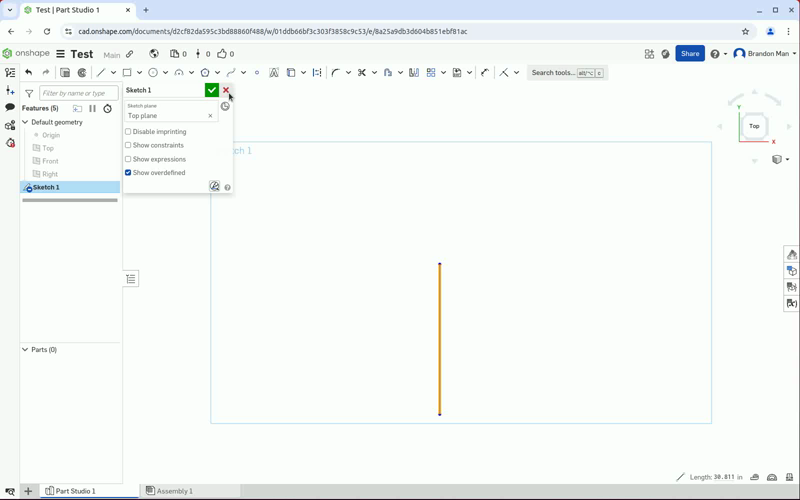
key(shift+h)
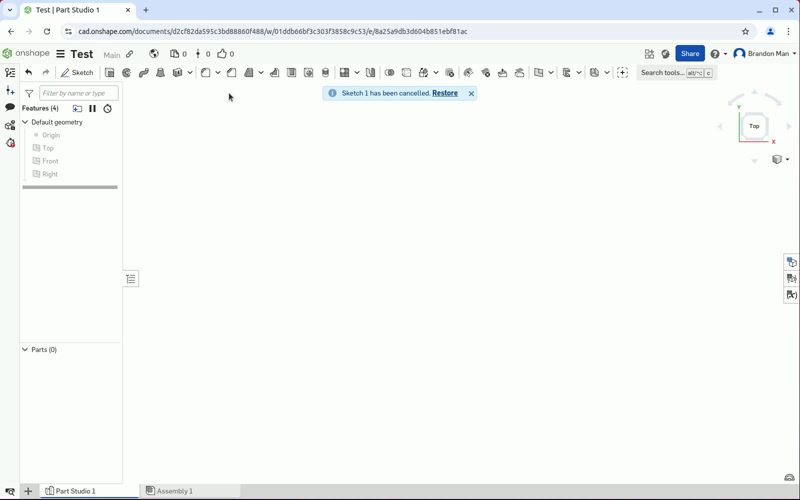
mouse_move(73, 352)
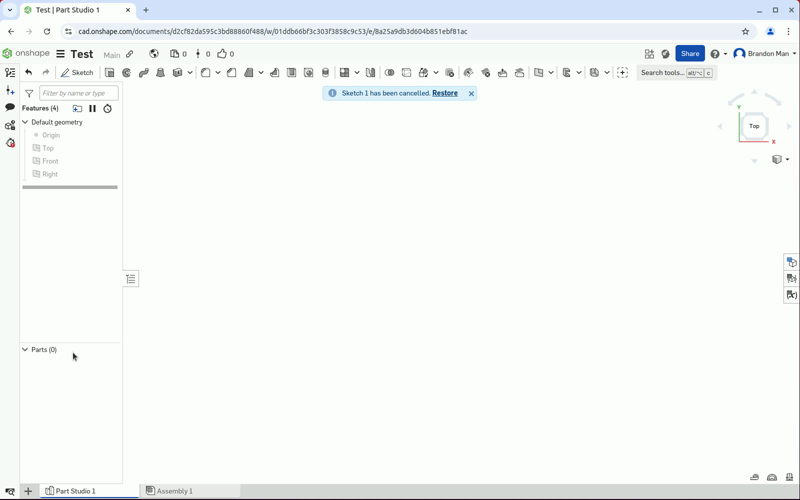
key(y)
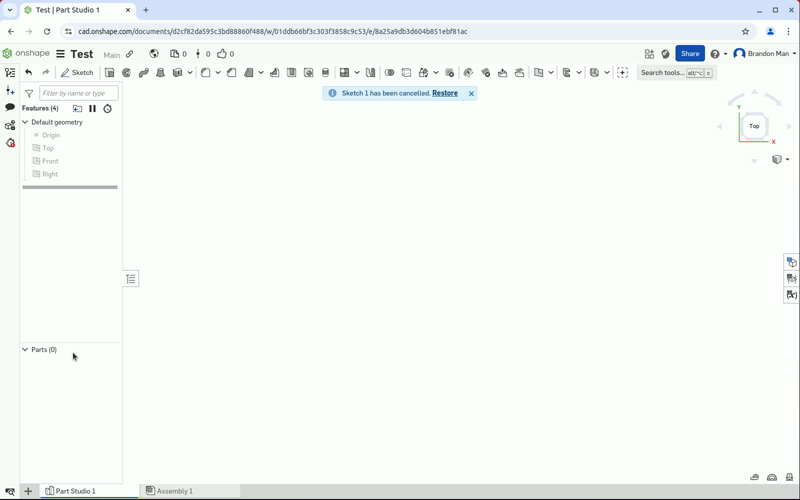
key(shift+p)
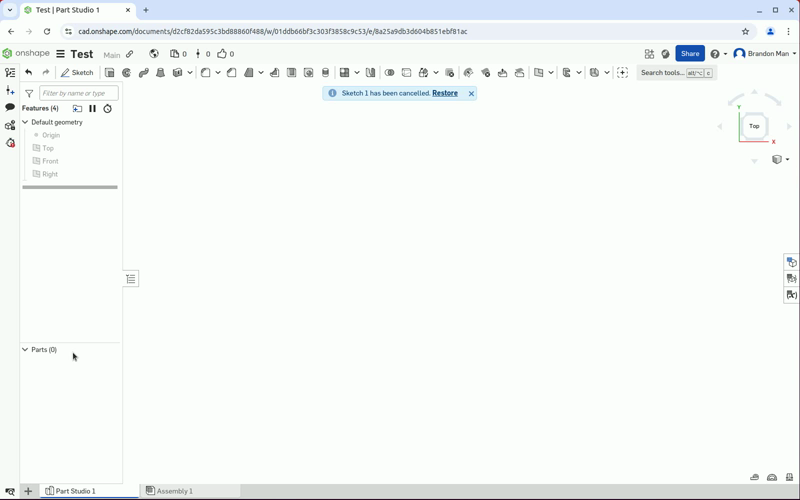
key(space)
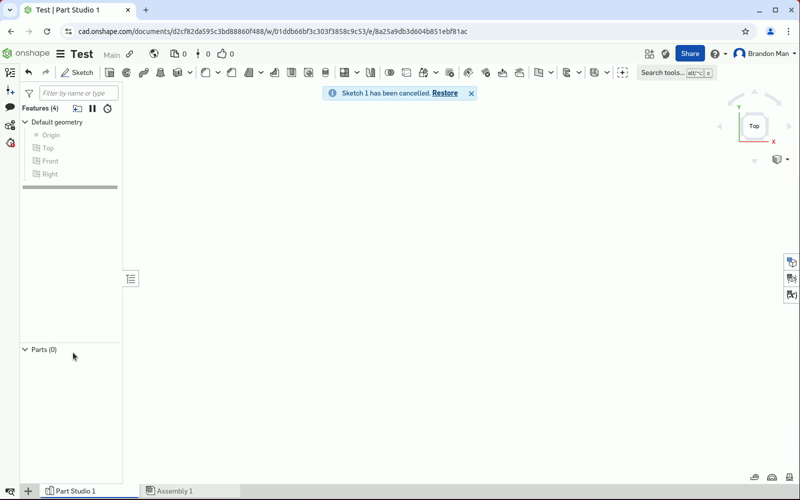
key_down(shift)
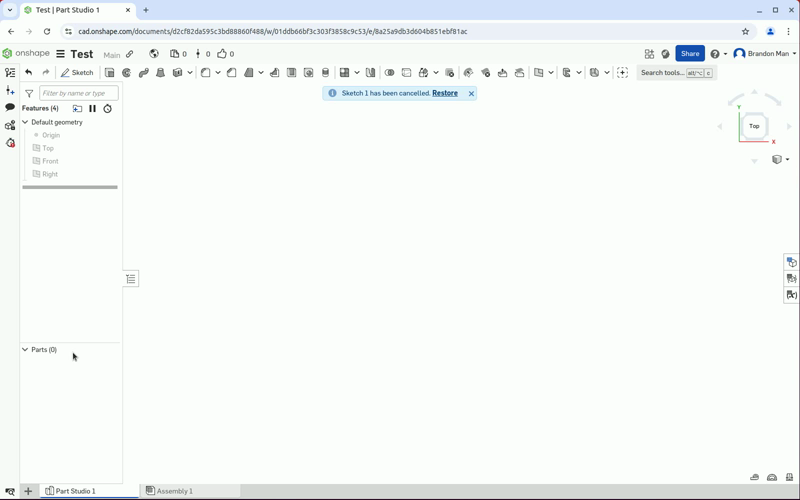
key(up)
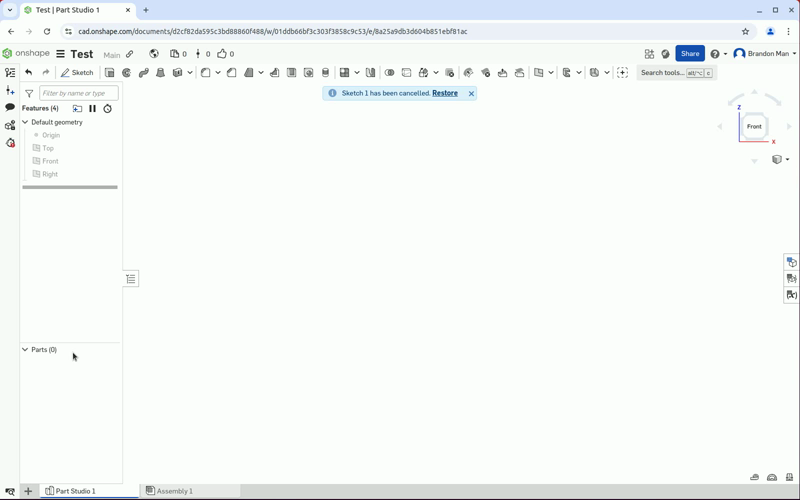
key_up(shift)
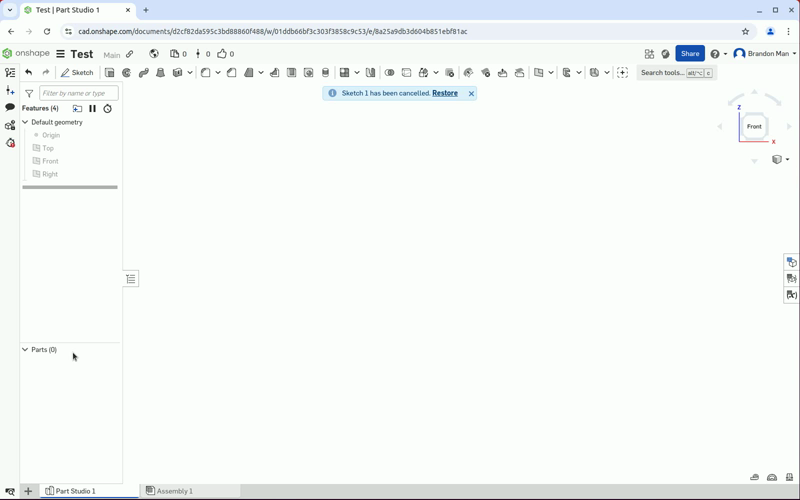
key(space)
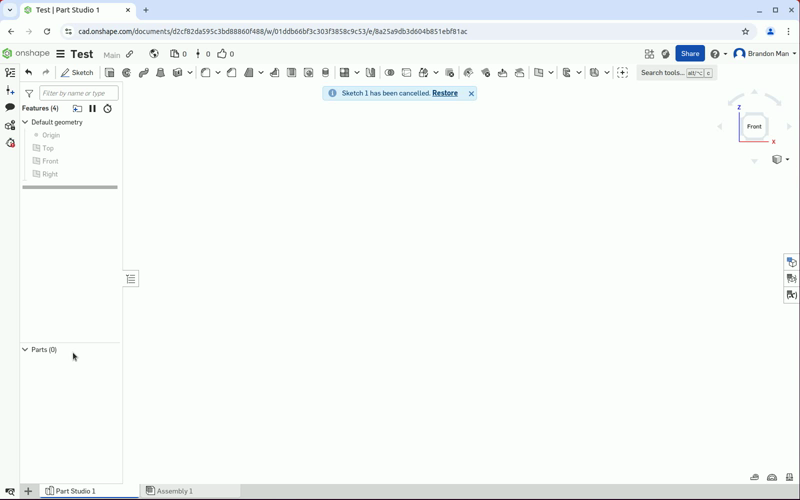
key_down(shift)
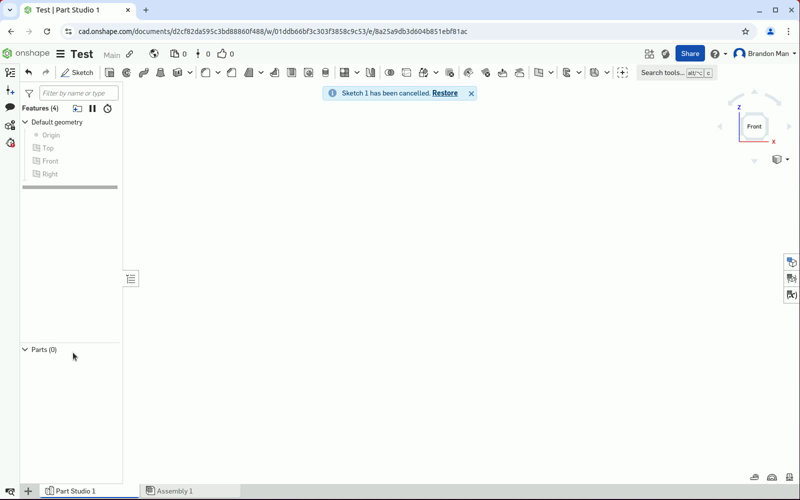
key(left)
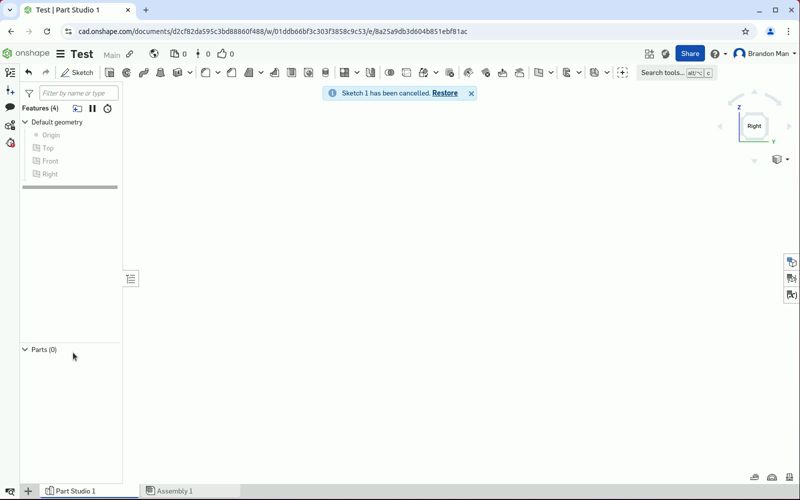
key_up(shift)
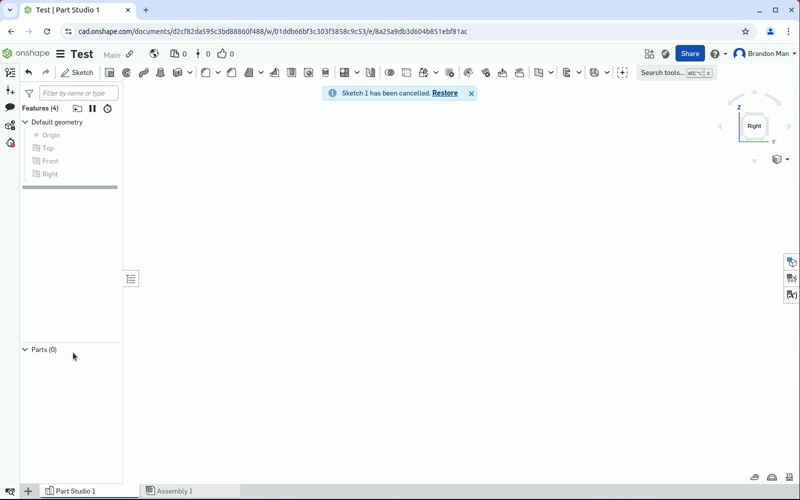
mouse_move(73, 352)
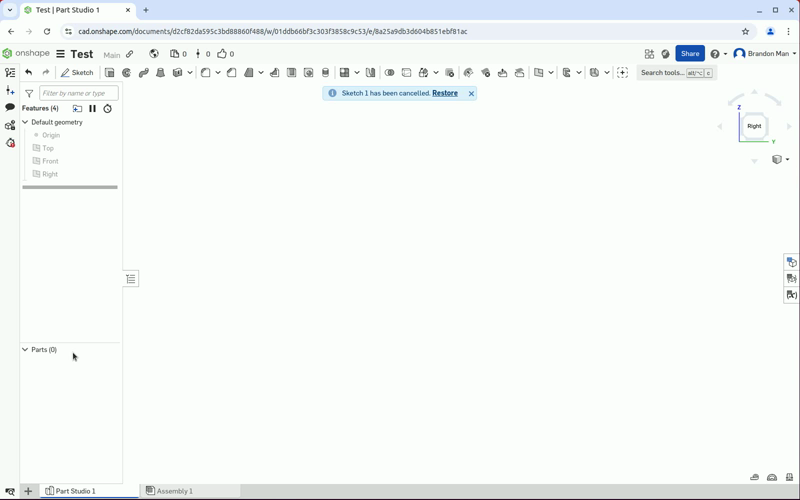
key(shift+y)
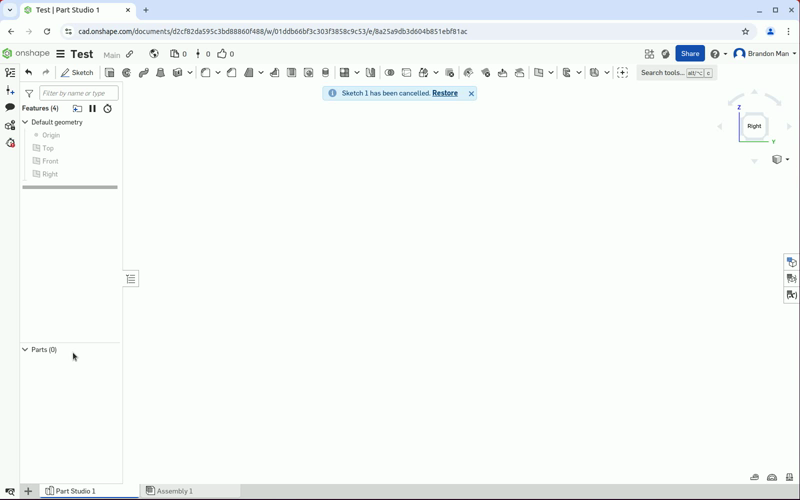
key(shift+s)
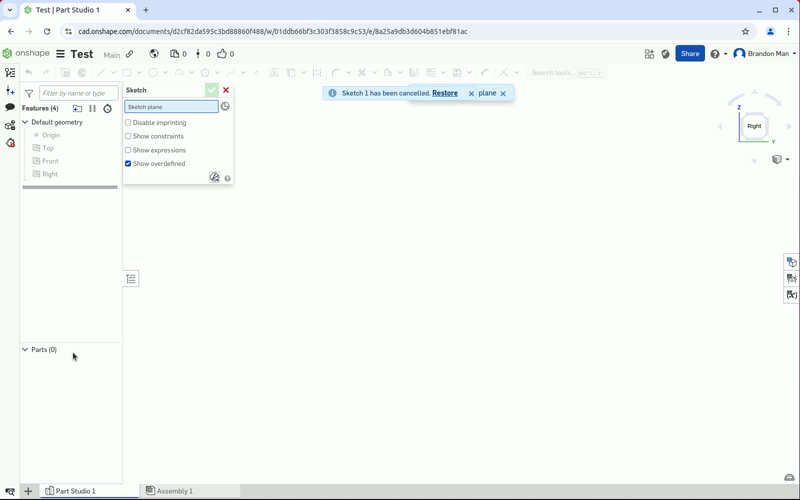
mouse_move(73, 176)
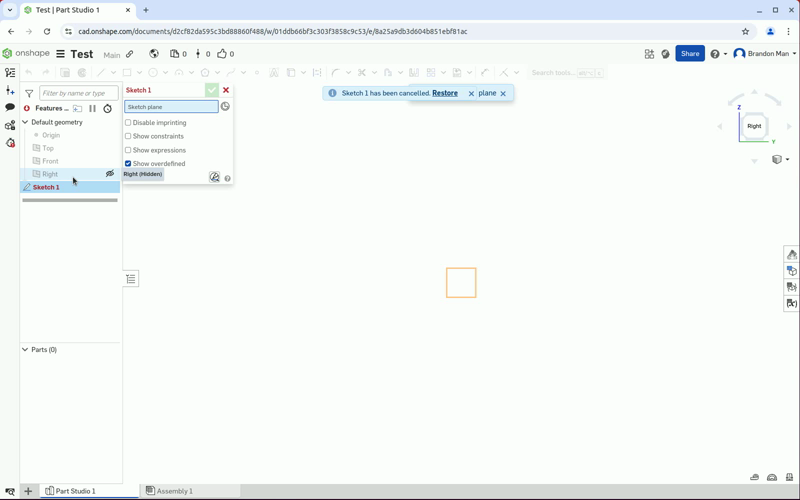
click(73, 176)
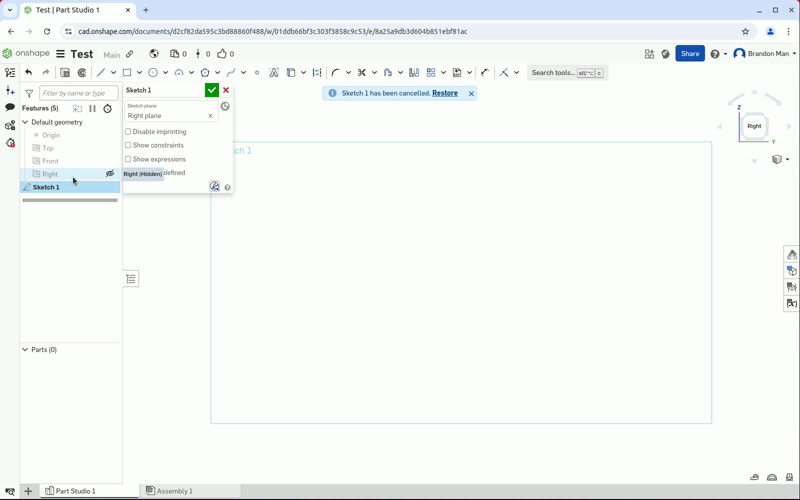
mouse_move(73, 352)
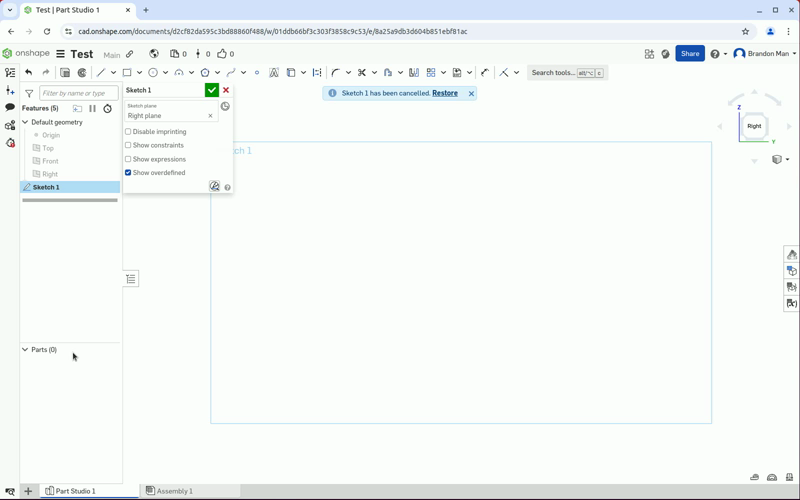
key(y)
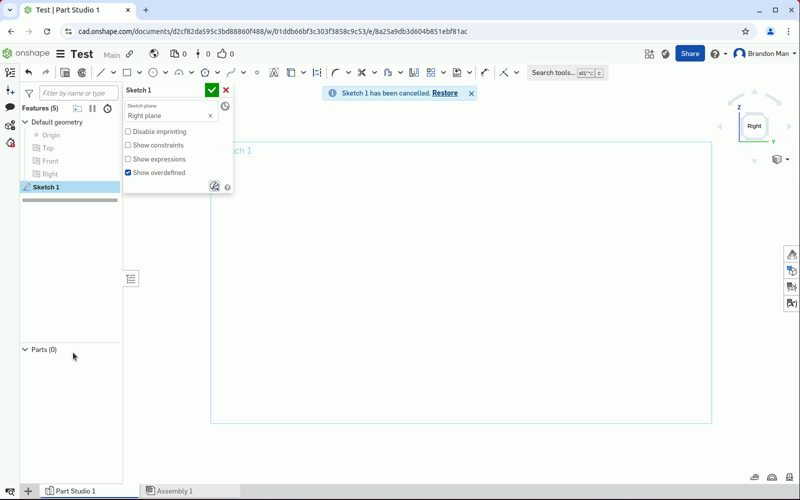
key(l)
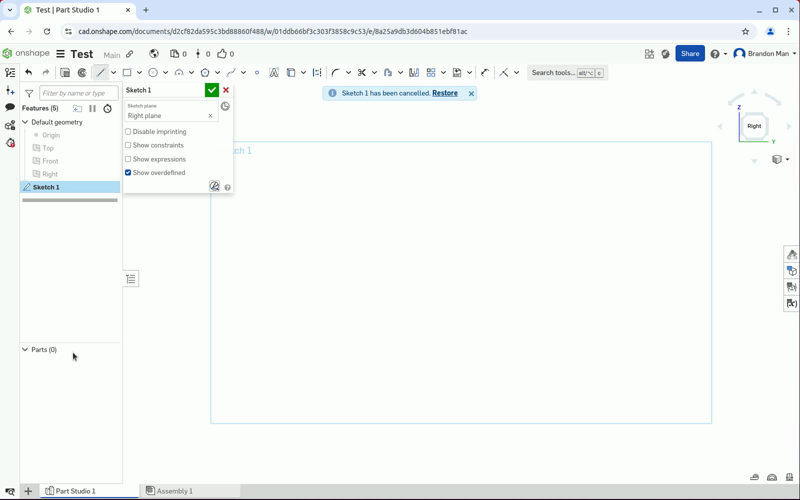
key_down(shift)
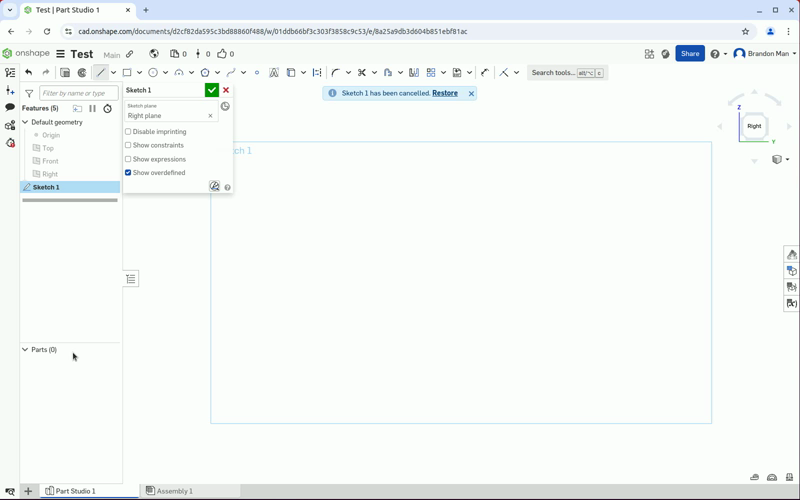
mouse_move(370, 282)
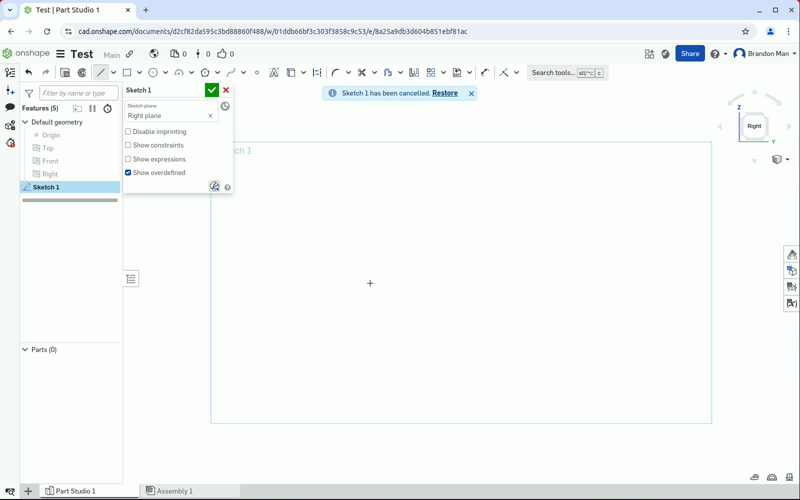
click(370, 282)
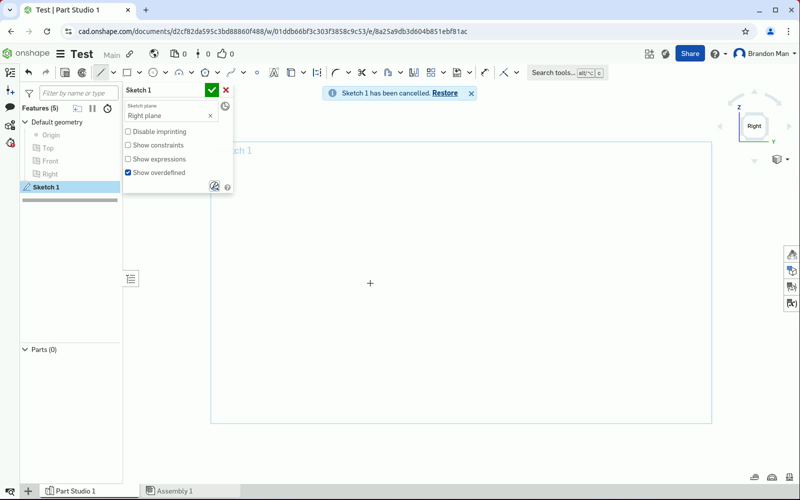
key_up(shift)
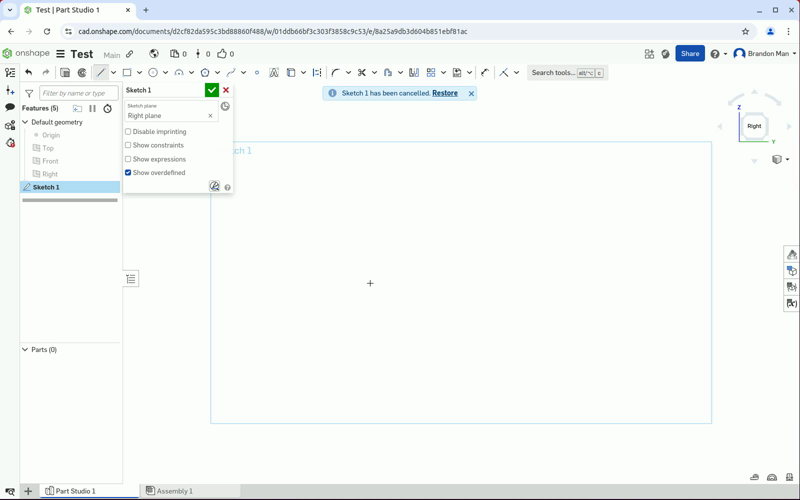
key_down(shift)
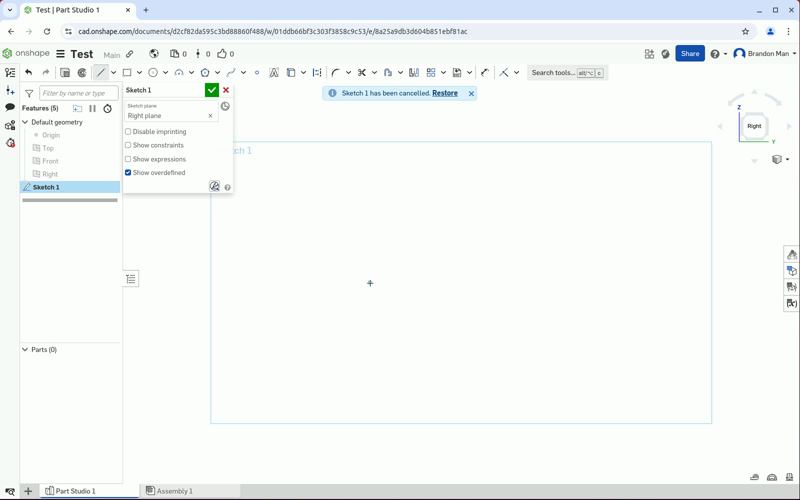
mouse_move(458, 282)
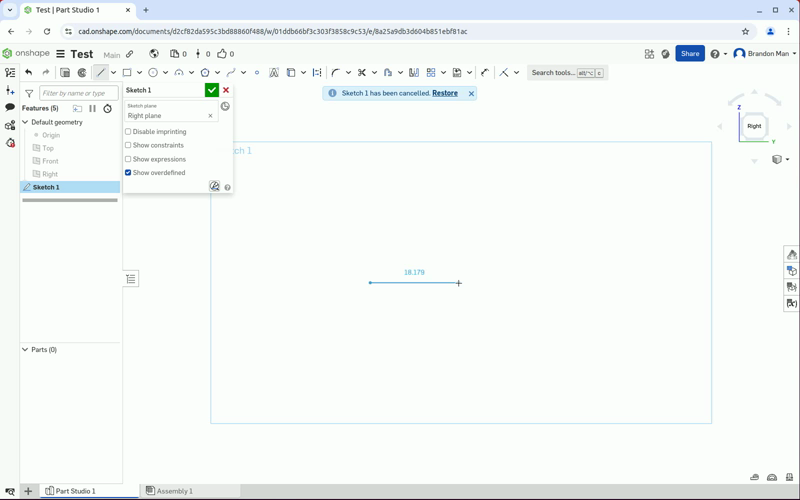
click(458, 282)
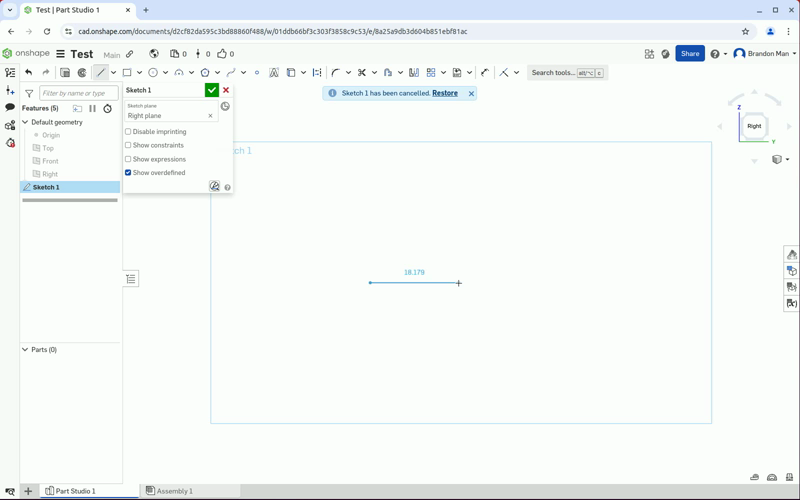
key_up(shift)
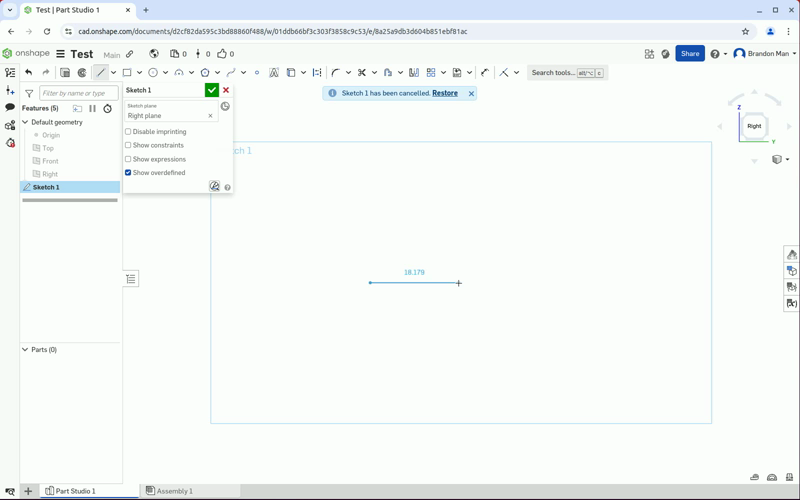
key_down(shift)
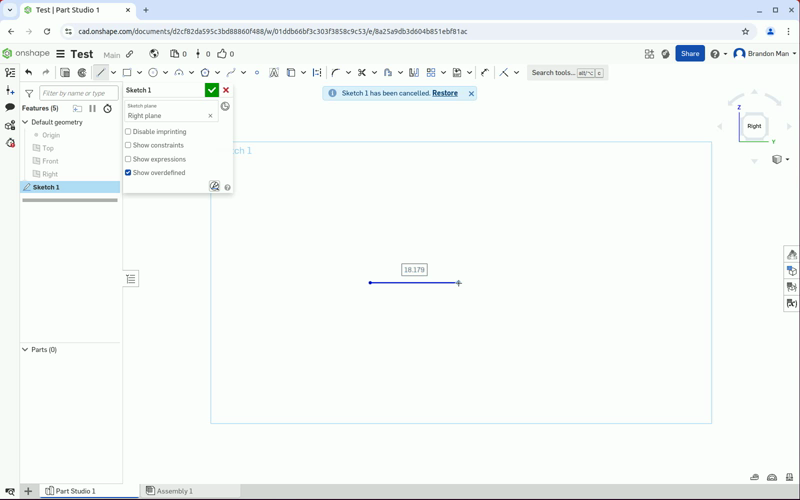
mouse_move(489, 282)
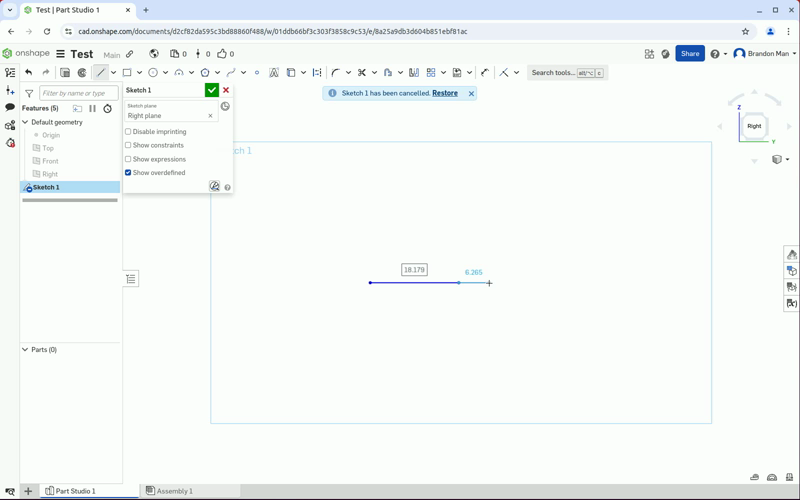
mouse_move(478, 236)
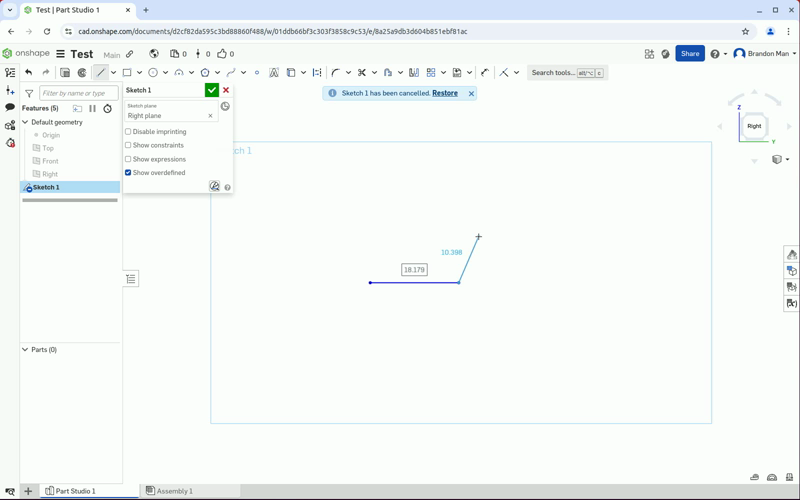
click(478, 236)
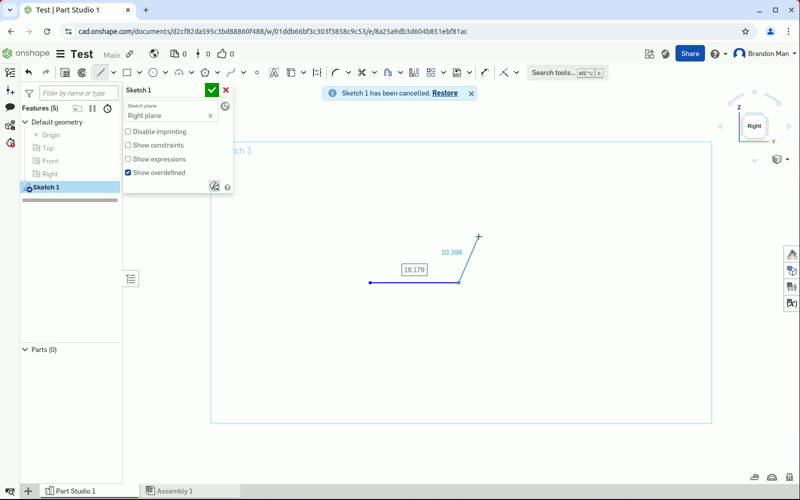
key_up(shift)
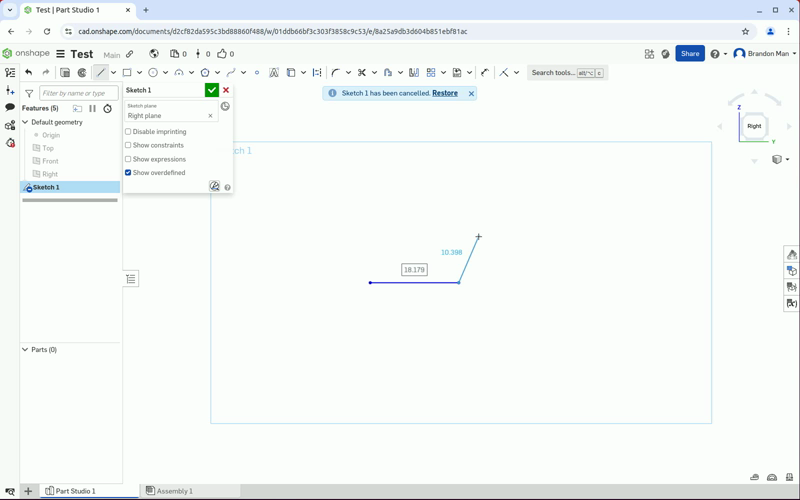
key_down(shift)
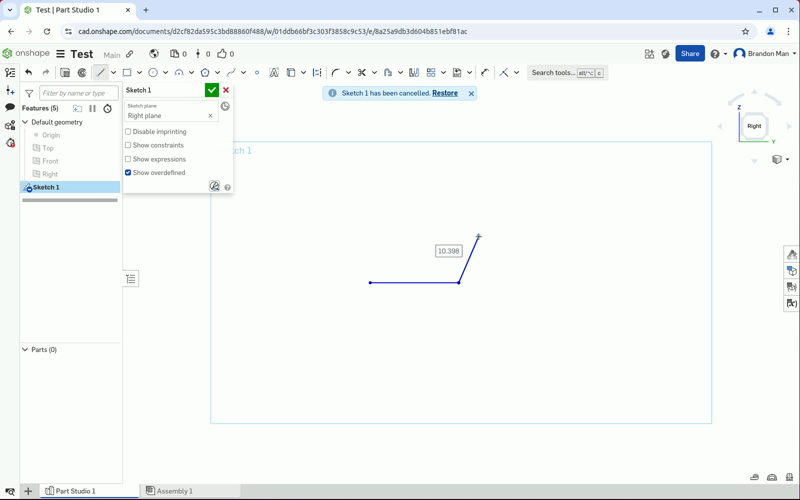
mouse_move(508, 236)
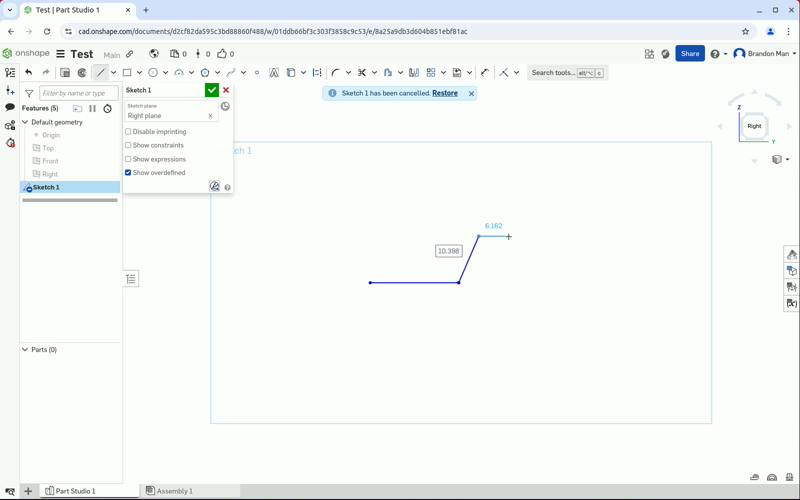
mouse_move(478, 234)
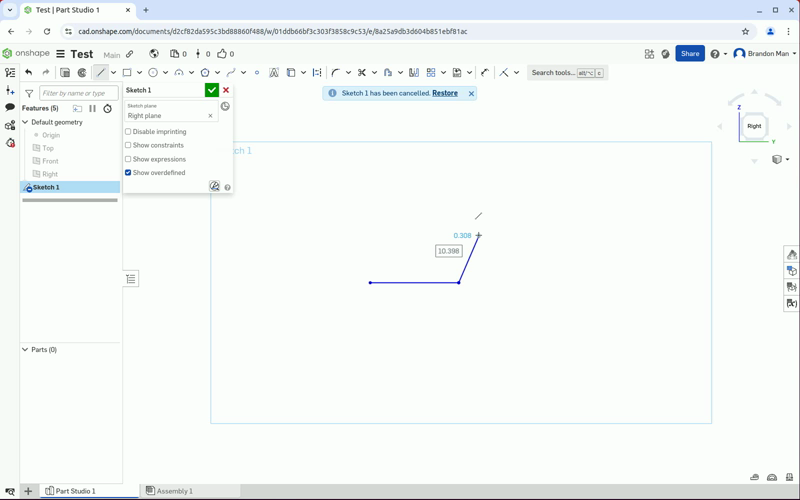
scroll(6)
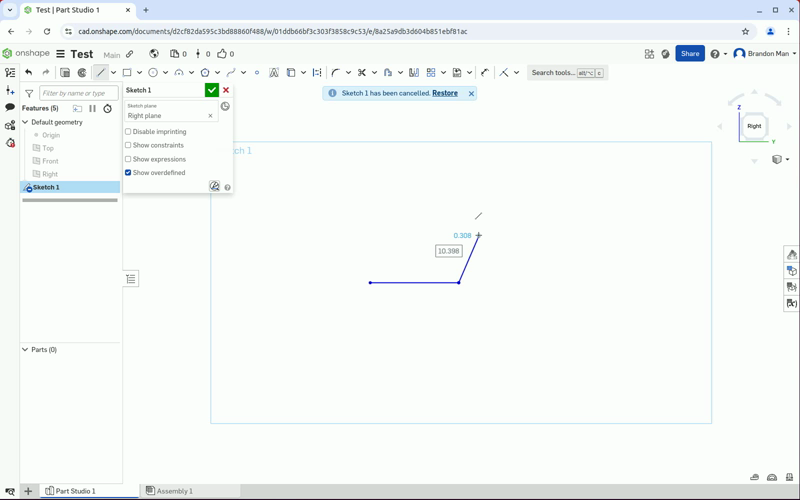
scroll(6)
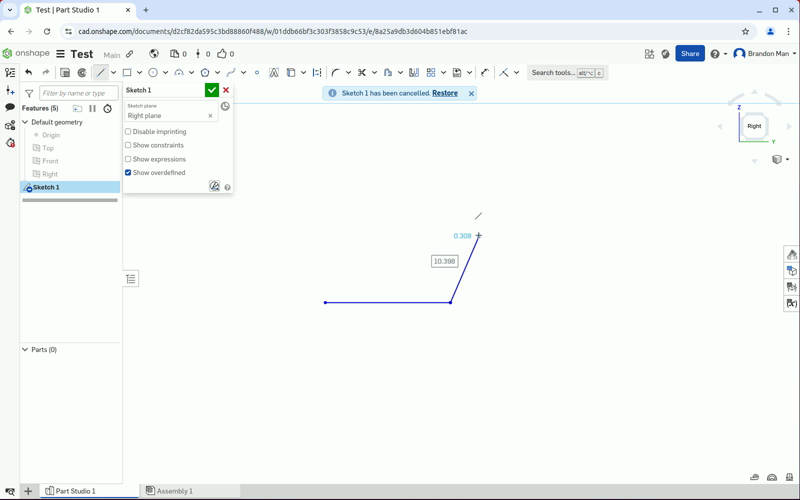
scroll(6)
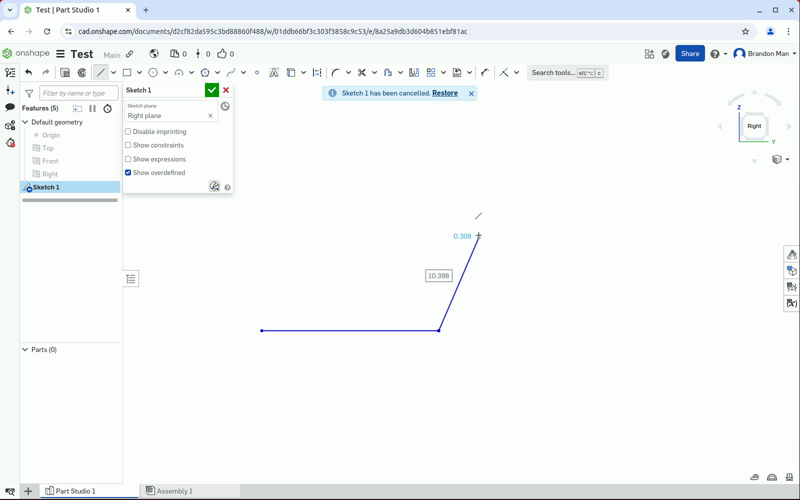
scroll(6)
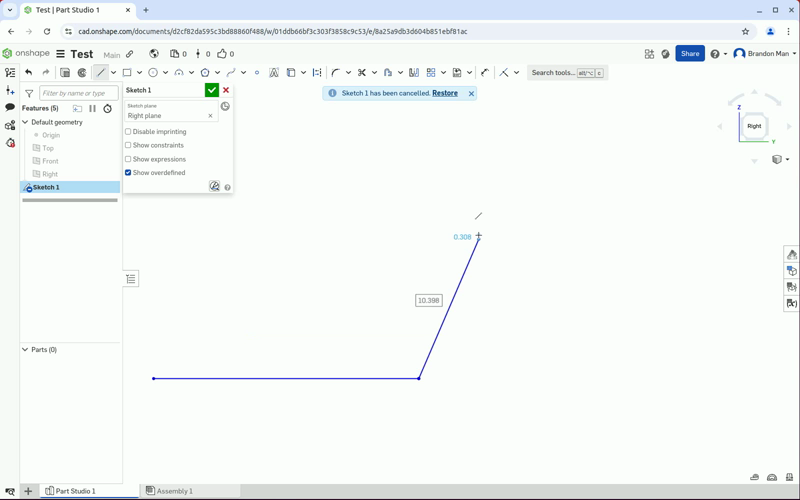
scroll(6)
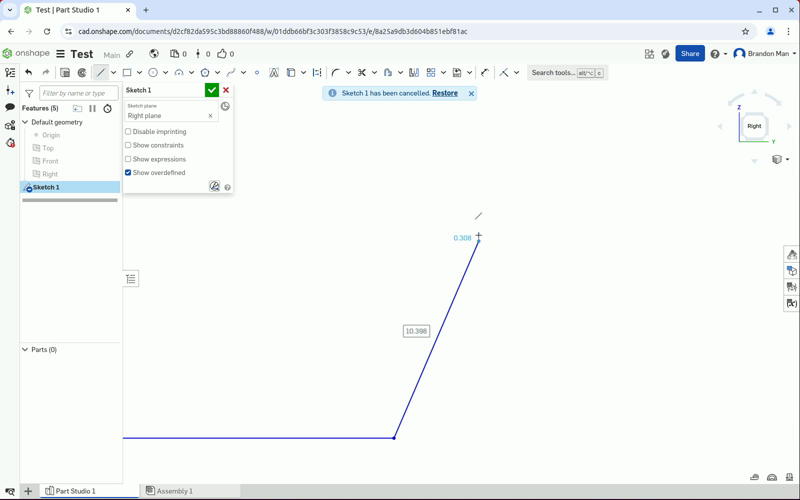
scroll(6)
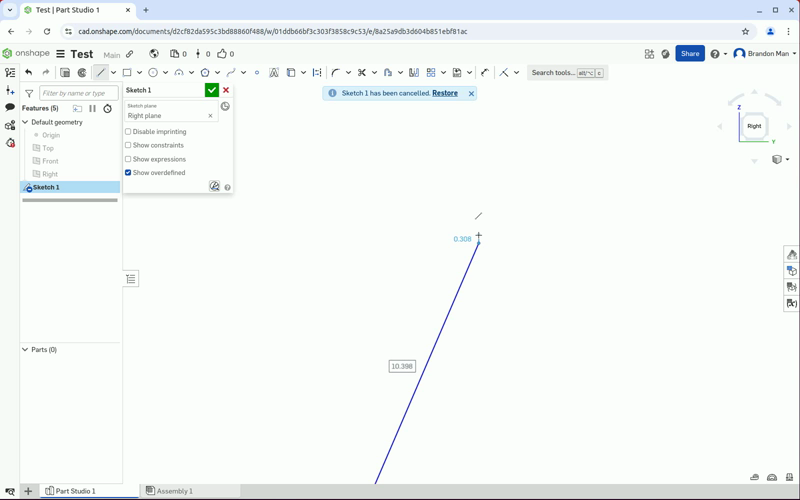
scroll(6)
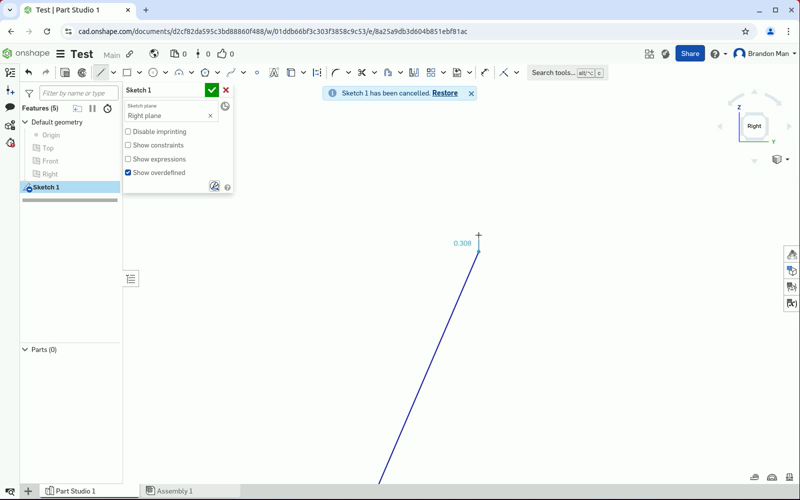
click(478, 234)
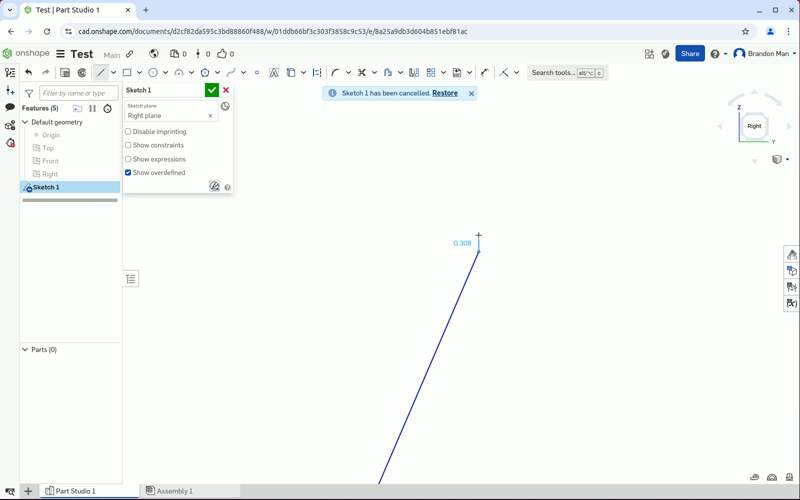
scroll(-6)
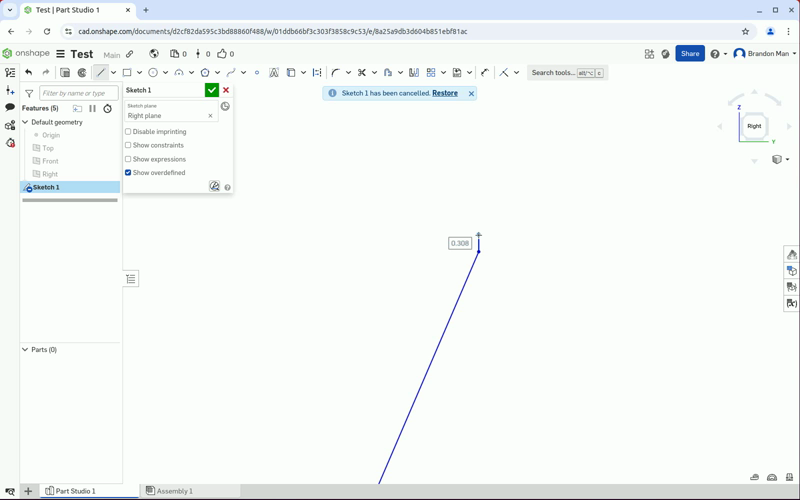
scroll(-6)
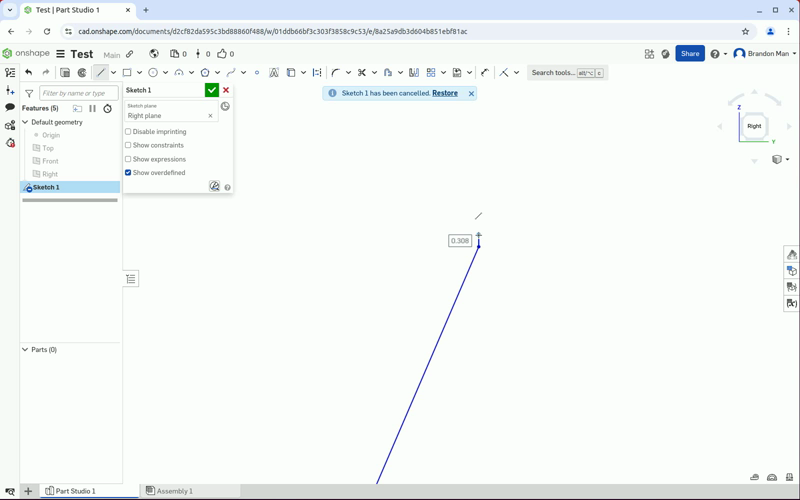
scroll(-6)
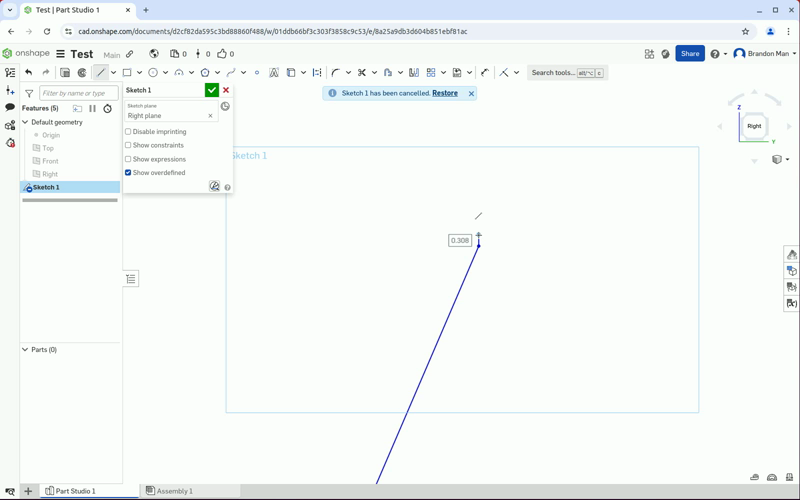
scroll(-6)
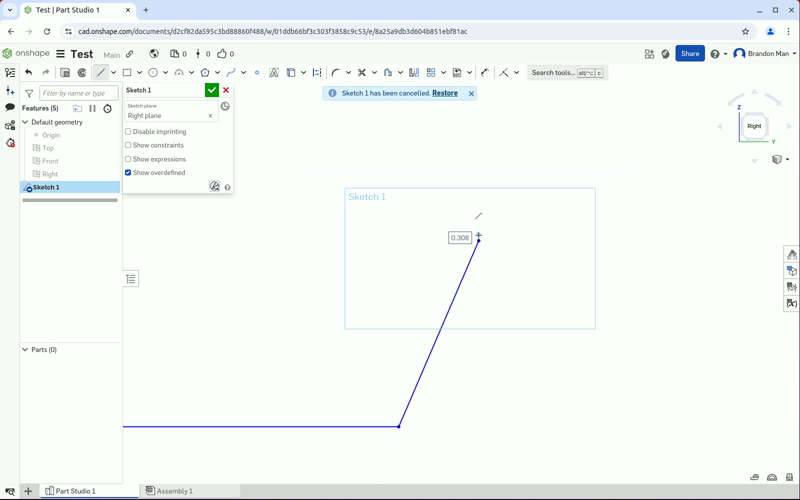
scroll(-6)
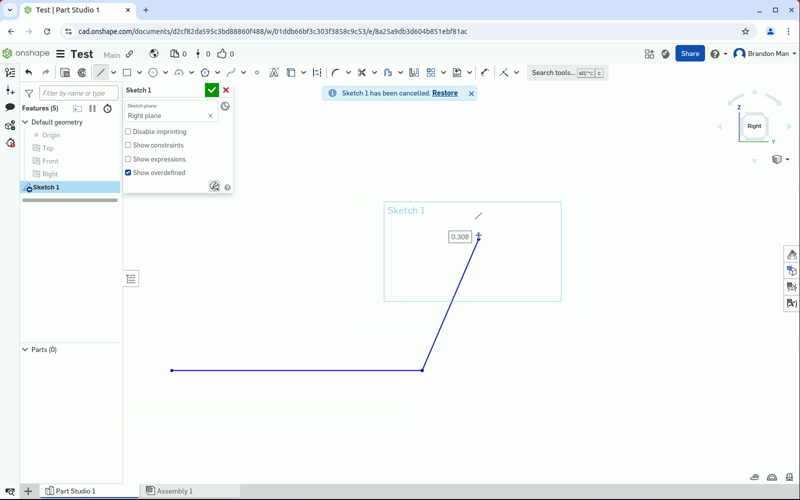
scroll(-6)
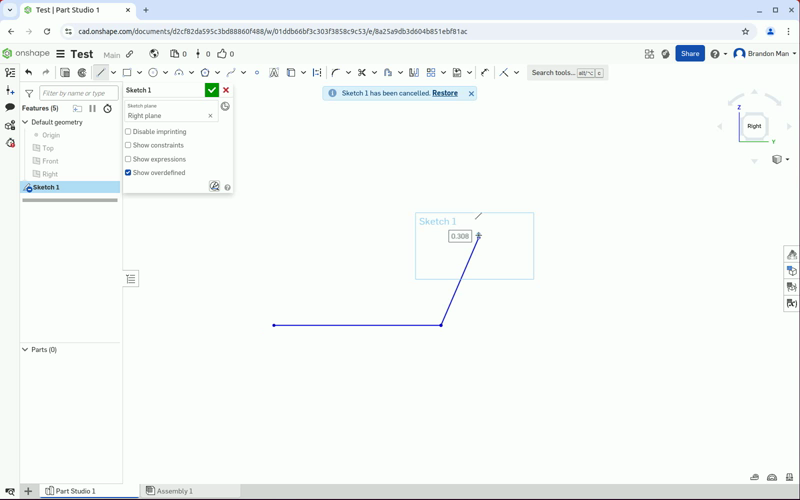
scroll(-6)
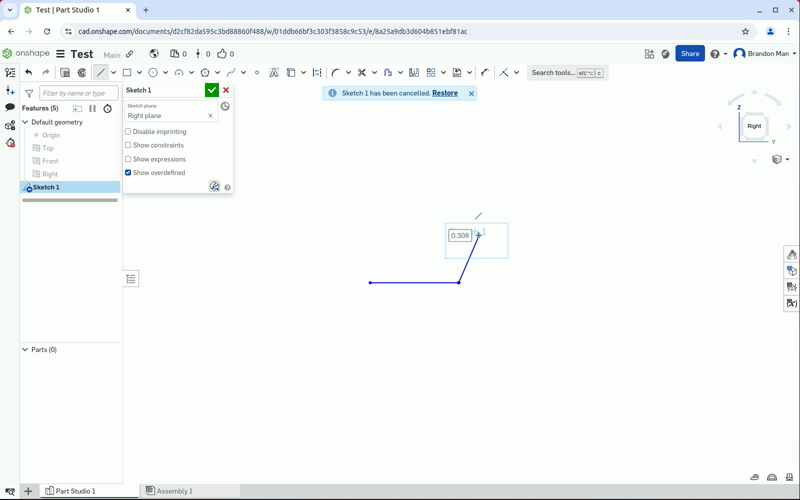
key_up(shift)
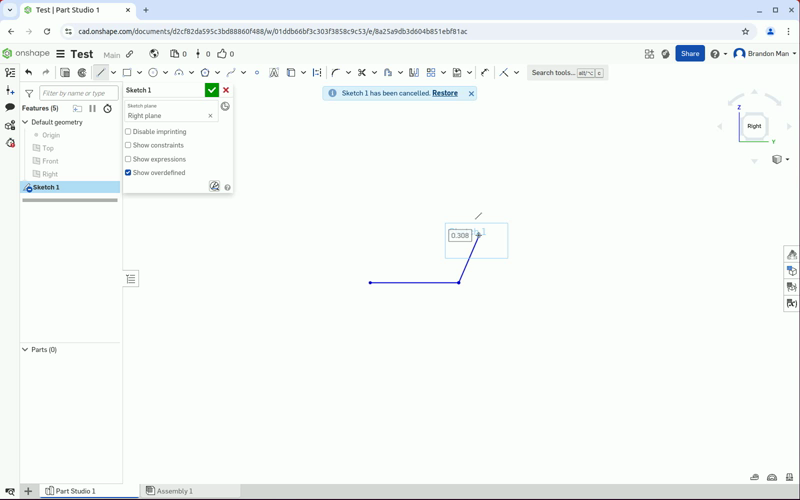
key_down(shift)
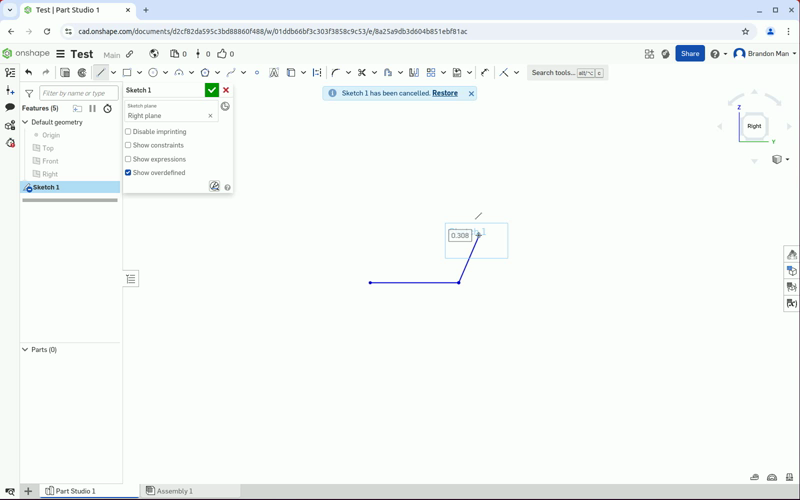
mouse_move(508, 234)
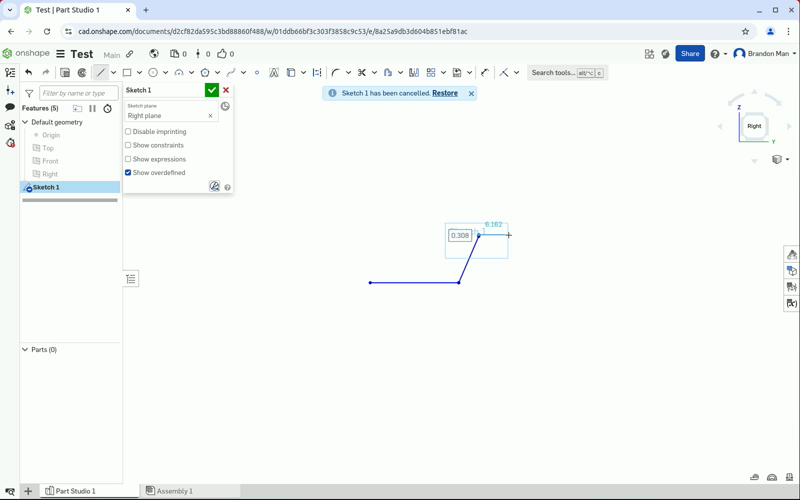
mouse_move(513, 234)
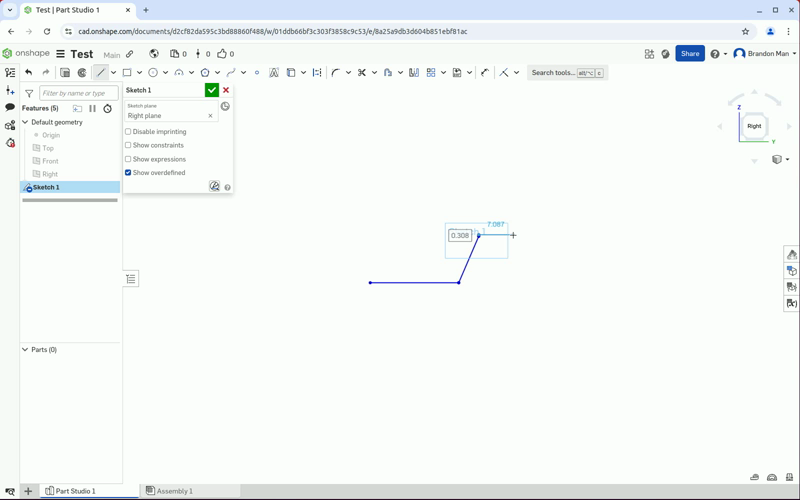
click(513, 234)
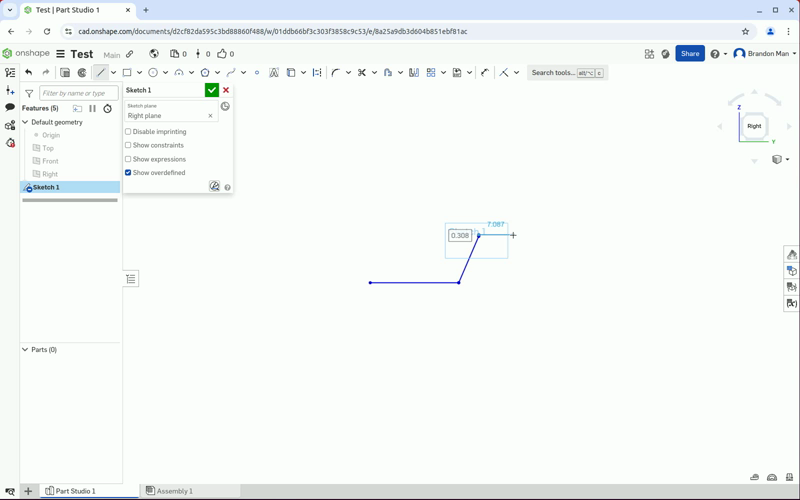
key_up(shift)
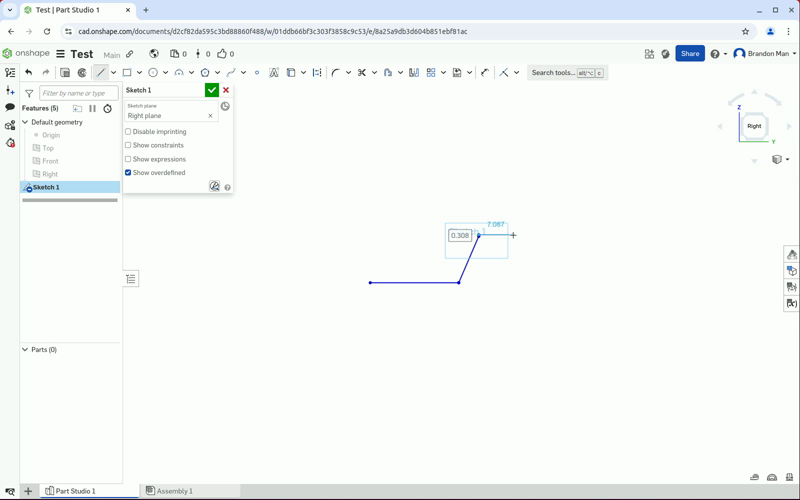
key_down(shift)
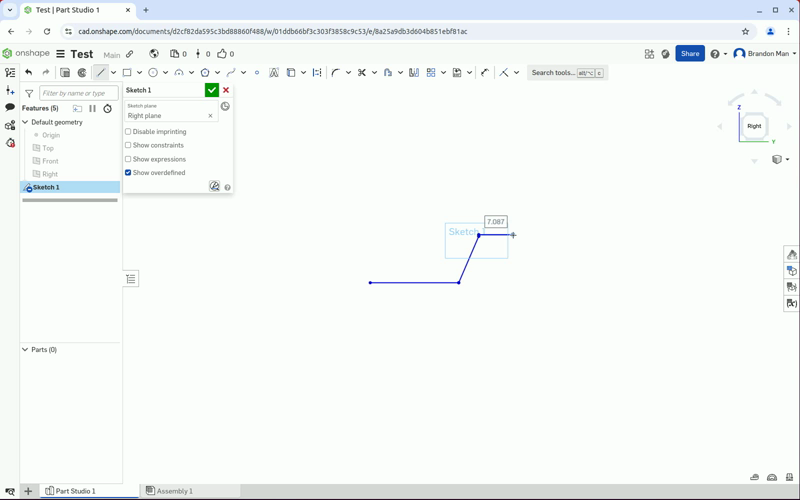
mouse_move(543, 234)
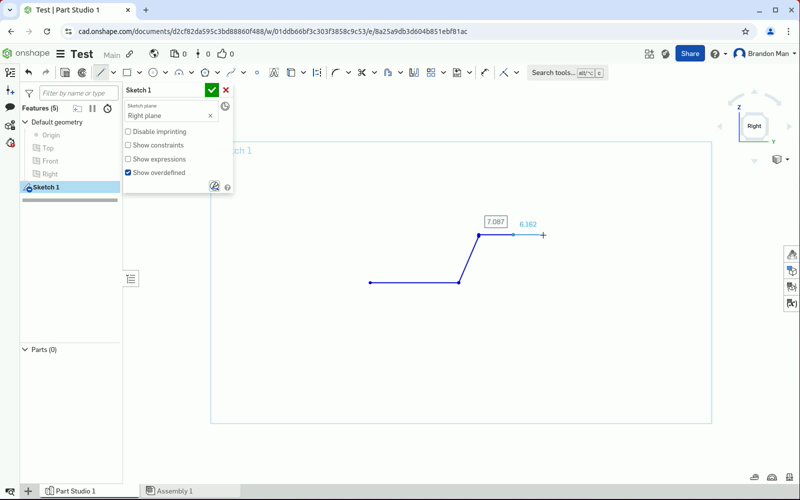
mouse_move(513, 236)
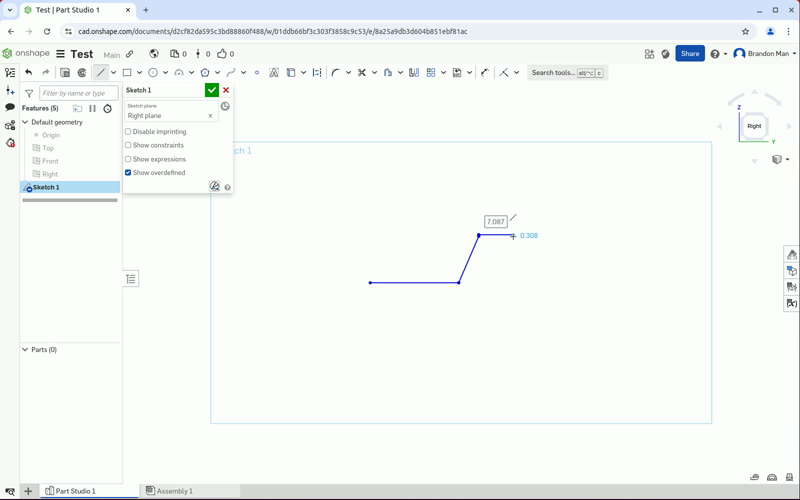
scroll(6)
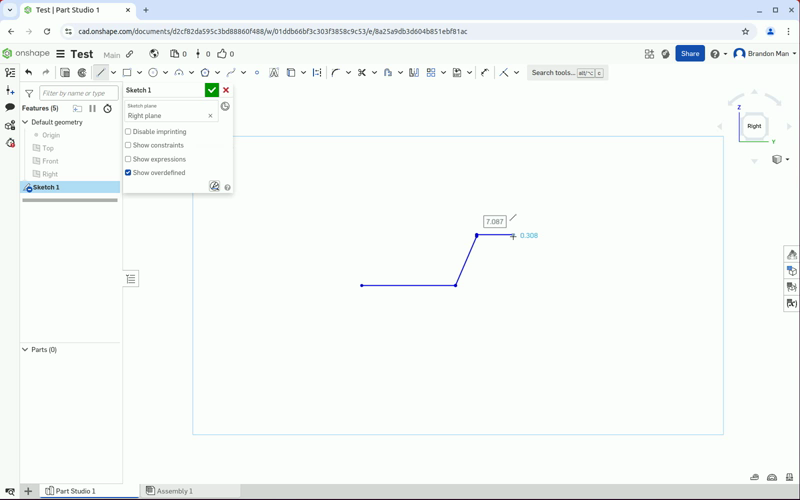
scroll(6)
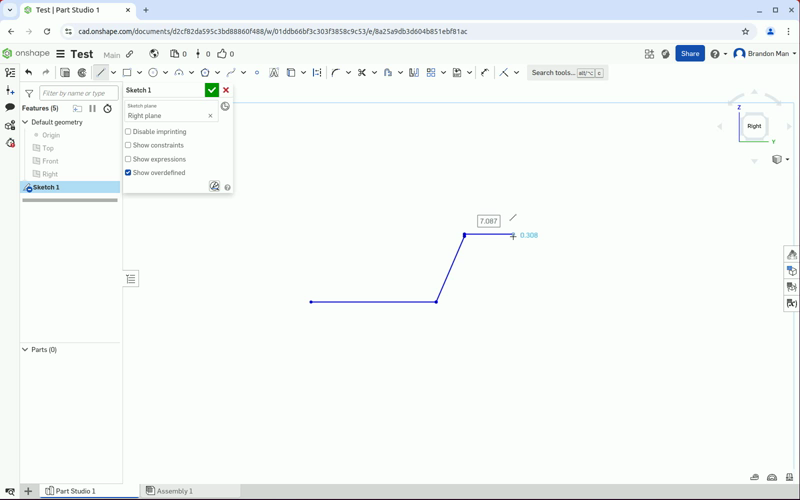
scroll(6)
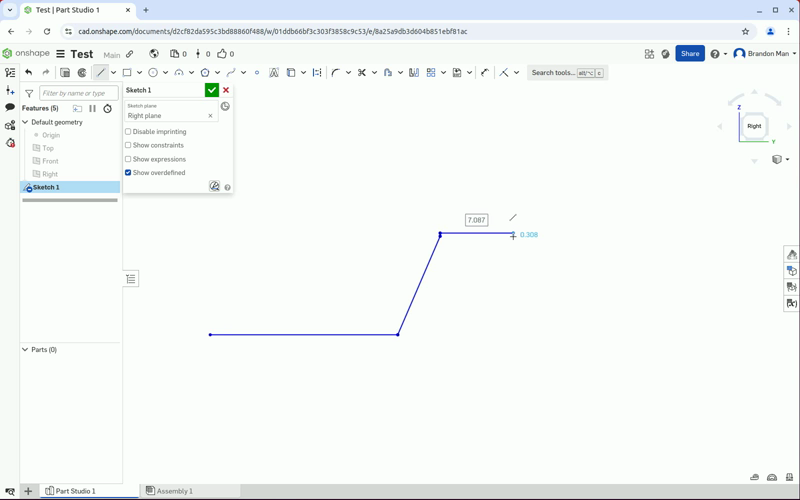
scroll(6)
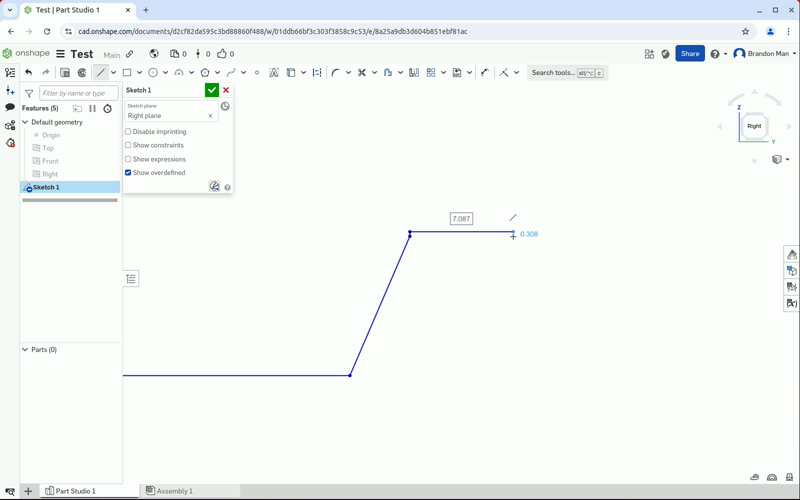
scroll(6)
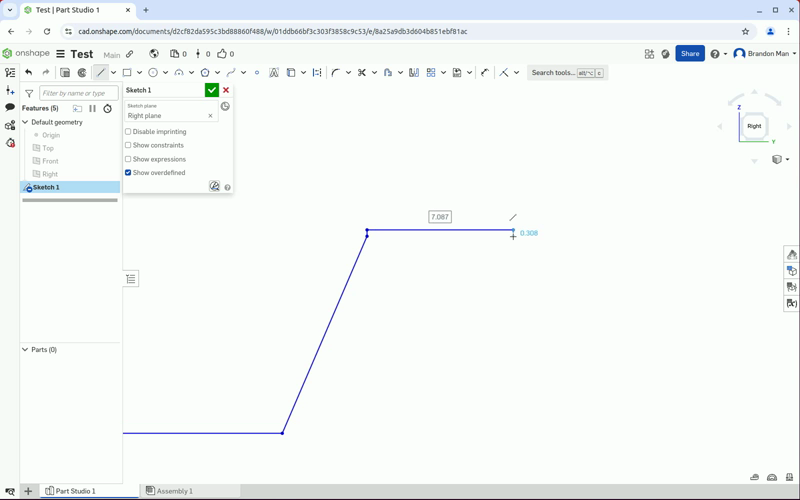
scroll(6)
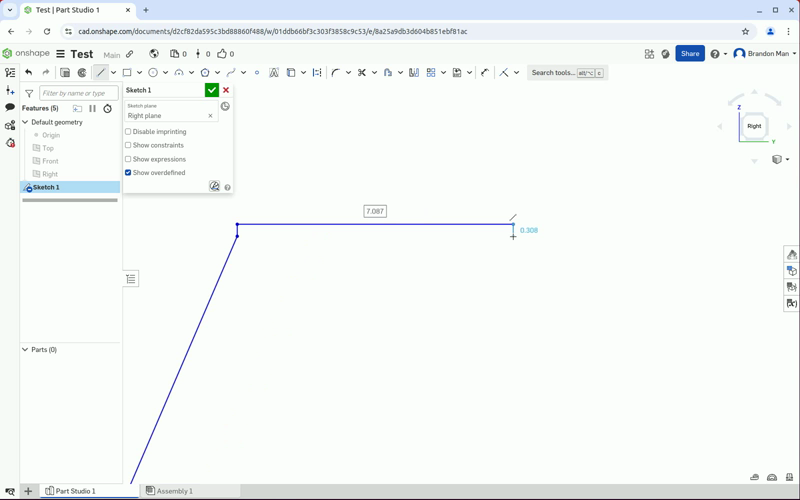
scroll(6)
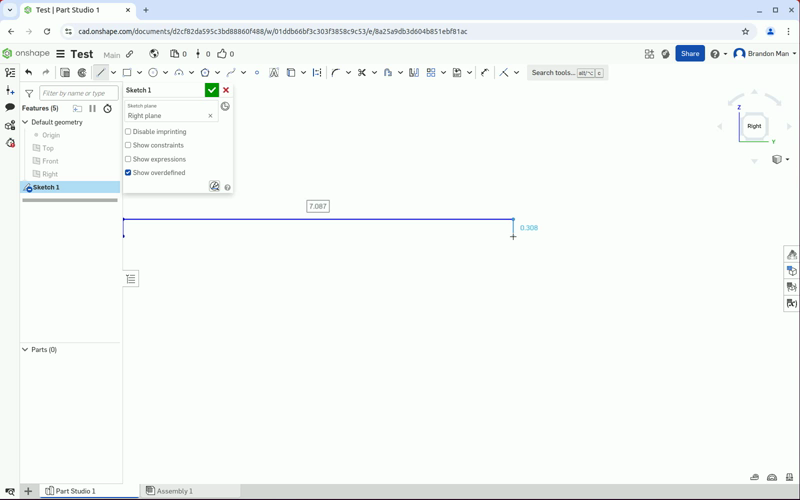
click(513, 236)
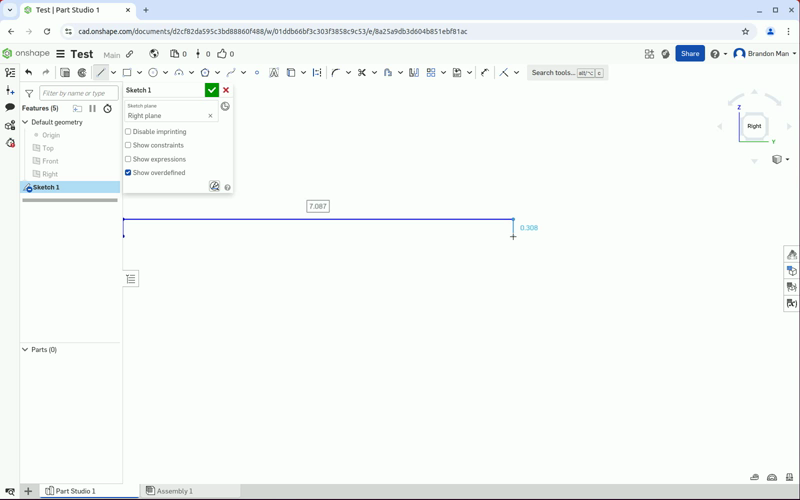
scroll(-6)
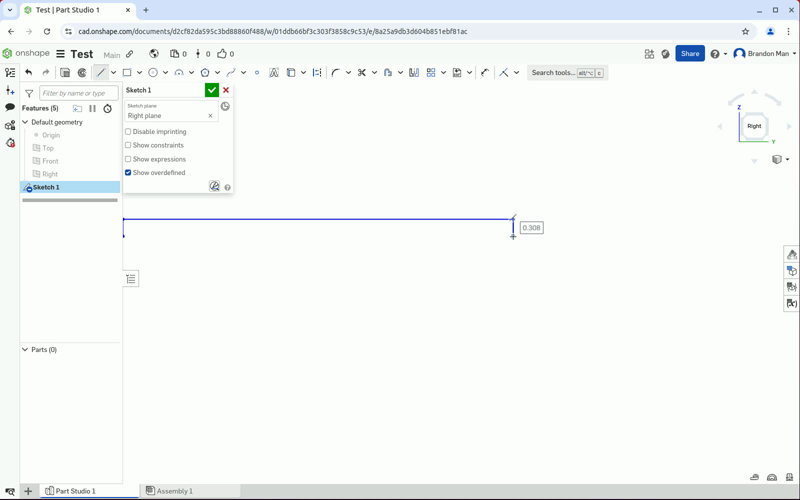
scroll(-6)
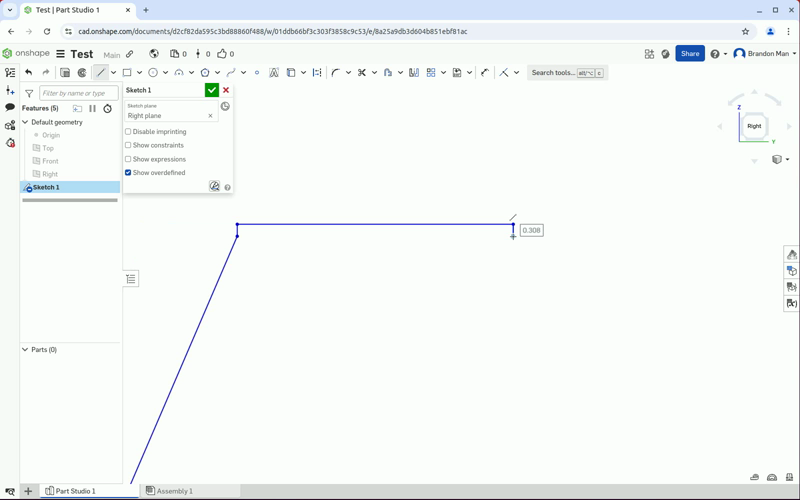
scroll(-6)
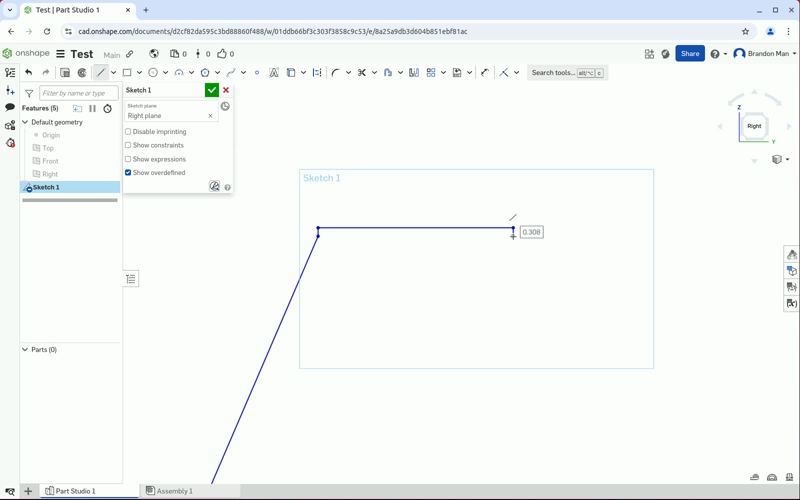
scroll(-6)
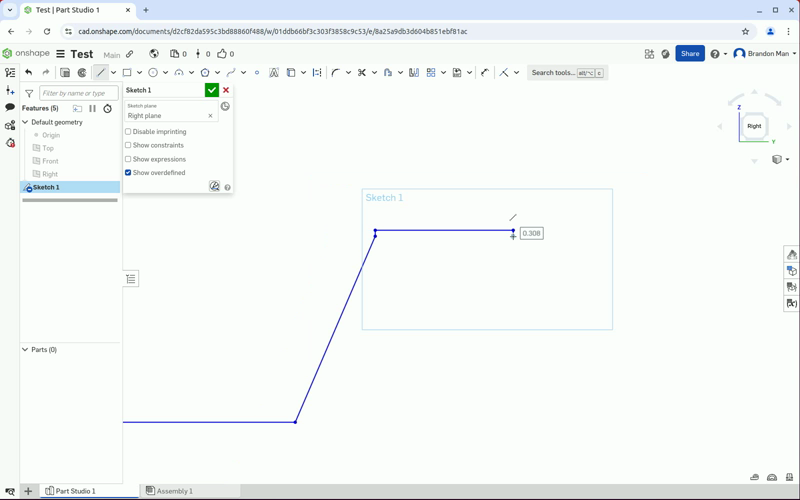
scroll(-6)
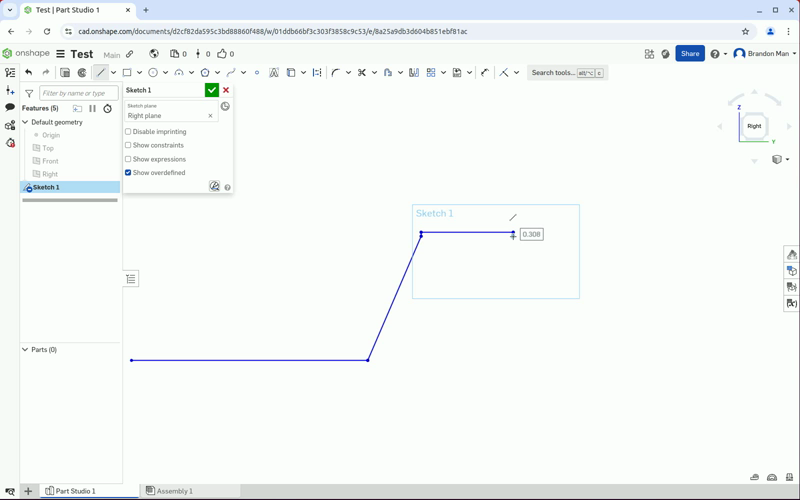
scroll(-6)
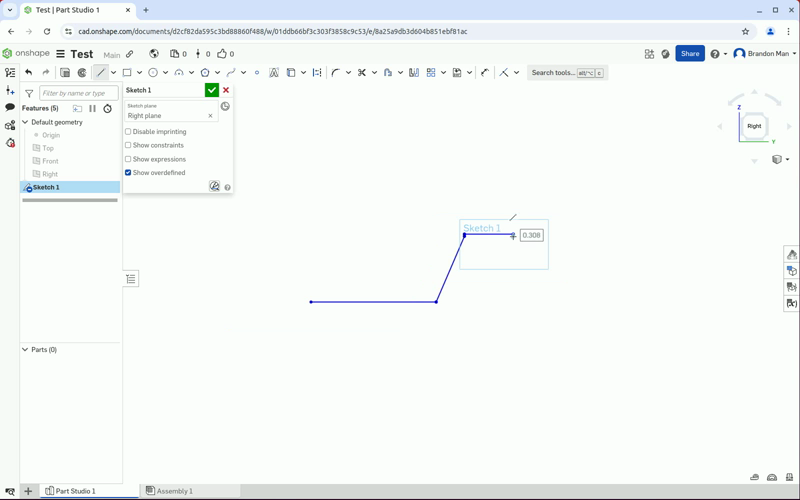
scroll(-6)
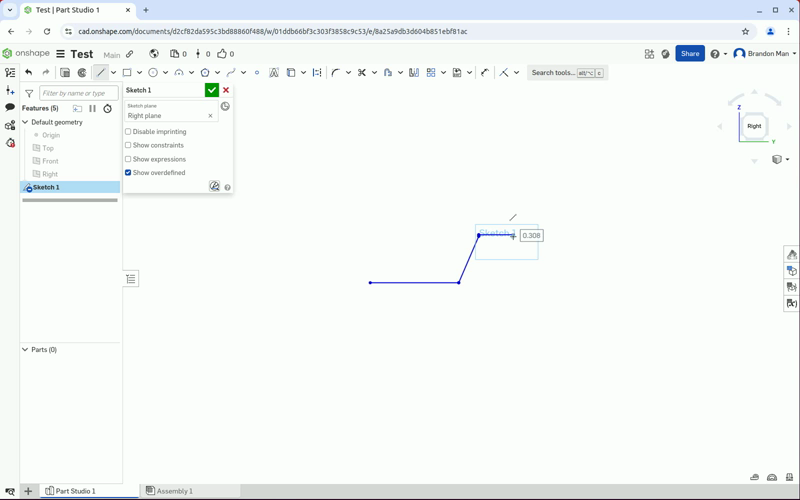
key_up(shift)
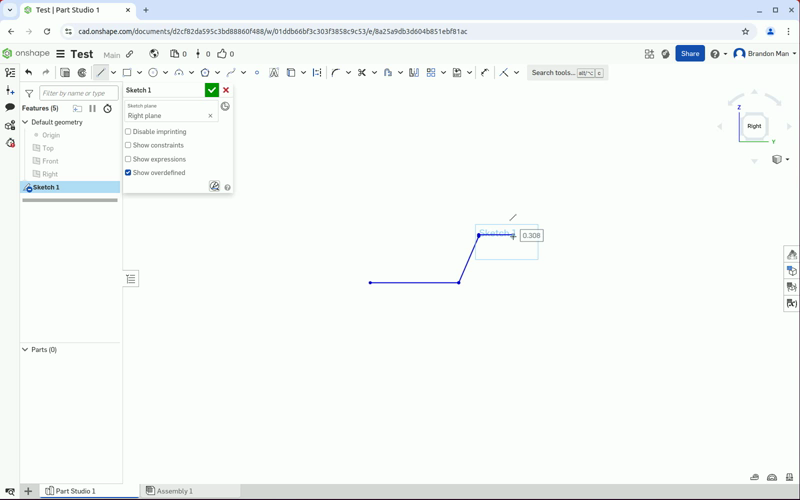
key_down(shift)
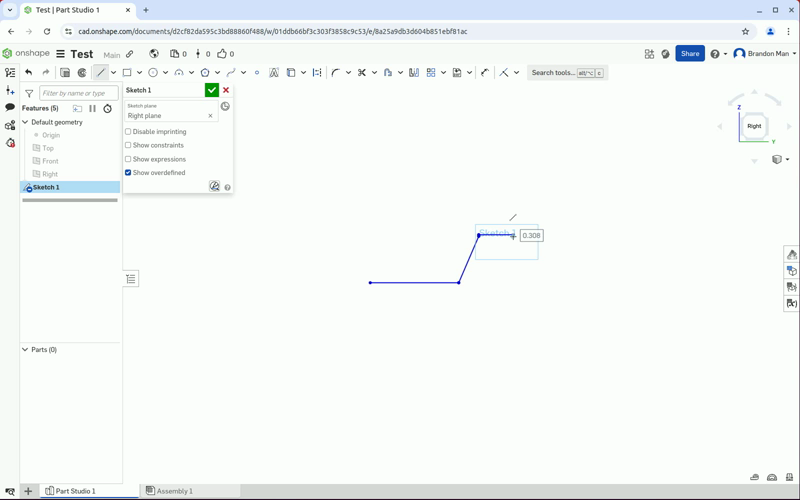
mouse_move(543, 236)
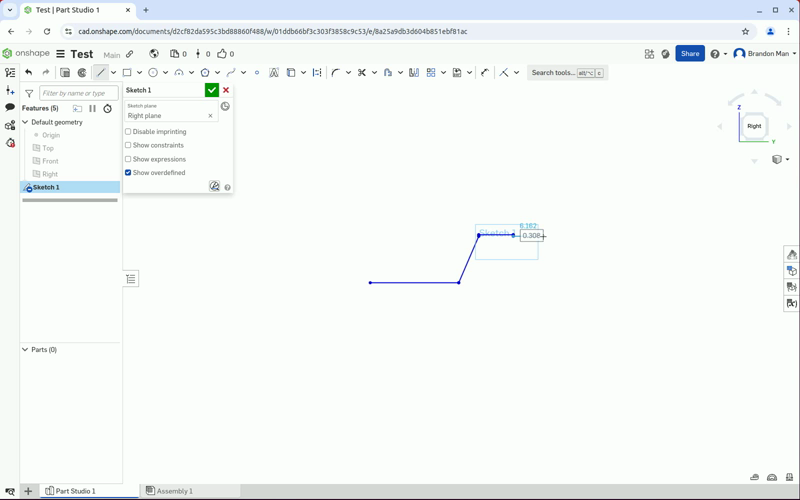
mouse_move(480, 236)
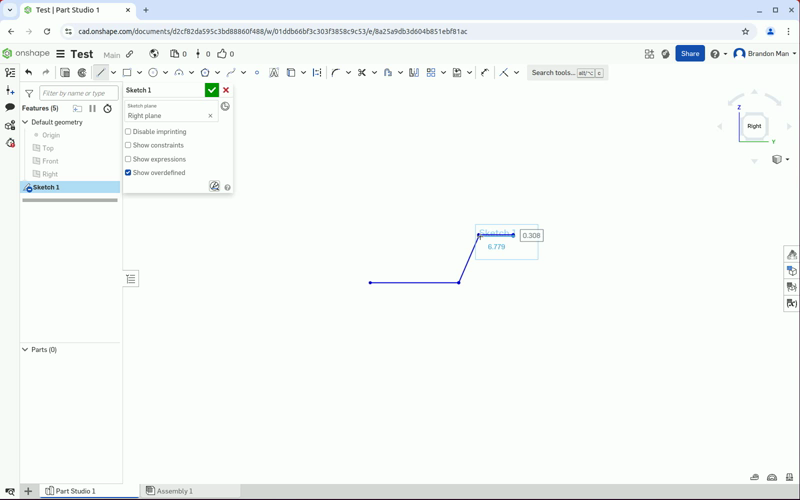
scroll(6)
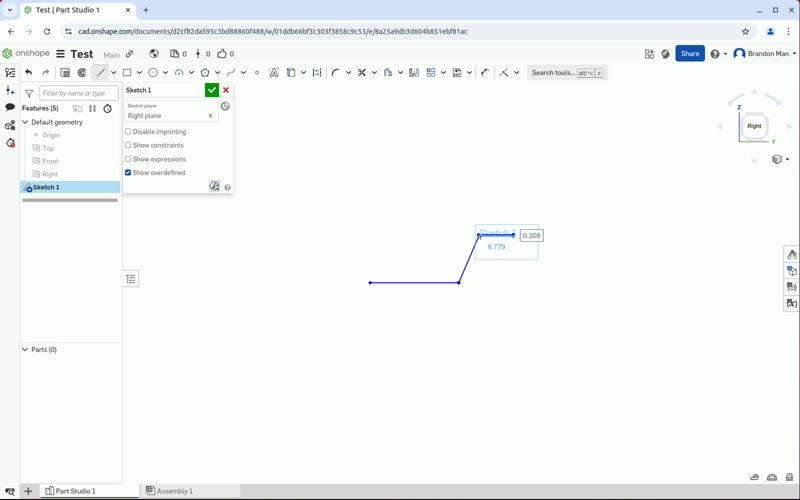
scroll(6)
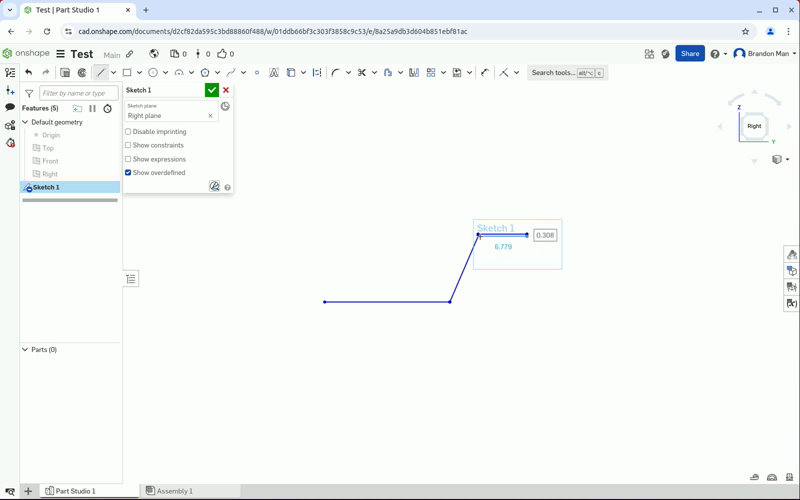
scroll(6)
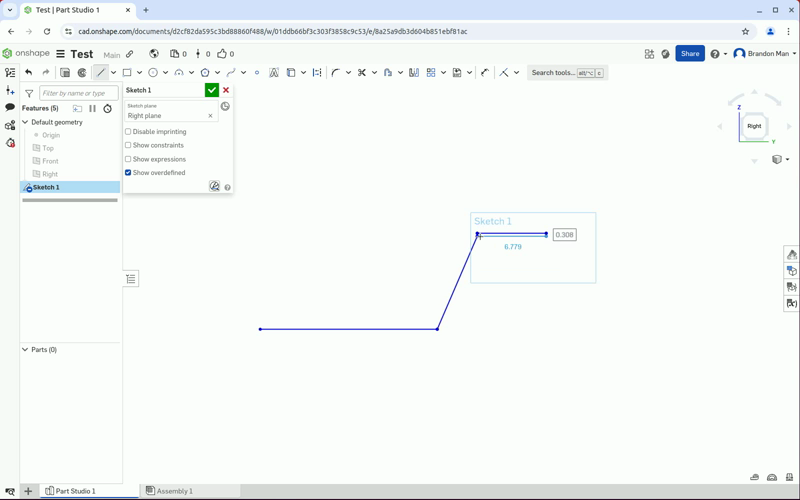
scroll(6)
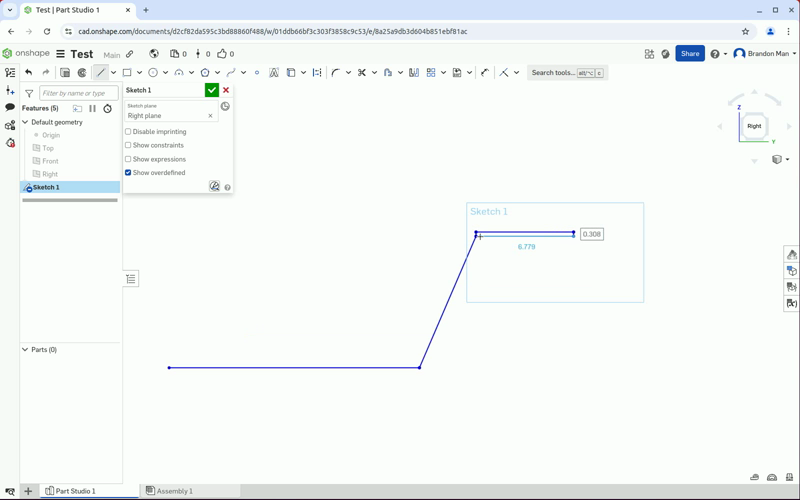
scroll(6)
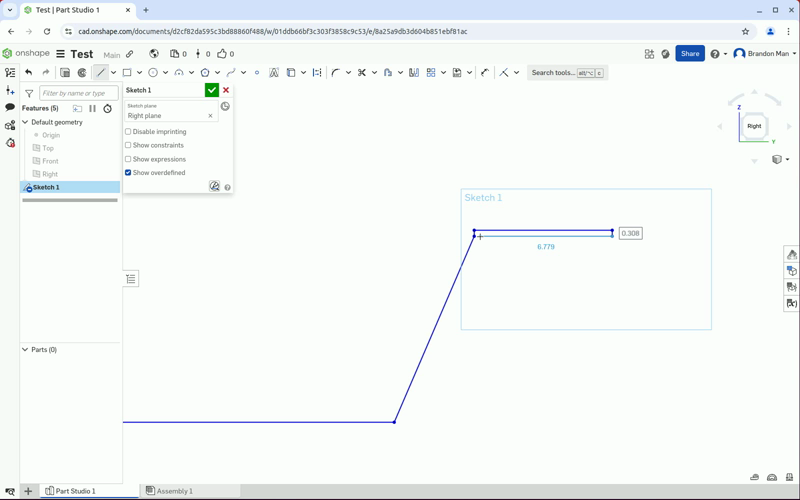
scroll(6)
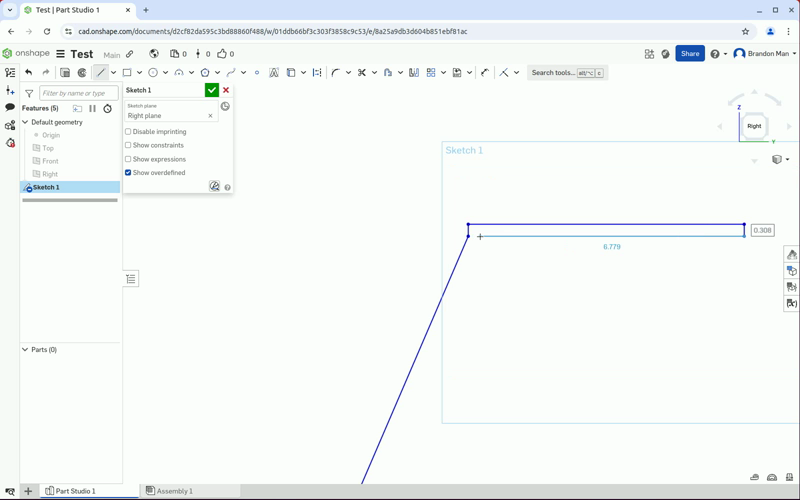
scroll(6)
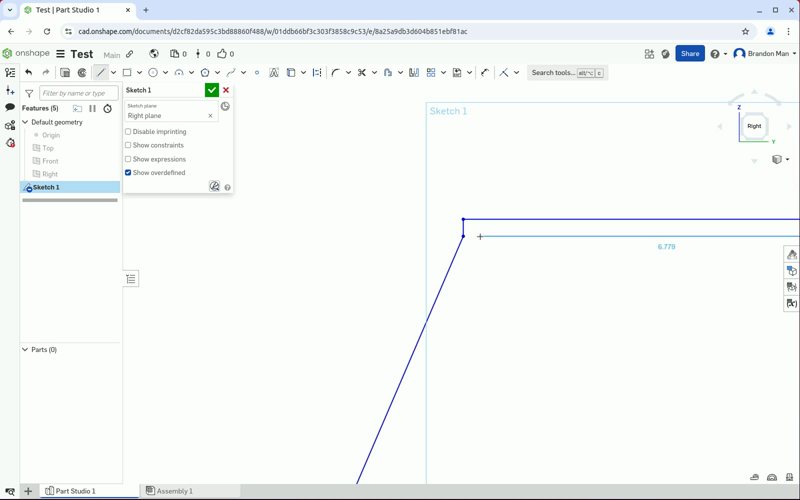
click(480, 236)
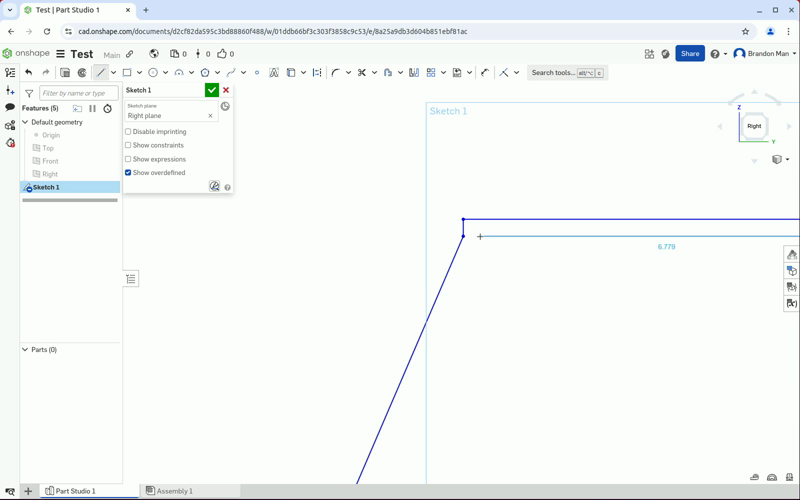
scroll(-6)
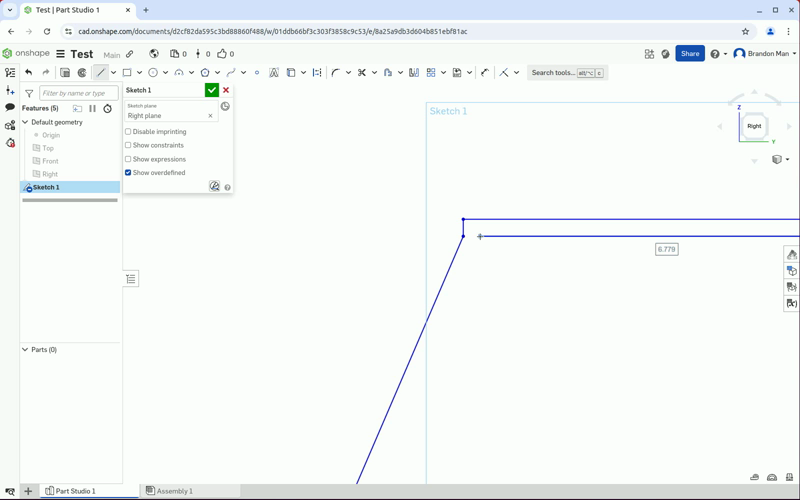
scroll(-6)
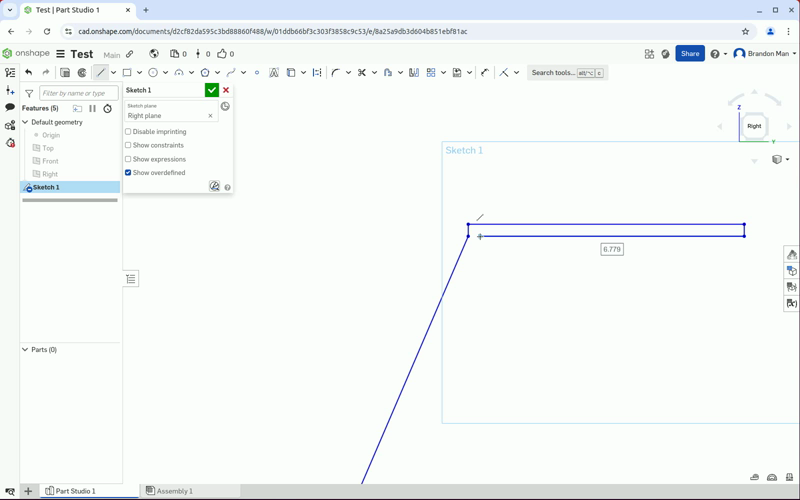
scroll(-6)
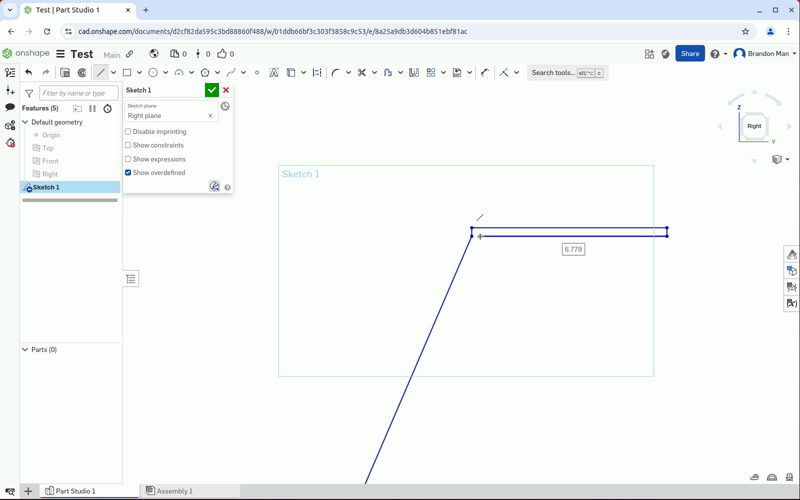
scroll(-6)
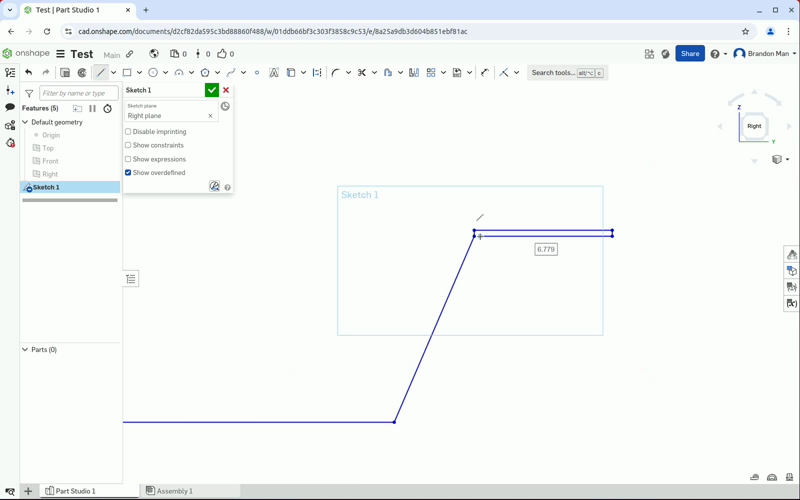
scroll(-6)
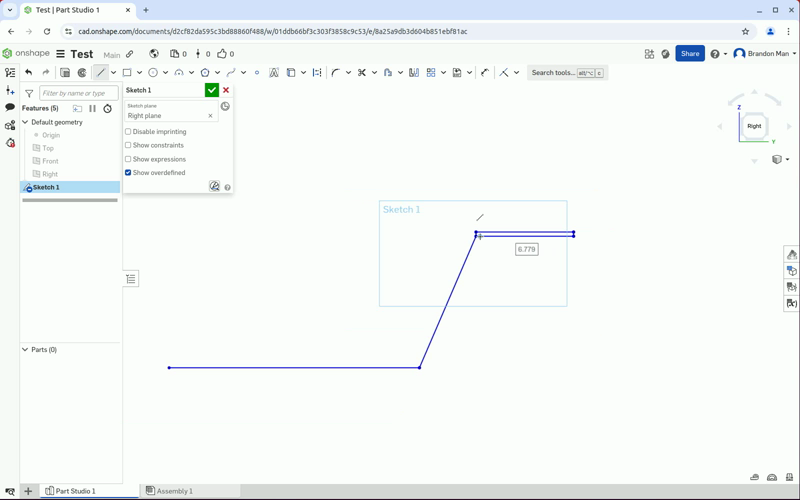
scroll(-6)
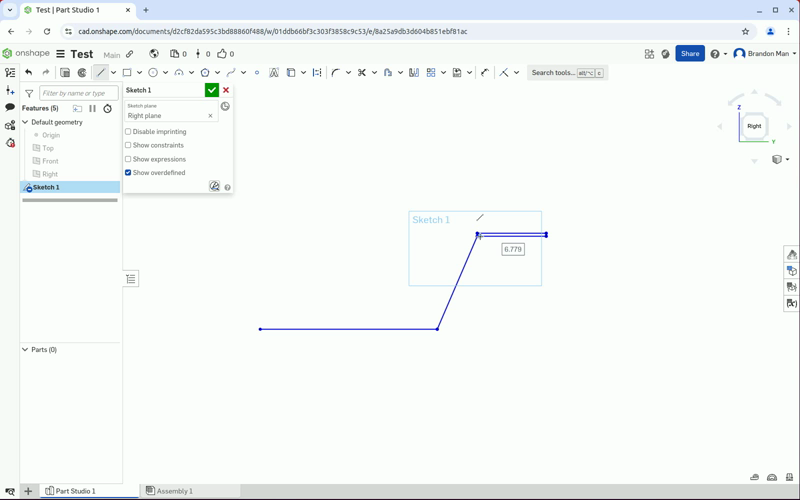
scroll(-6)
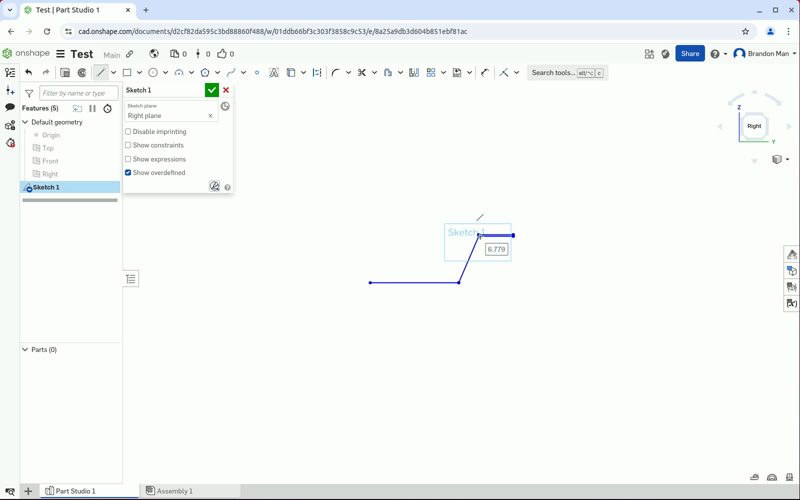
key_up(shift)
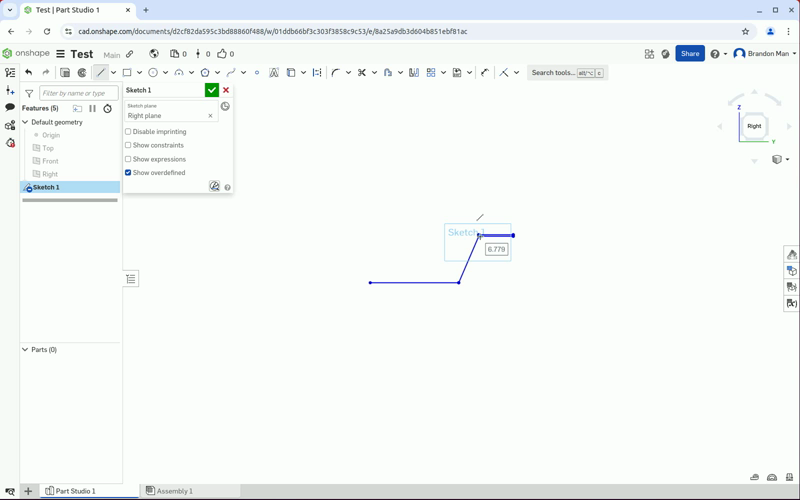
key_down(shift)
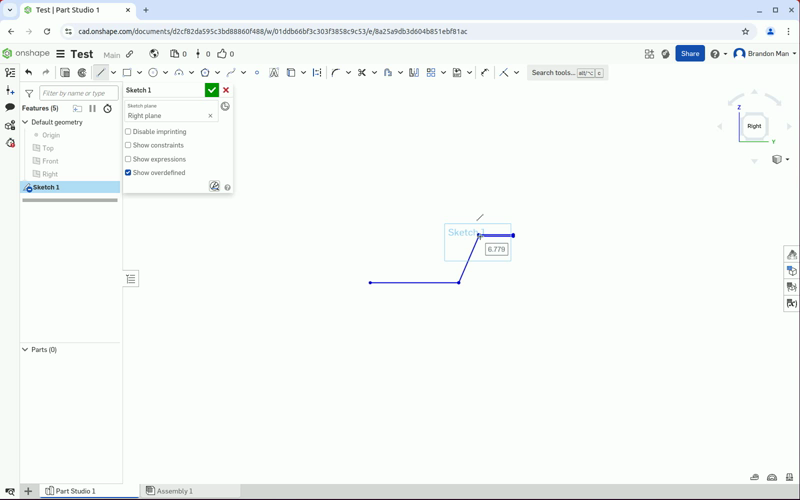
mouse_move(510, 236)
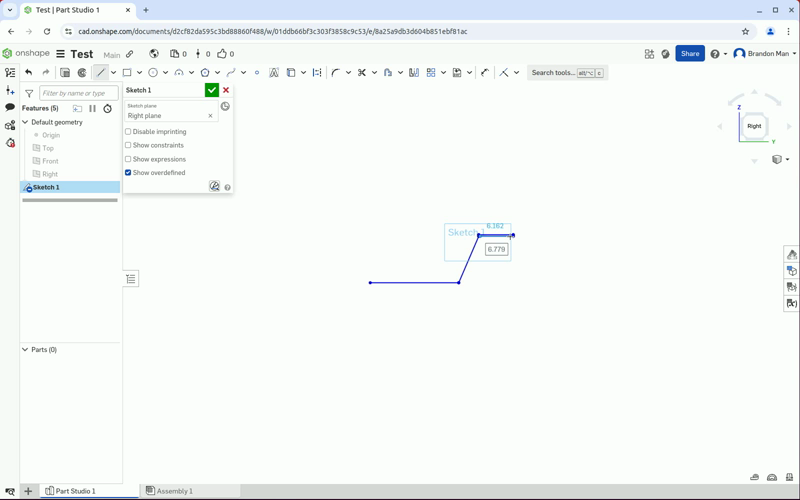
mouse_move(460, 282)
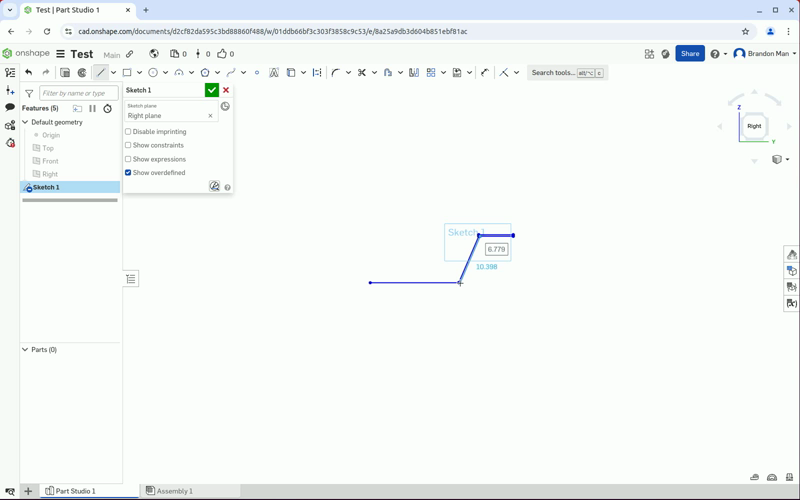
scroll(6)
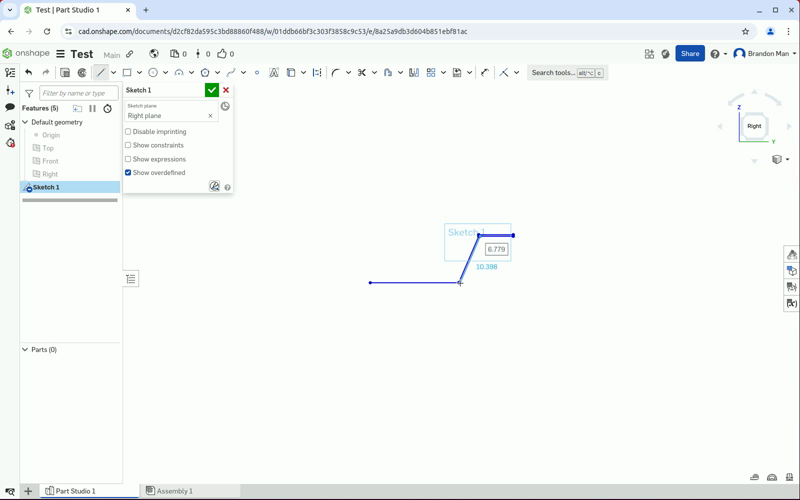
scroll(6)
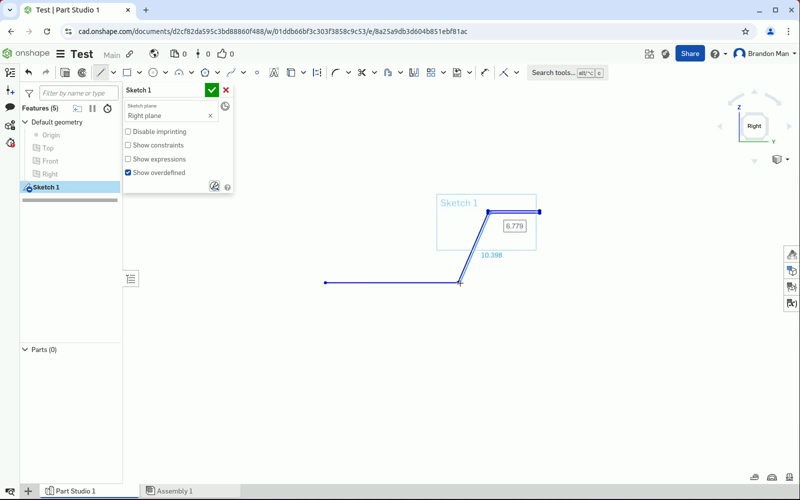
scroll(6)
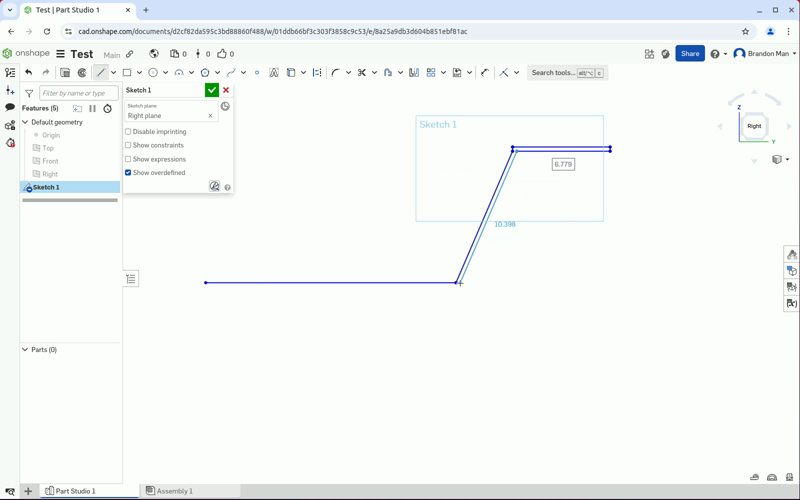
scroll(6)
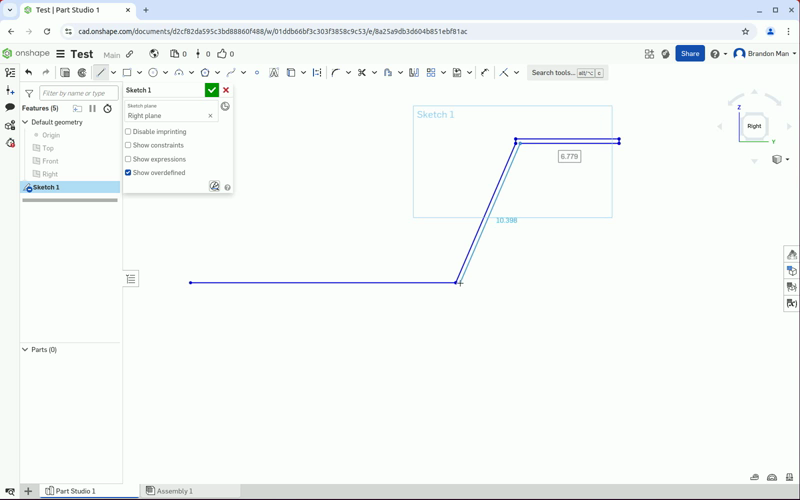
scroll(6)
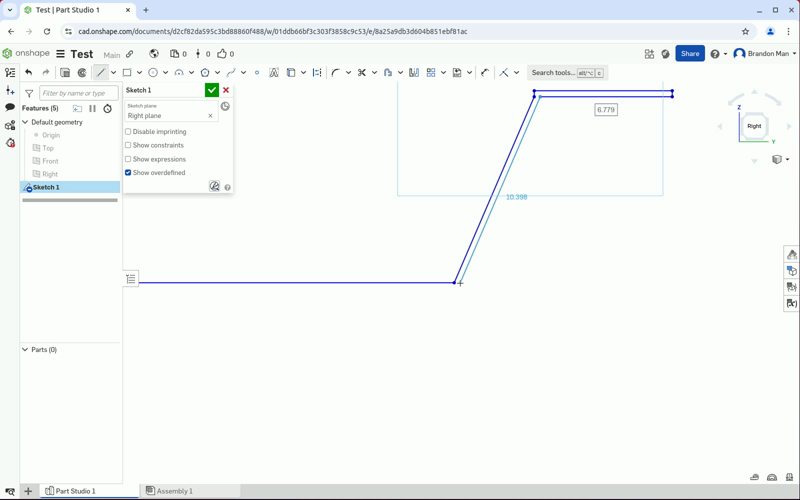
scroll(6)
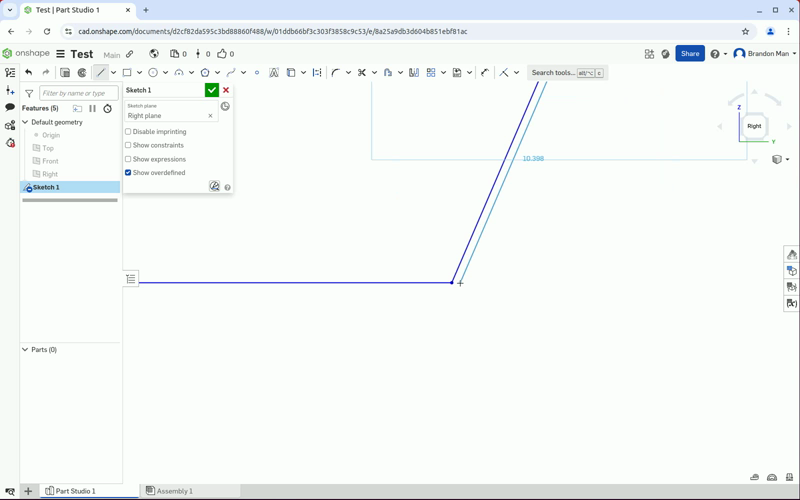
scroll(6)
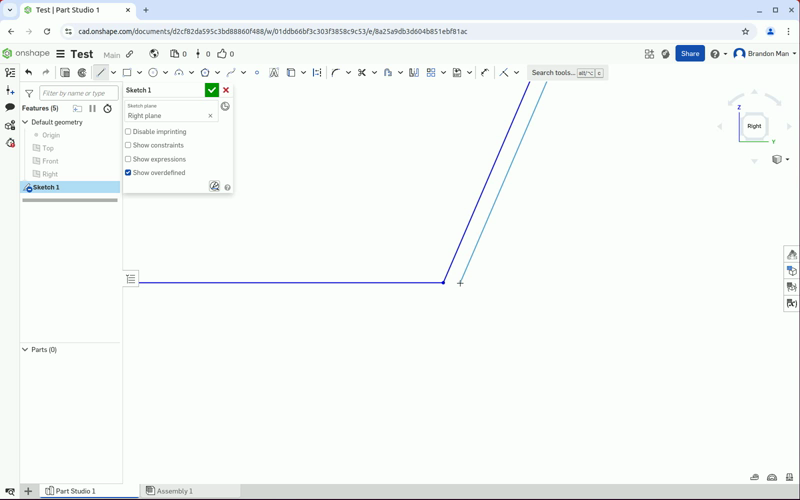
click(460, 282)
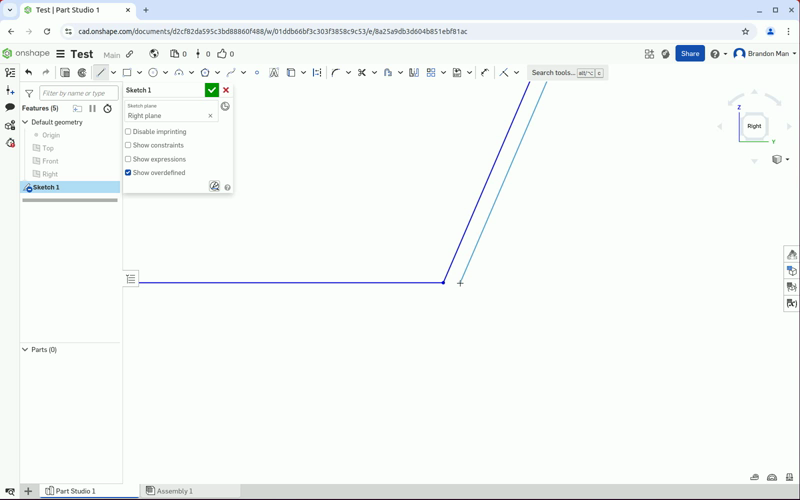
scroll(-6)
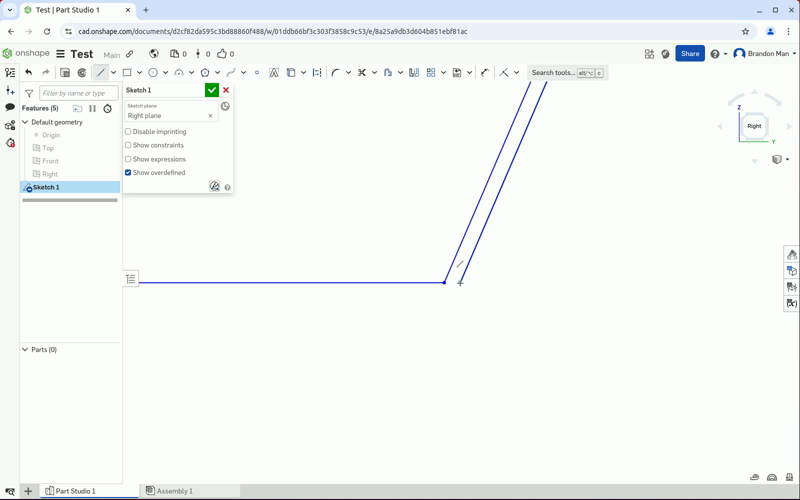
scroll(-6)
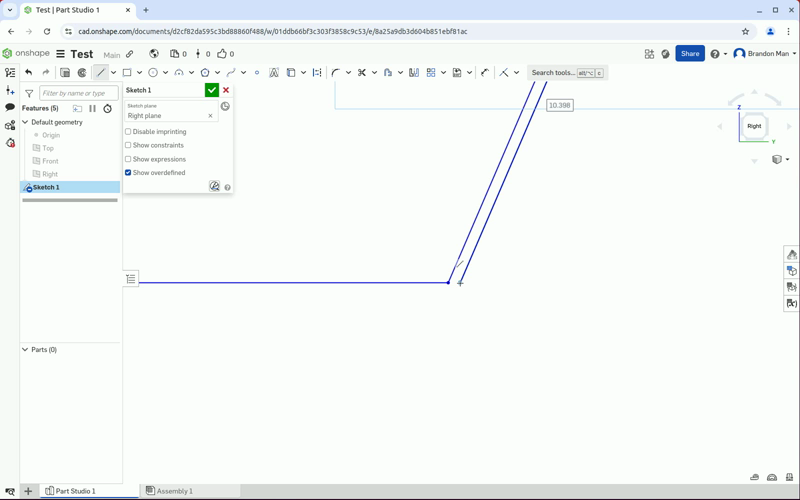
scroll(-6)
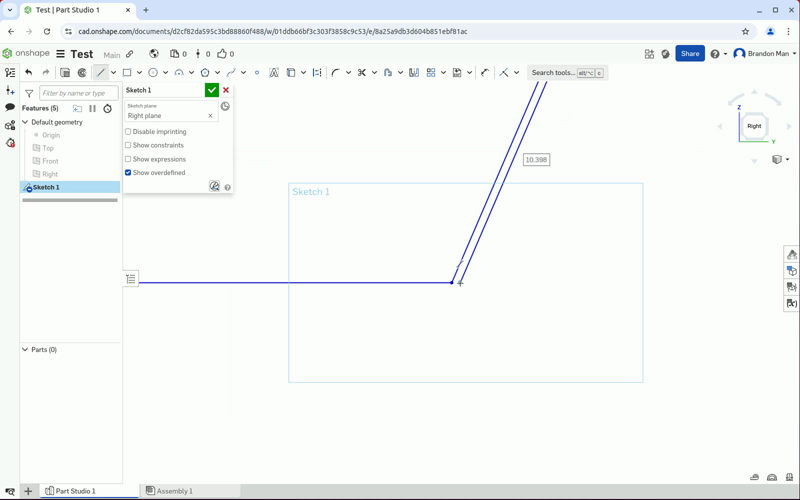
scroll(-6)
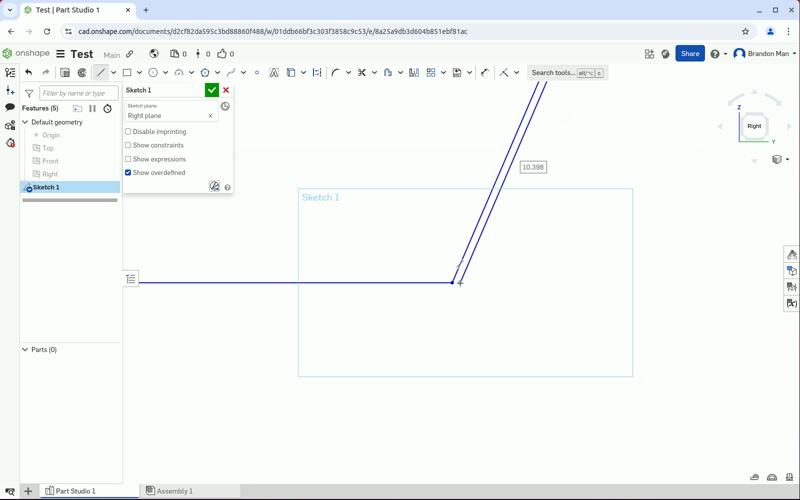
scroll(-6)
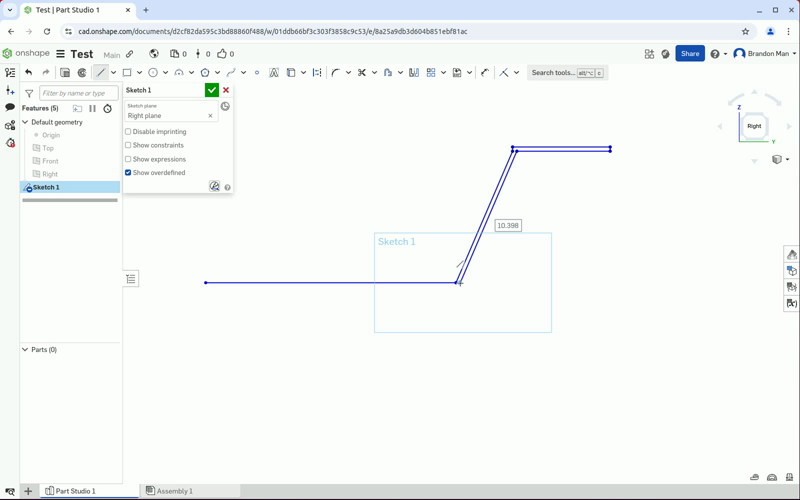
scroll(-6)
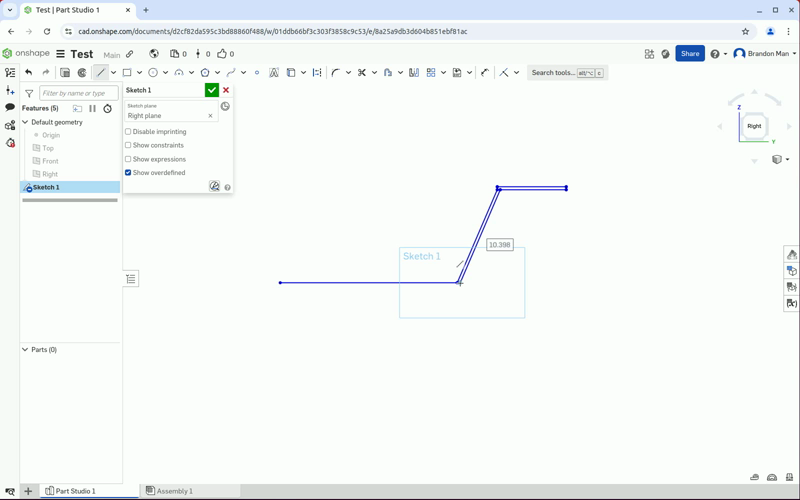
scroll(-6)
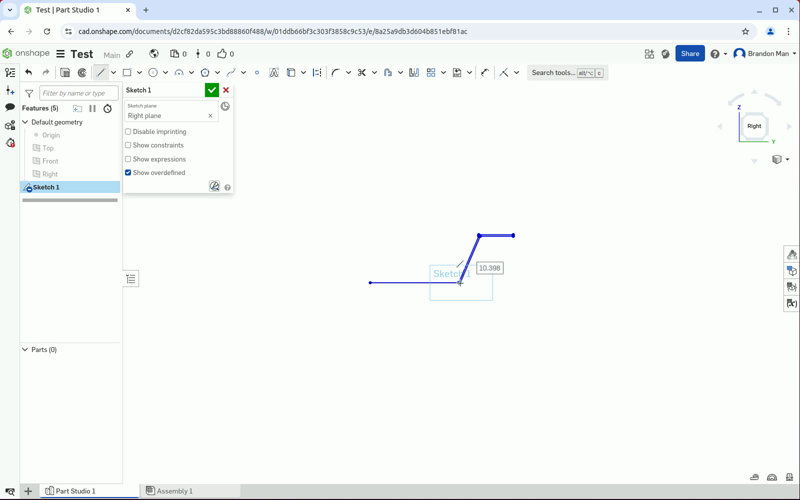
key_up(shift)
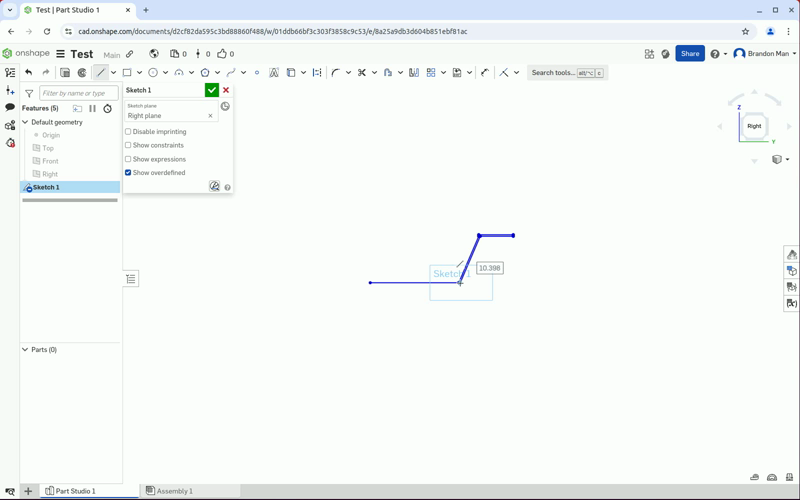
key_down(shift)
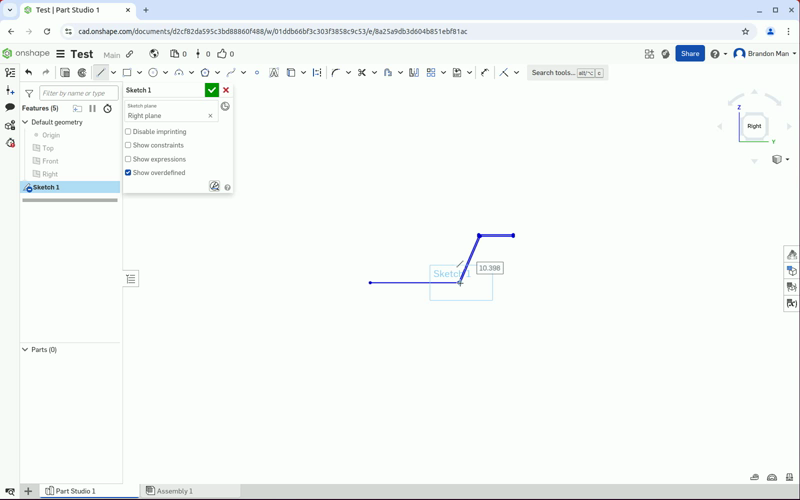
mouse_move(370, 282)
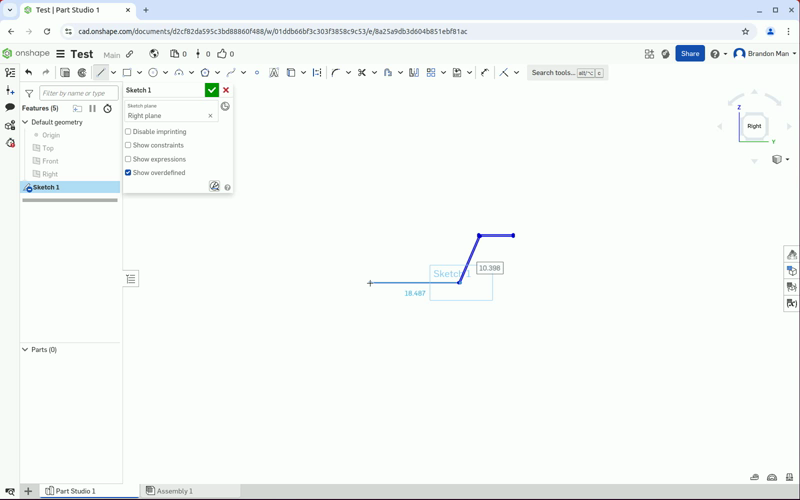
key_up(shift)
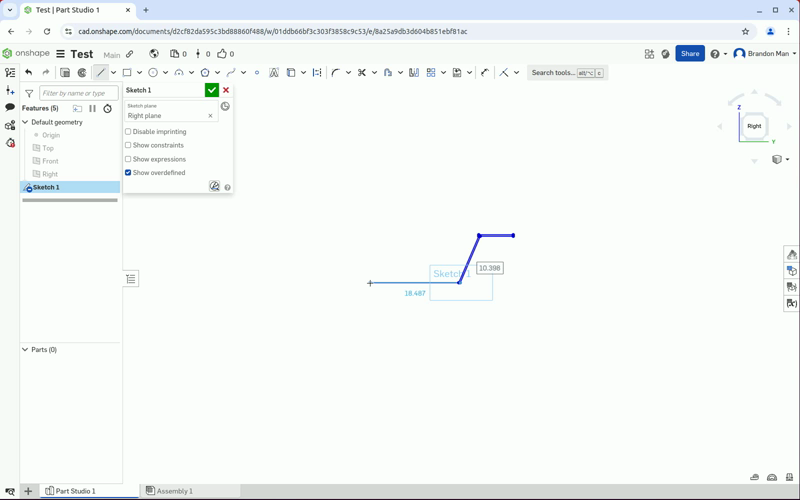
click(370, 282)
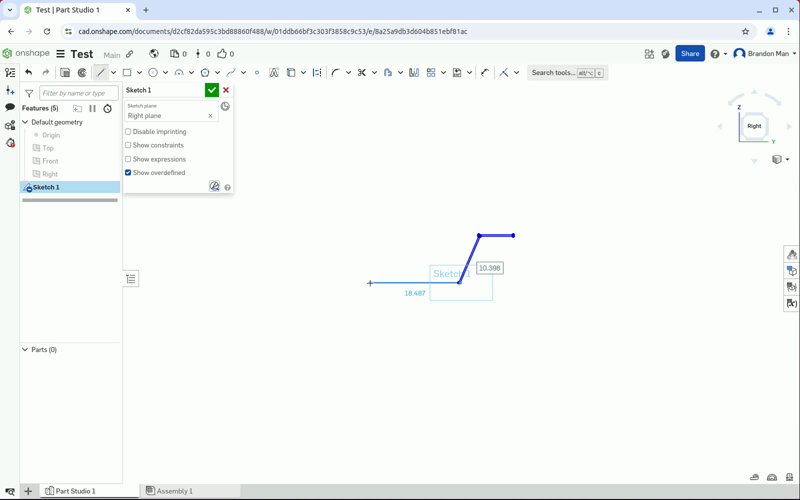
key(esc)
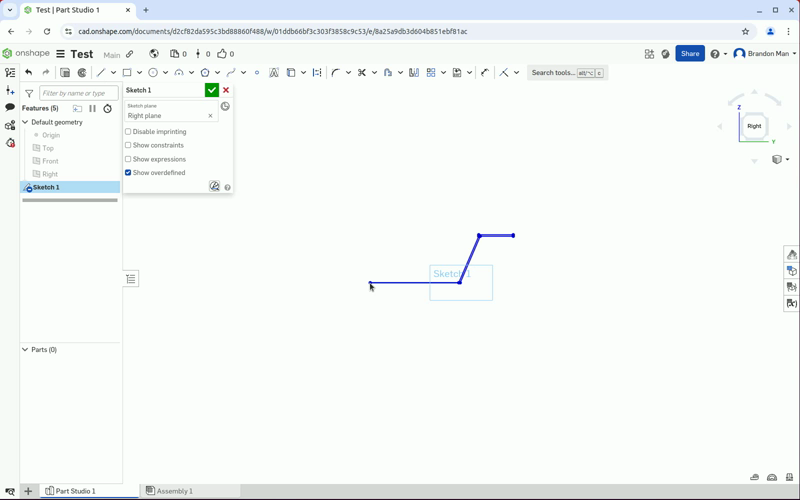
mouse_move(475, 243)
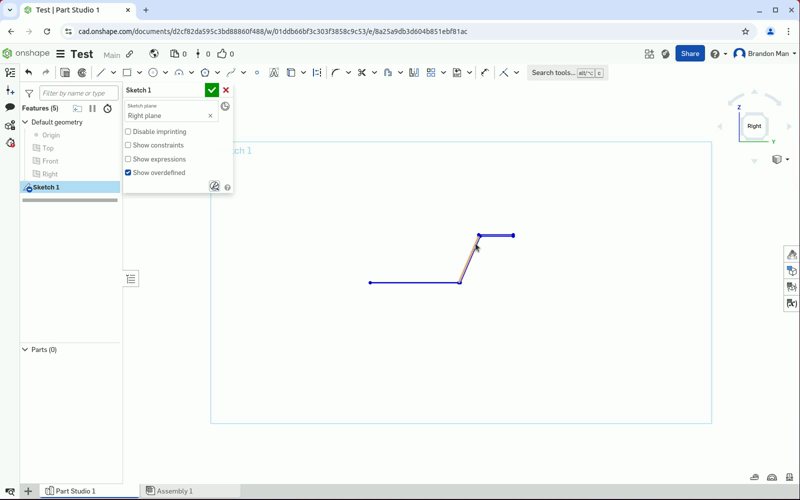
scroll(6)
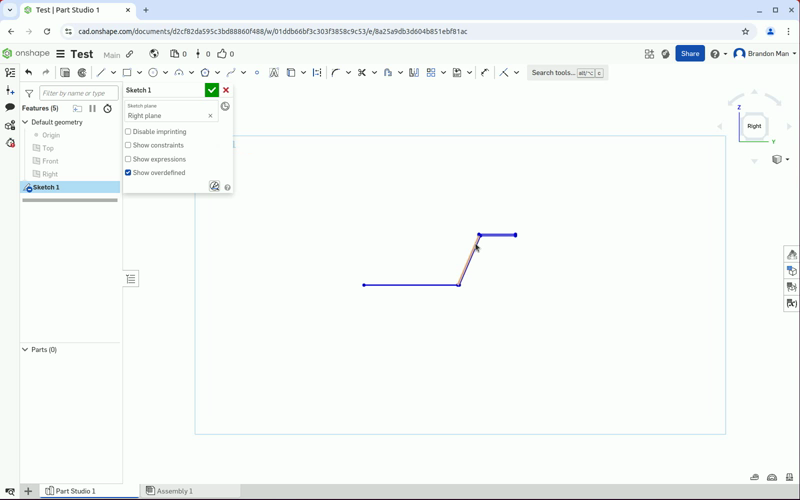
scroll(6)
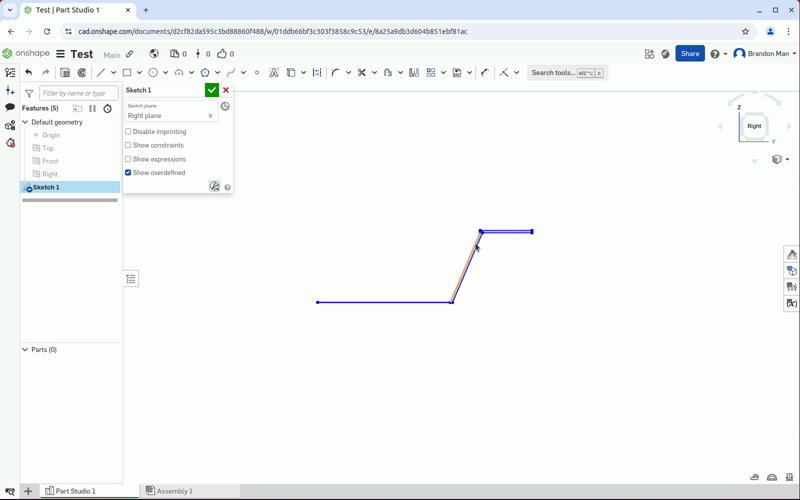
scroll(6)
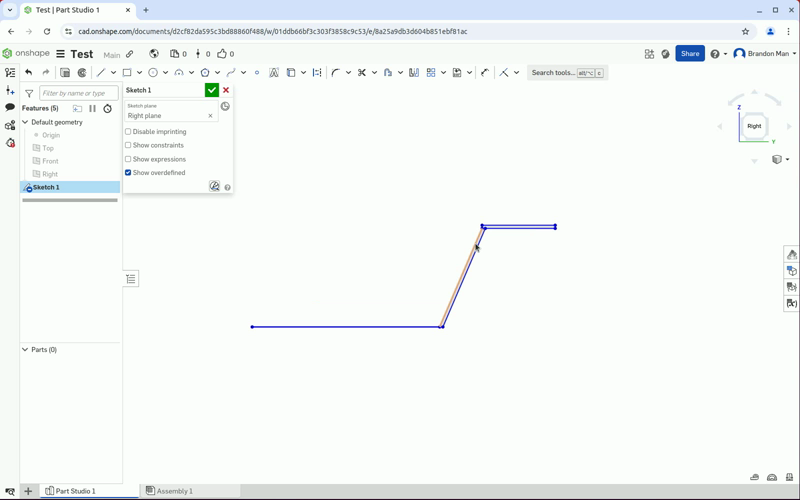
scroll(6)
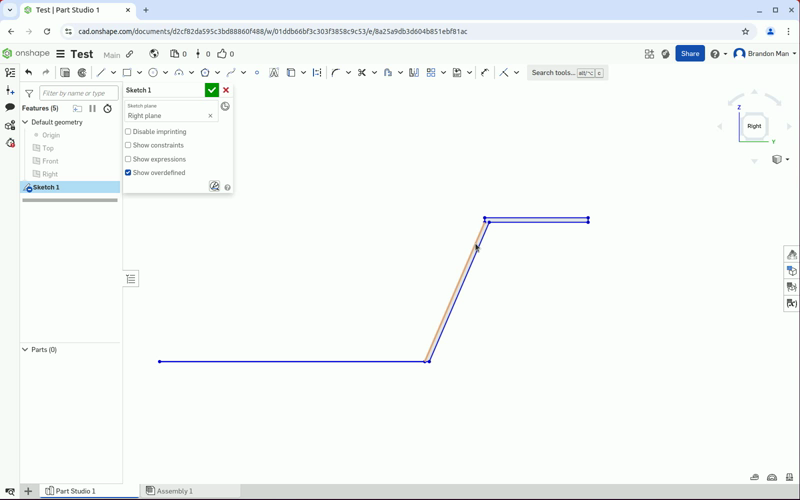
scroll(6)
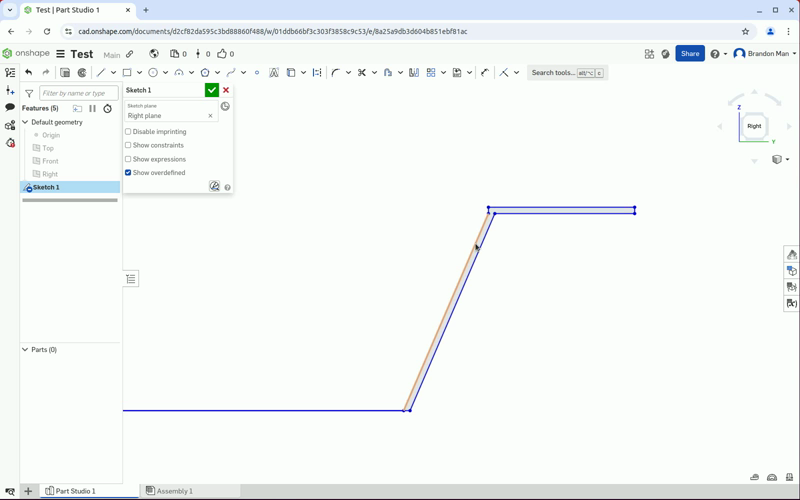
scroll(6)
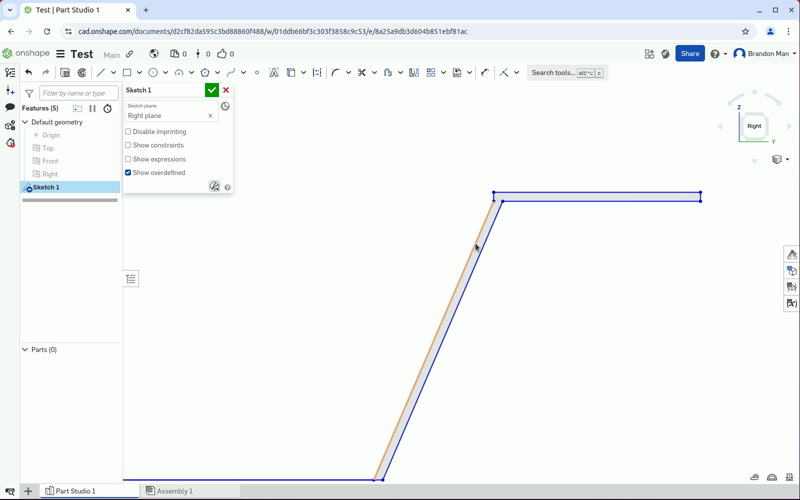
scroll(6)
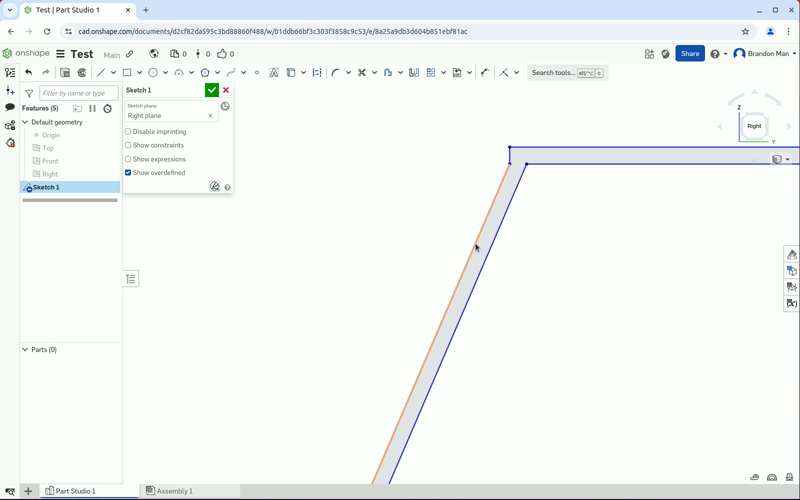
click(475, 243)
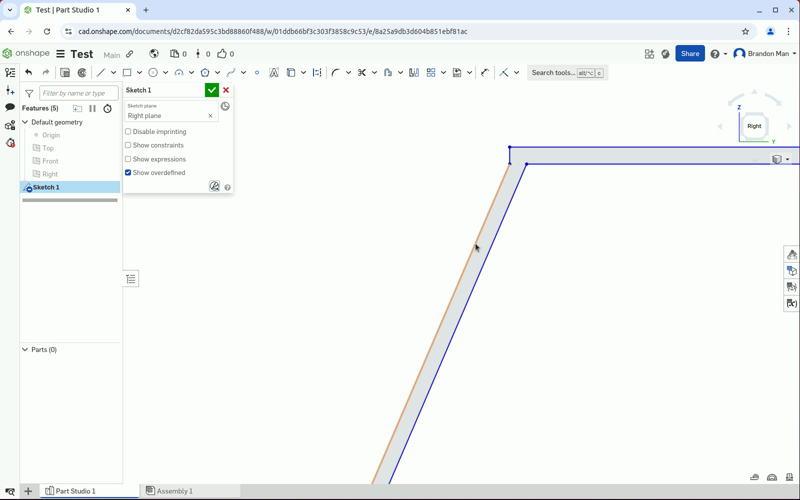
scroll(-6)
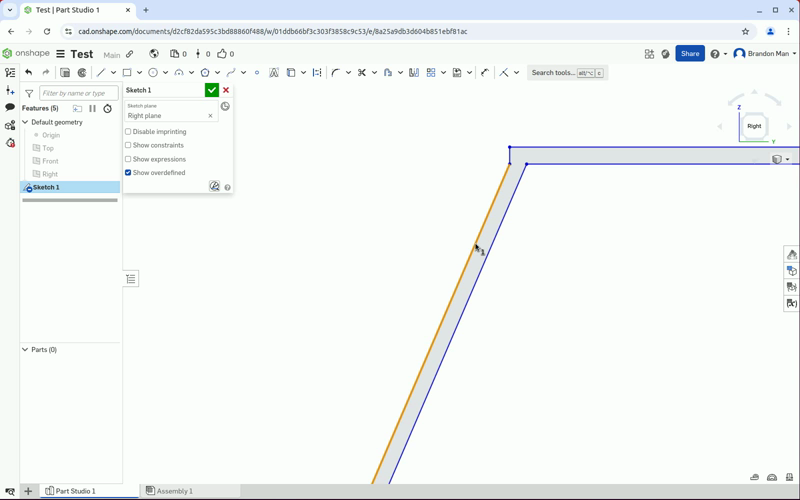
scroll(-6)
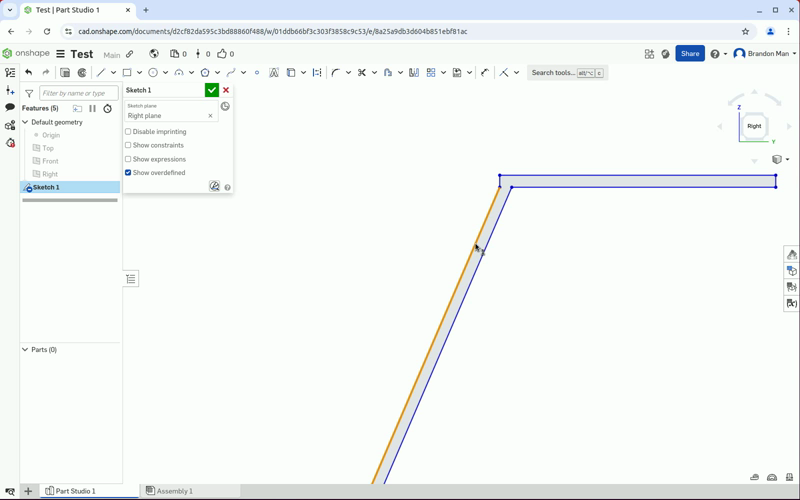
scroll(-6)
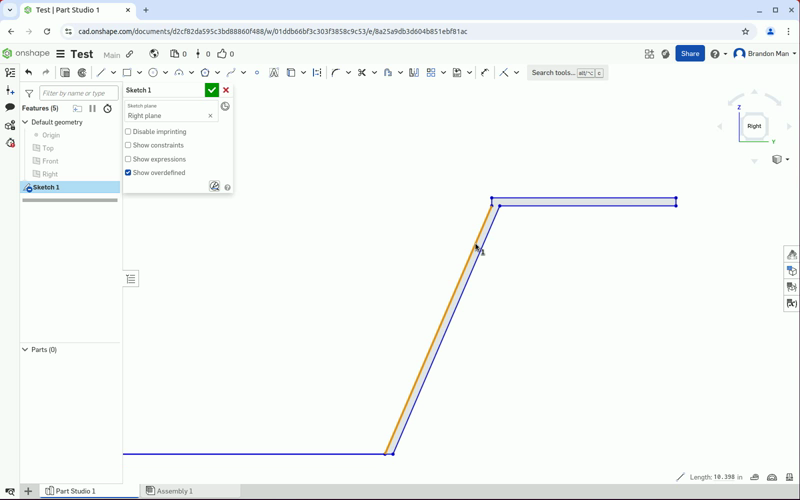
scroll(-6)
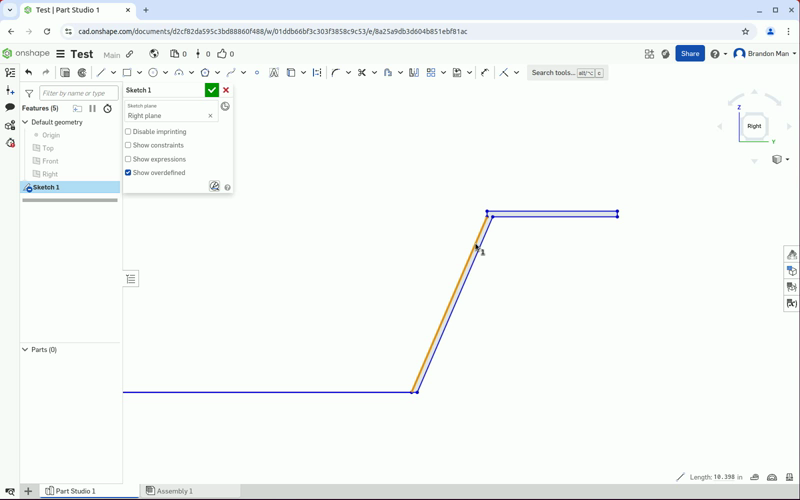
scroll(-6)
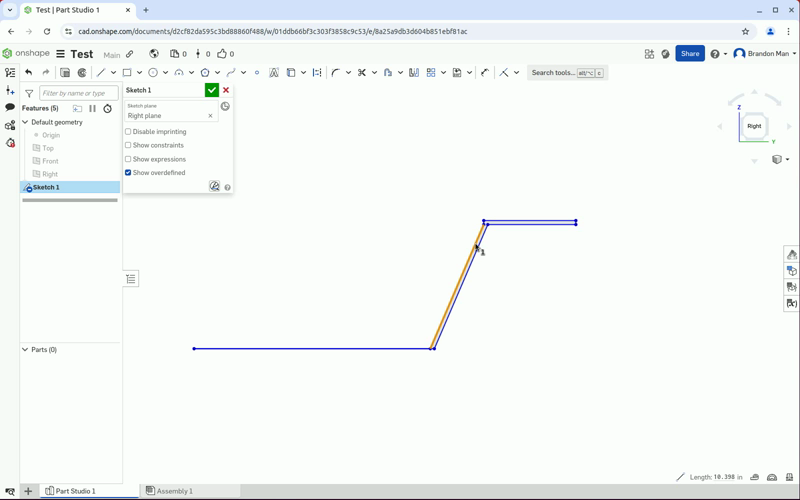
scroll(-6)
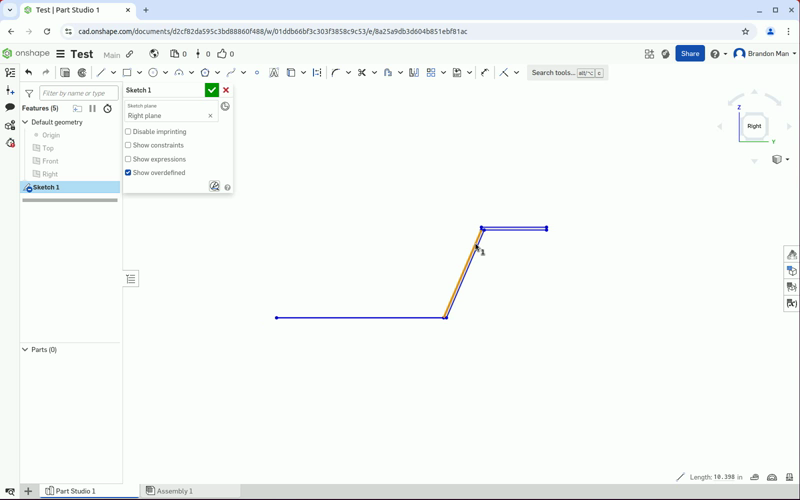
scroll(-6)
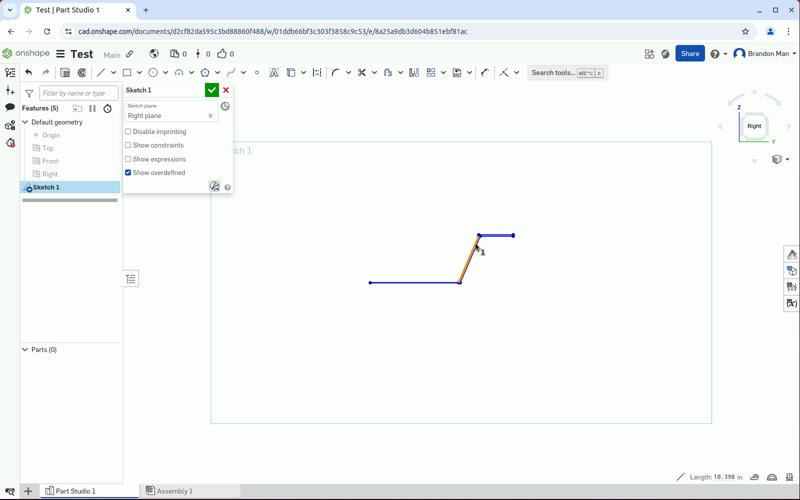
mouse_move(73, 352)
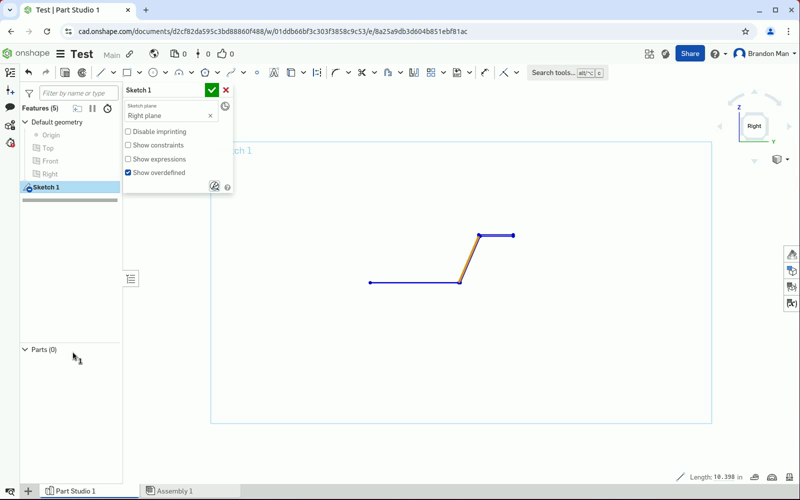
key(shift+y)
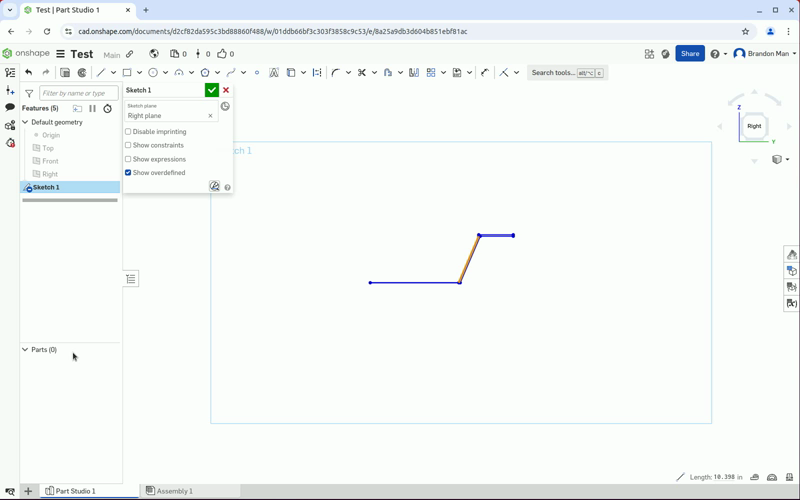
key(shift+e)
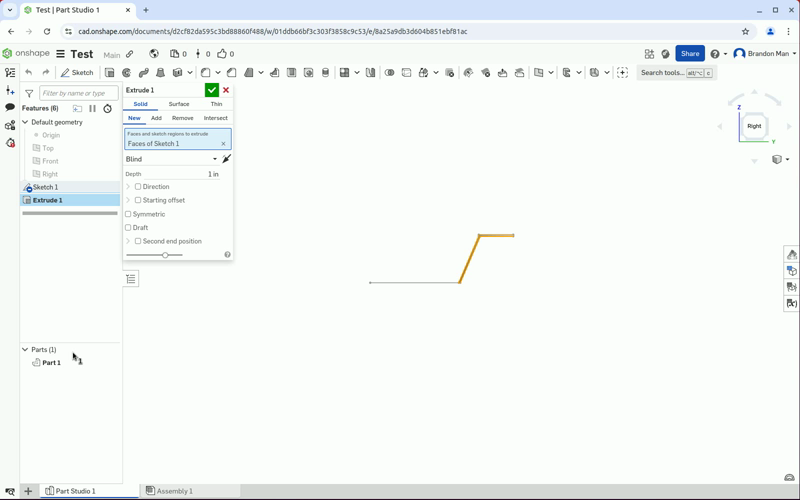
mouse_move(143, 106)
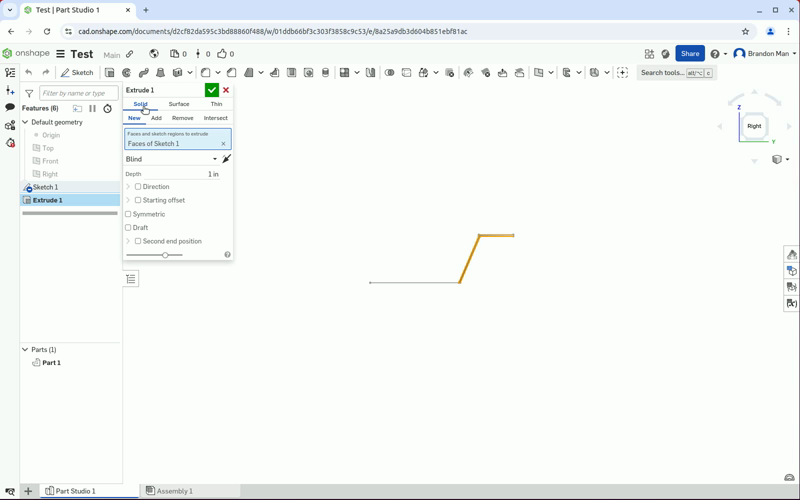
click(143, 106)
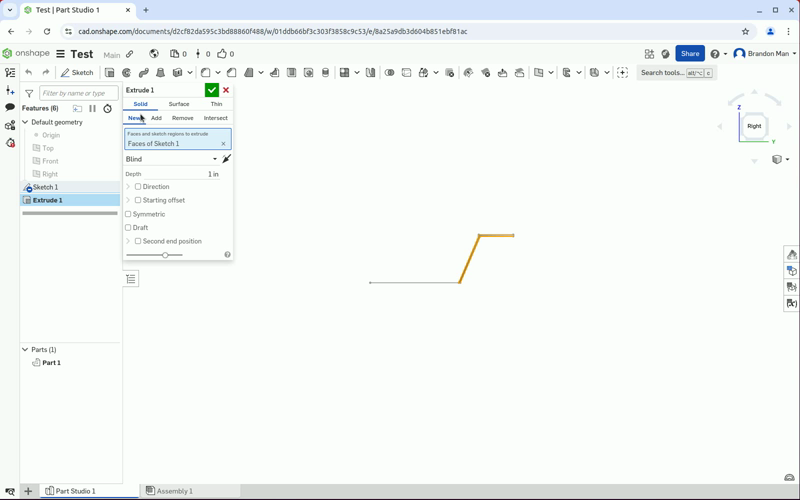
mouse_move(137, 120)
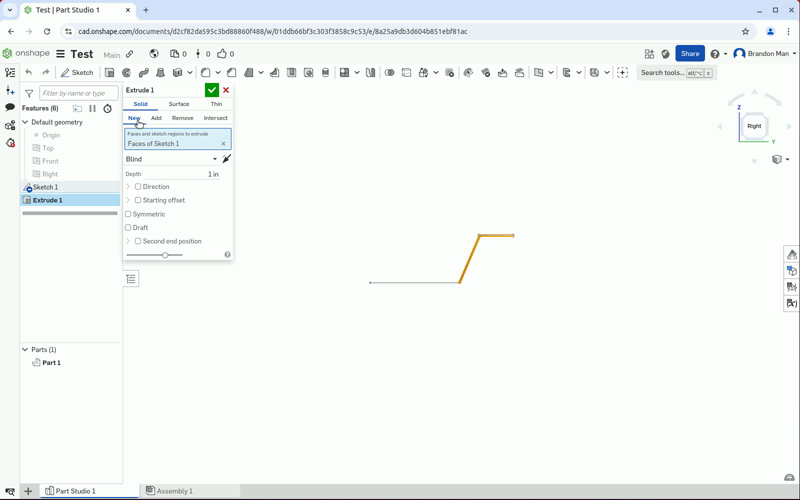
click(137, 120)
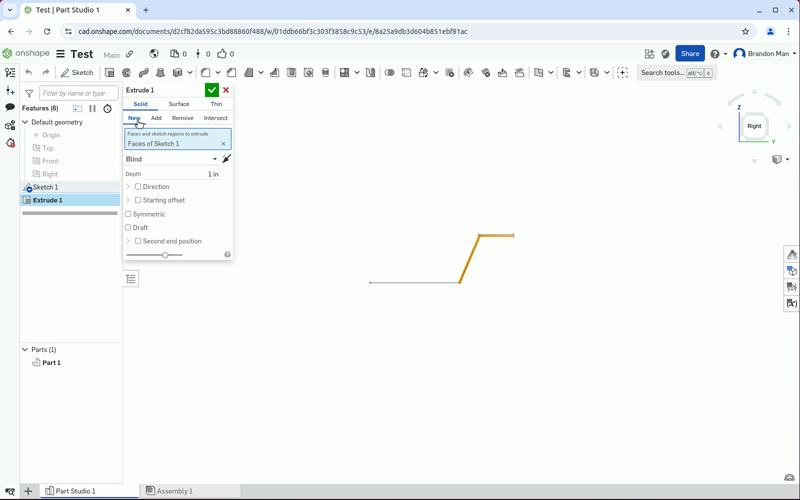
key(tab, 4)
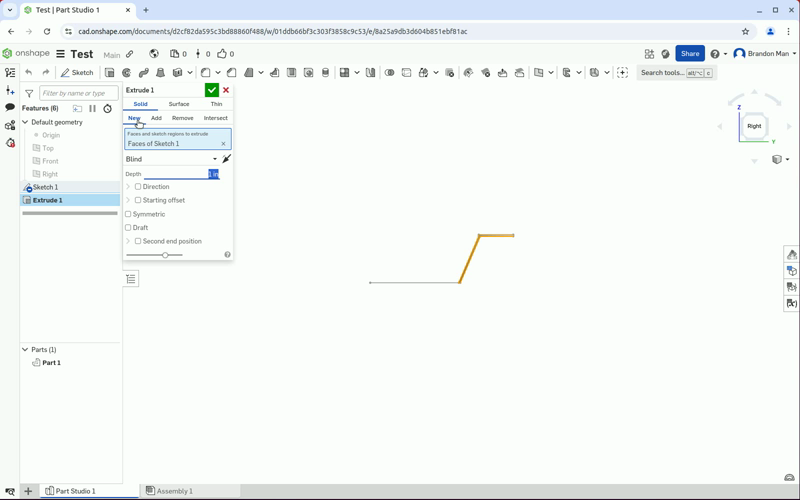
text(12.516)
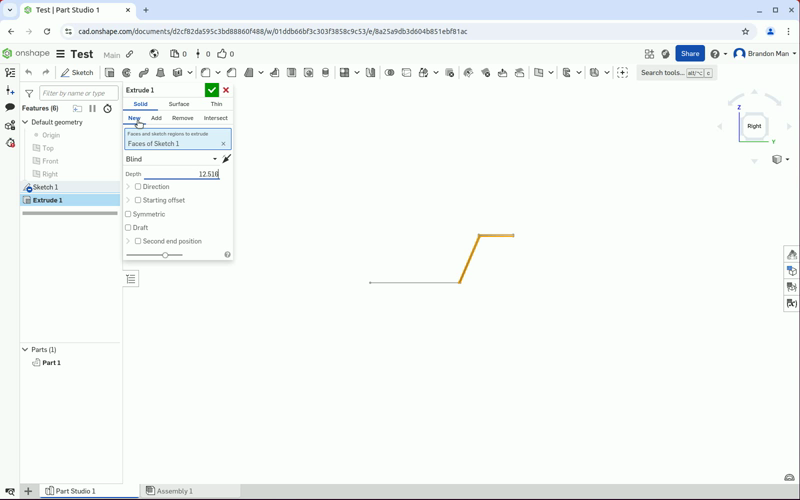
key(tab, 3)
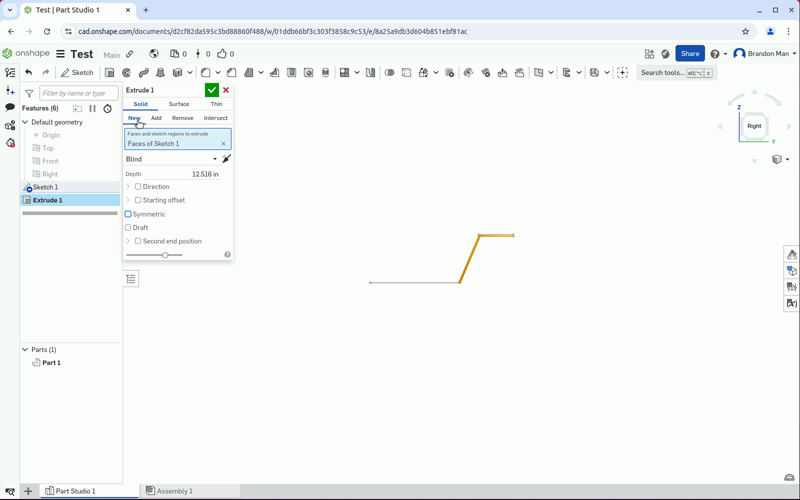
key(space)
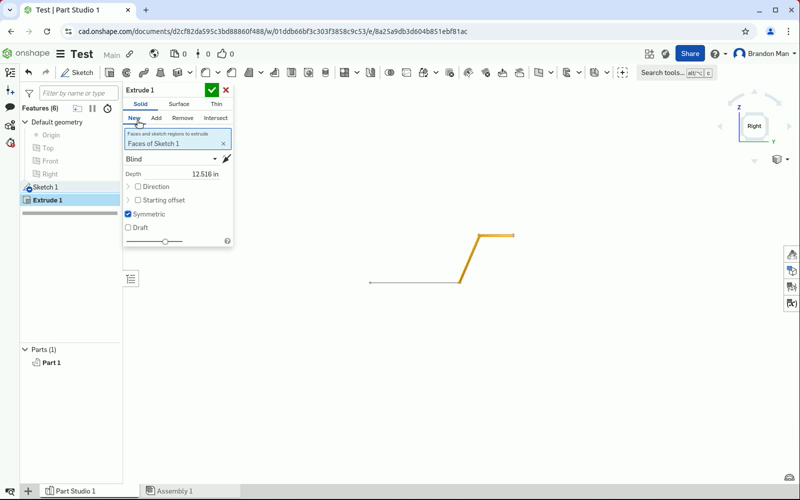
key(enter)
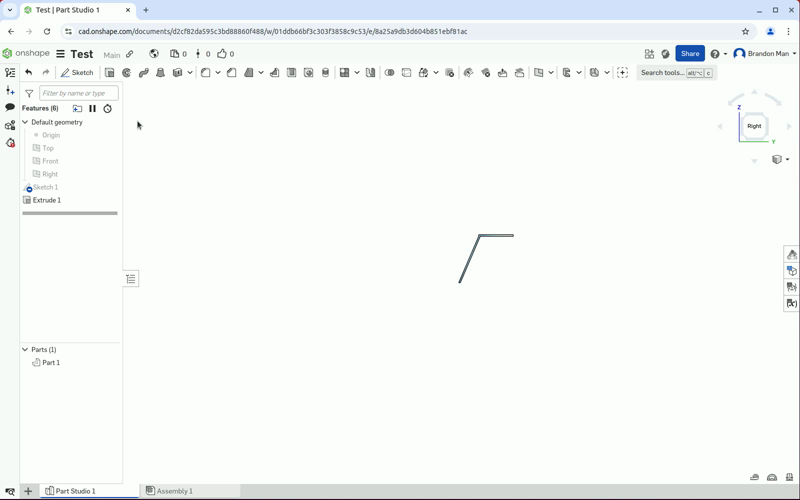
key(shift+h)
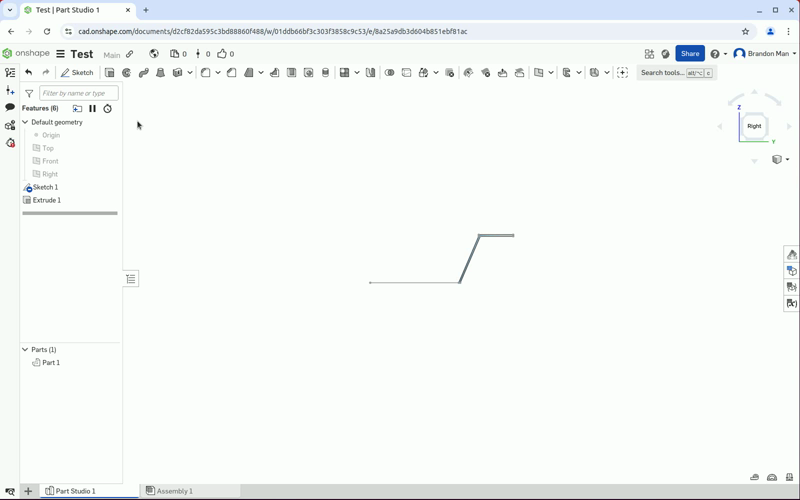
key(shift+h)
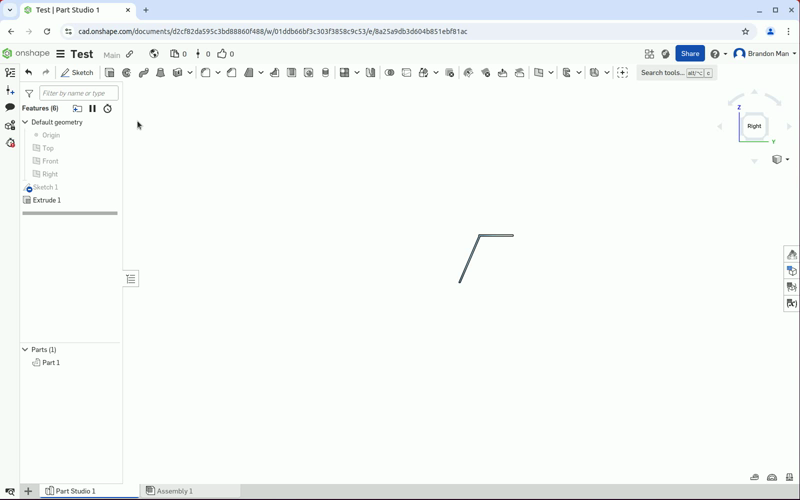
mouse_move(73, 189)
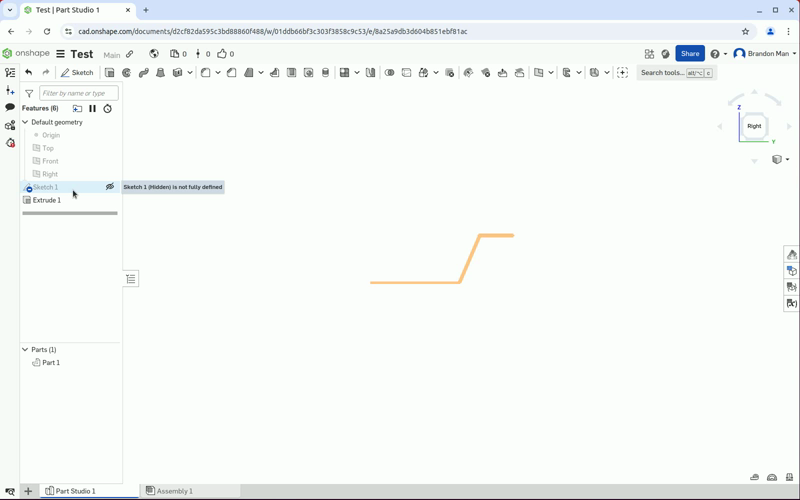
click(73, 189)
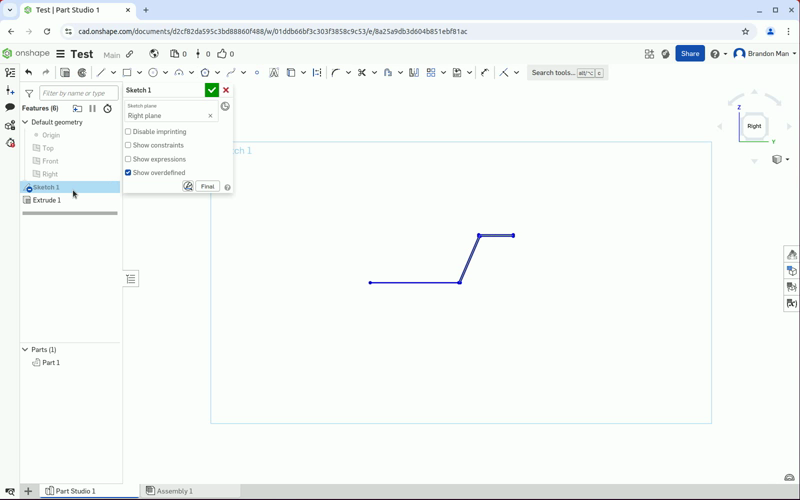
mouse_move(229, 92)
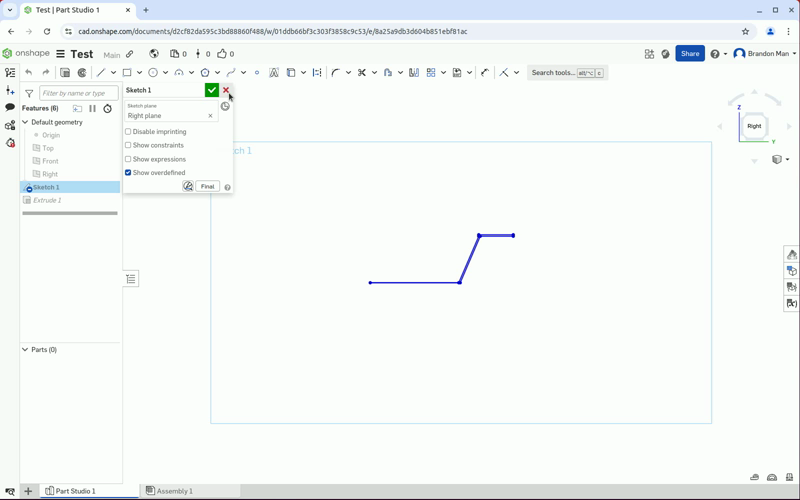
click(229, 92)
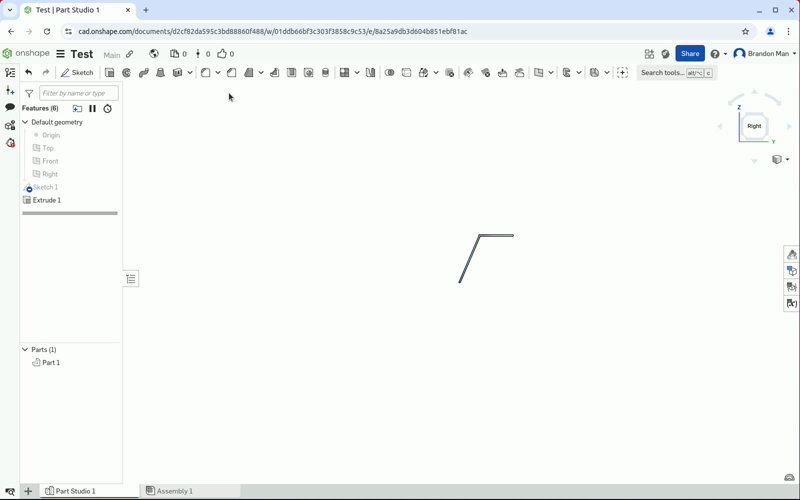
mouse_move(73, 352)
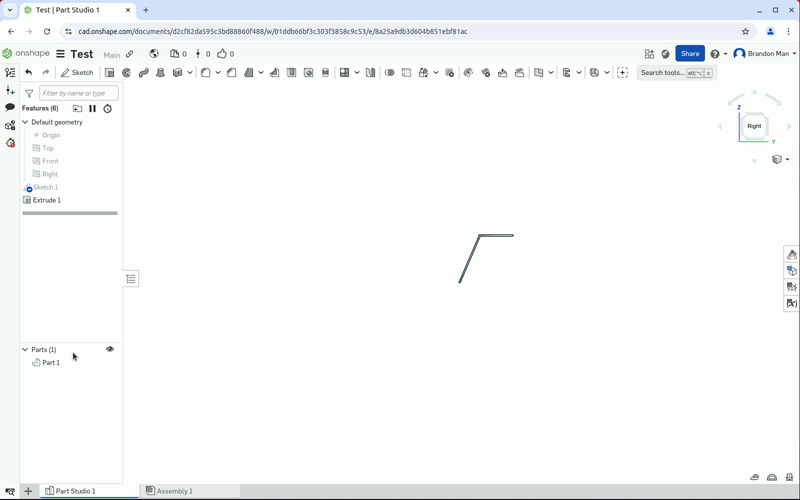
key(y)
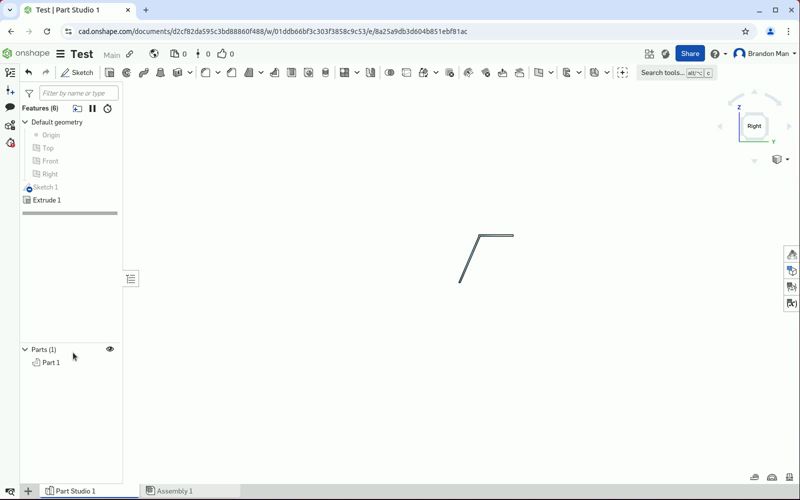
key(shift+p)
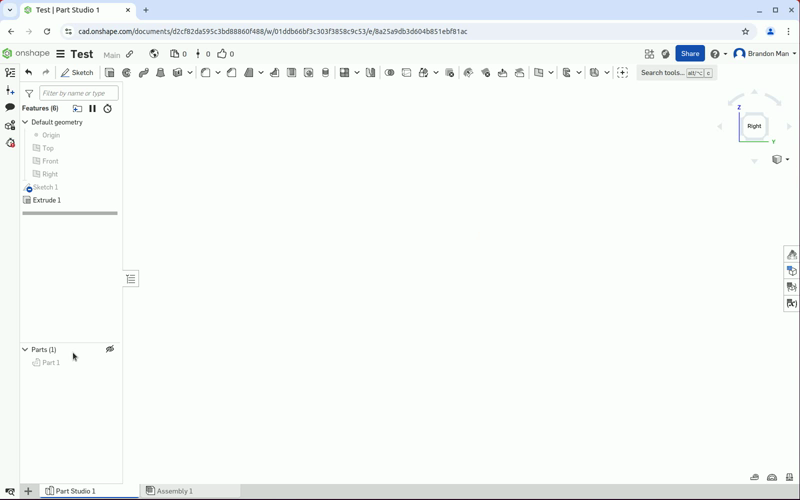
key(space)
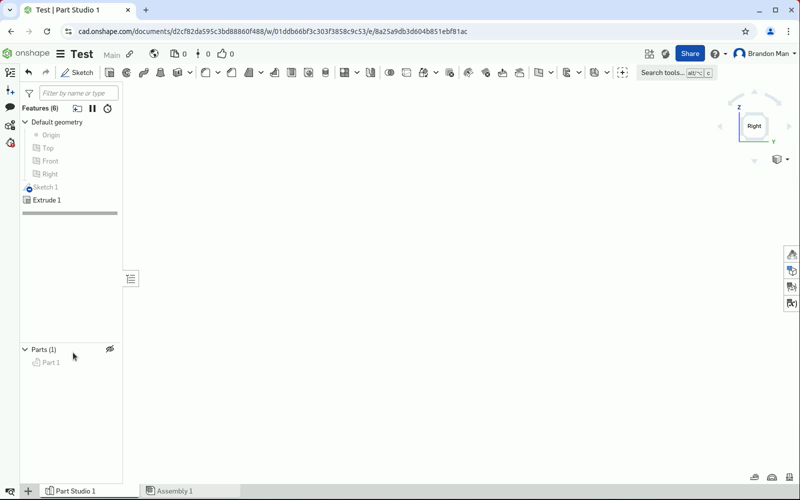
key_down(shift)
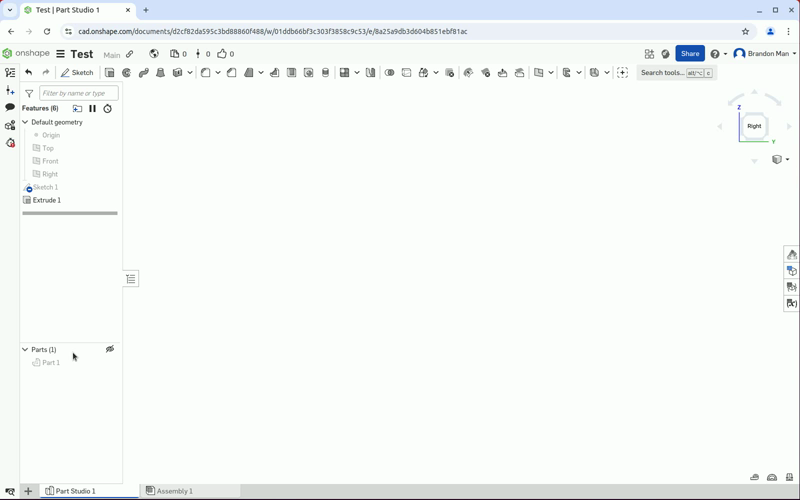
key(right)
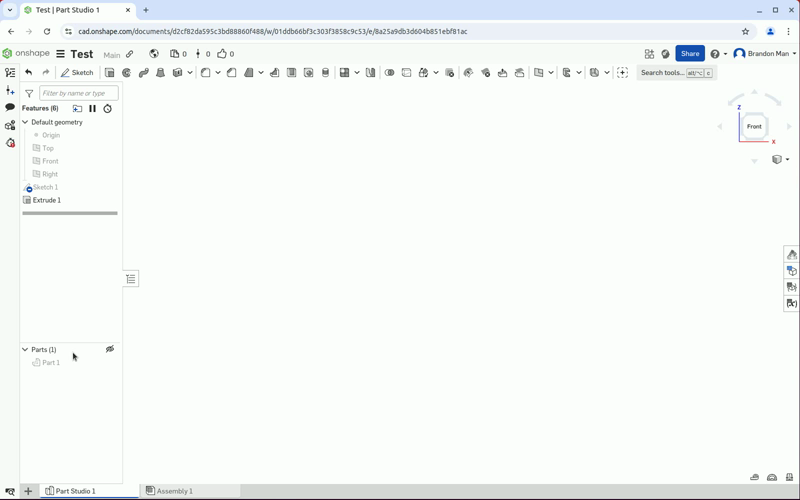
key_up(shift)
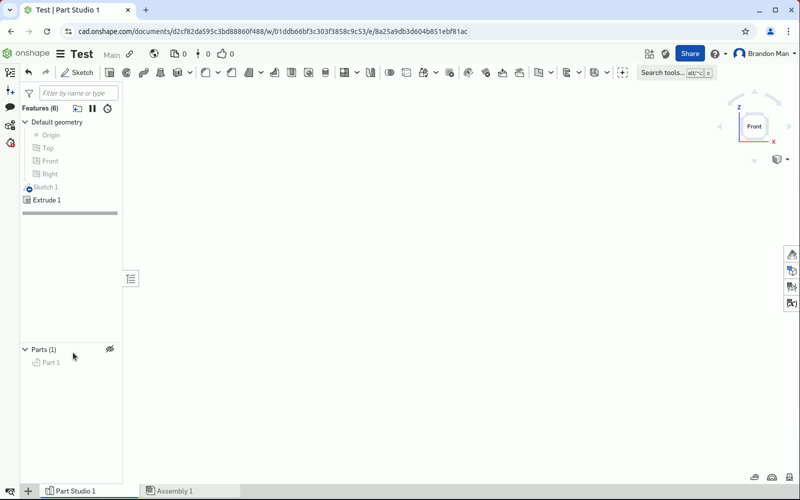
key(space)
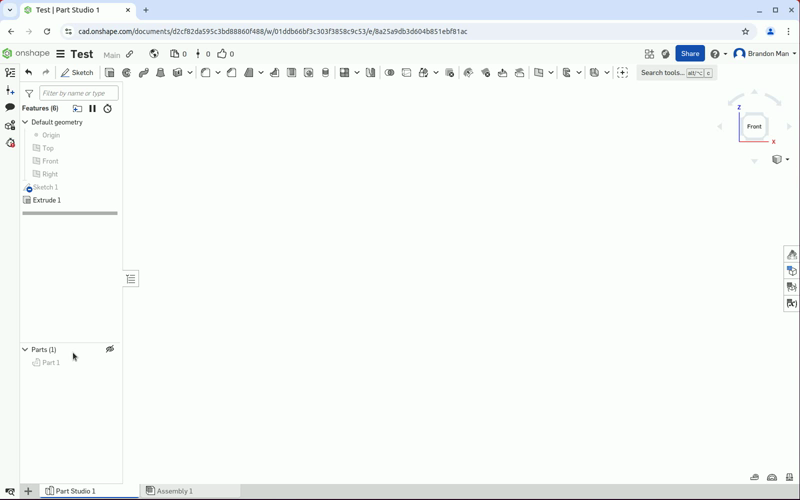
key_down(shift)
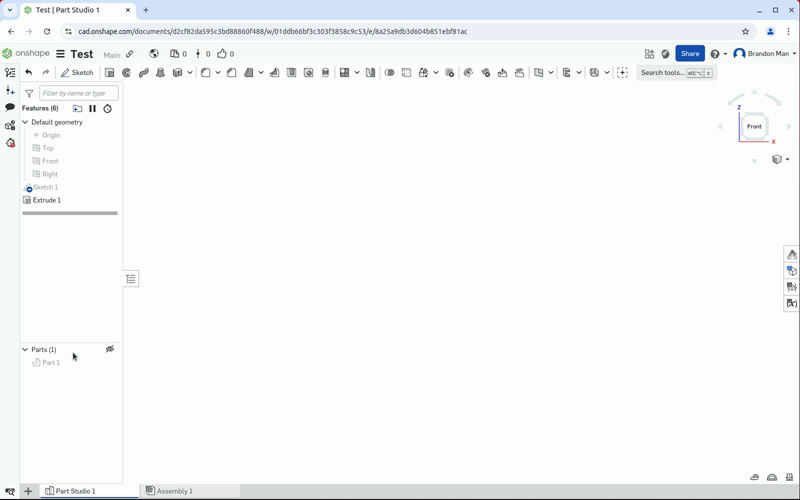
key(down)
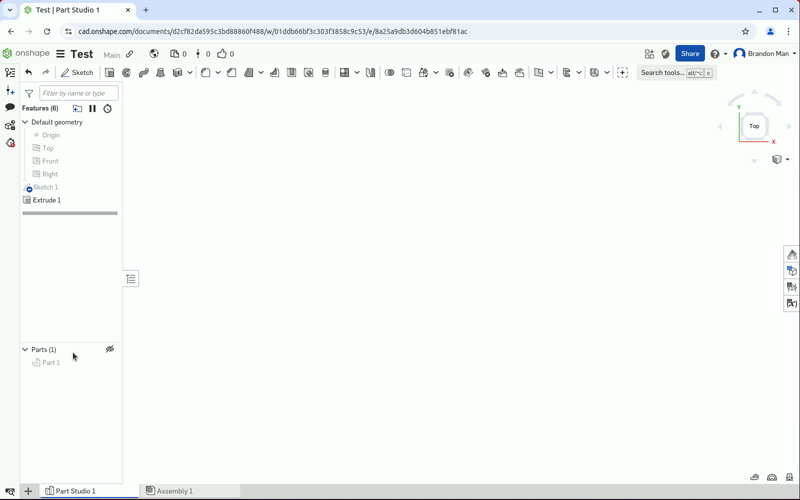
key_up(shift)
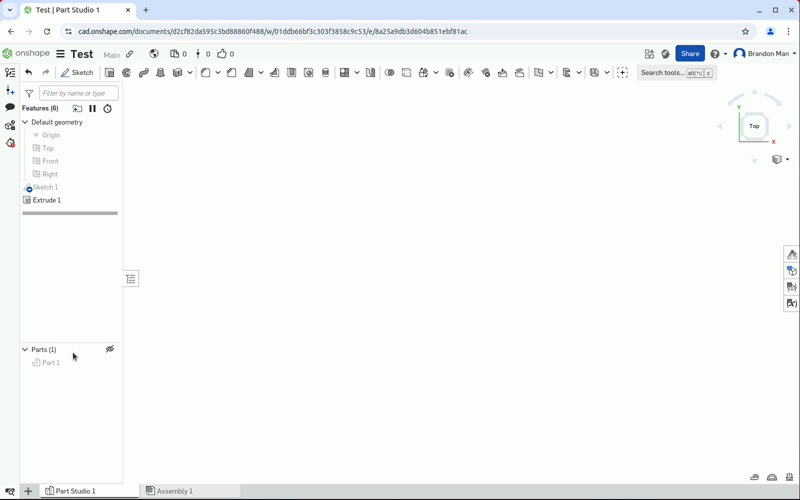
mouse_move(73, 352)
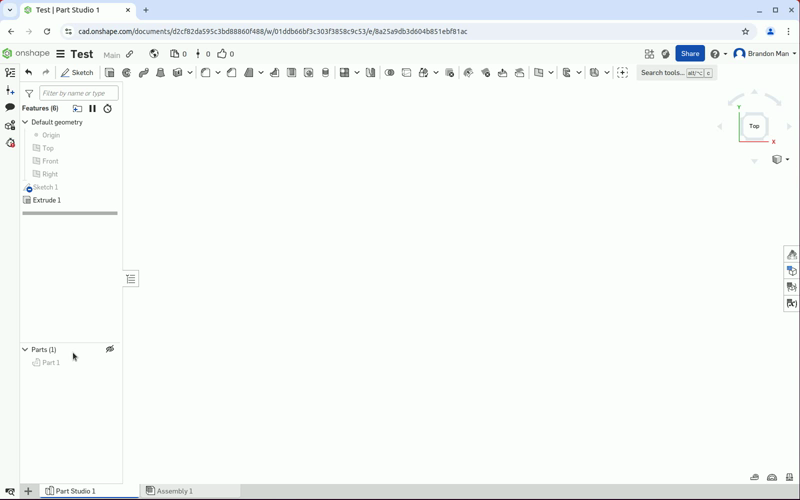
key(shift+y)
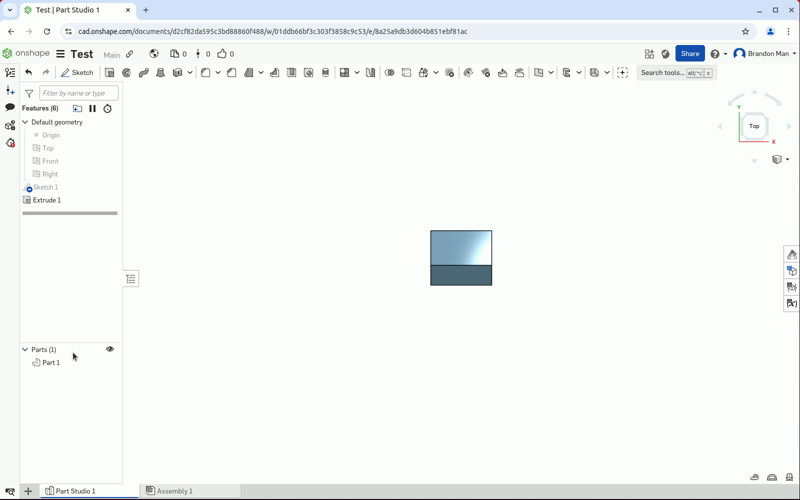
mouse_move(541, 75)
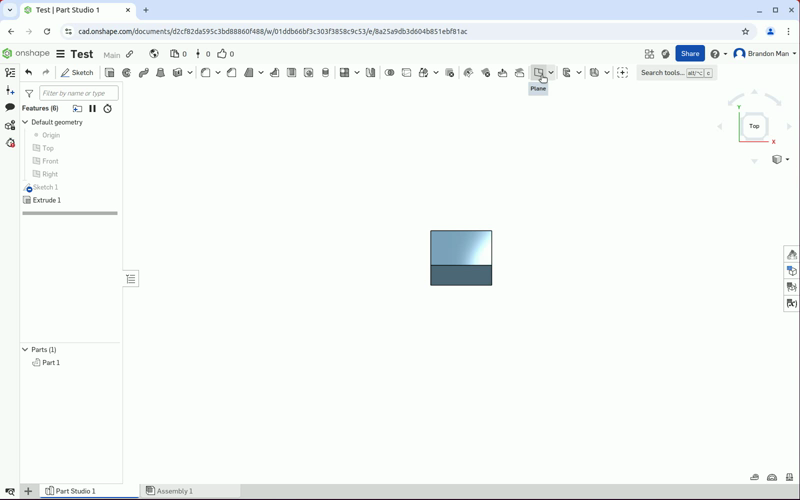
click(541, 75)
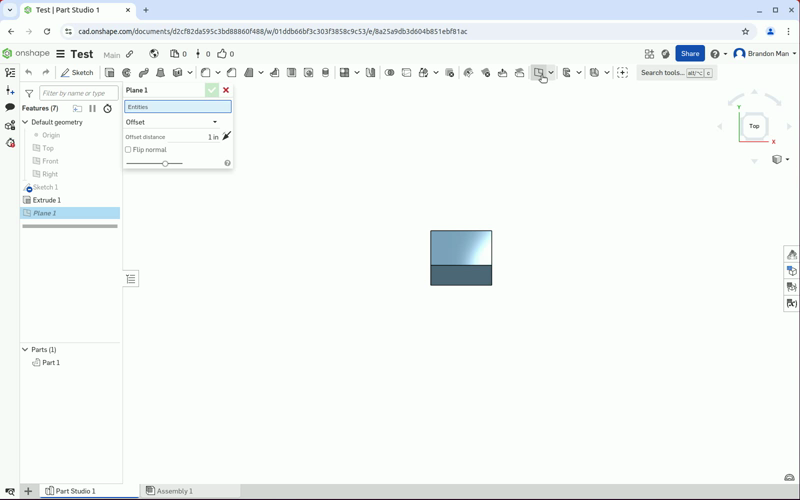
mouse_move(73, 150)
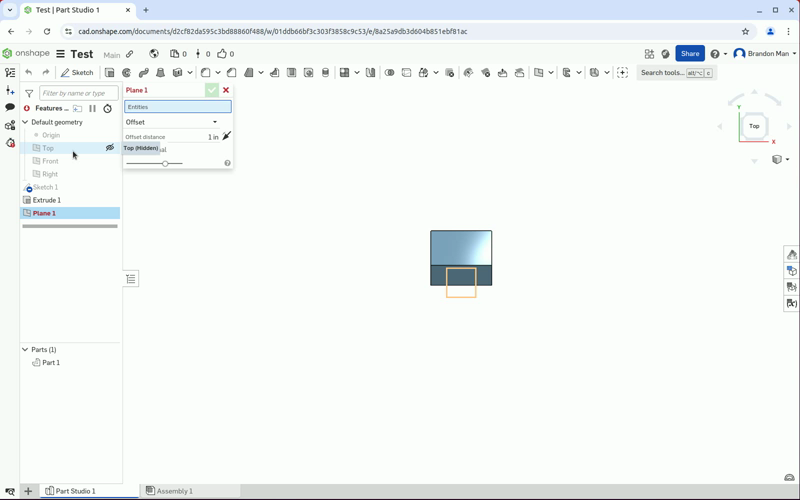
click(73, 150)
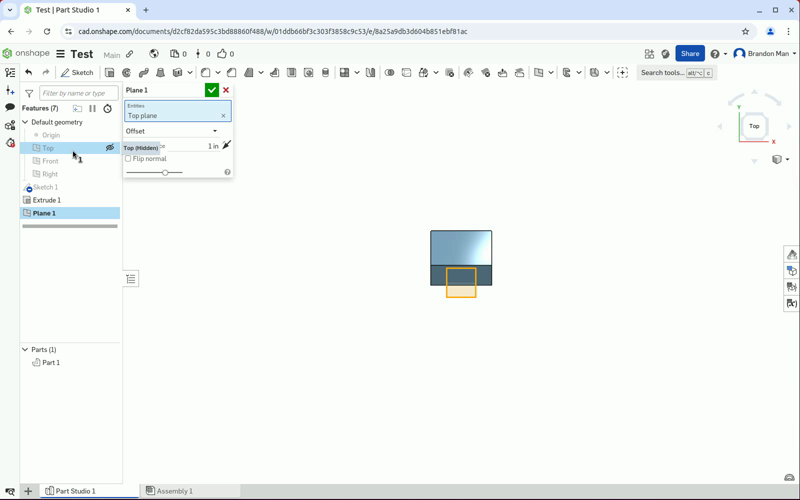
key(tab, 2)
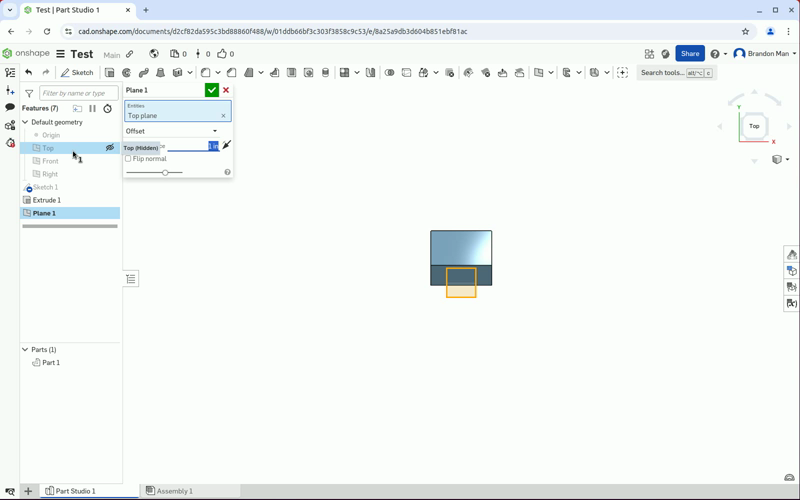
text(0.246)
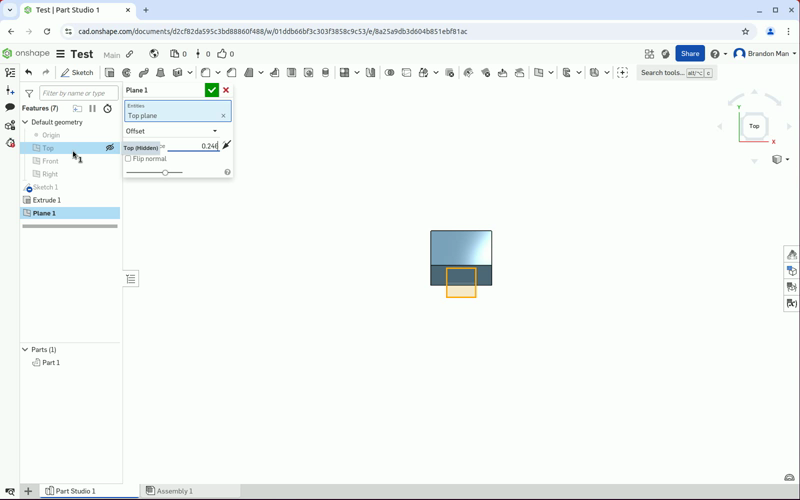
key(enter, 2)
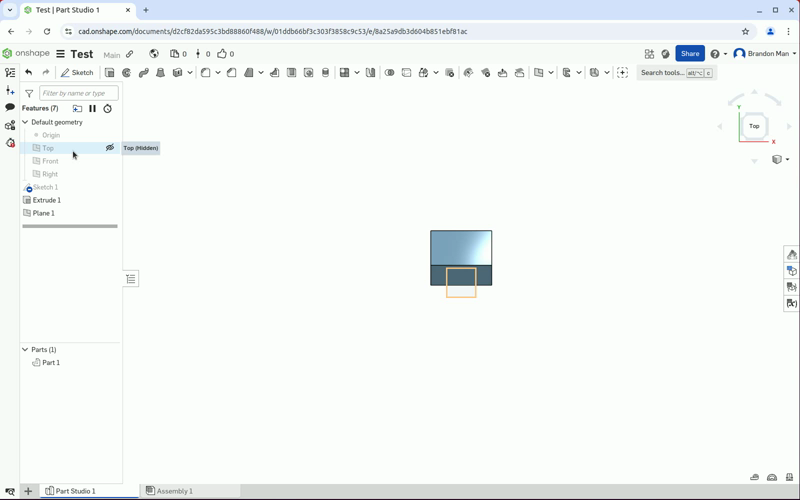
key(shift+s)
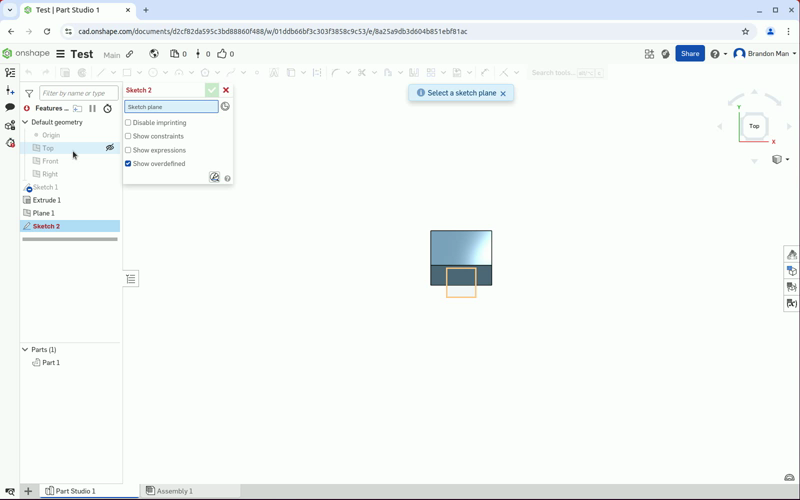
mouse_move(73, 215)
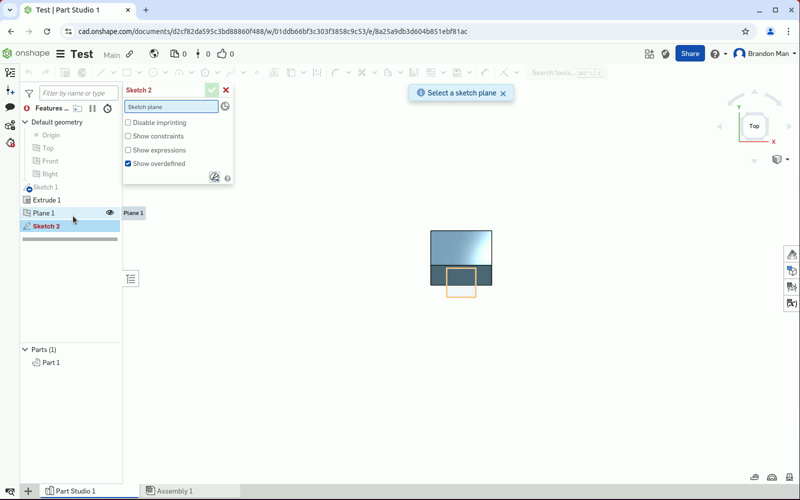
click(73, 215)
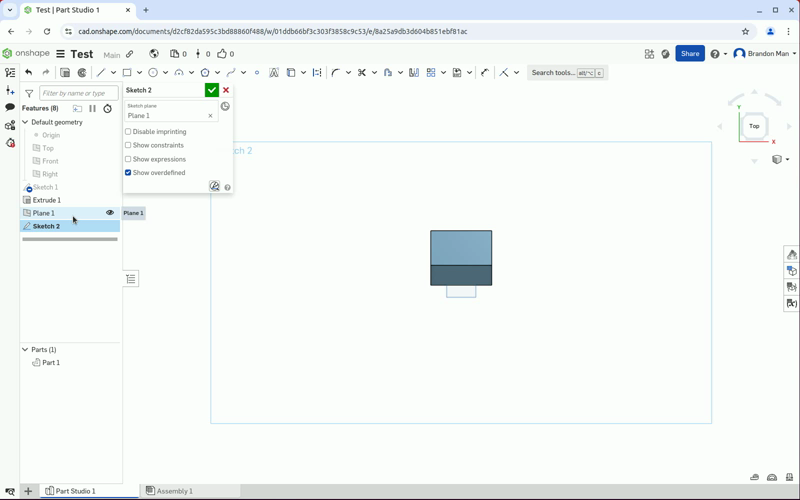
mouse_move(73, 352)
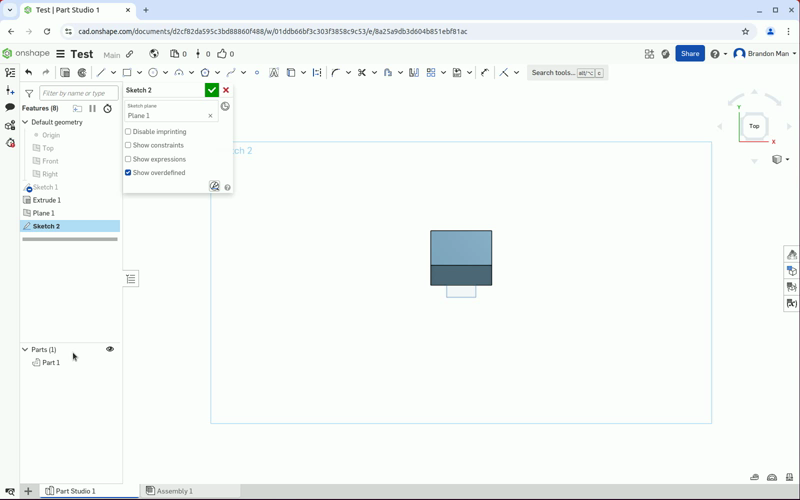
key(y)
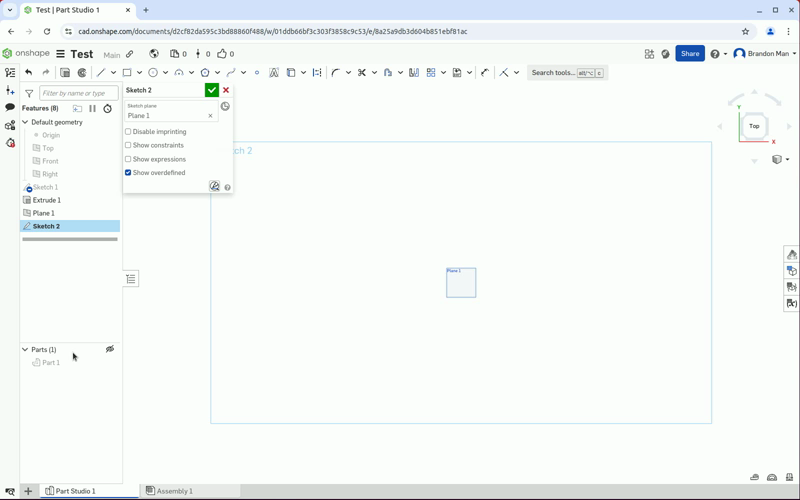
key(l)
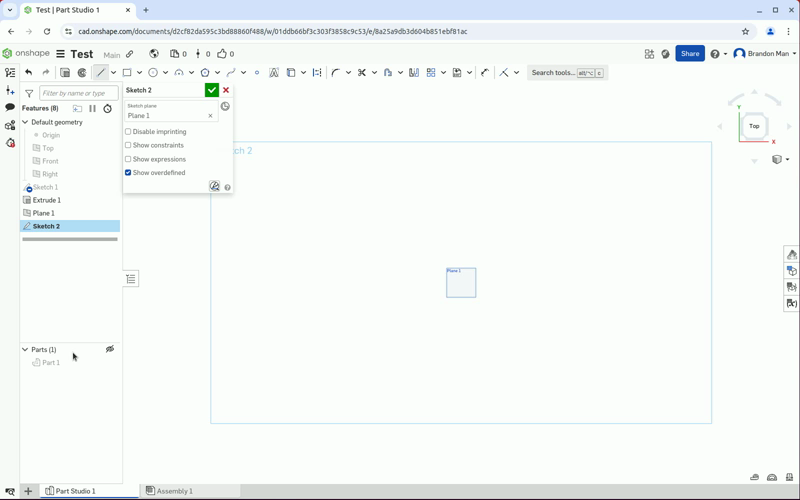
key_down(shift)
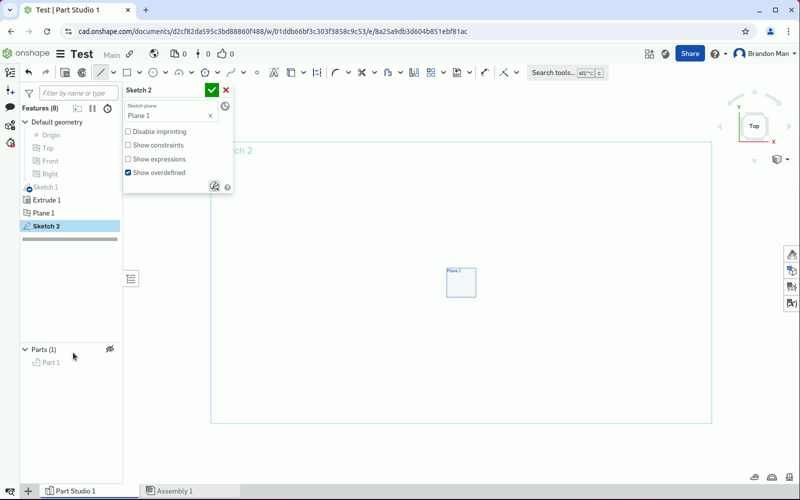
mouse_move(430, 373)
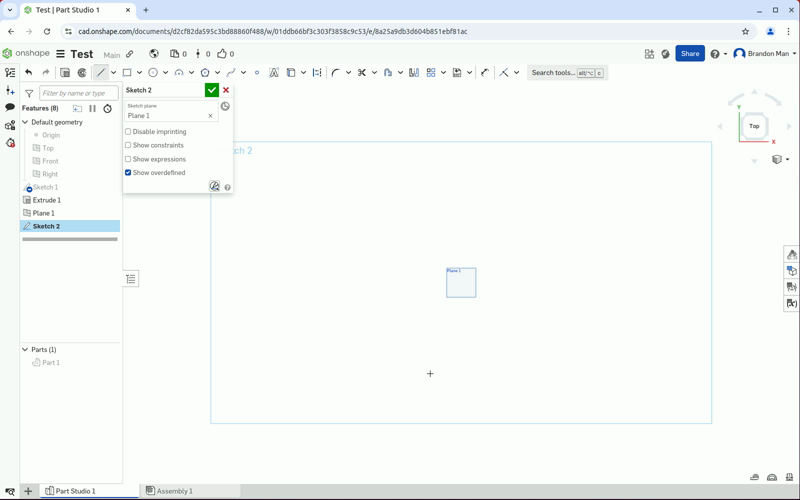
click(430, 373)
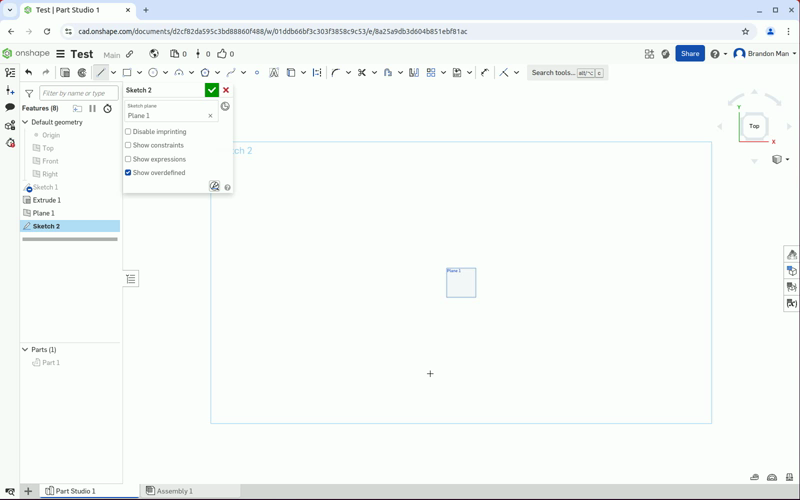
key_up(shift)
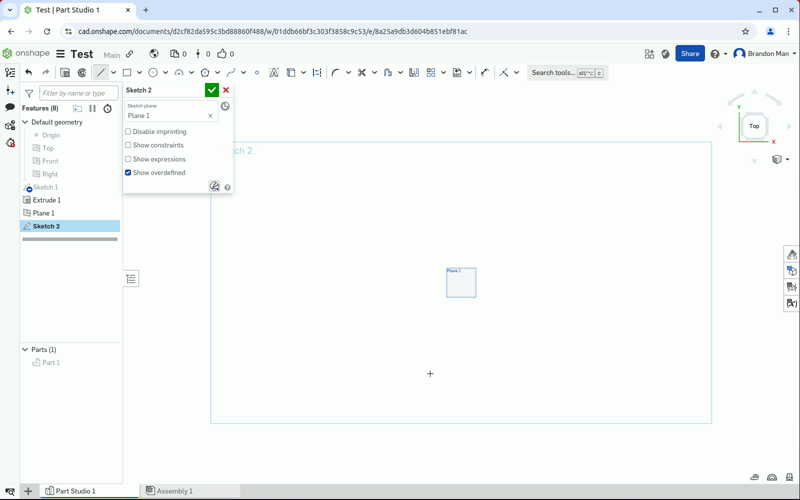
key_down(shift)
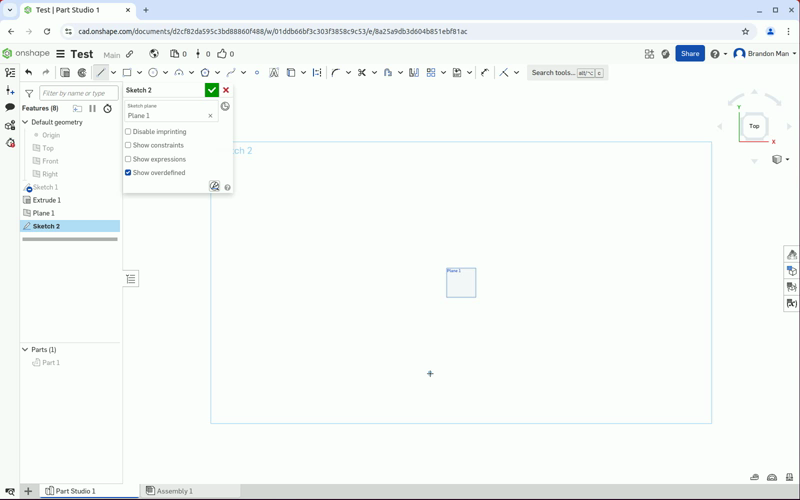
mouse_move(460, 373)
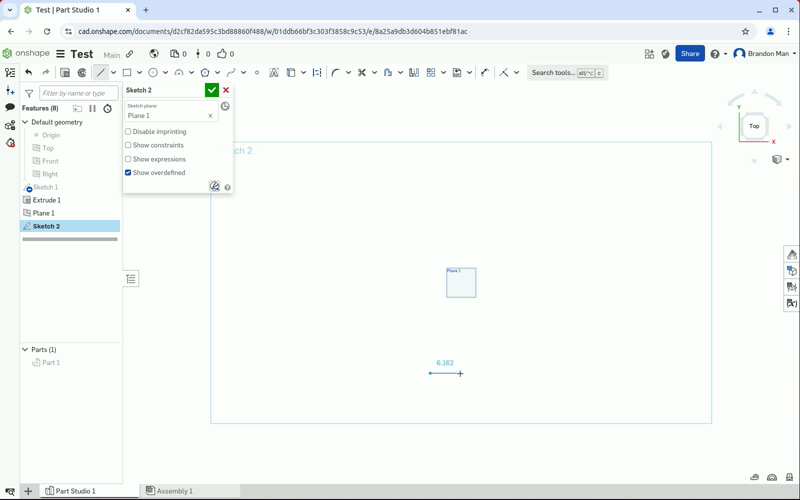
mouse_move(459, 373)
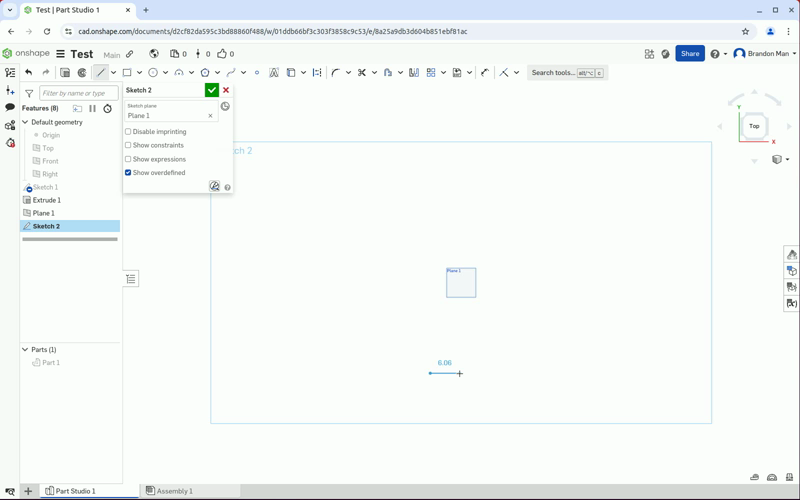
click(459, 373)
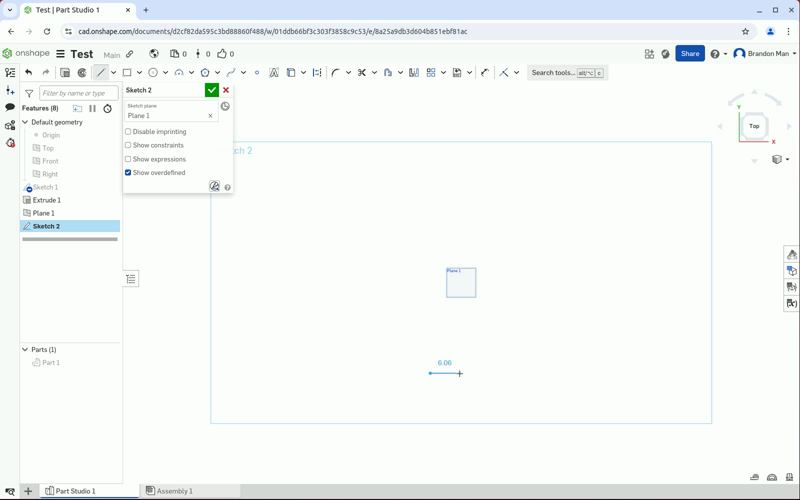
key_up(shift)
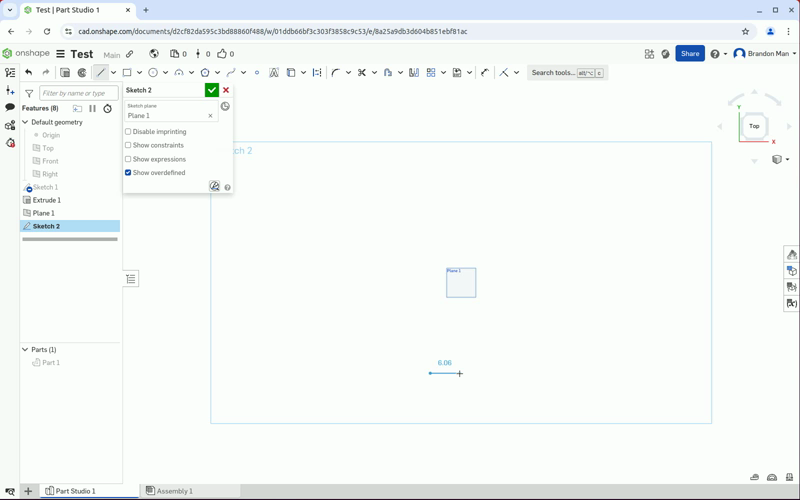
key_down(shift)
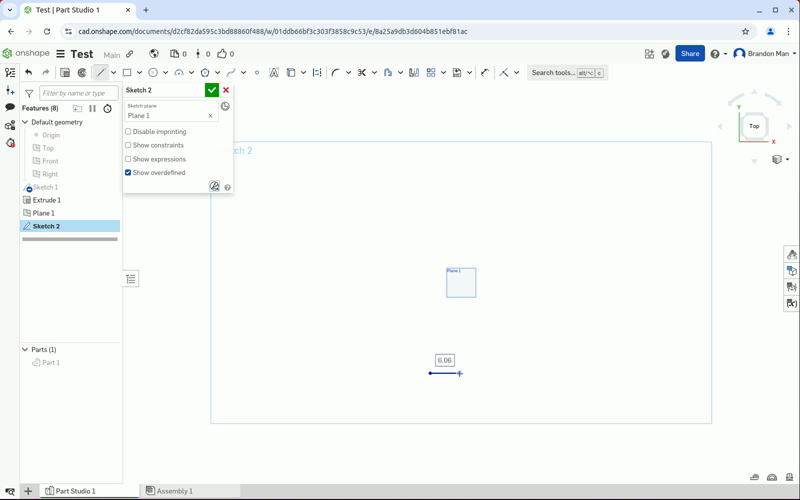
mouse_move(445, 282)
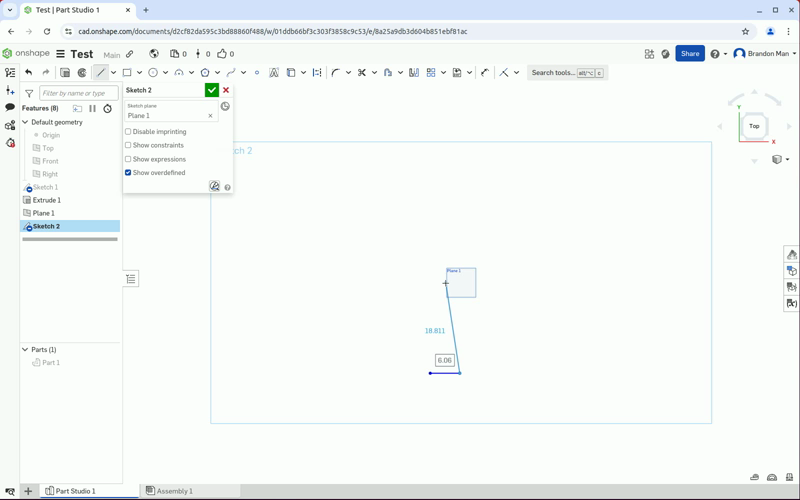
click(445, 282)
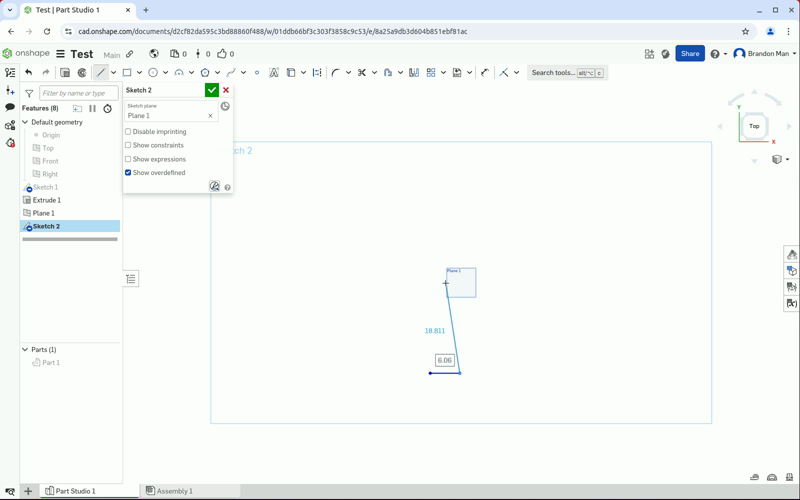
key_up(shift)
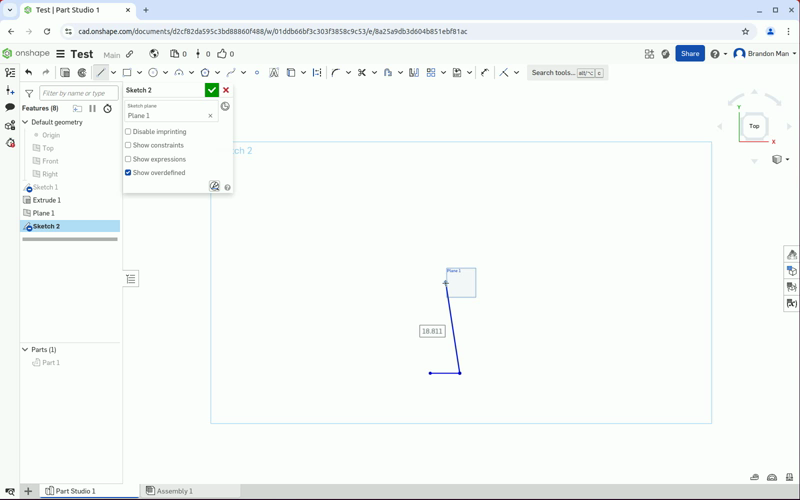
key_down(shift)
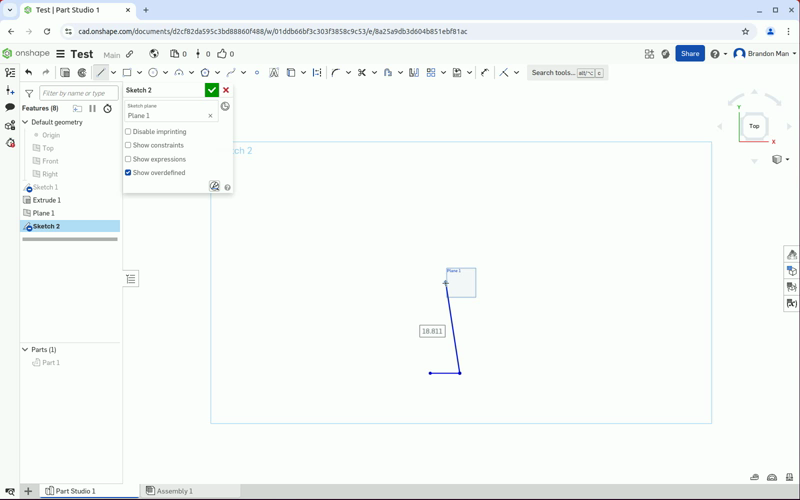
mouse_move(475, 282)
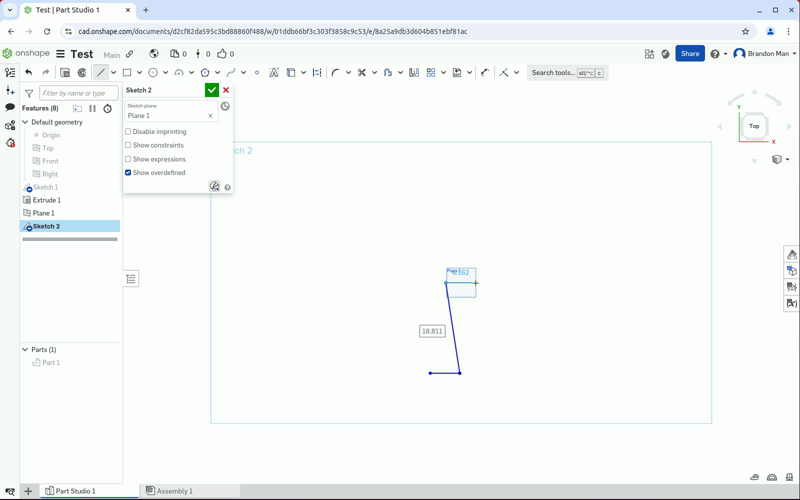
mouse_move(430, 282)
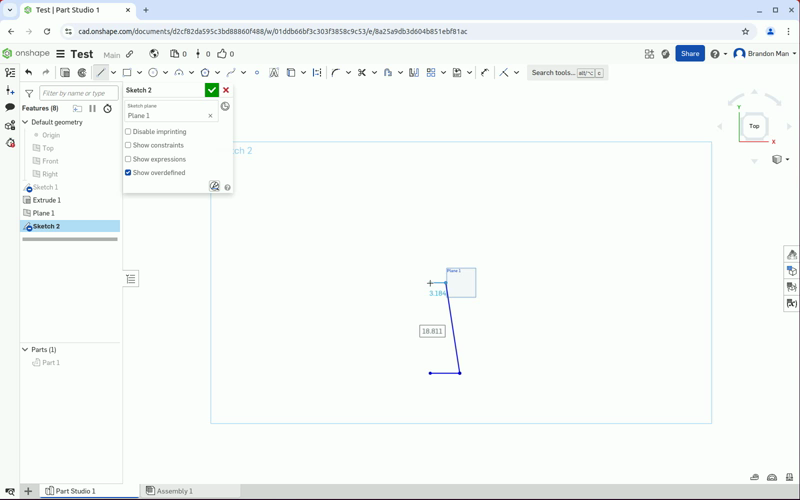
click(430, 282)
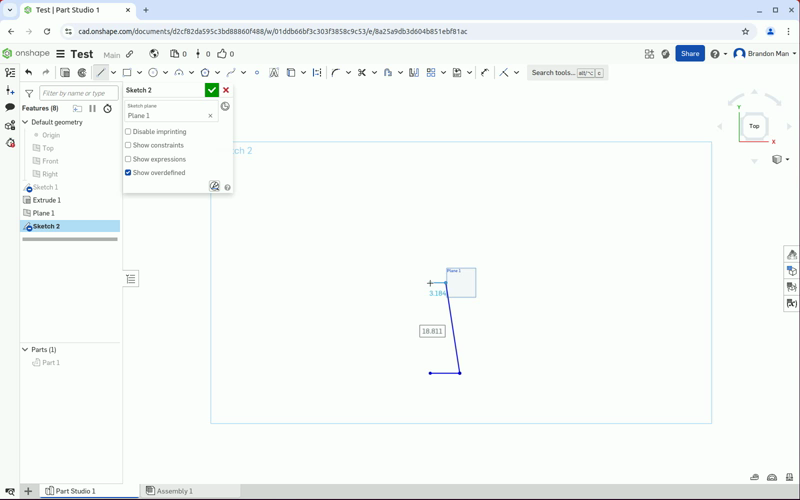
key_up(shift)
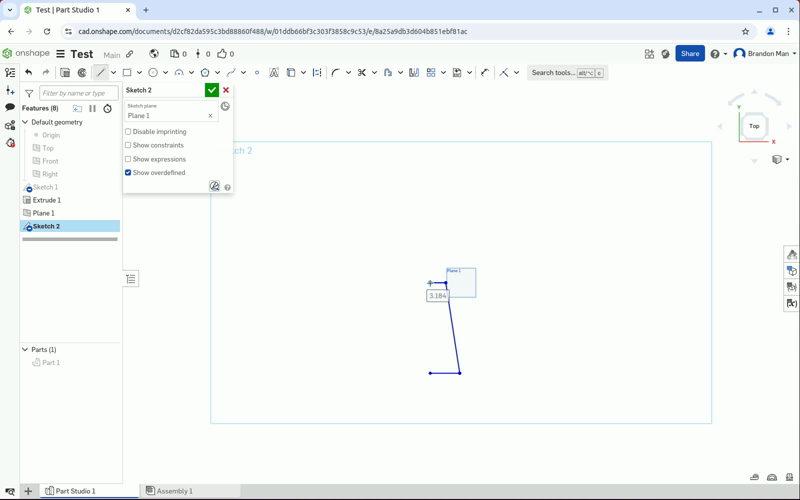
key_down(shift)
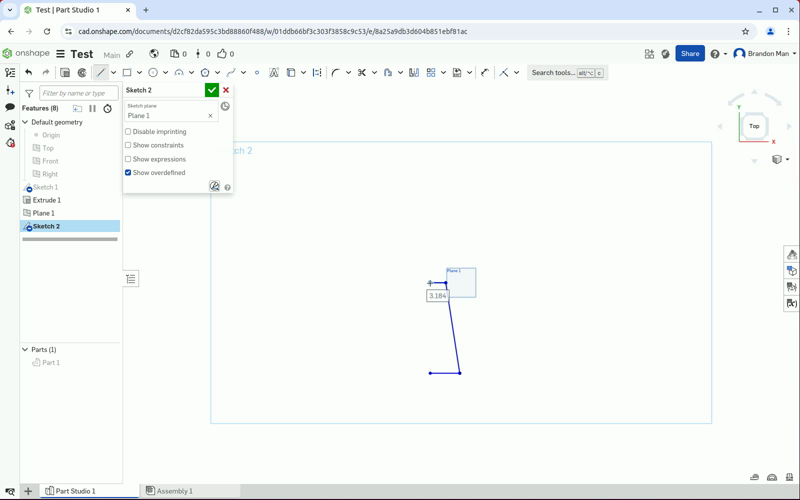
mouse_move(430, 373)
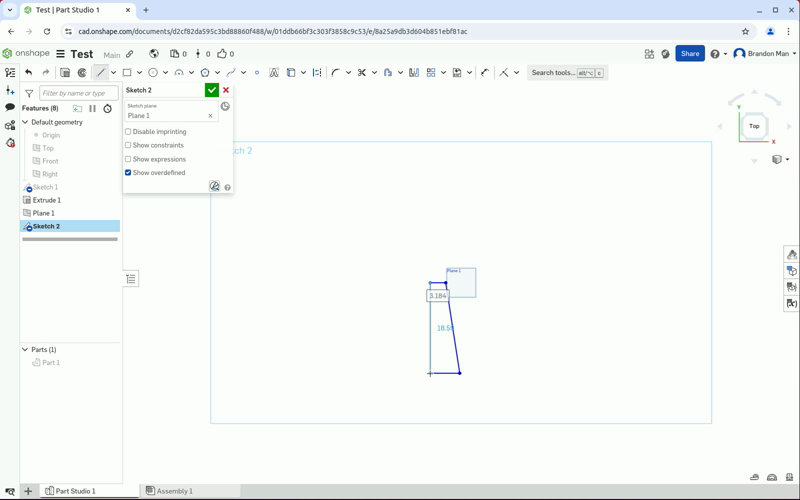
key_up(shift)
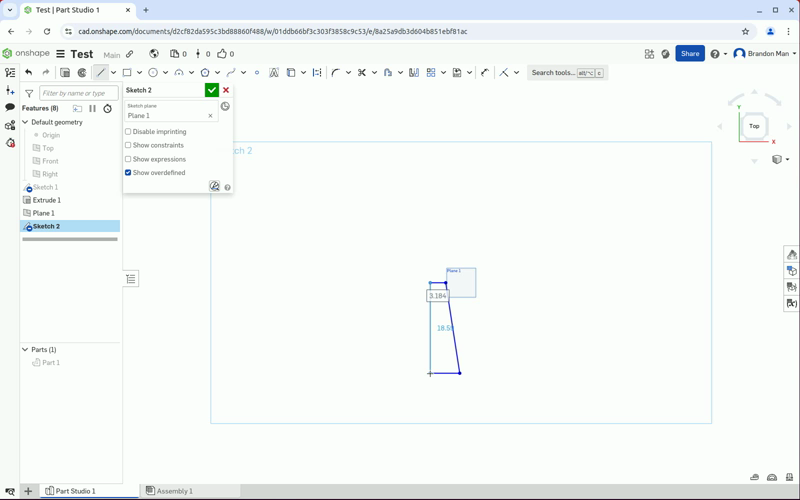
click(430, 373)
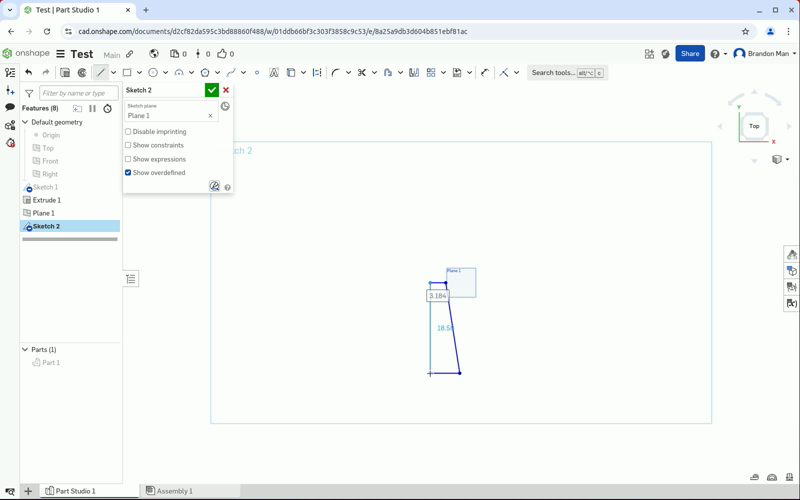
key(esc)
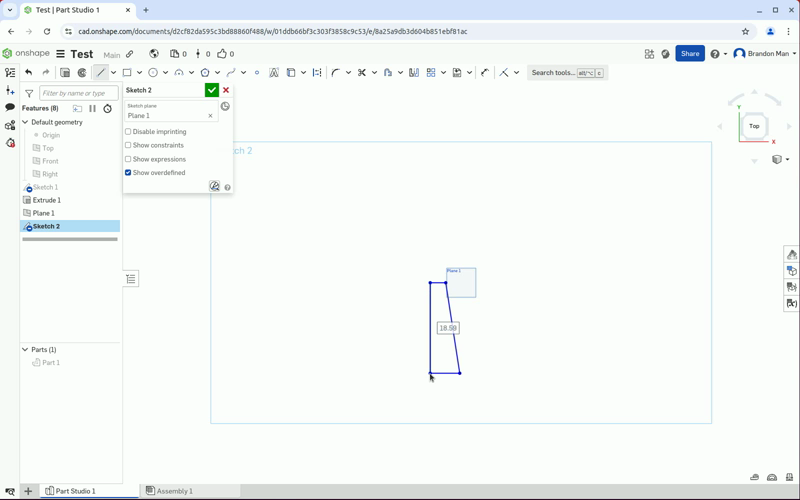
mouse_move(451, 351)
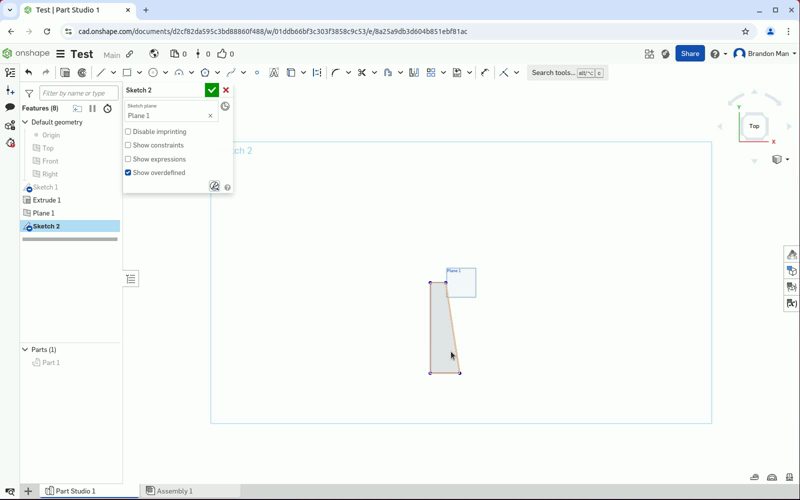
click(451, 351)
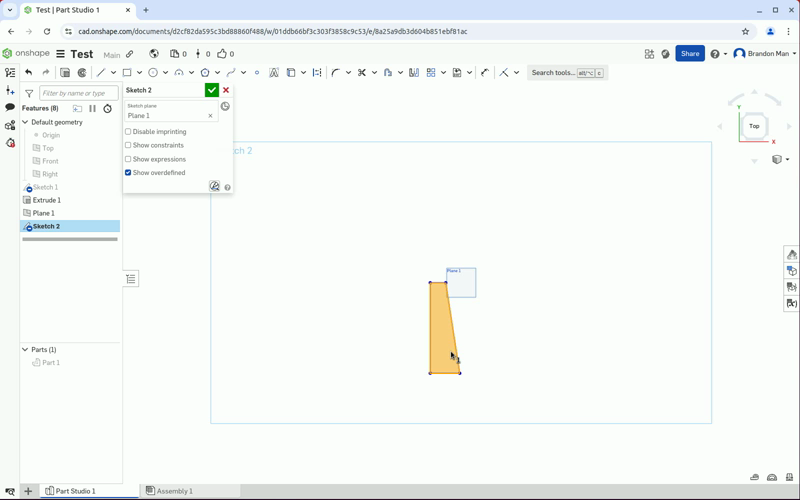
mouse_move(73, 352)
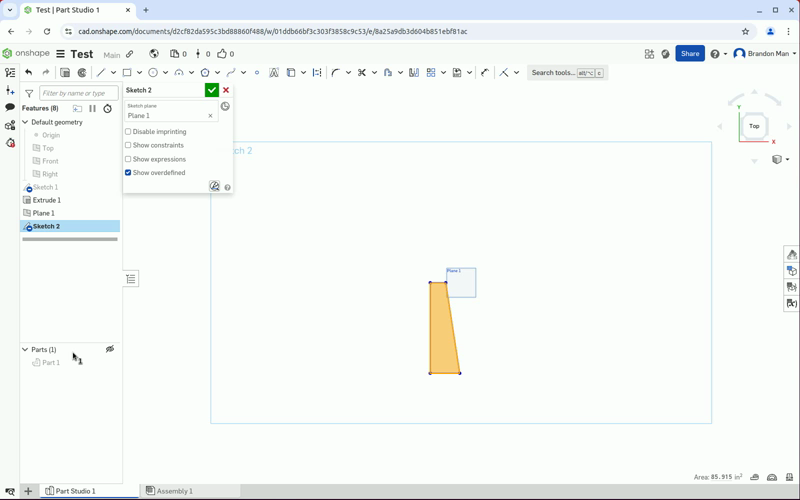
key(shift+y)
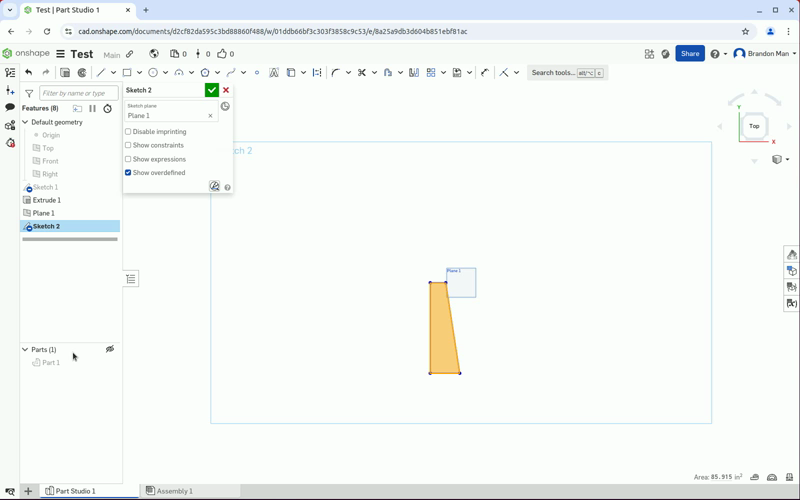
key(shift+e)
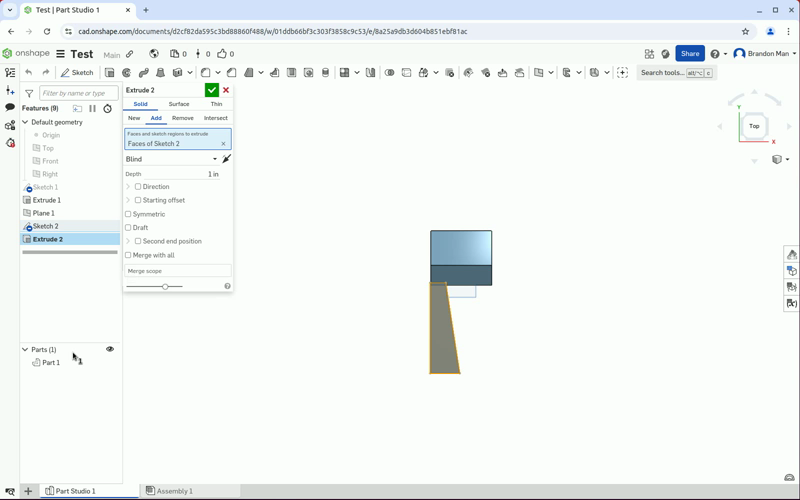
mouse_move(143, 106)
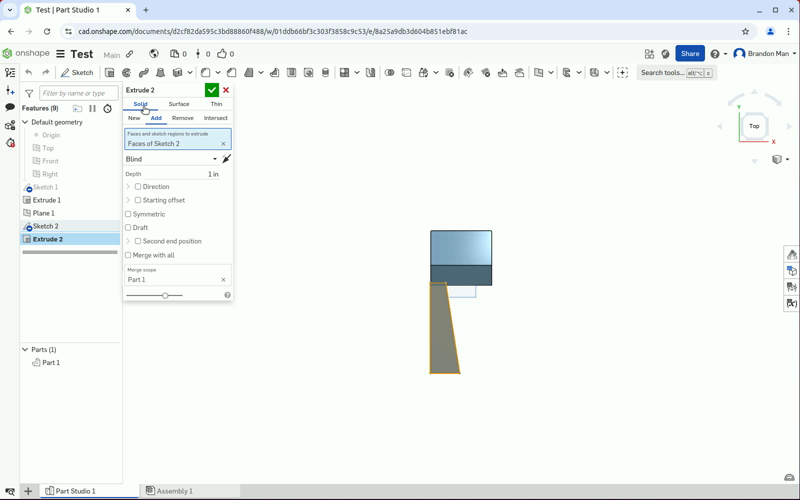
click(143, 106)
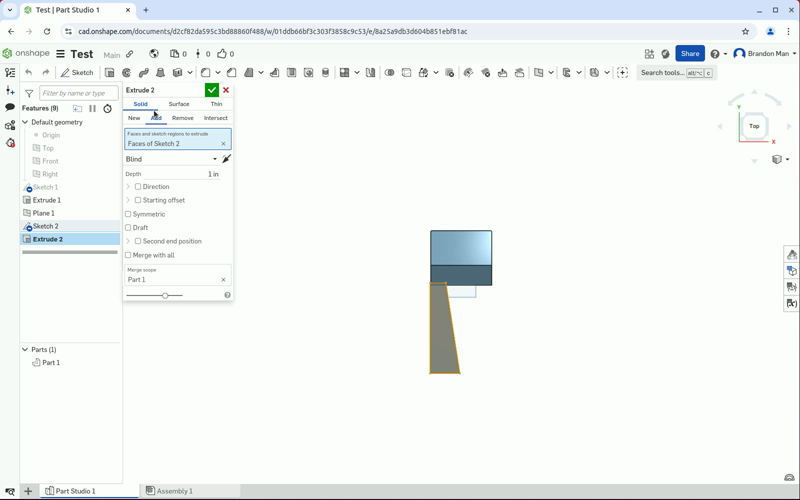
mouse_move(186, 120)
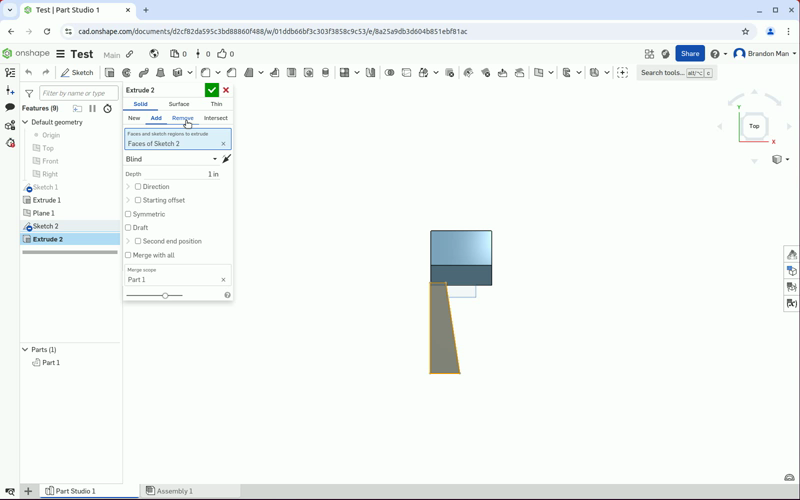
click(186, 120)
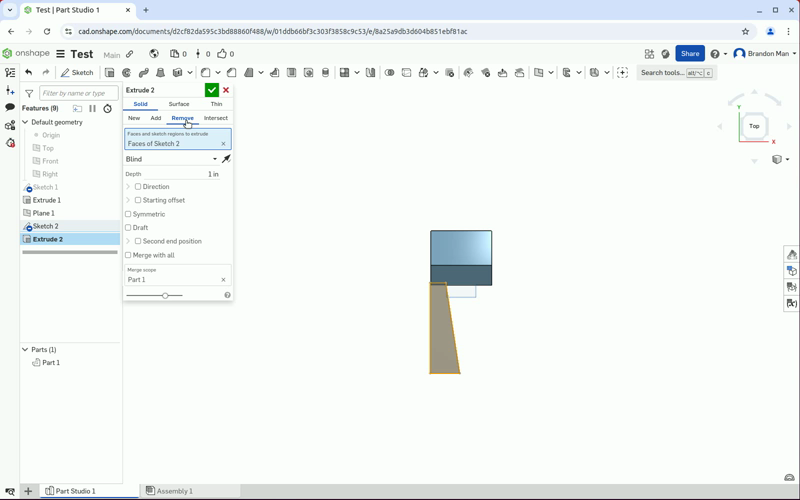
key(tab, 4)
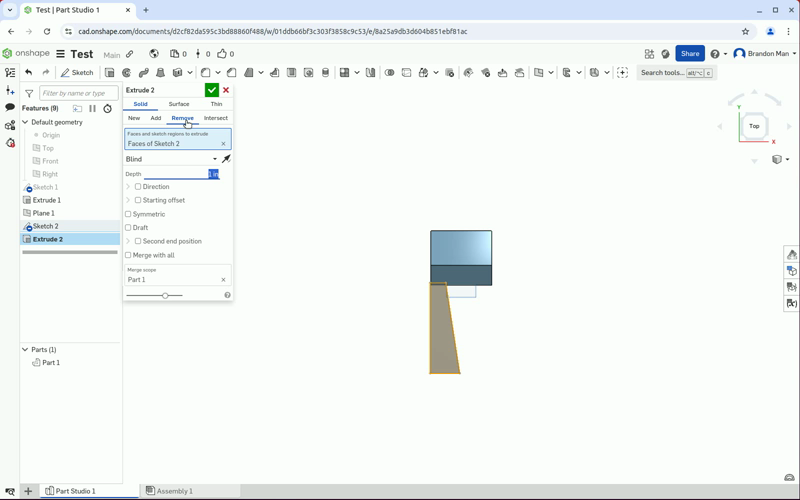
text(0.241)
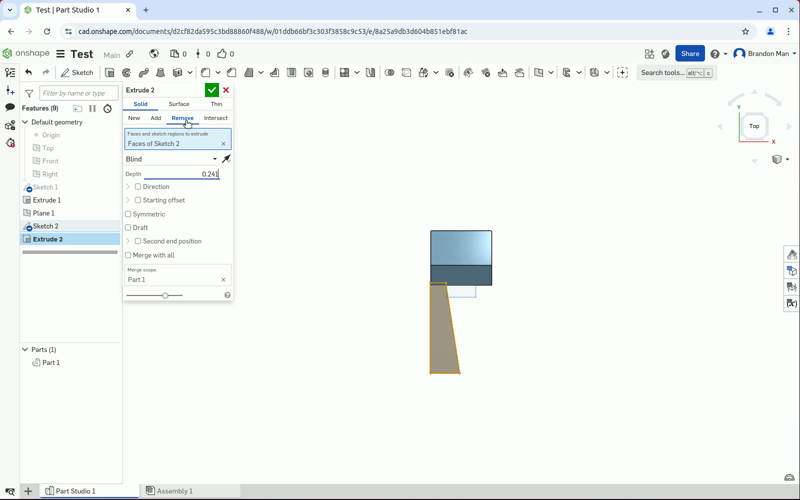
key(tab, 6)
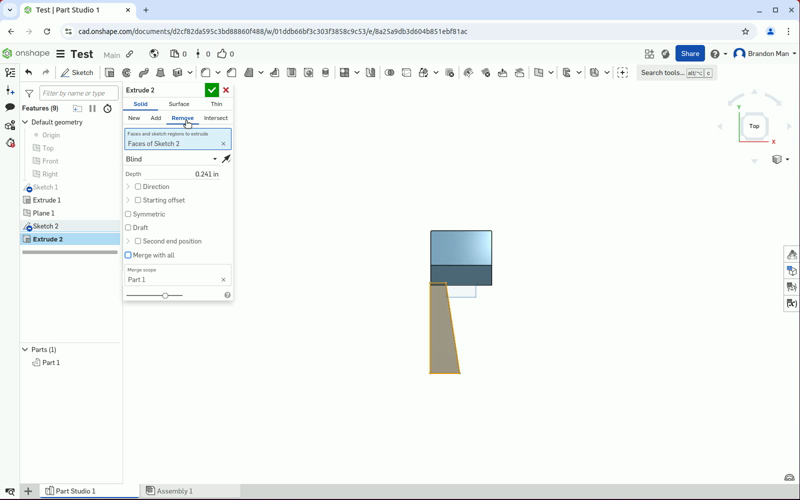
key(space)
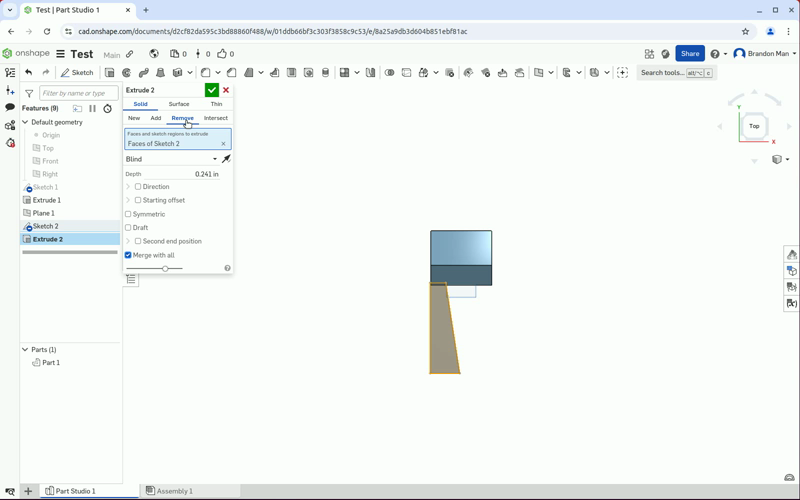
key(enter)
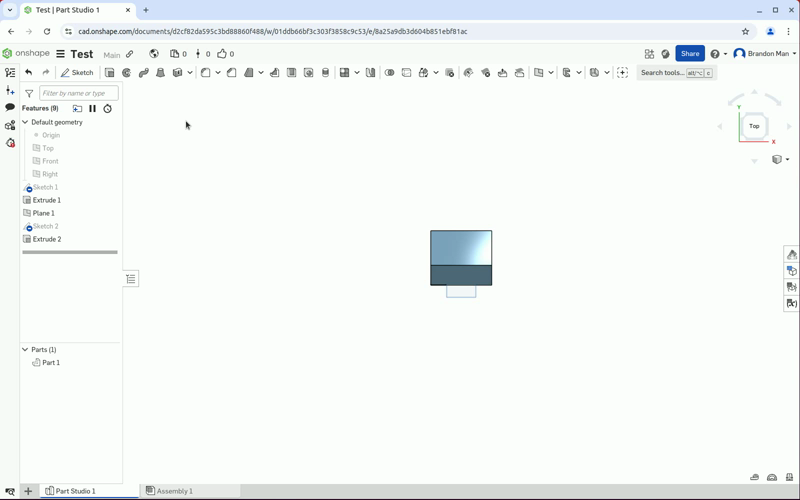
key(shift+h)
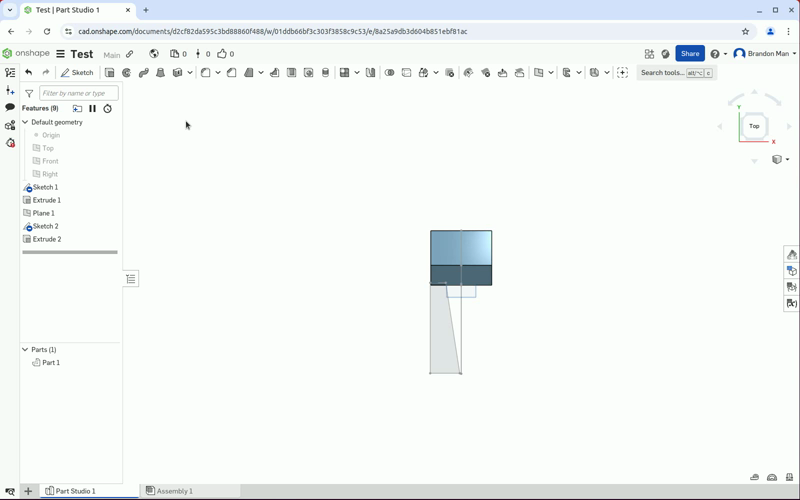
key(shift+h)
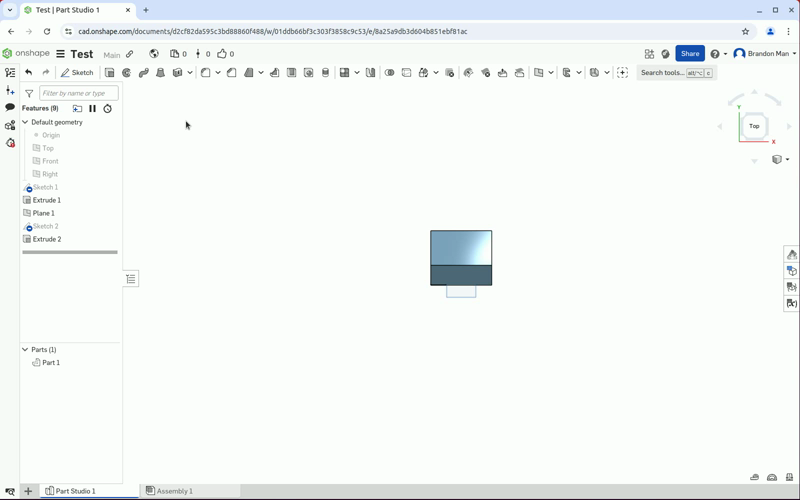
mouse_move(73, 189)
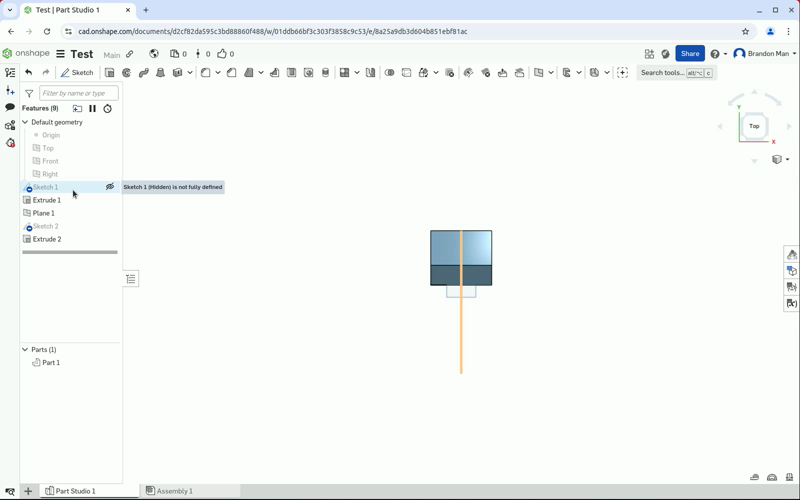
click(73, 189)
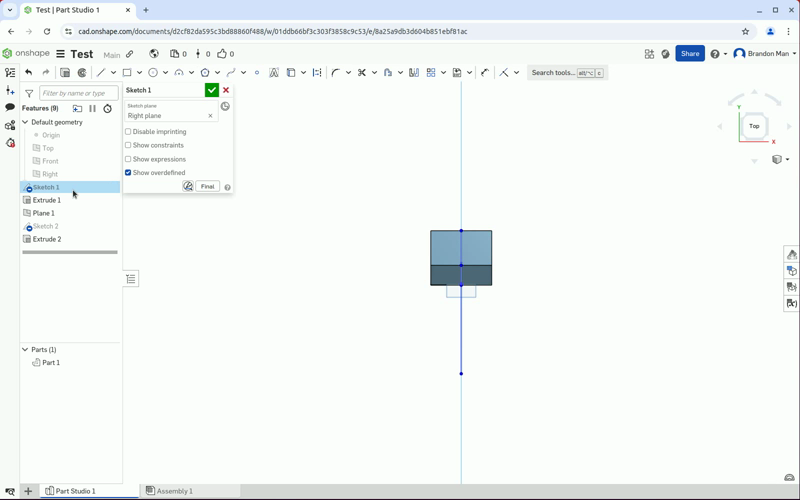
mouse_move(229, 92)
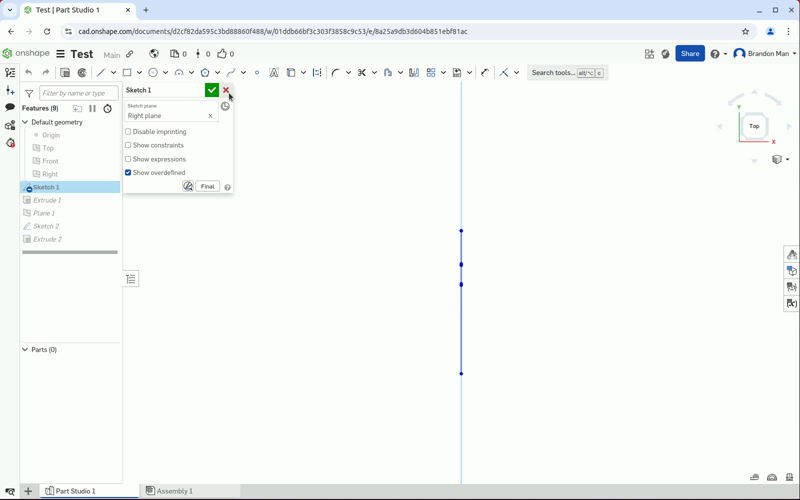
click(229, 92)
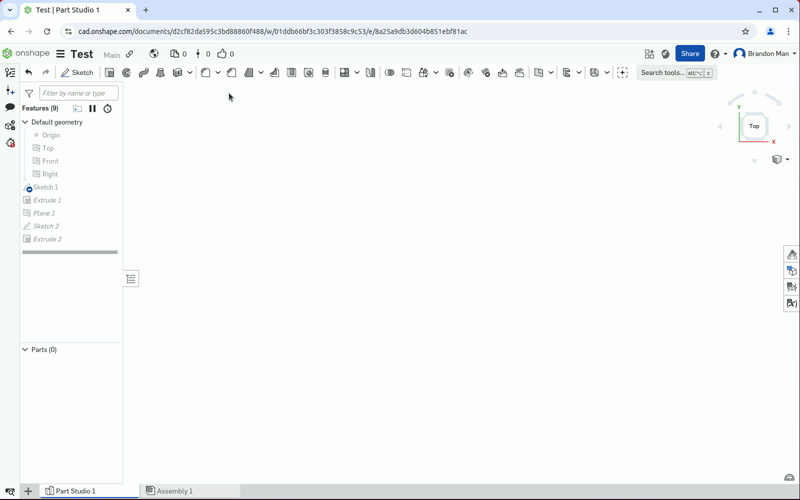
key(shift+s)
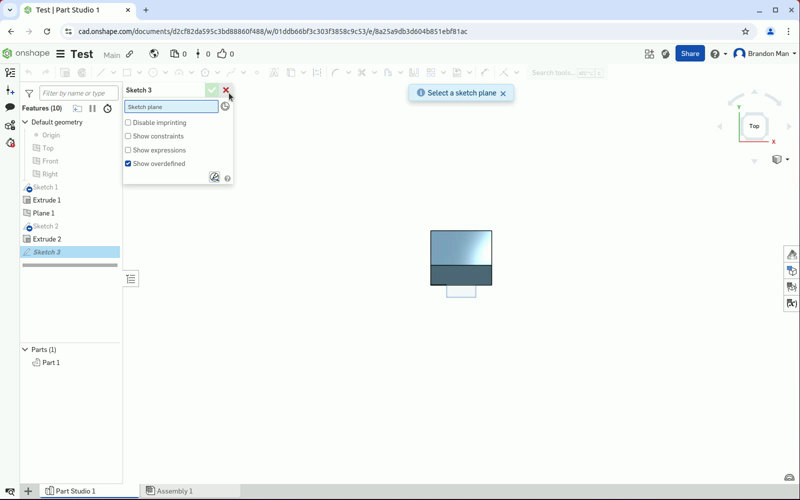
mouse_move(73, 215)
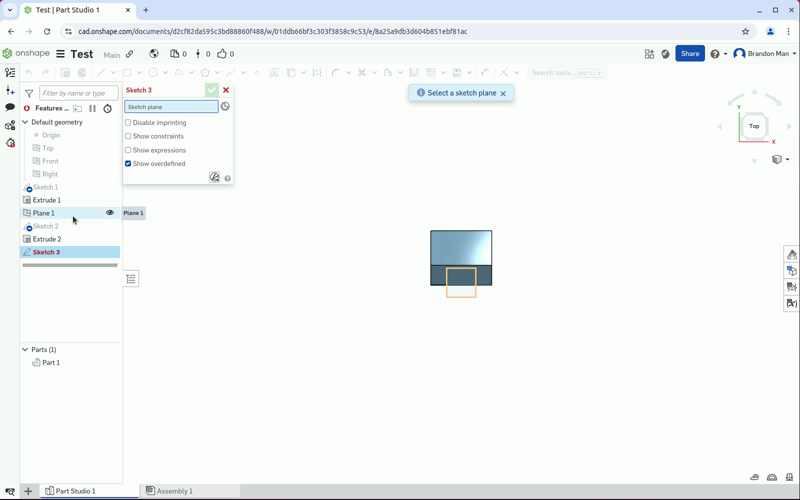
click(73, 215)
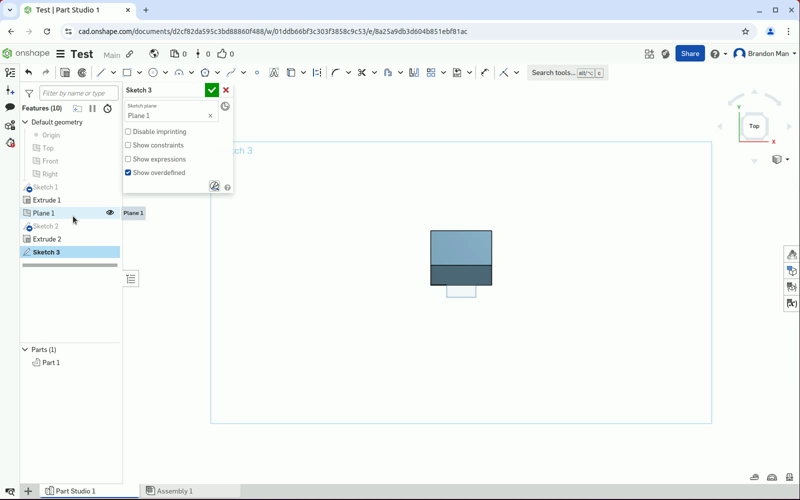
mouse_move(73, 352)
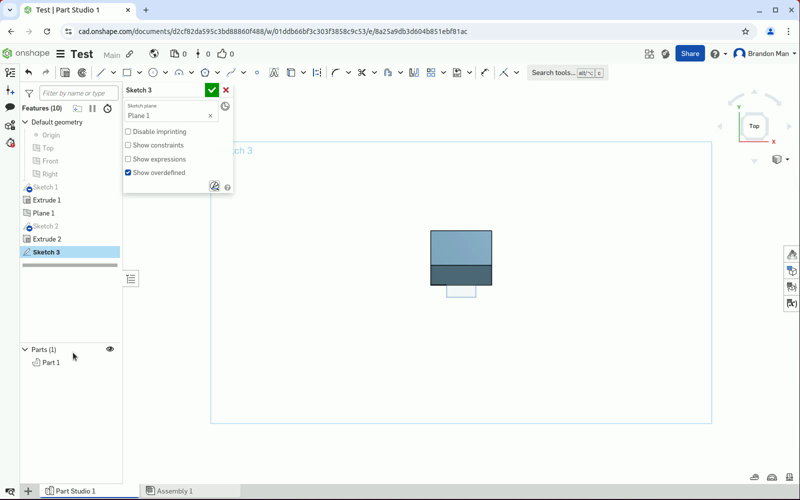
key(y)
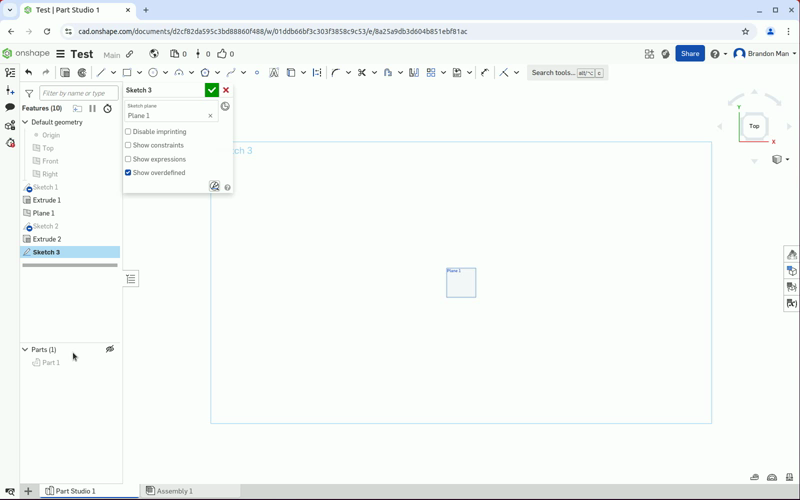
key(l)
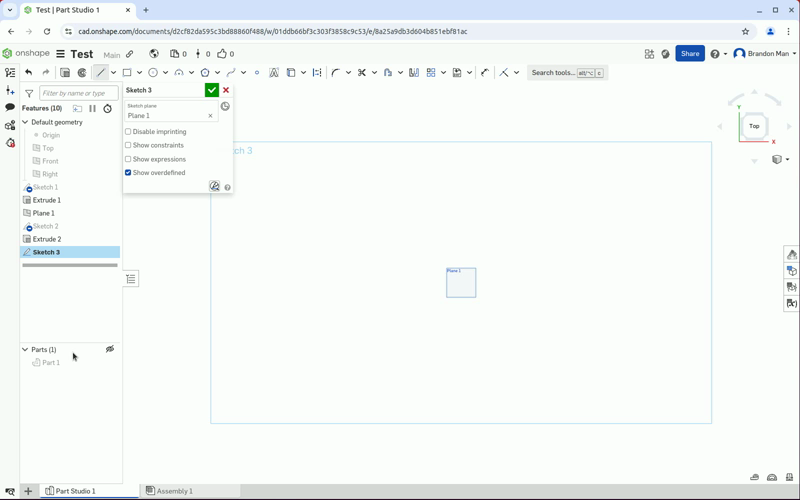
key_down(shift)
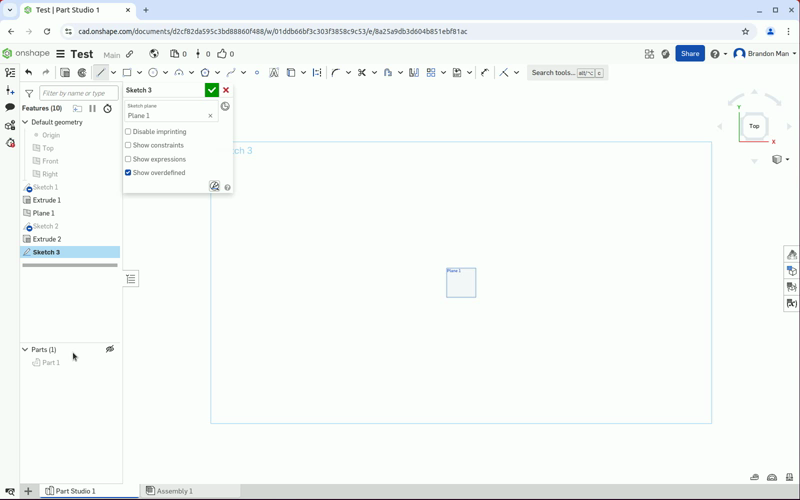
mouse_move(460, 373)
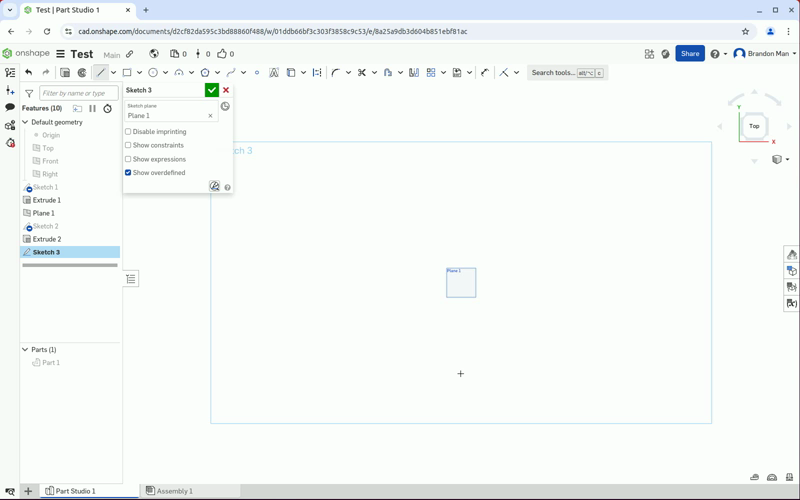
click(460, 373)
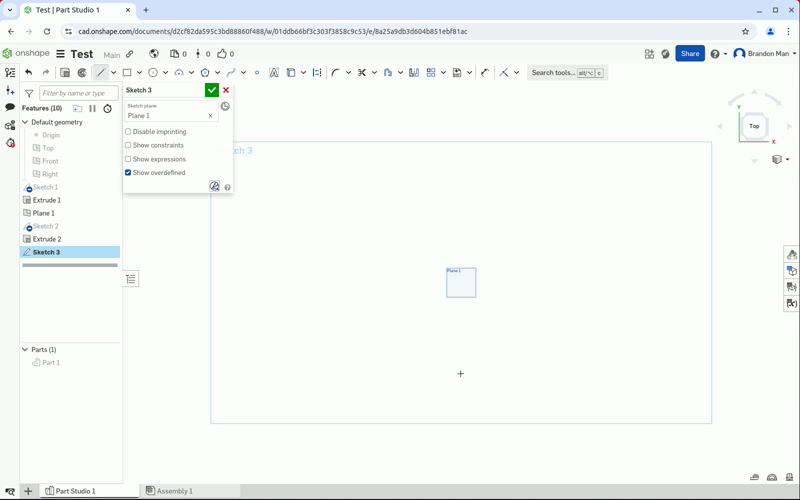
key_up(shift)
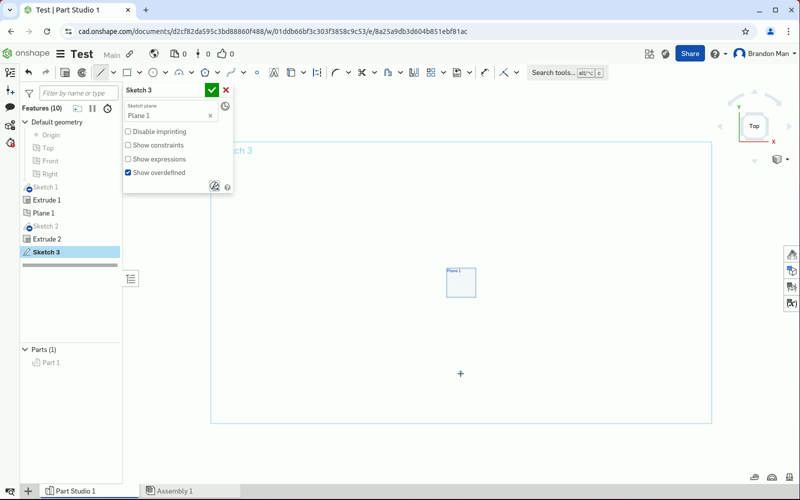
key_down(shift)
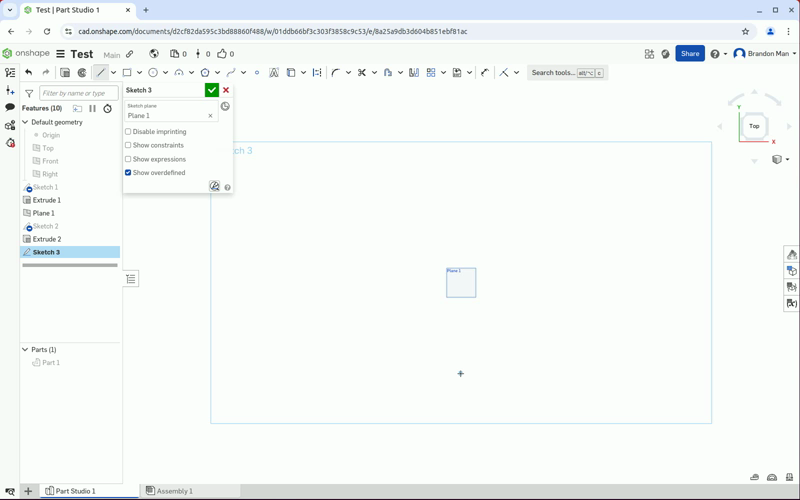
mouse_move(490, 373)
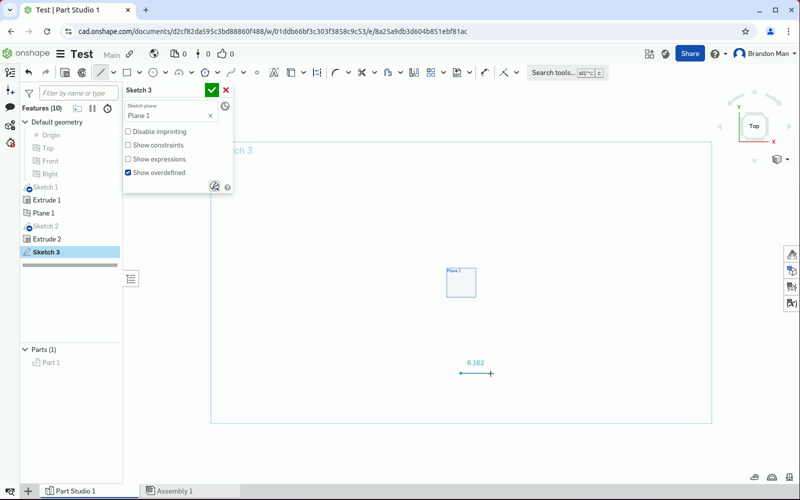
mouse_move(490, 373)
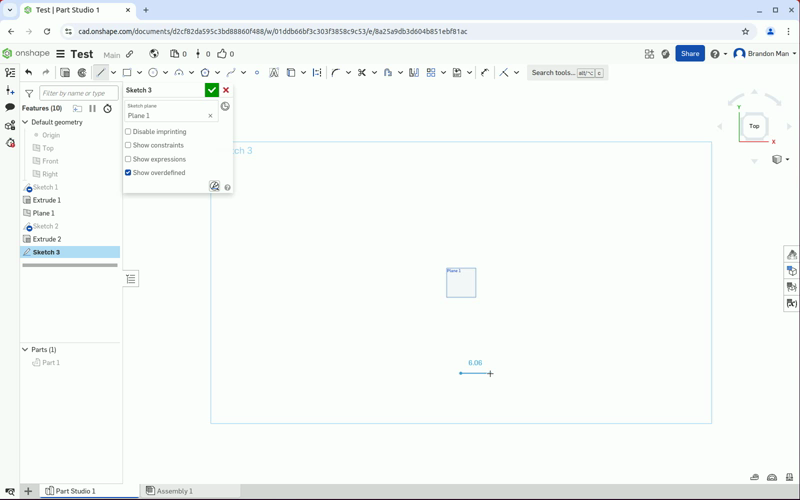
click(490, 373)
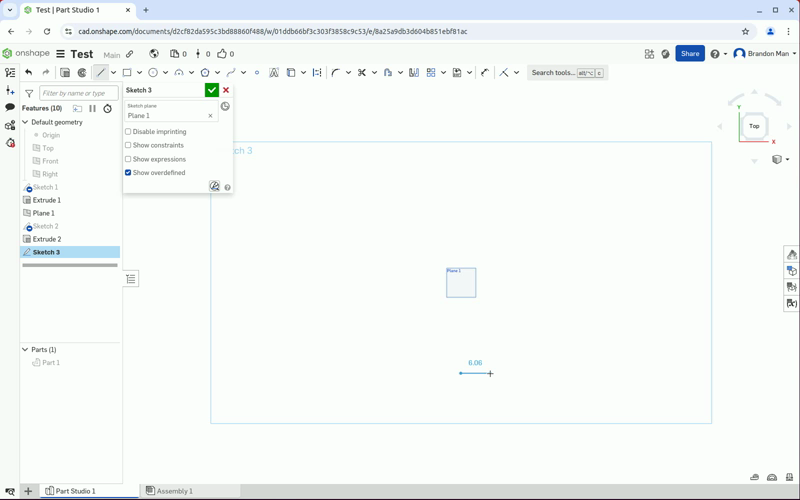
key_up(shift)
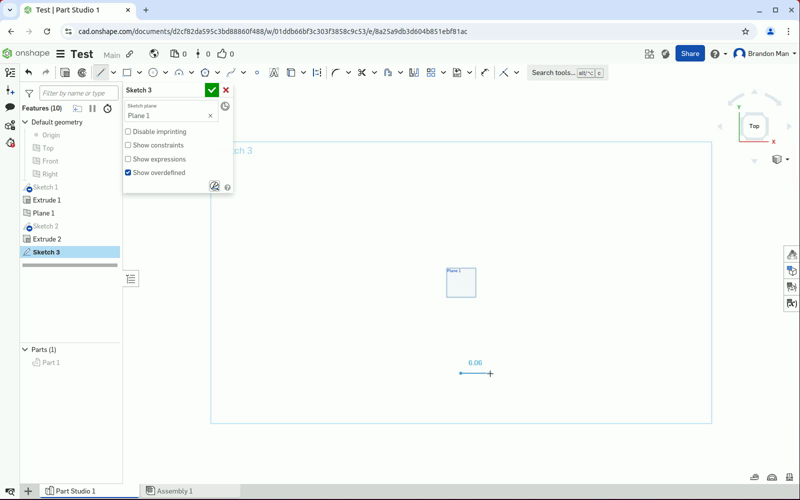
key_down(shift)
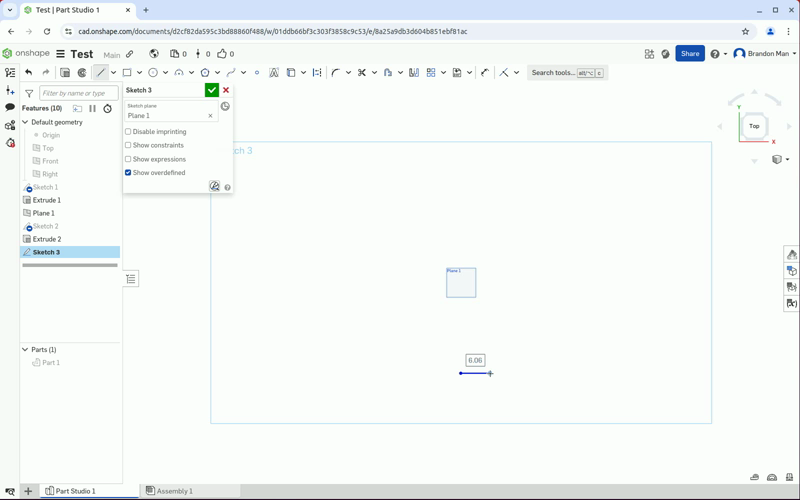
mouse_move(490, 282)
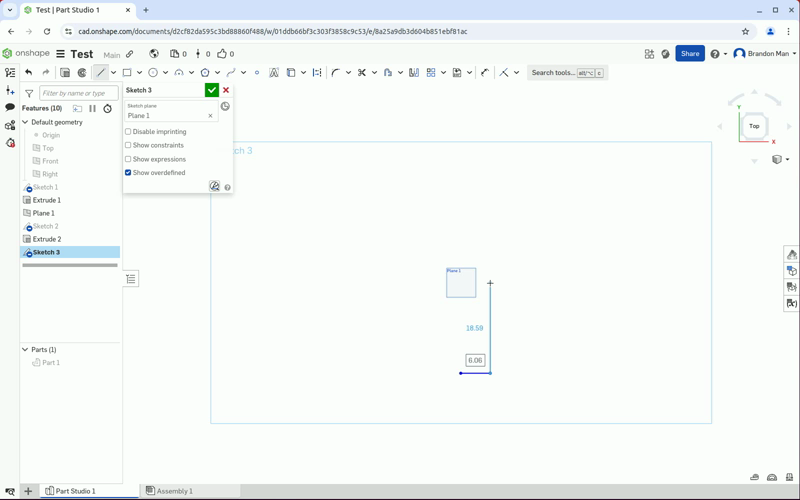
click(490, 282)
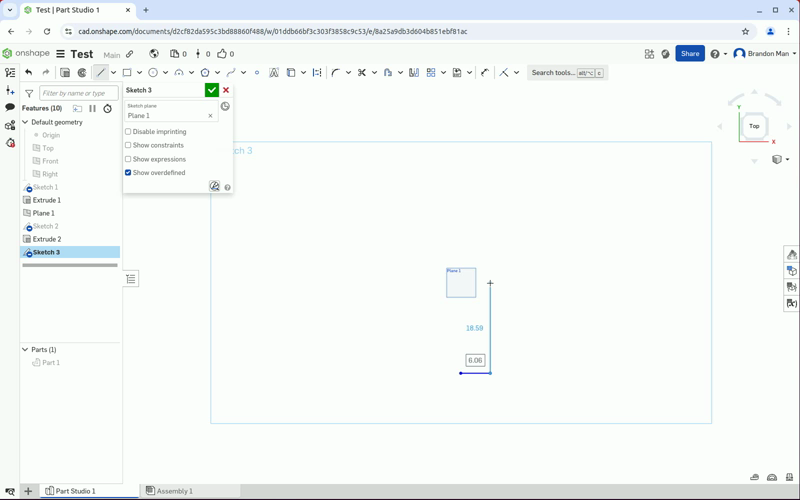
key_up(shift)
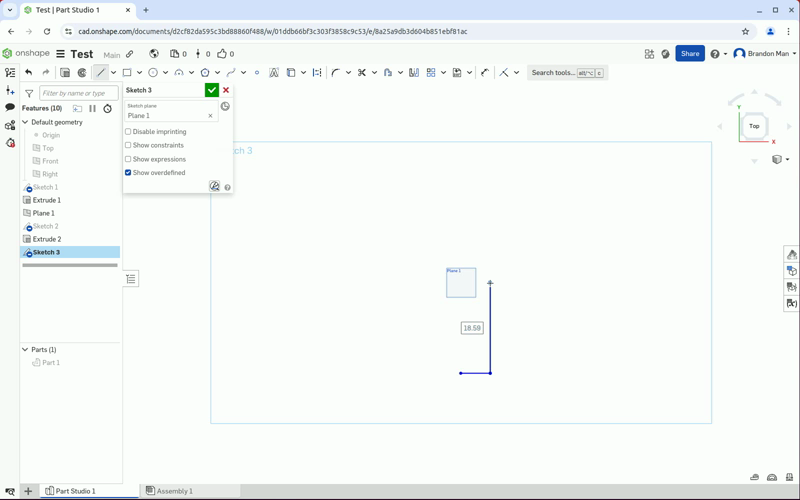
key_down(shift)
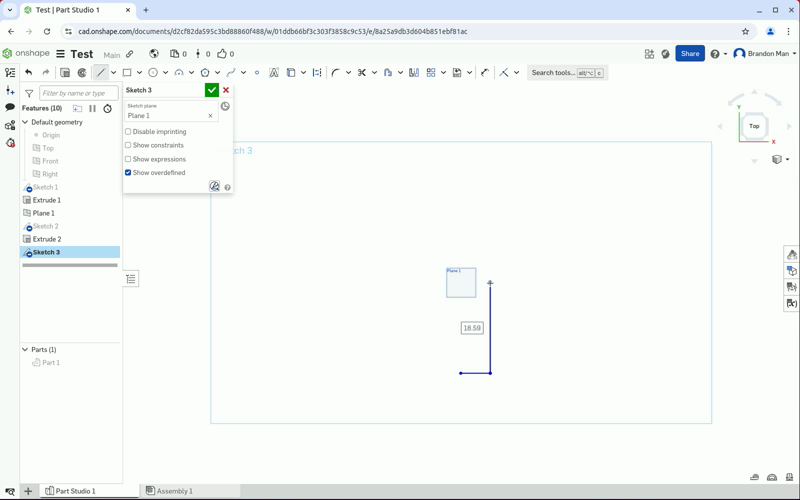
mouse_move(520, 282)
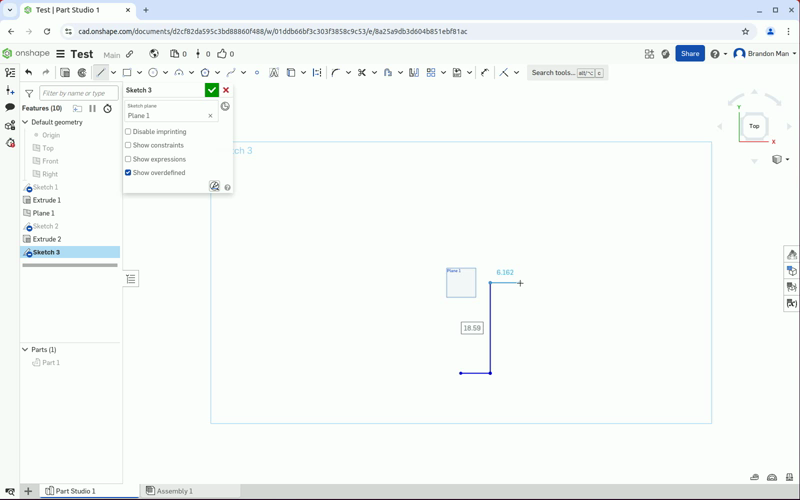
mouse_move(476, 282)
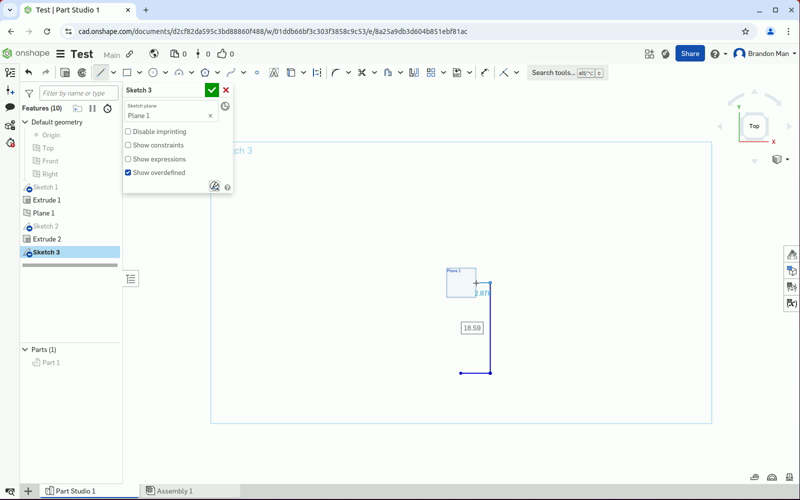
click(476, 282)
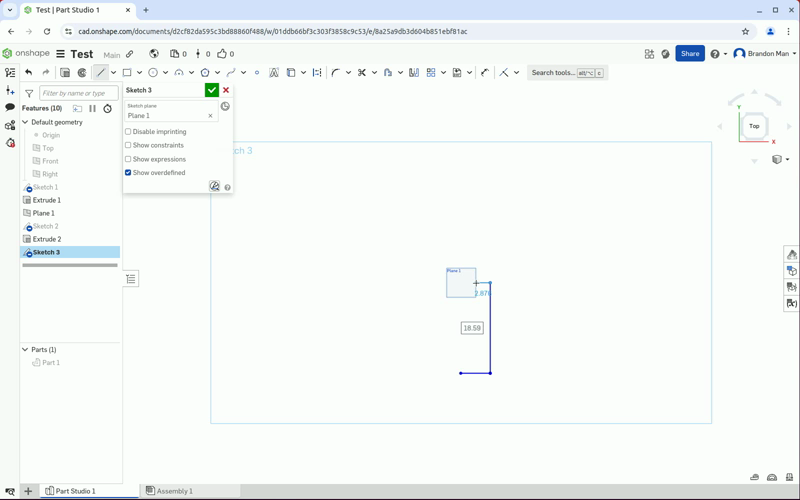
key_up(shift)
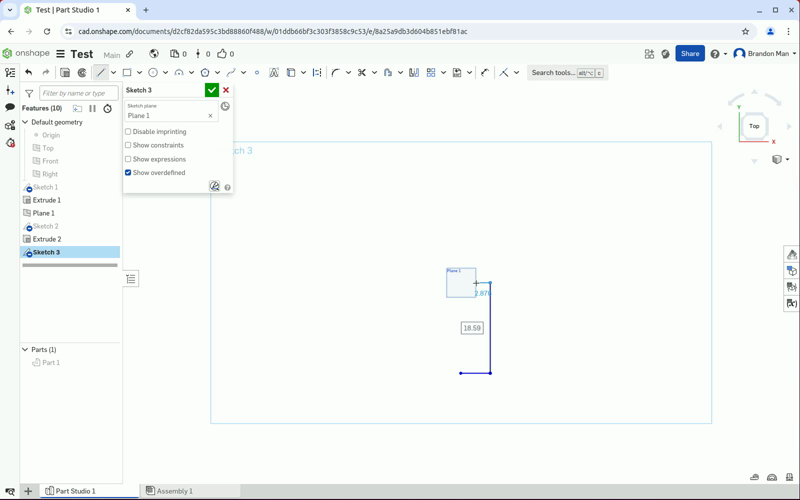
key_down(shift)
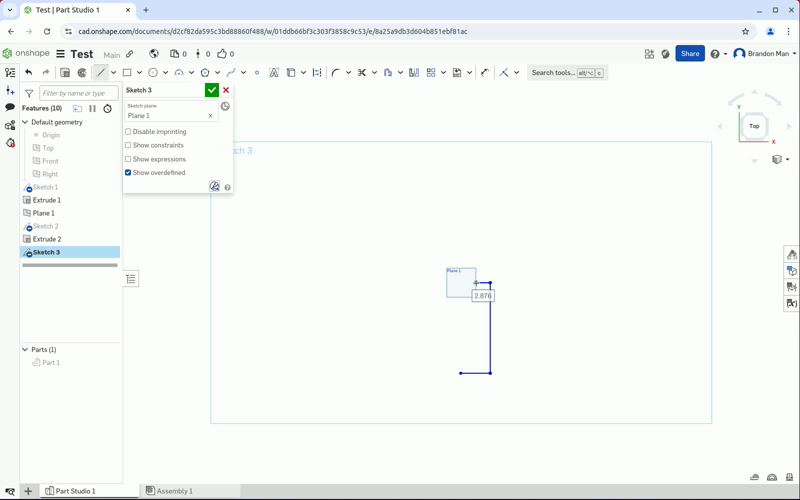
mouse_move(460, 373)
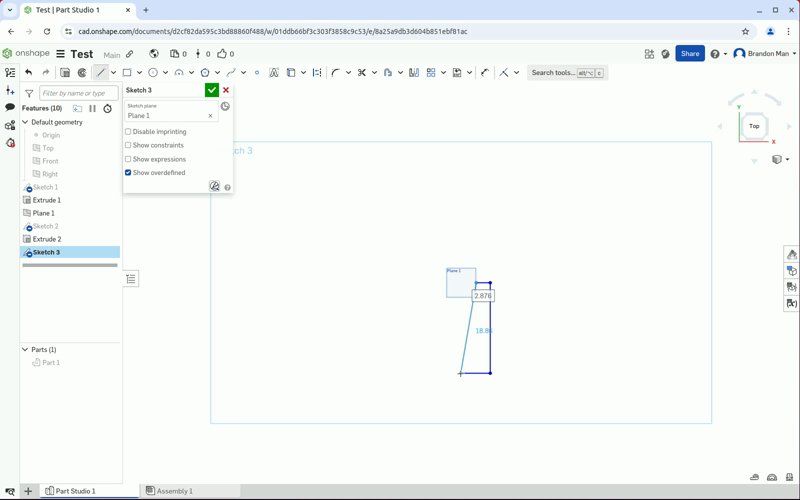
key_up(shift)
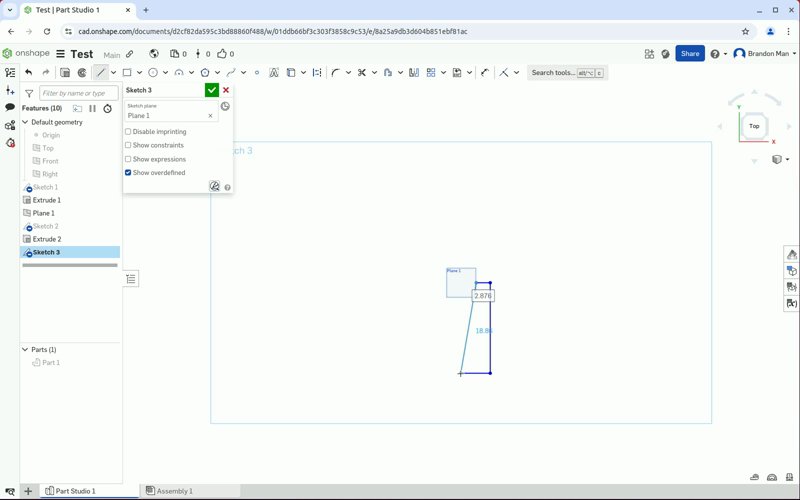
click(460, 373)
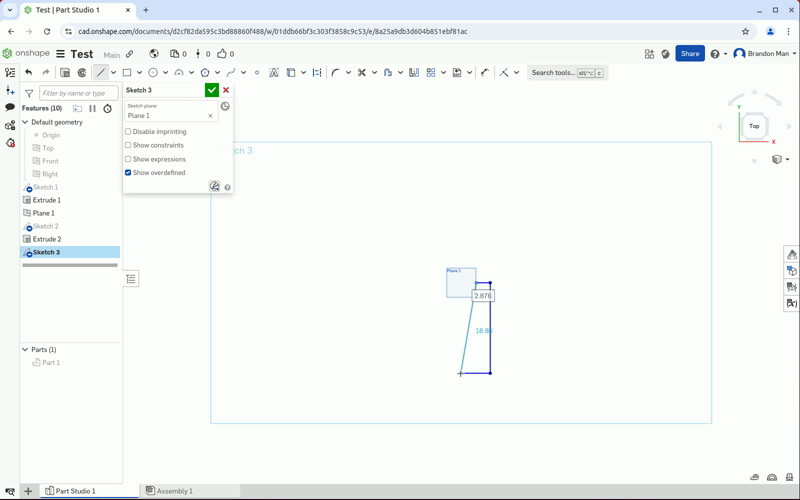
key(esc)
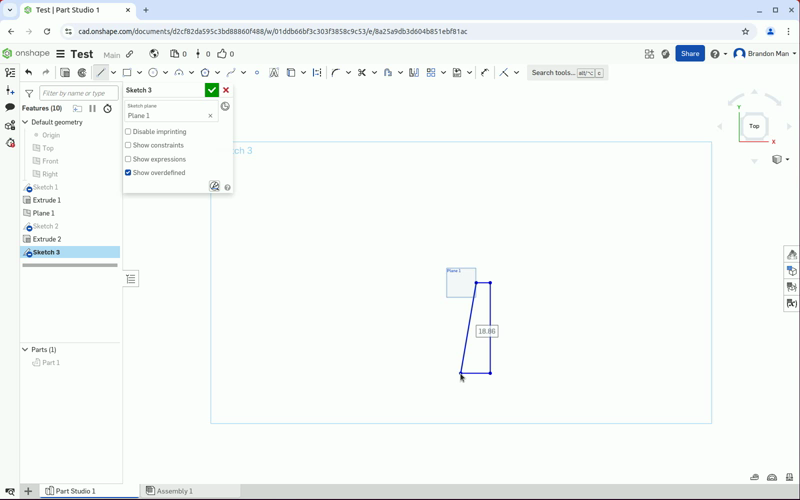
mouse_move(486, 287)
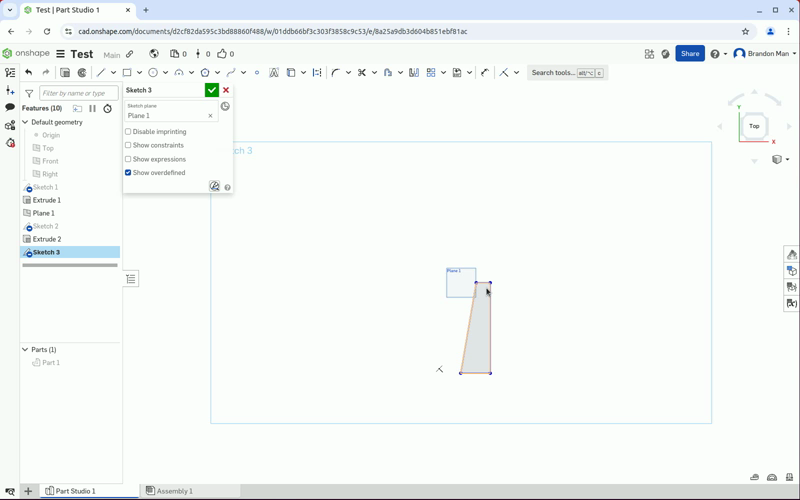
click(486, 287)
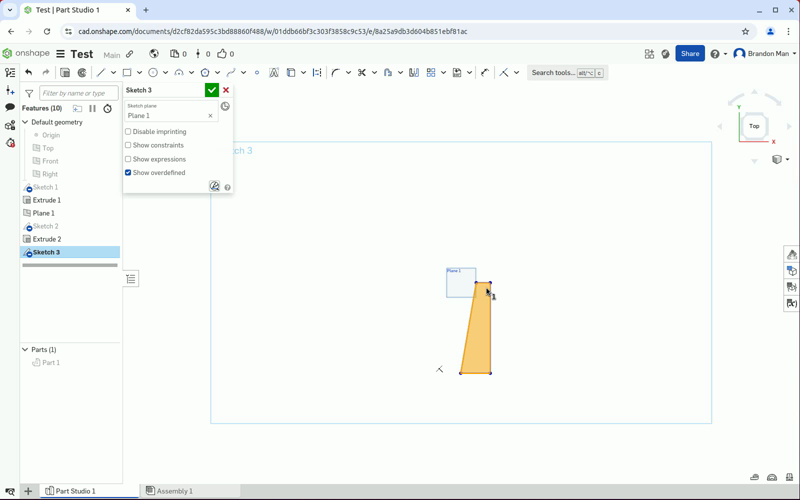
mouse_move(73, 352)
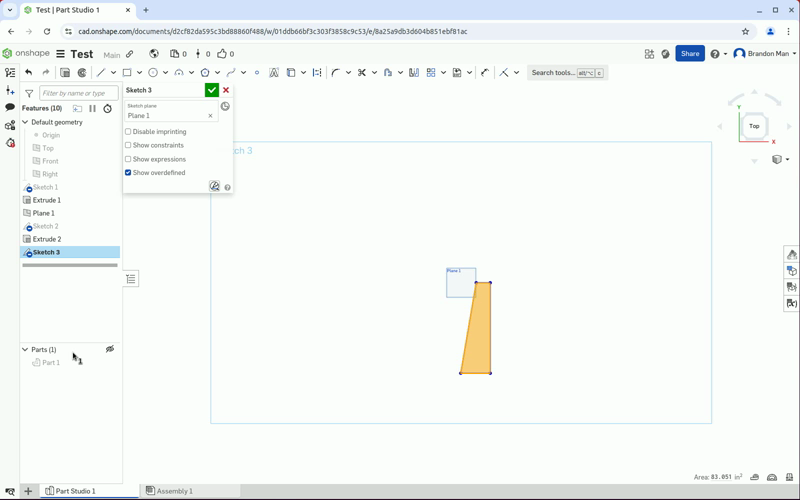
key(shift+y)
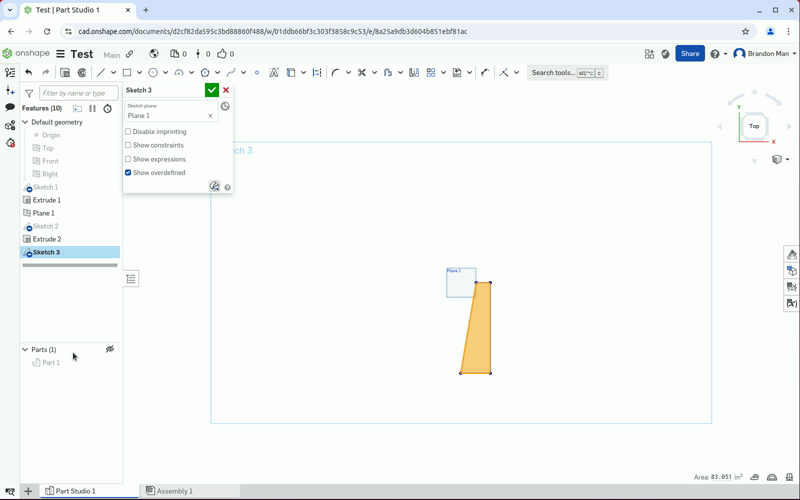
key(shift+e)
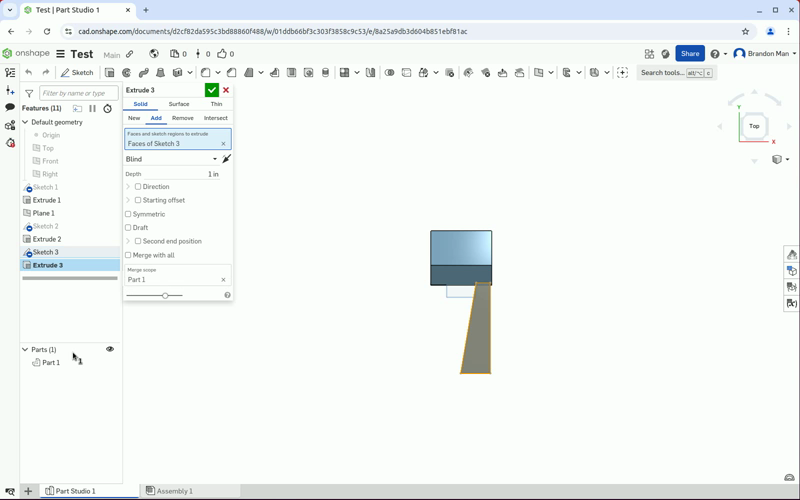
mouse_move(143, 106)
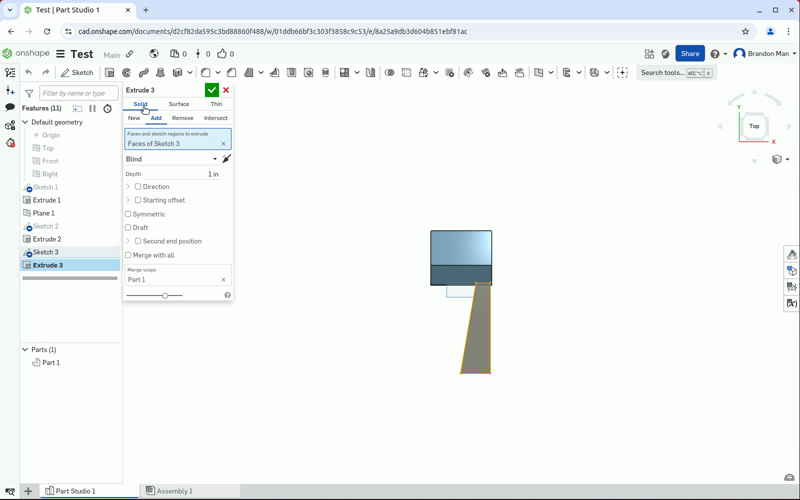
click(143, 106)
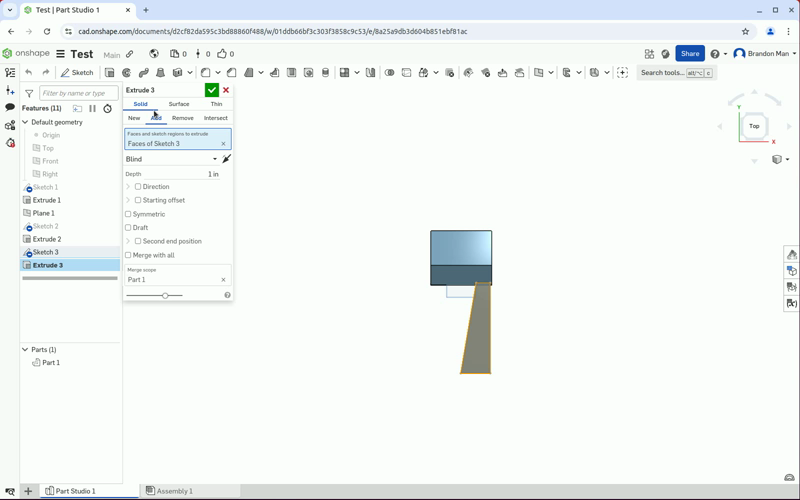
mouse_move(186, 120)
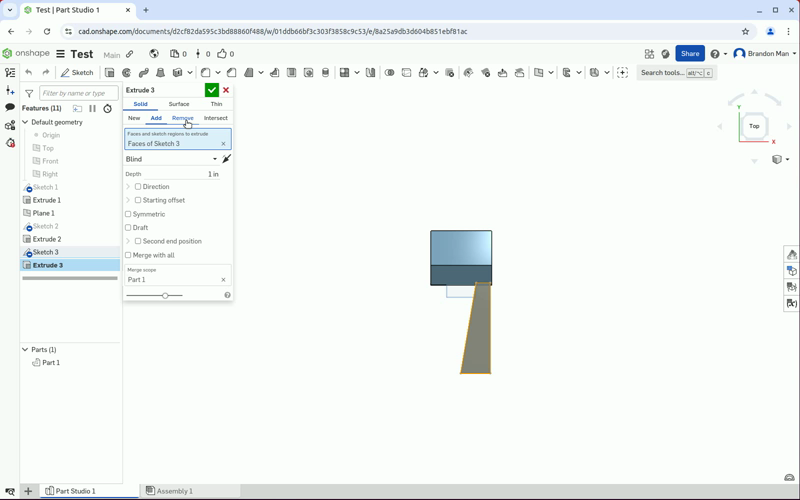
click(186, 120)
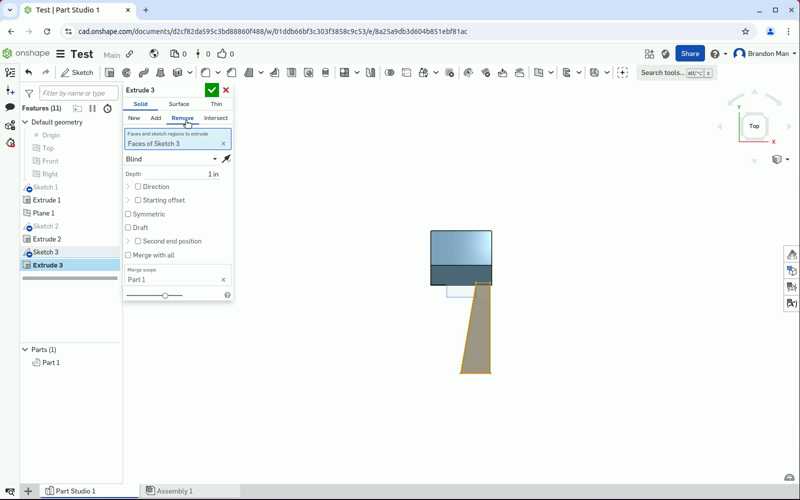
key(tab, 4)
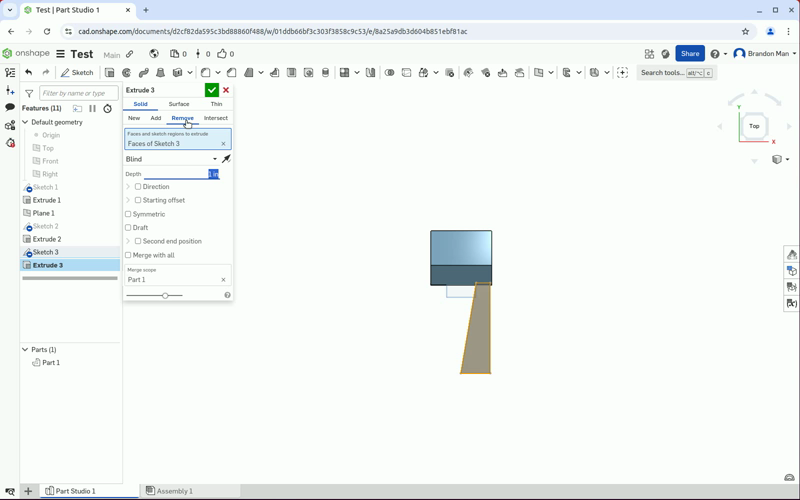
text(0.241)
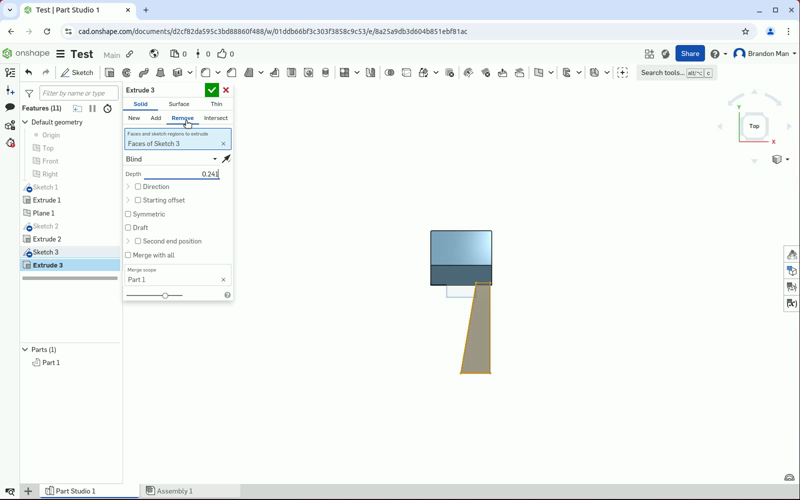
key(tab, 6)
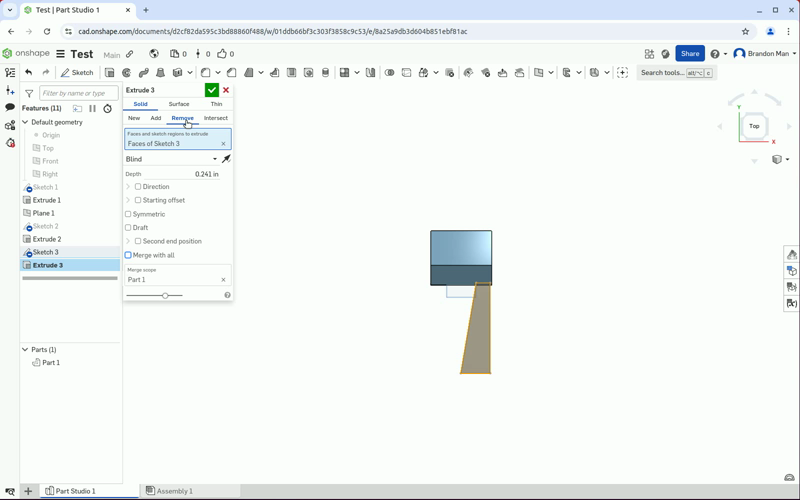
key(space)
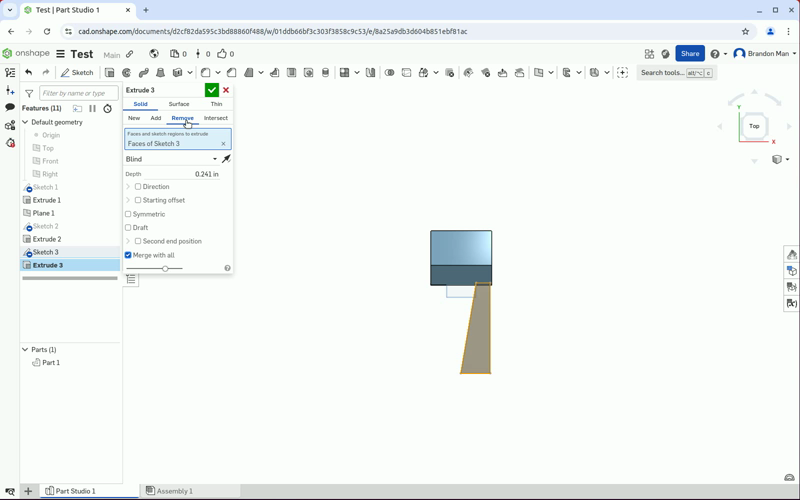
key(enter)
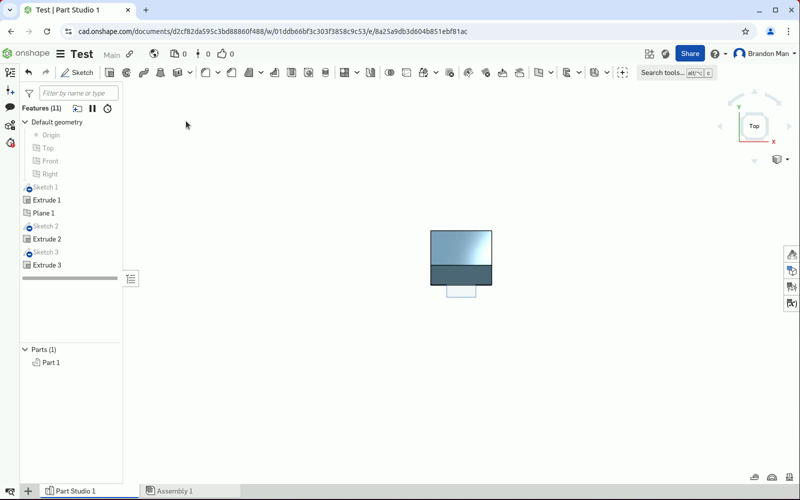
key(shift+h)
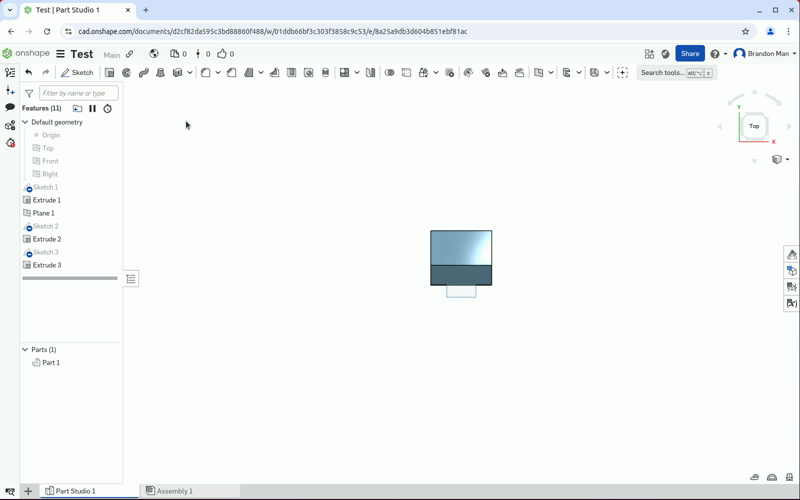
key(shift+h)
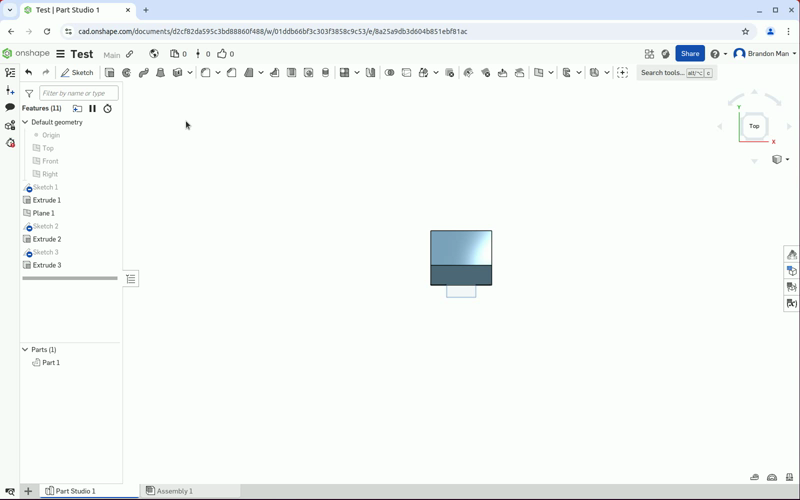
mouse_move(73, 189)
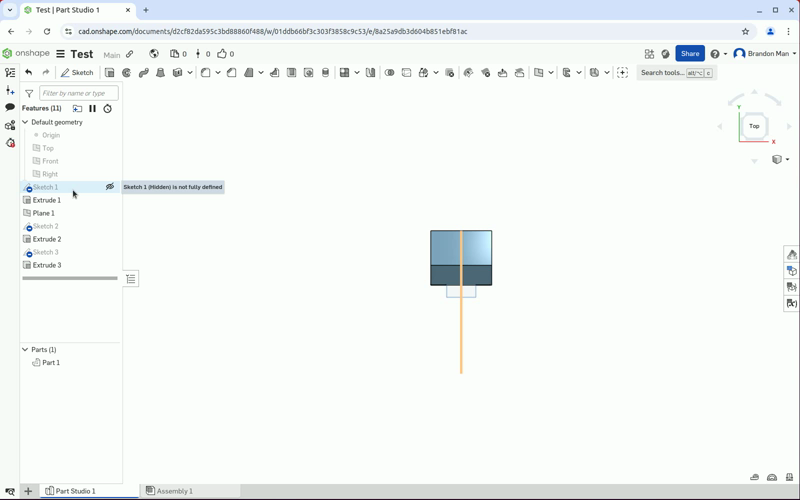
click(73, 189)
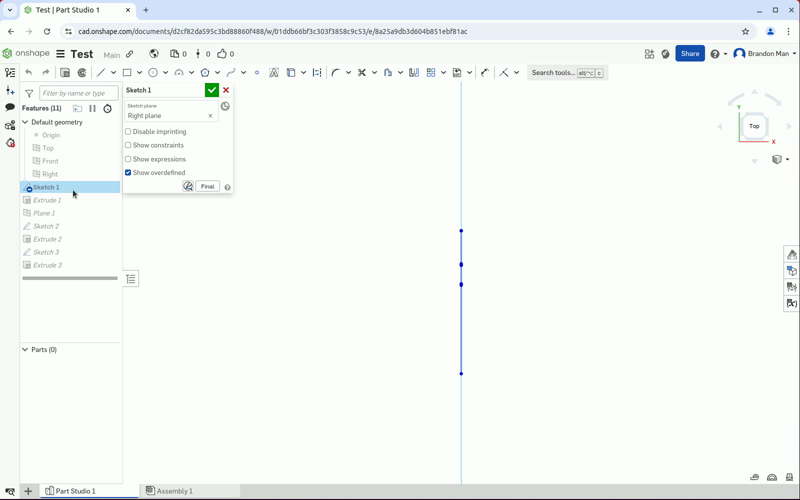
mouse_move(229, 92)
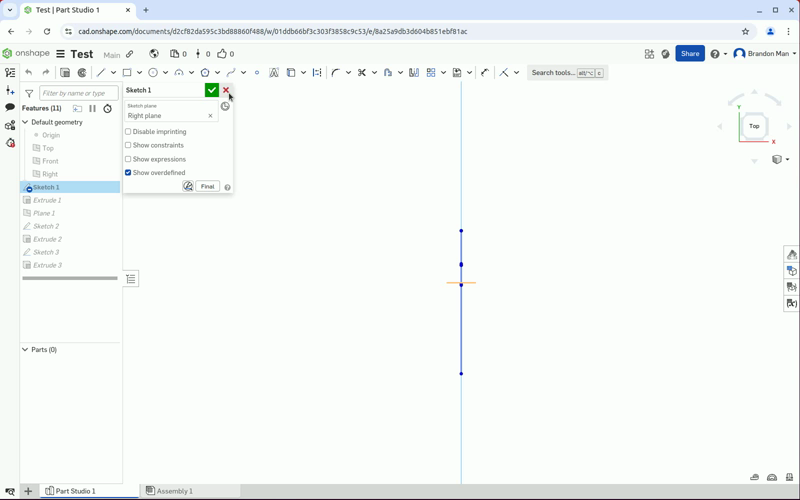
click(229, 92)
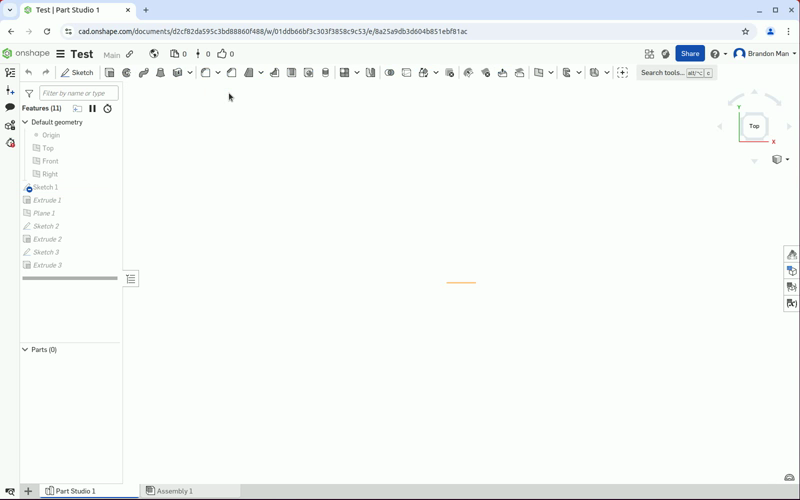
key(shift+s)
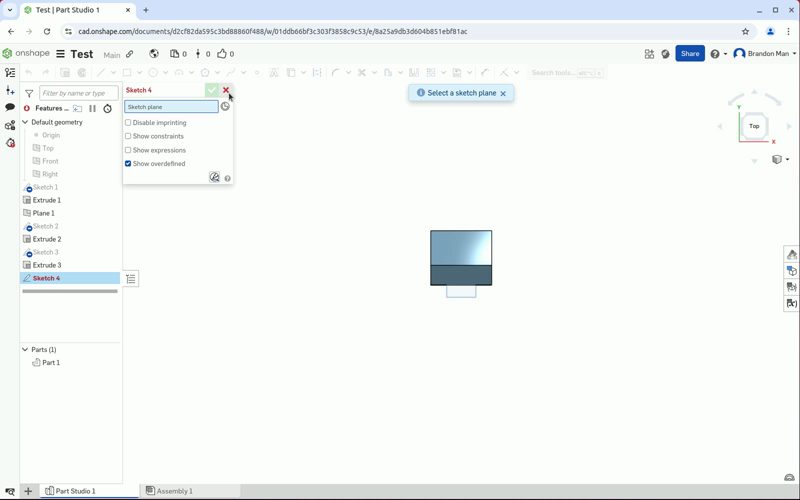
mouse_move(73, 215)
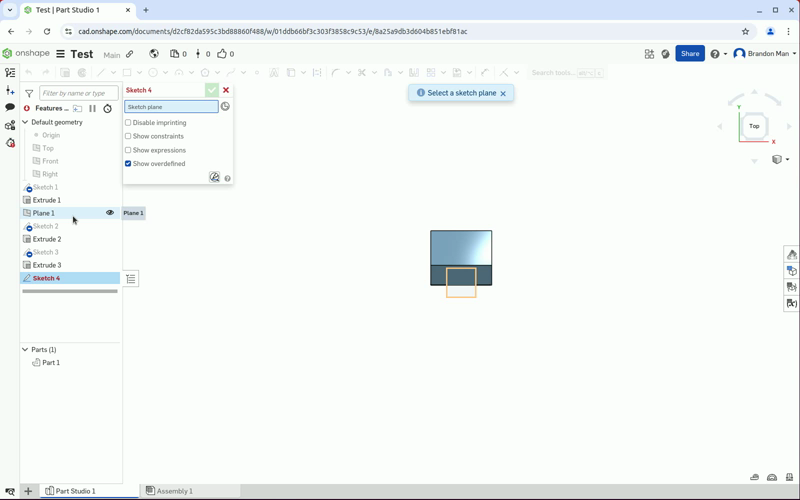
click(73, 215)
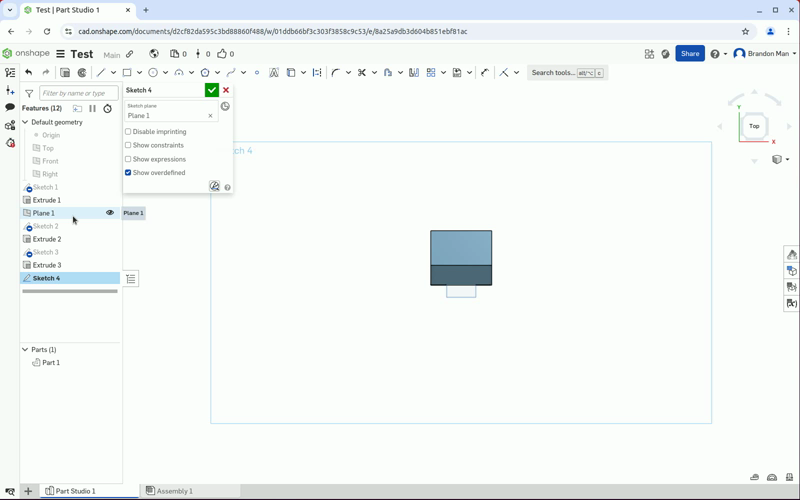
mouse_move(73, 352)
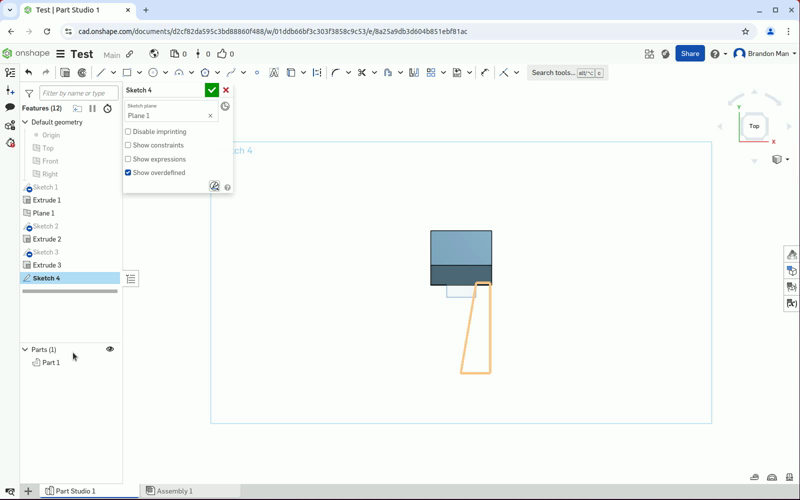
key(y)
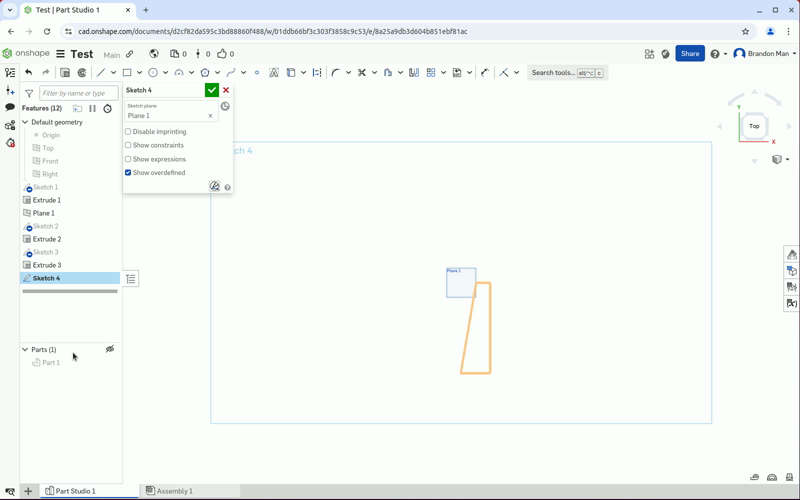
key(l)
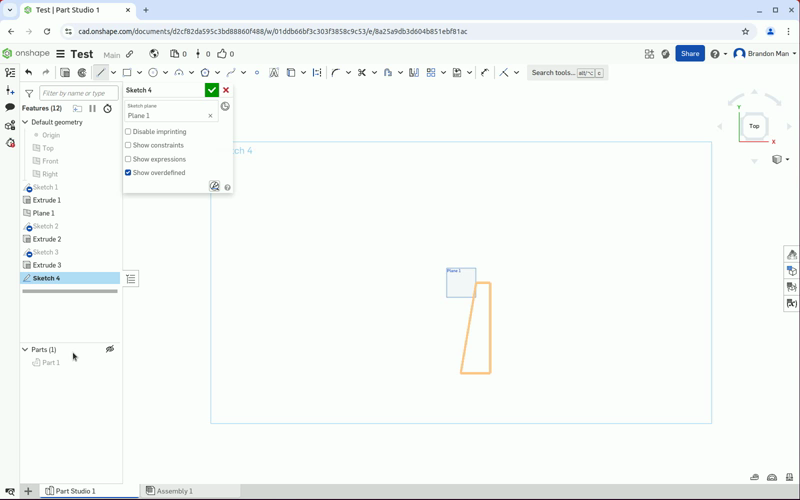
key_down(shift)
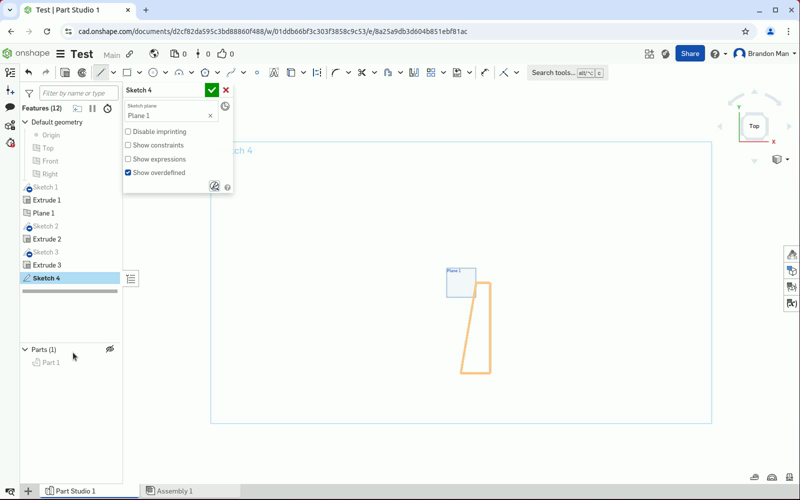
mouse_move(460, 373)
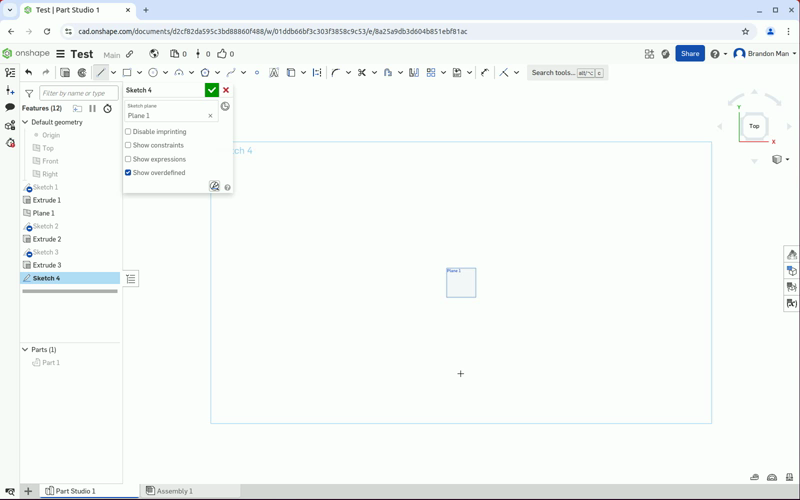
click(460, 373)
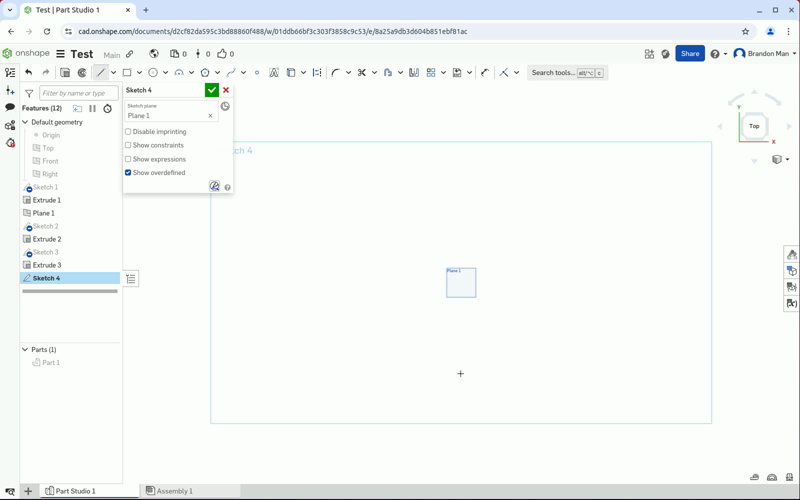
key_up(shift)
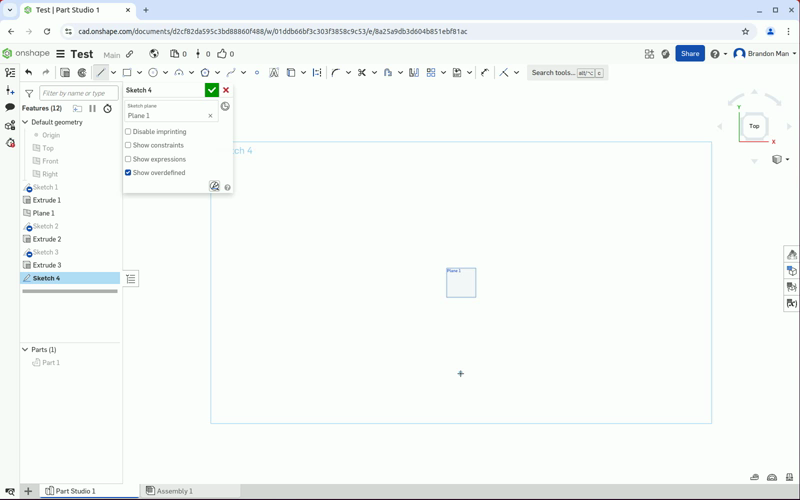
key_down(shift)
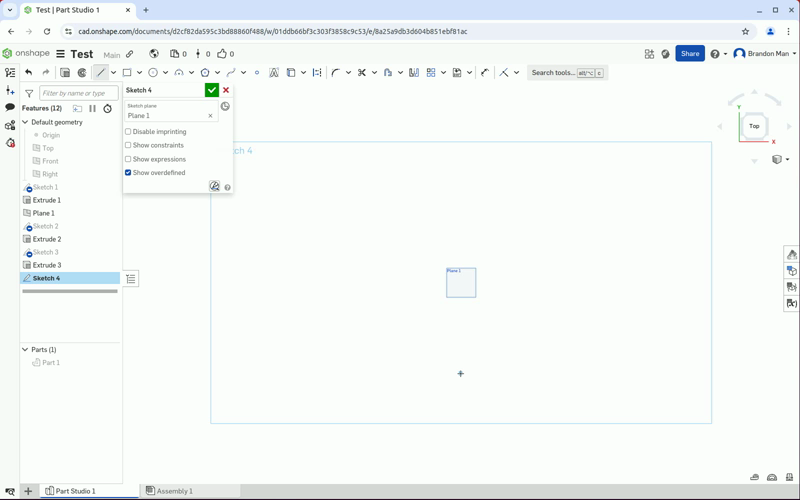
mouse_move(490, 373)
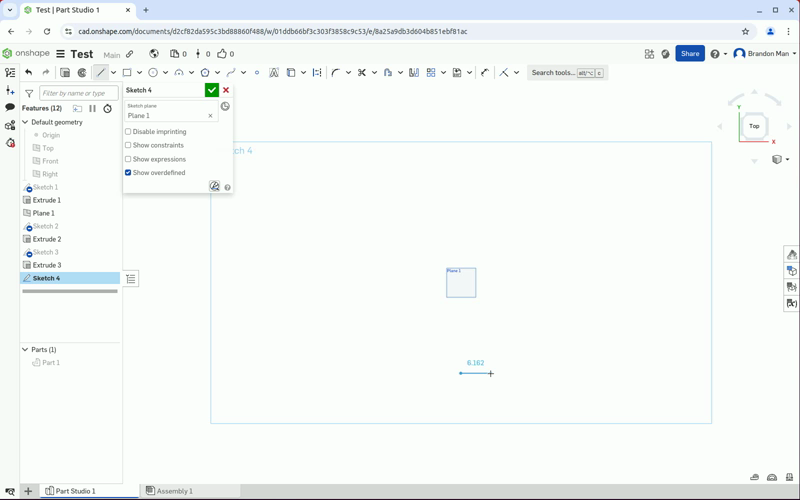
mouse_move(461, 373)
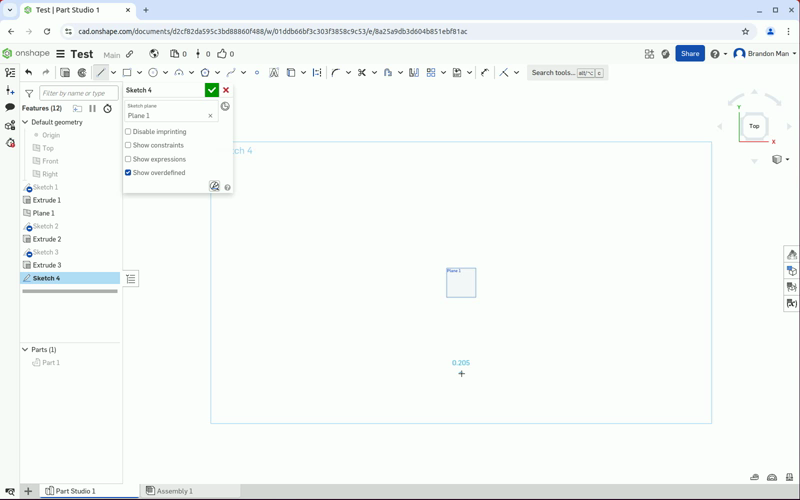
scroll(6)
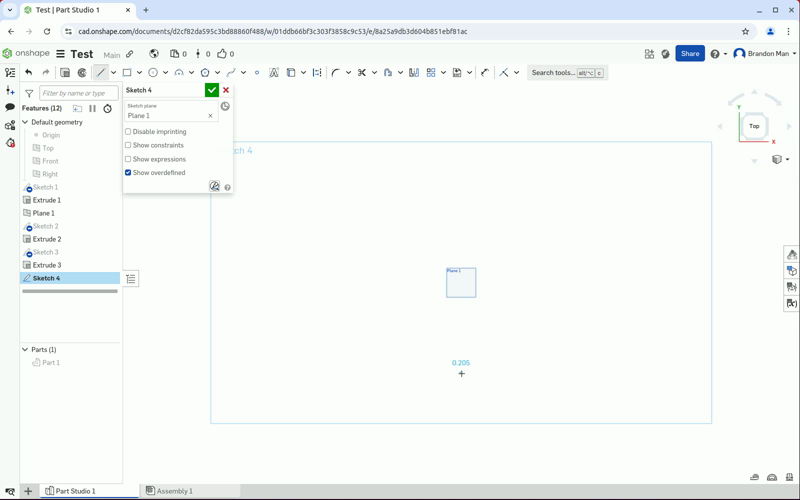
scroll(6)
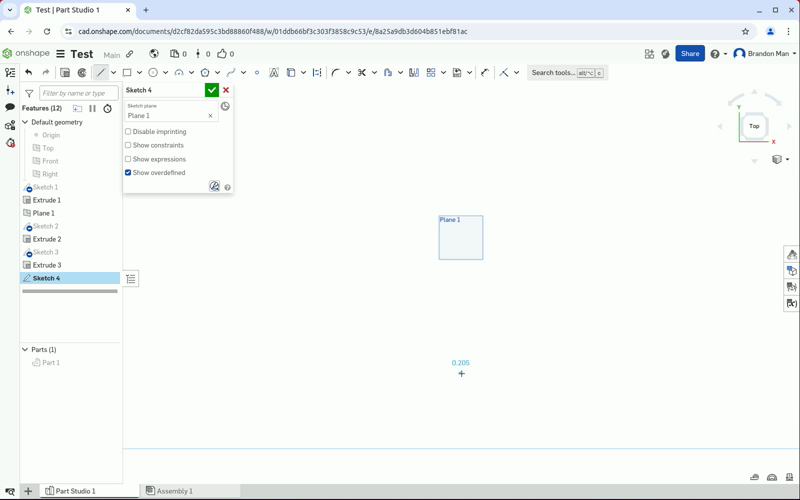
scroll(6)
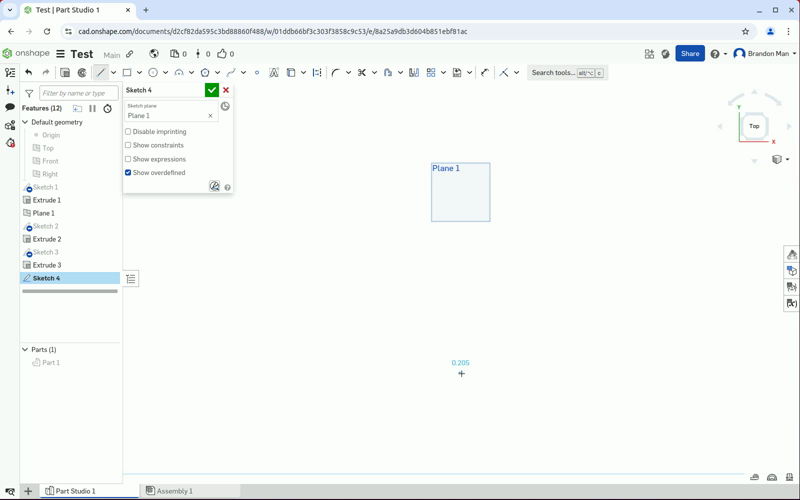
scroll(6)
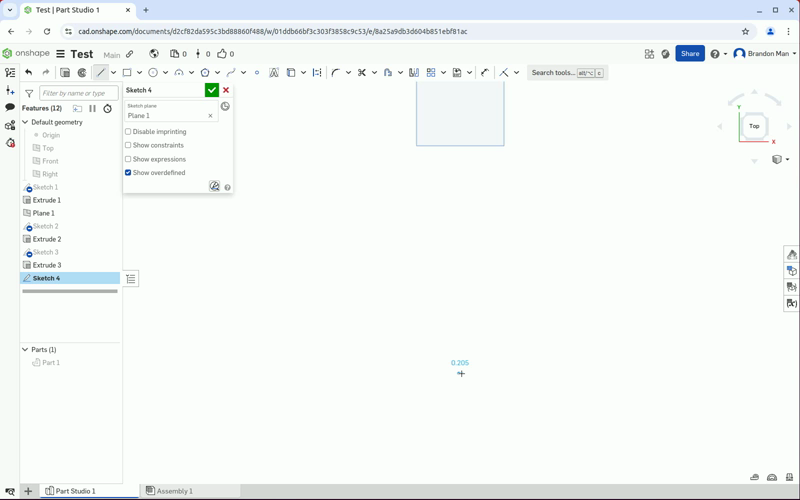
scroll(6)
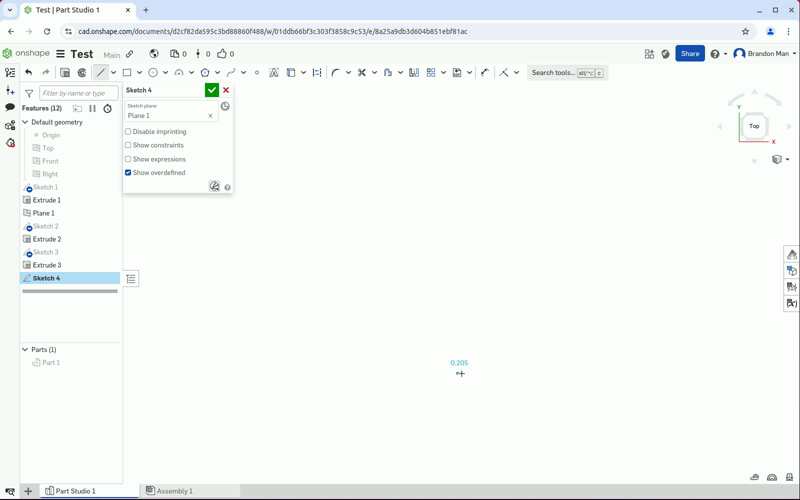
scroll(6)
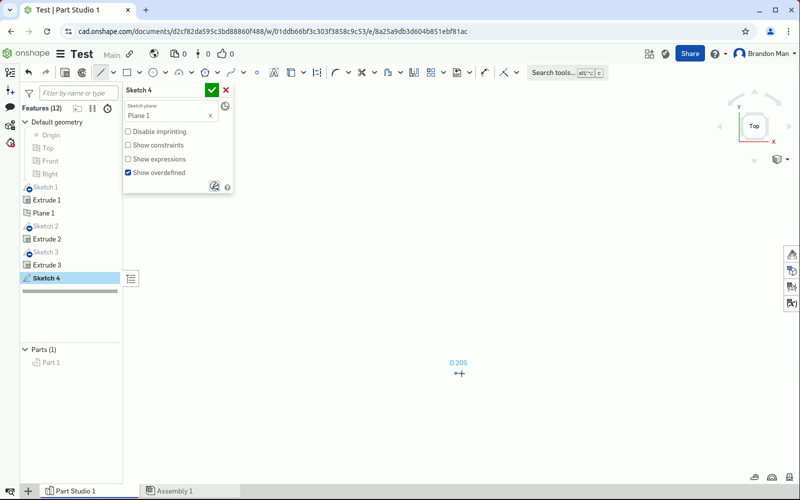
scroll(6)
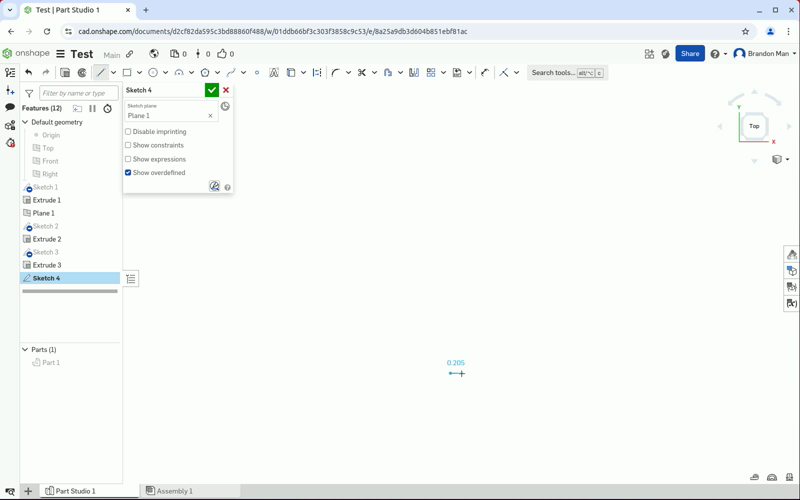
click(461, 373)
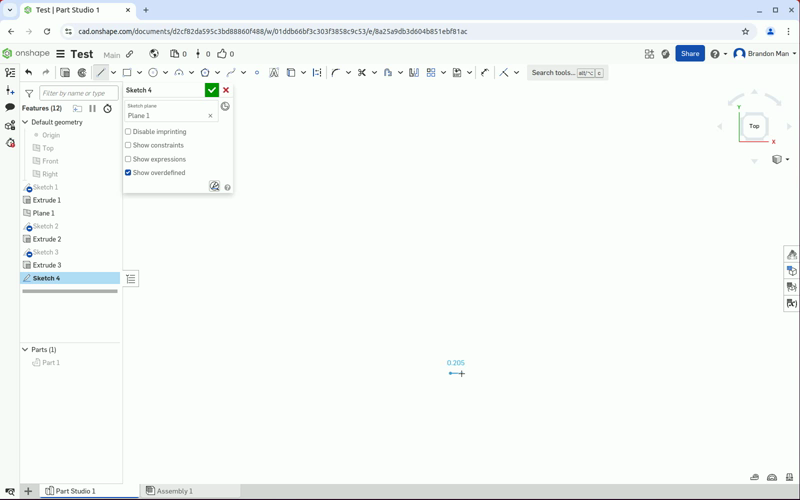
scroll(-6)
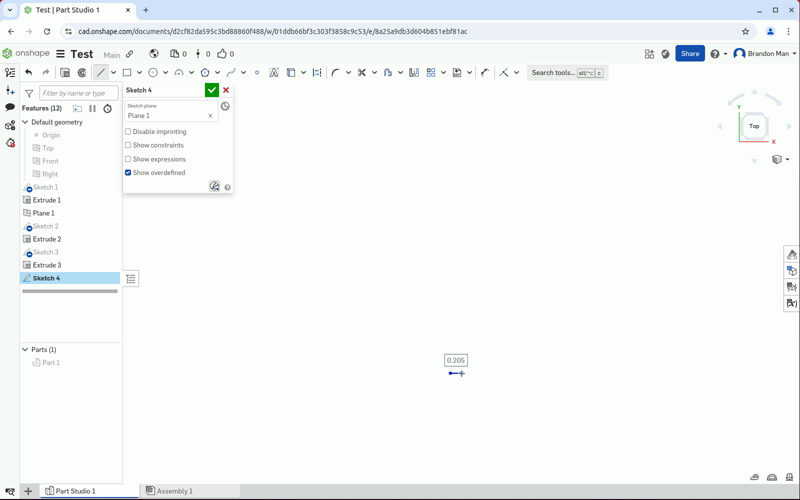
scroll(-6)
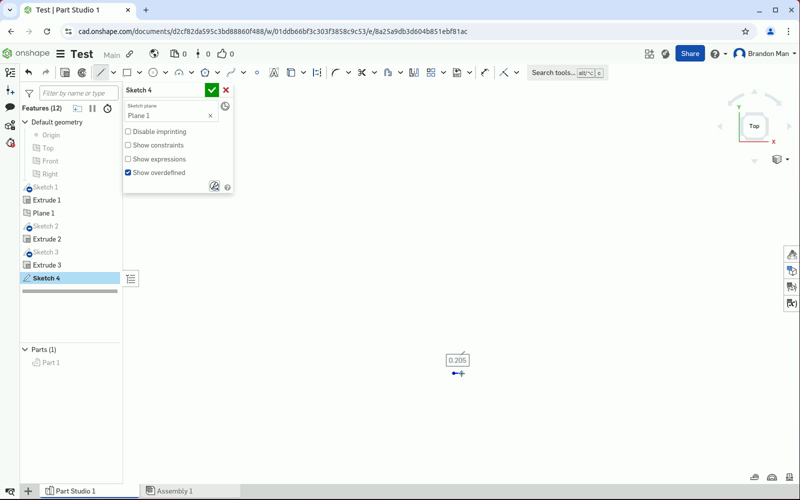
scroll(-6)
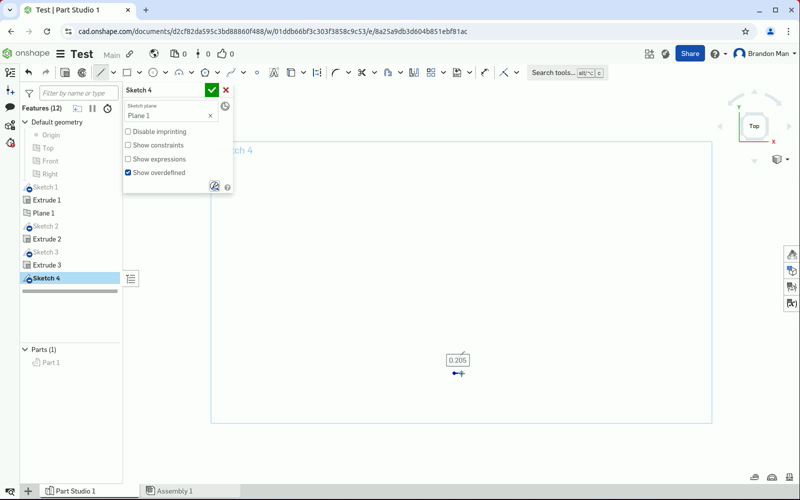
scroll(-6)
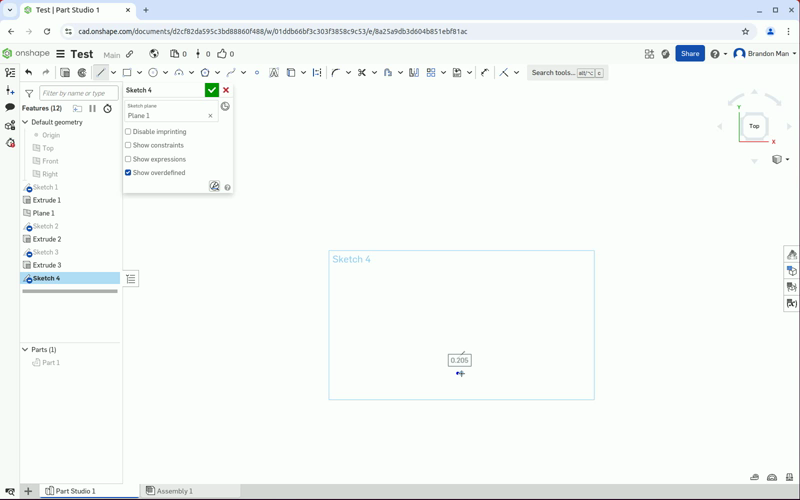
scroll(-6)
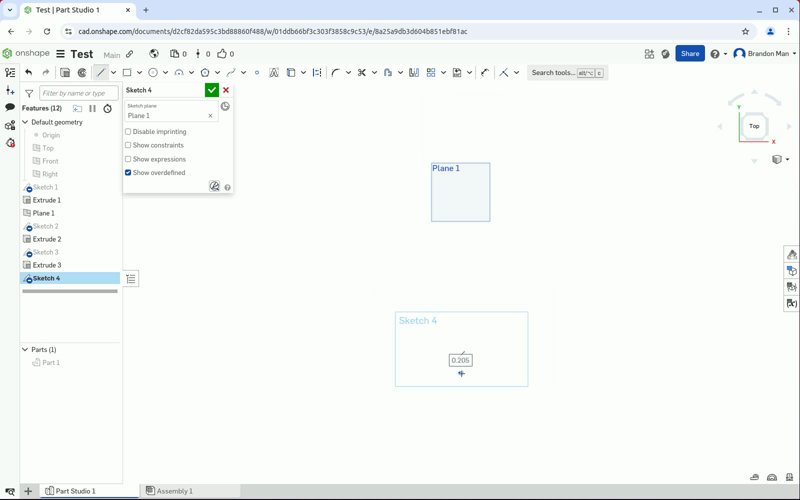
scroll(-6)
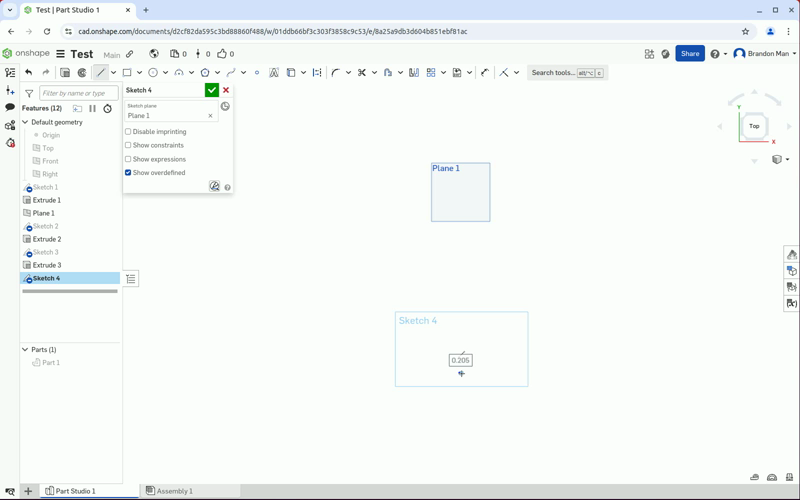
scroll(-6)
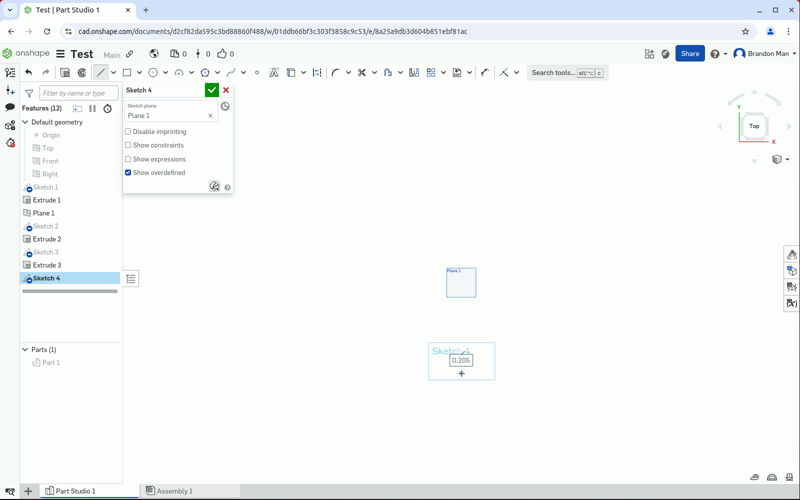
key_up(shift)
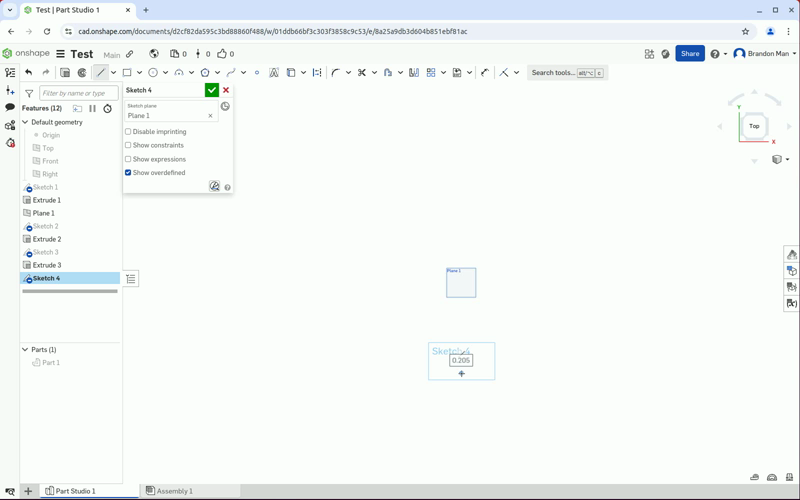
key_down(shift)
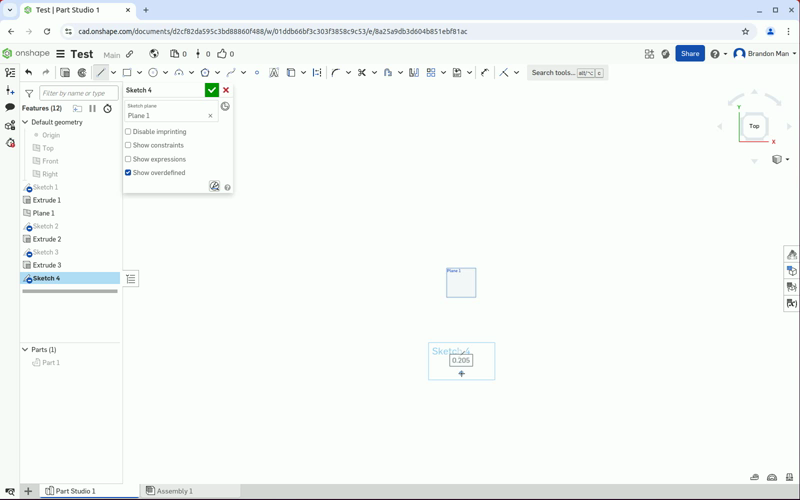
mouse_move(461, 282)
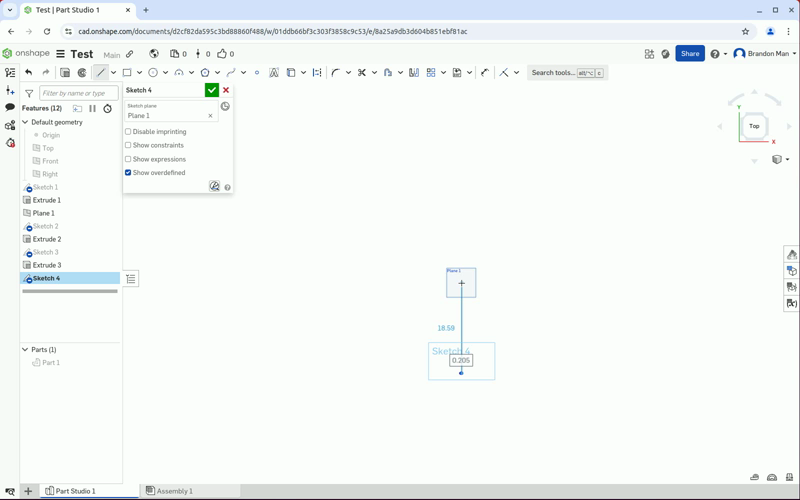
click(461, 282)
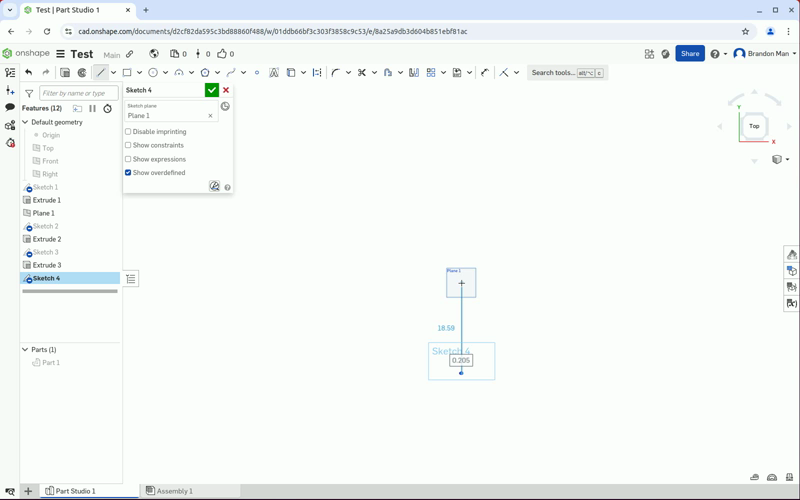
key_up(shift)
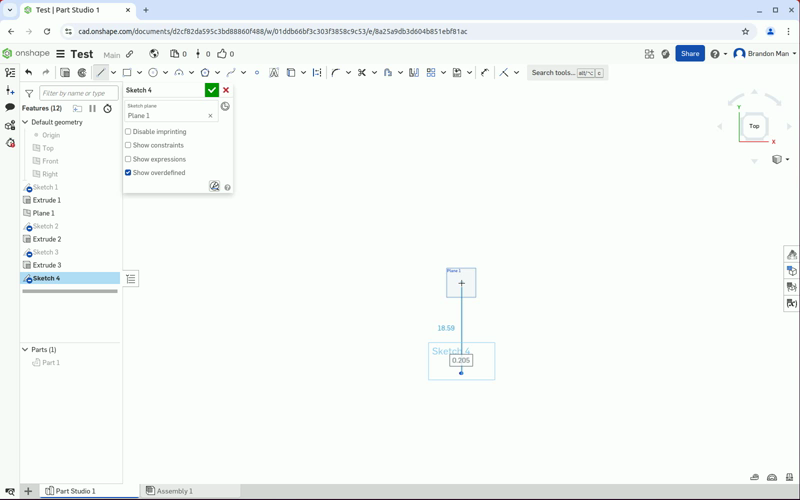
key_down(shift)
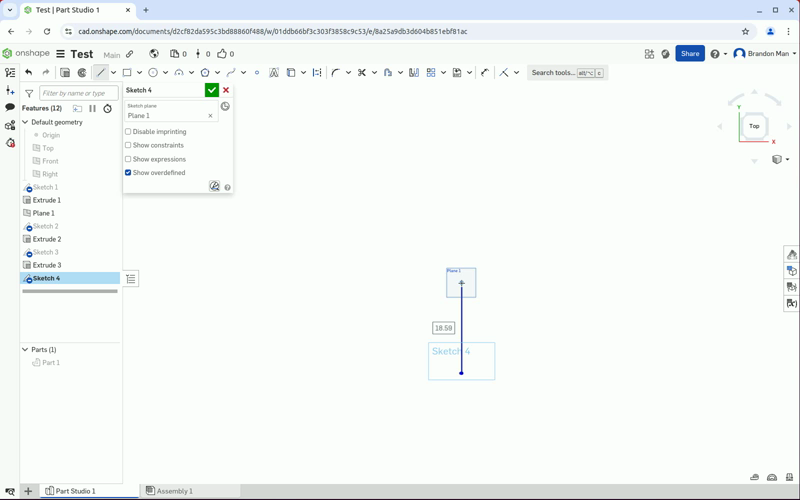
mouse_move(491, 282)
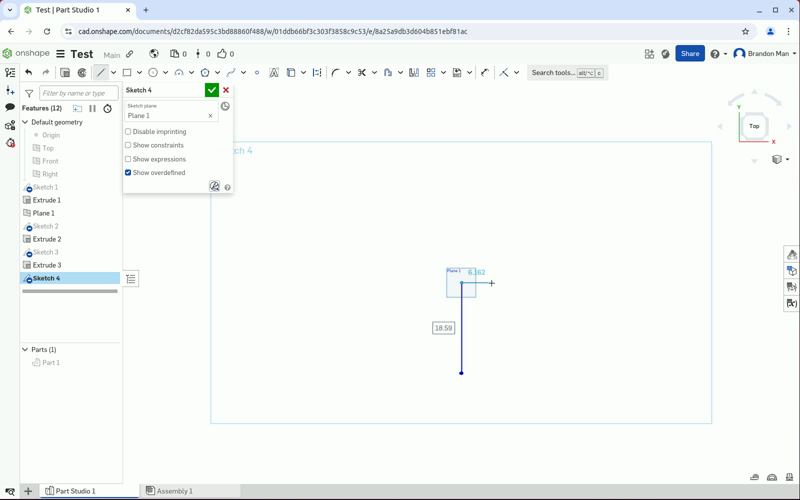
mouse_move(460, 282)
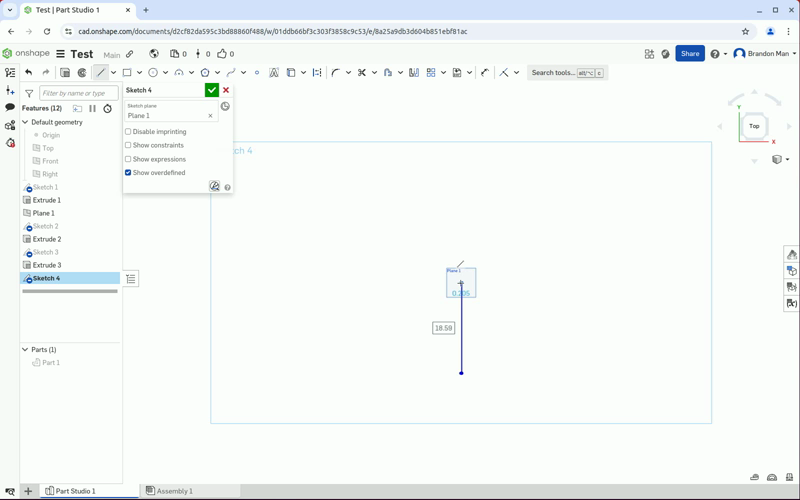
scroll(6)
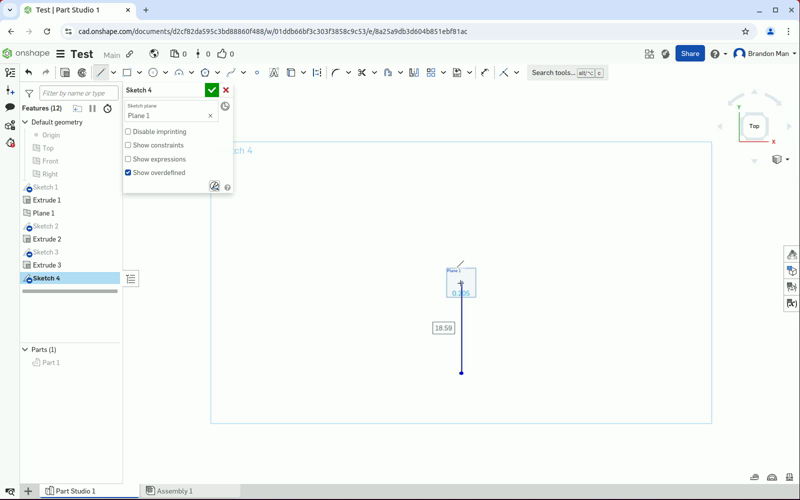
scroll(6)
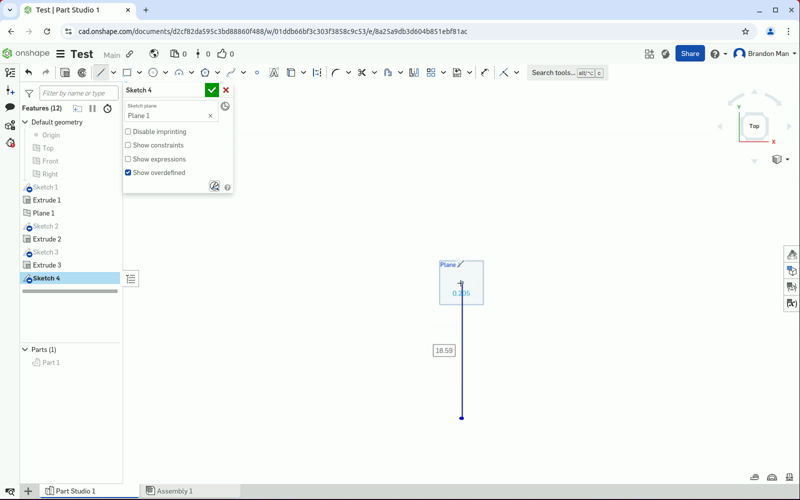
scroll(6)
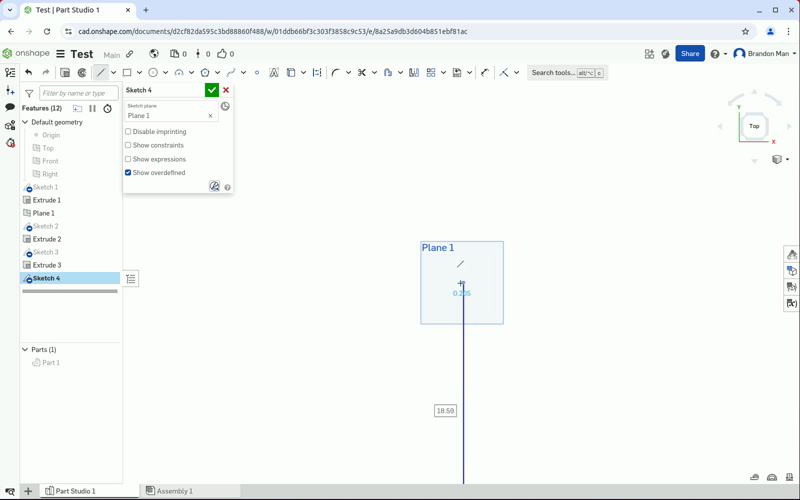
scroll(6)
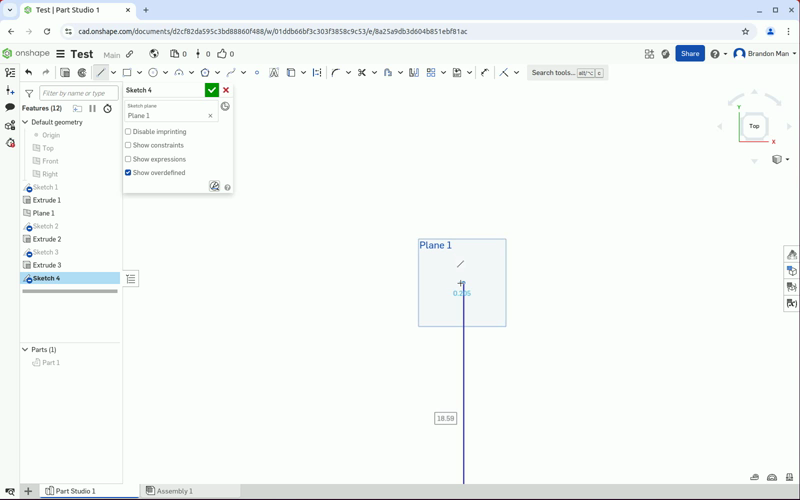
scroll(6)
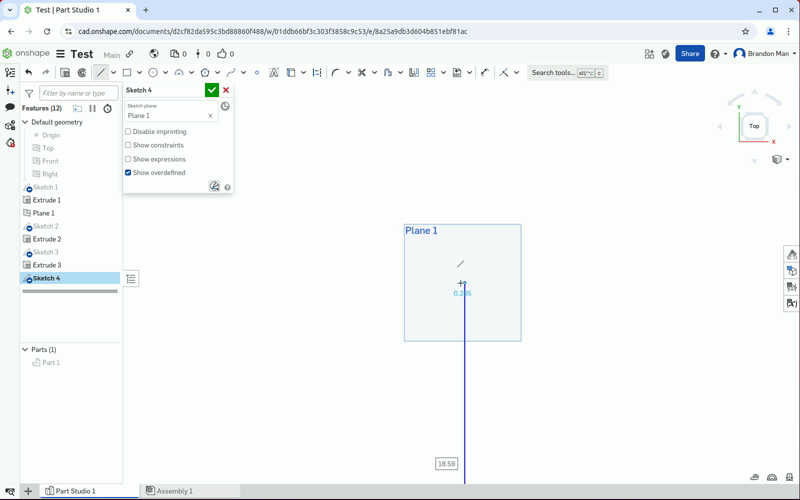
scroll(6)
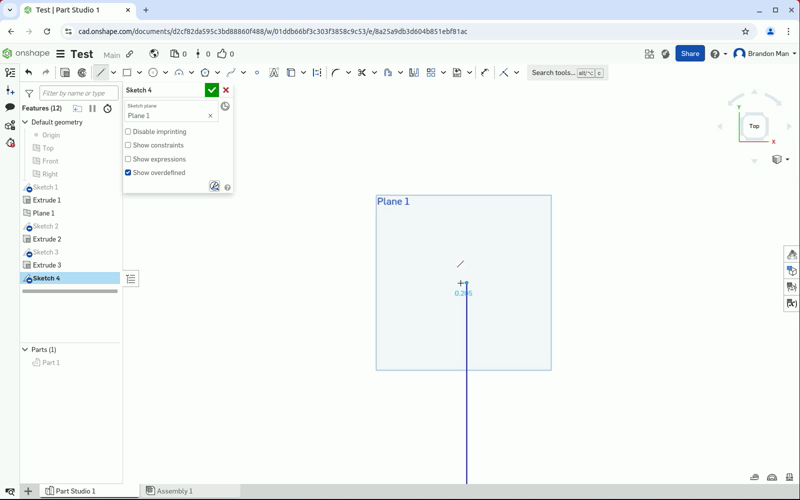
scroll(6)
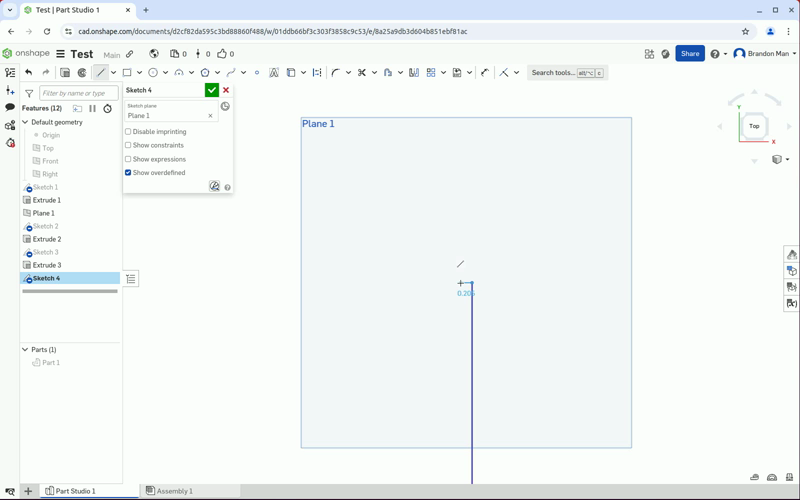
click(460, 282)
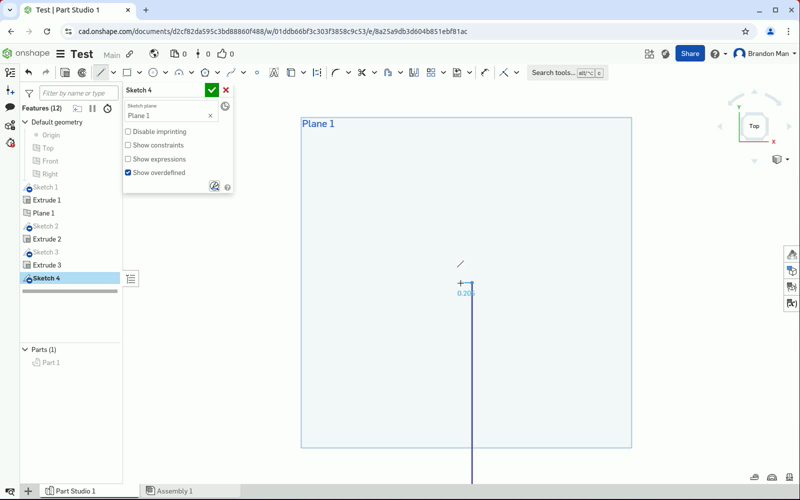
scroll(-6)
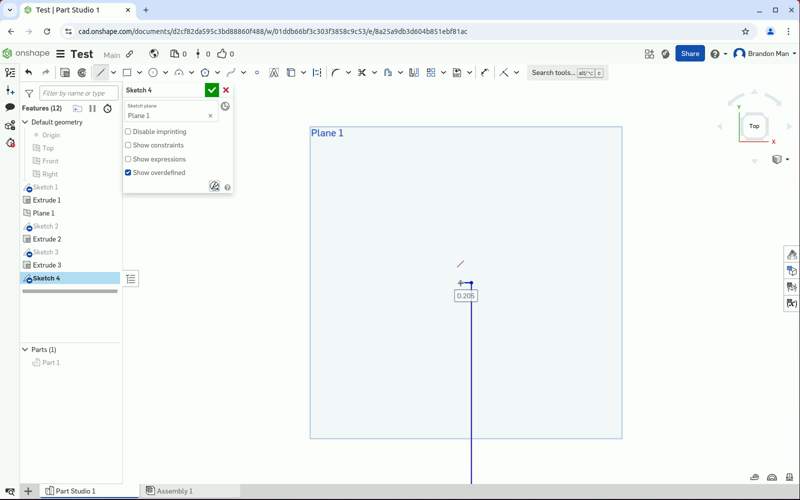
scroll(-6)
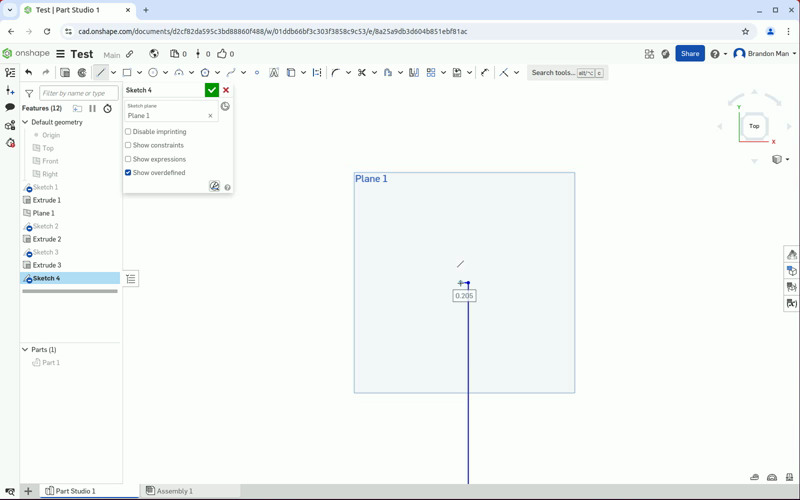
scroll(-6)
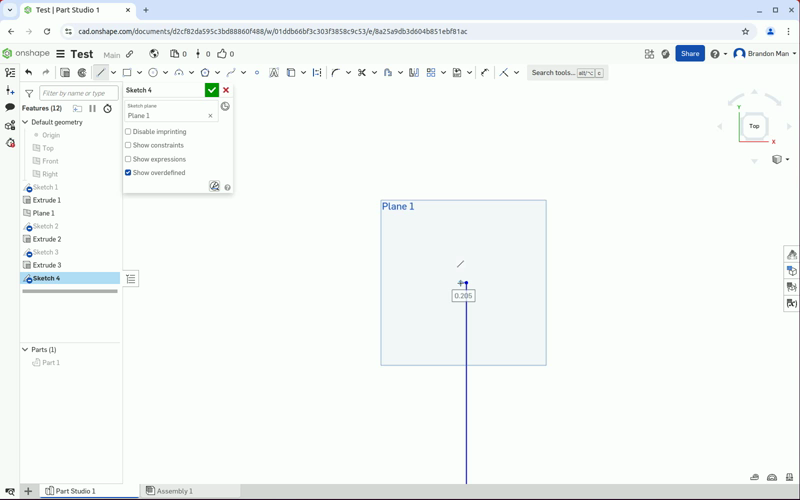
scroll(-6)
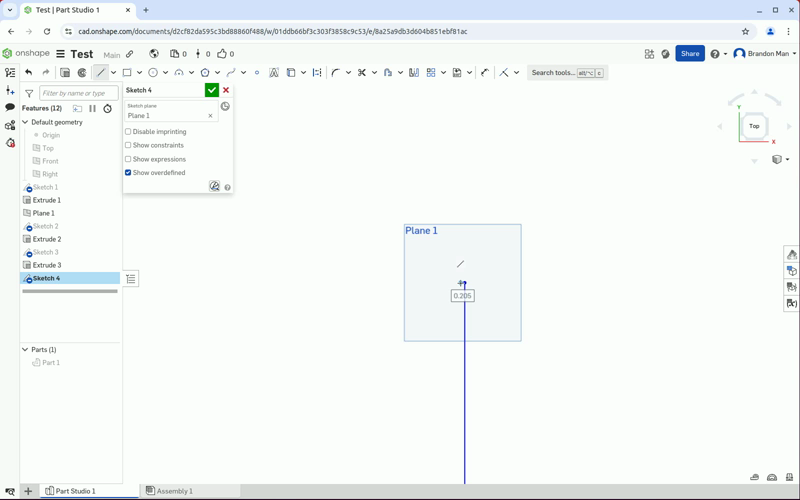
scroll(-6)
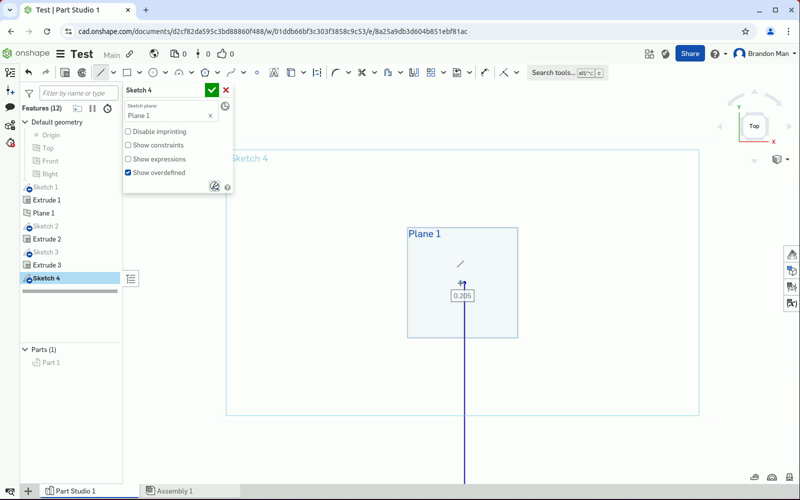
scroll(-6)
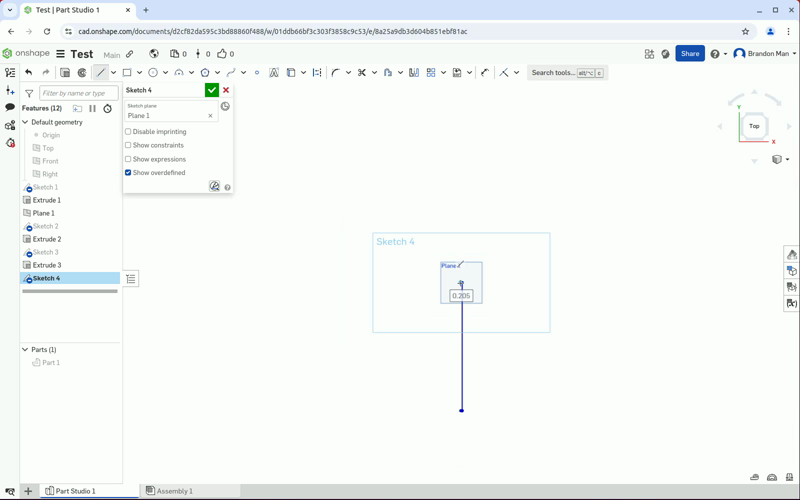
scroll(-6)
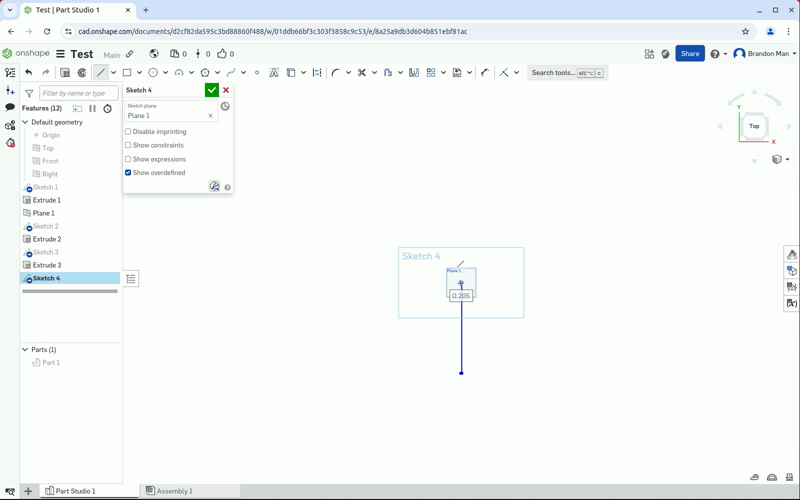
key_up(shift)
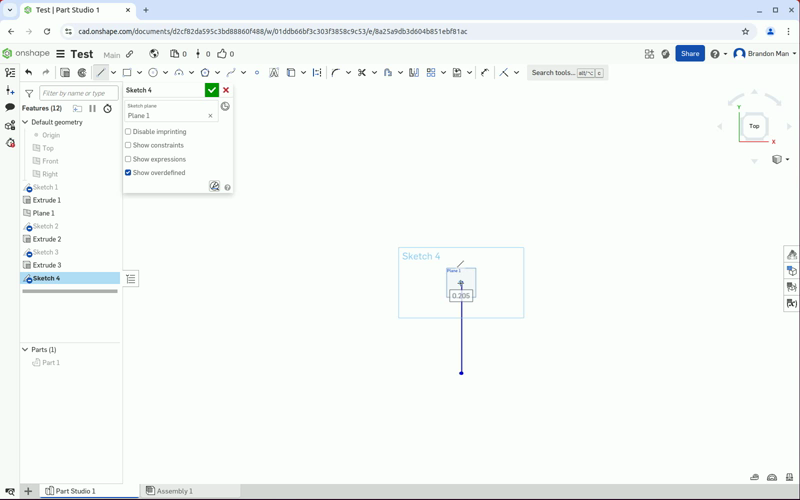
key_down(shift)
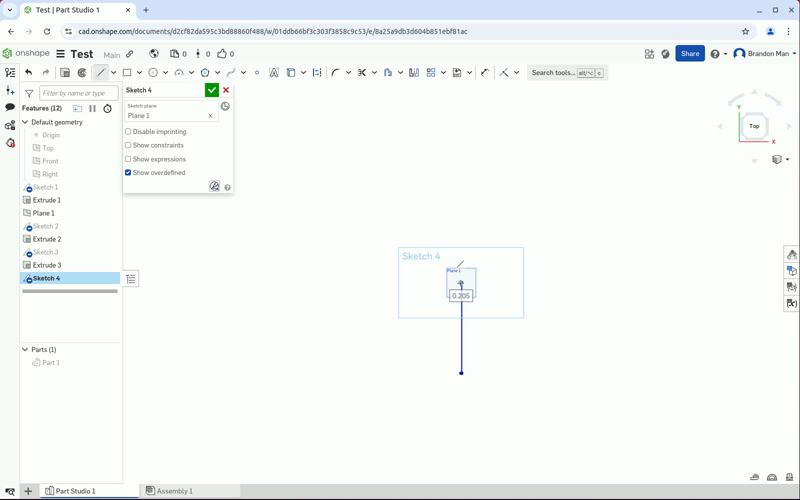
mouse_move(460, 373)
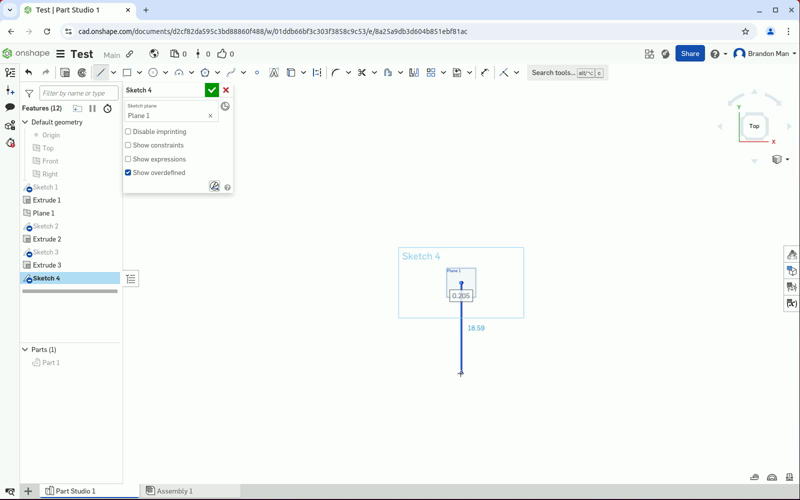
scroll(6)
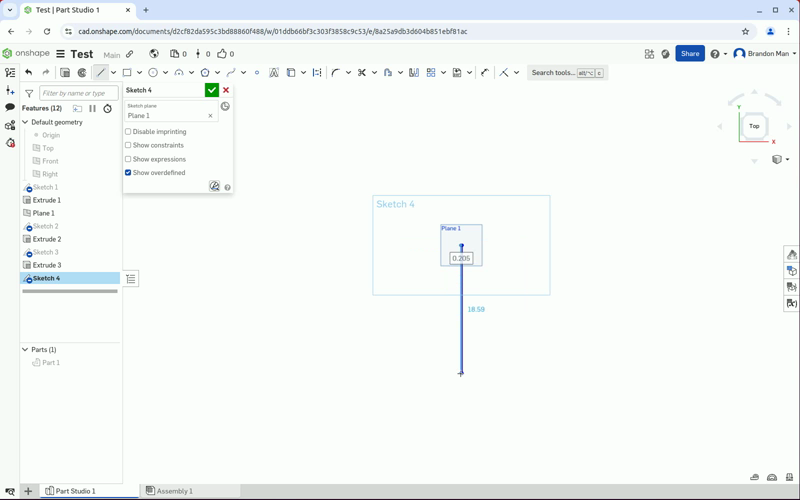
scroll(6)
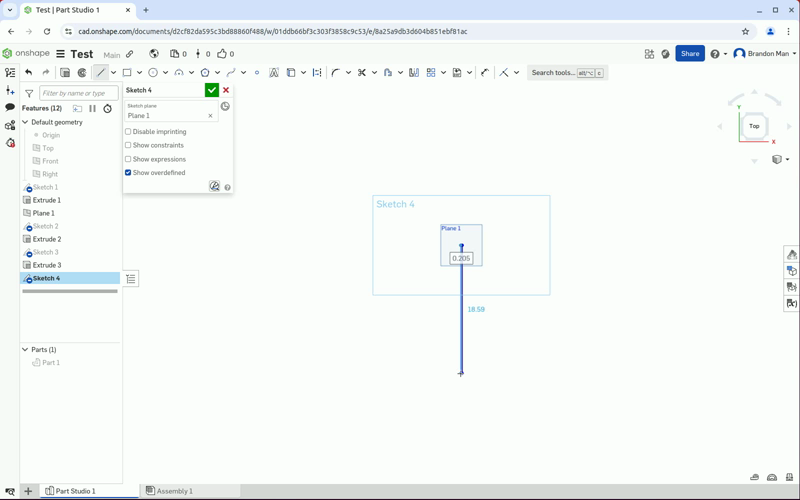
scroll(6)
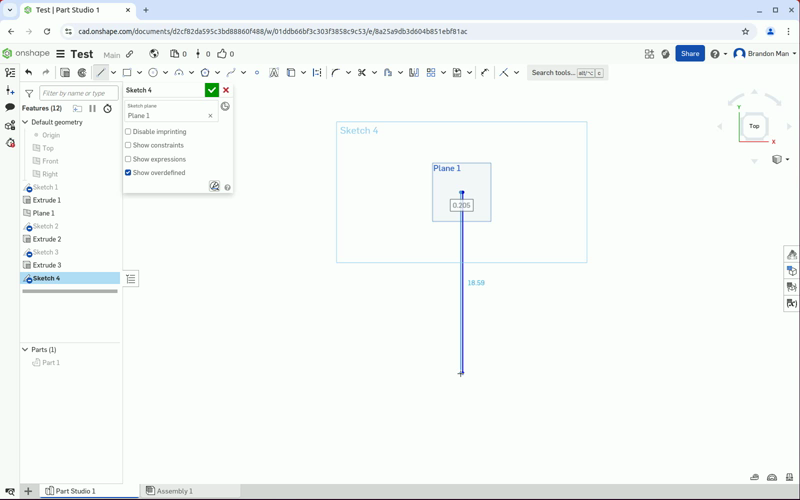
scroll(6)
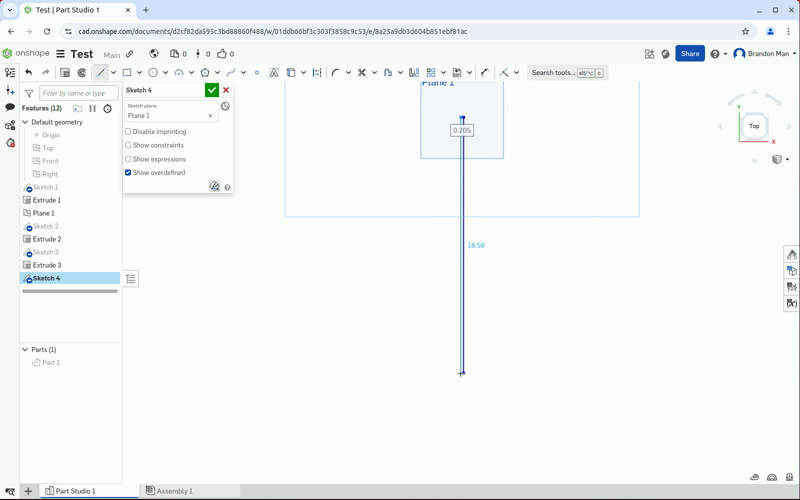
scroll(6)
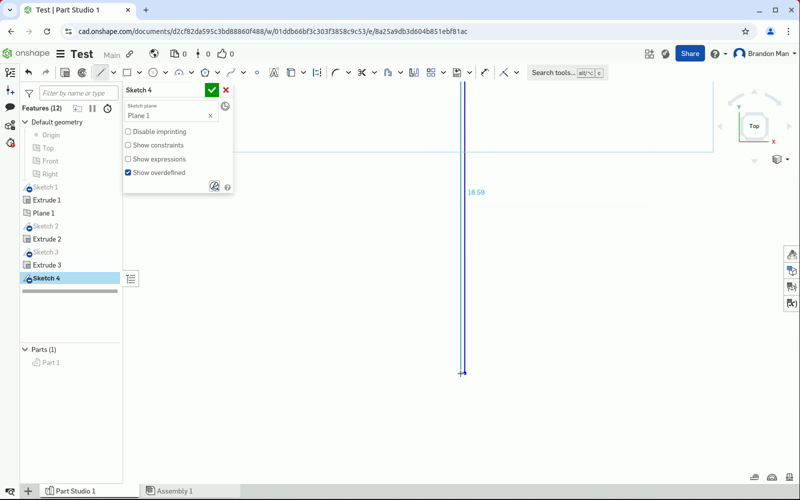
scroll(6)
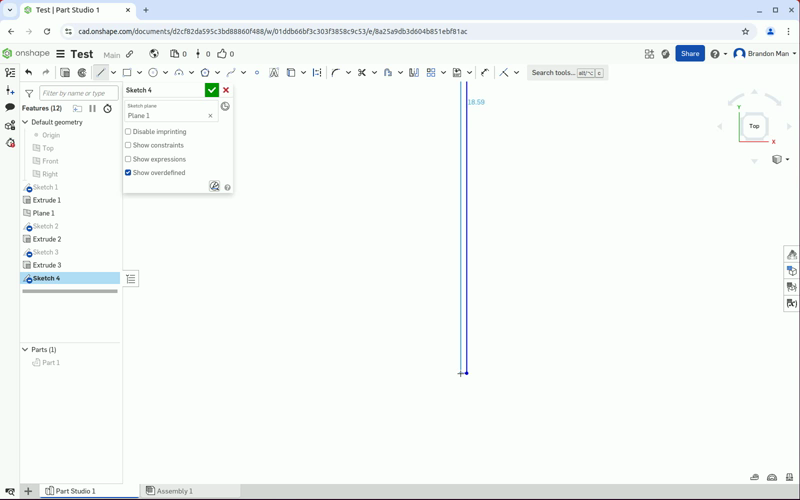
scroll(6)
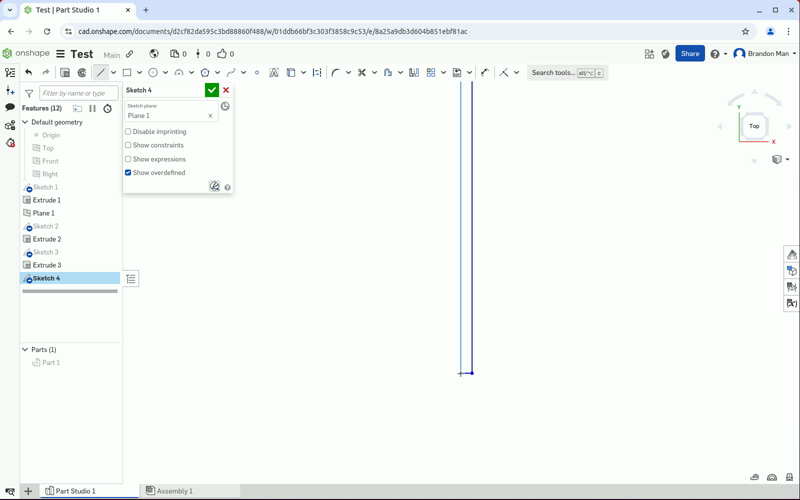
key_up(shift)
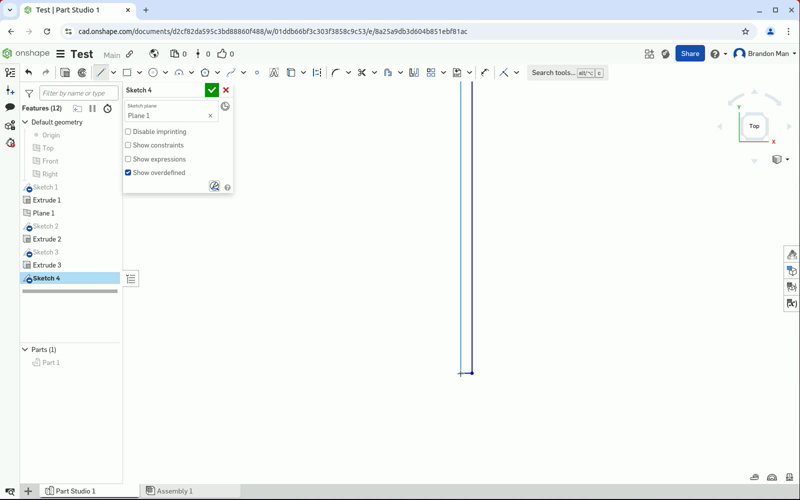
click(460, 373)
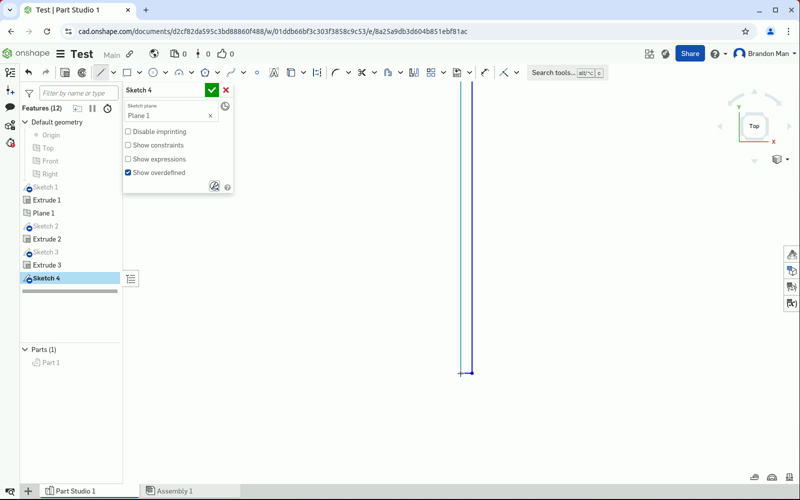
scroll(-6)
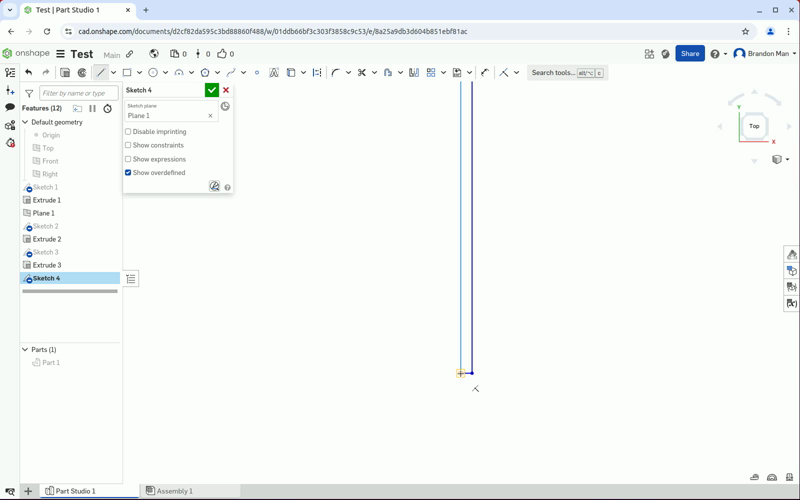
scroll(-6)
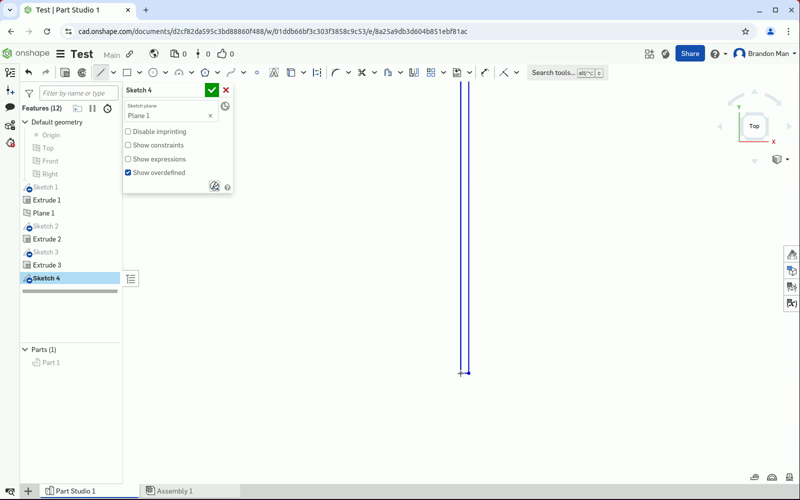
scroll(-6)
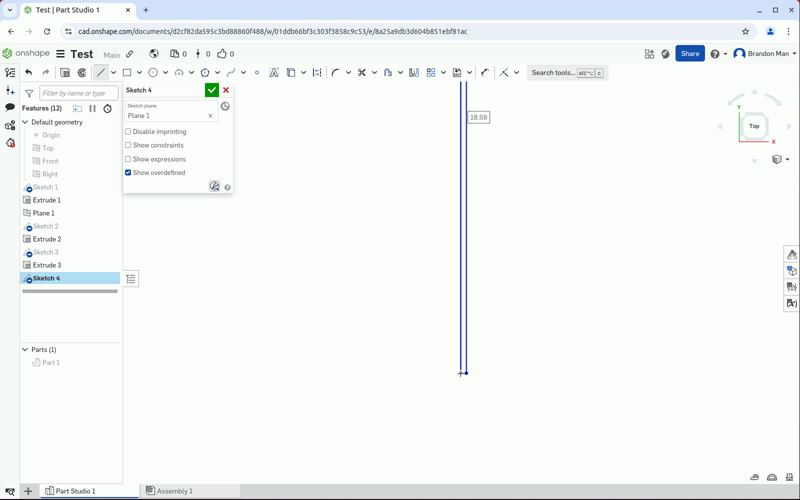
scroll(-6)
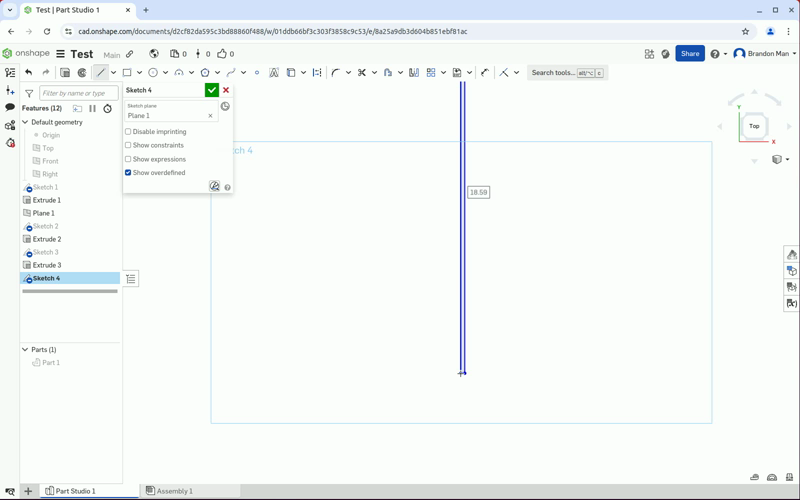
scroll(-6)
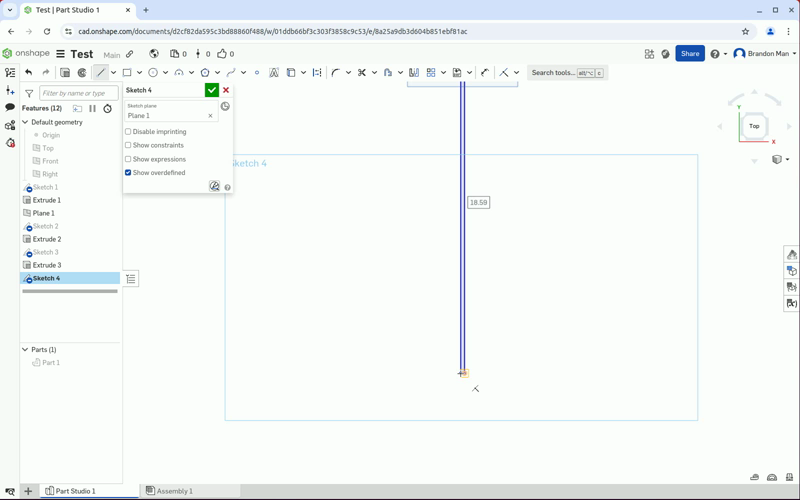
scroll(-6)
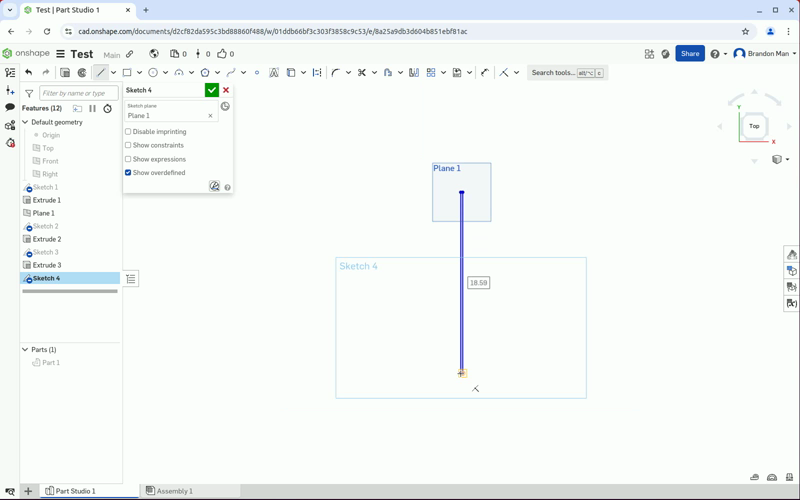
scroll(-6)
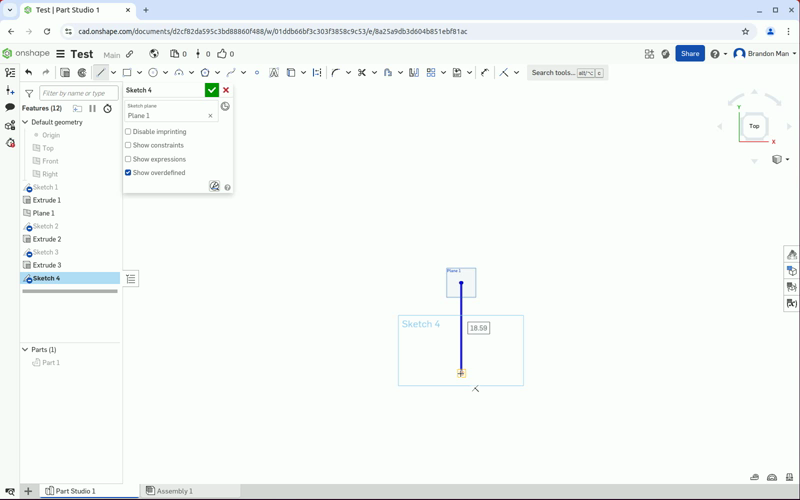
key(esc)
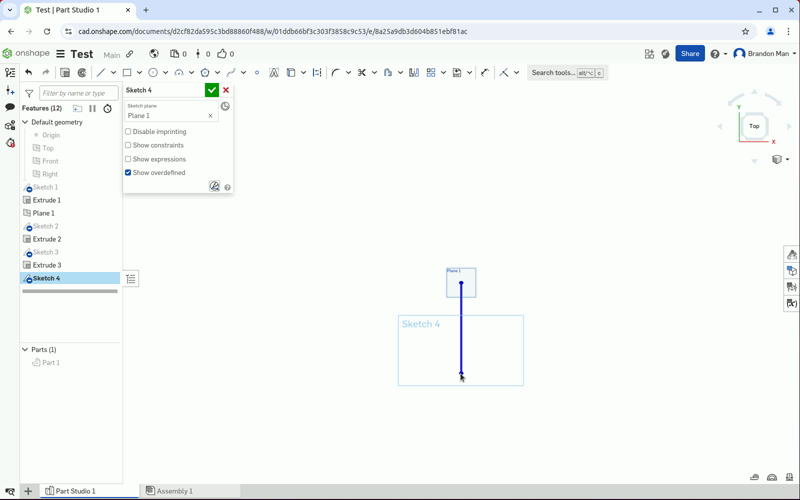
mouse_move(461, 331)
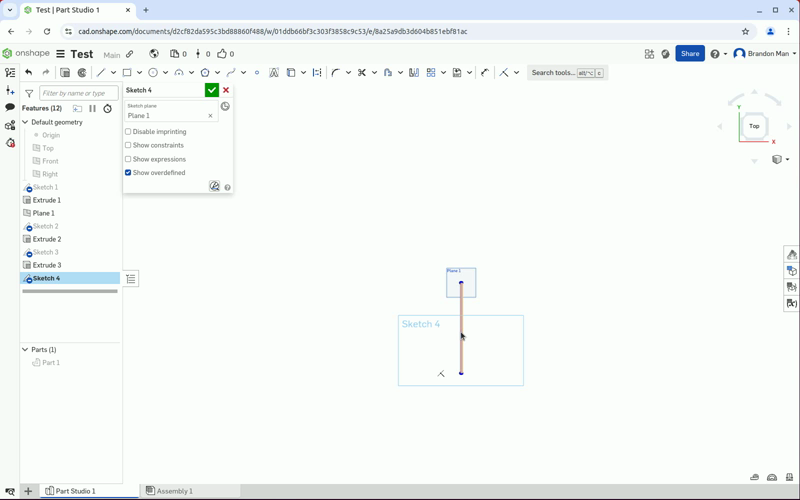
scroll(6)
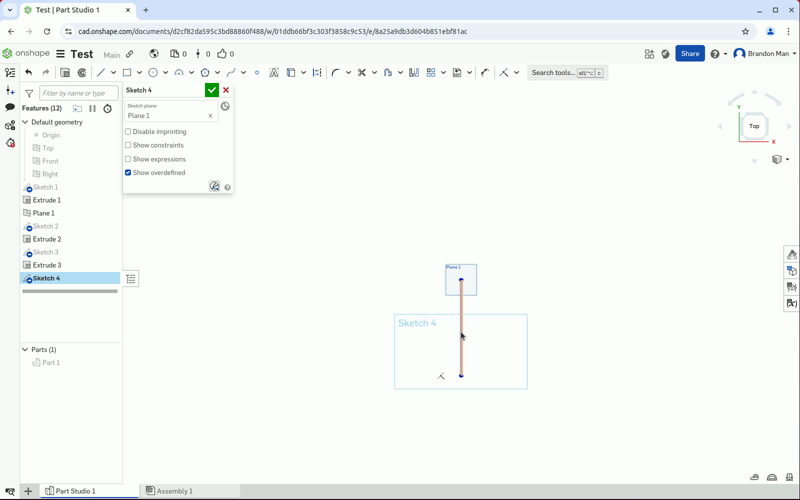
scroll(6)
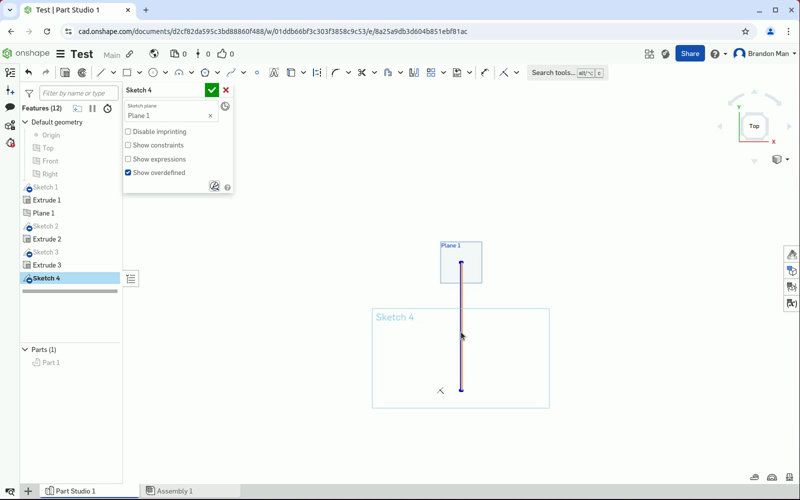
scroll(6)
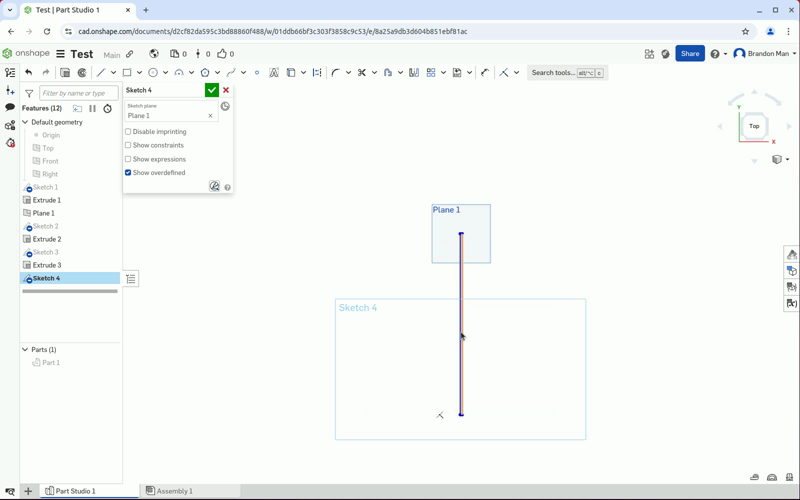
scroll(6)
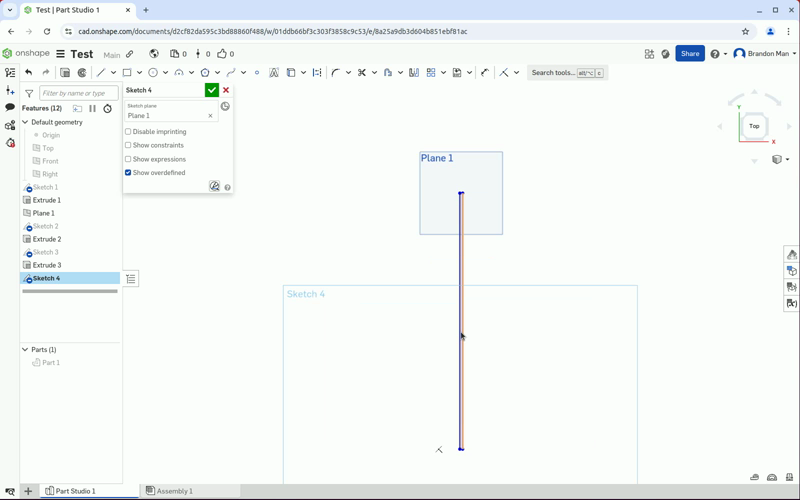
scroll(6)
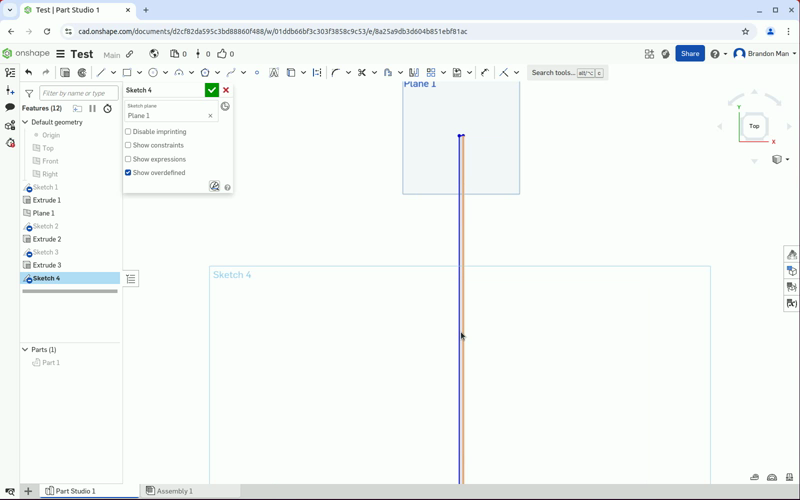
scroll(6)
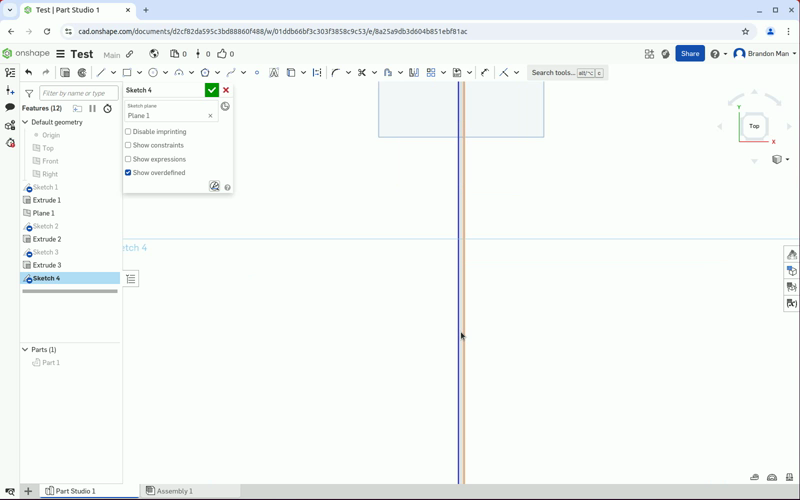
scroll(6)
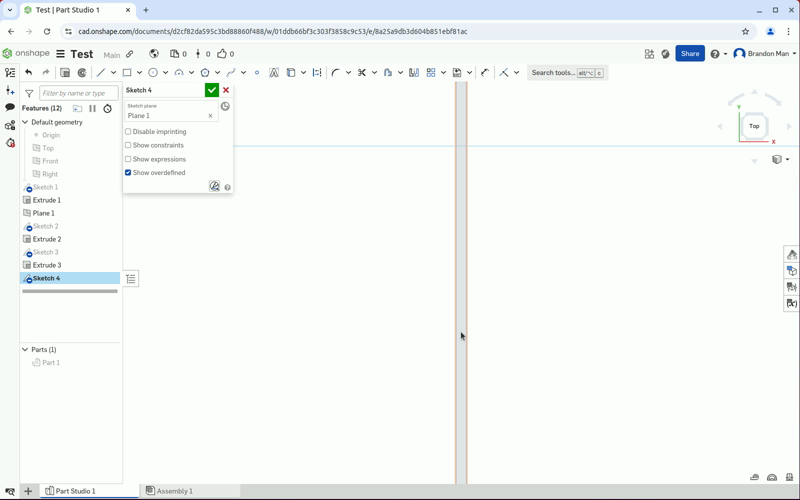
click(461, 331)
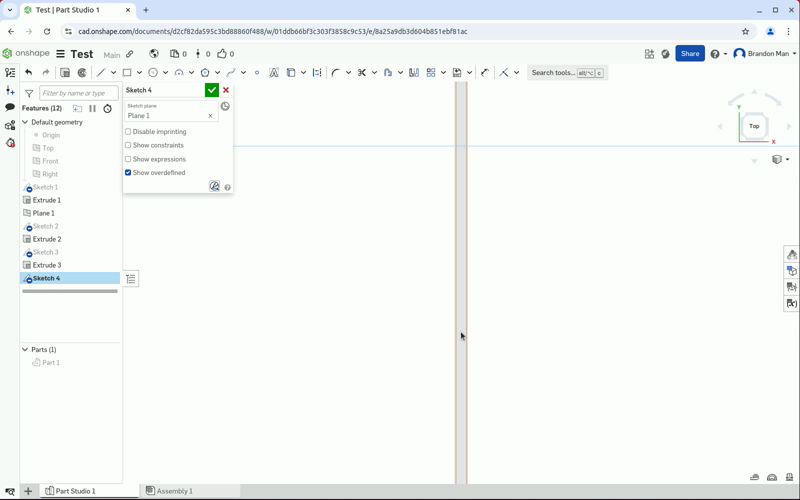
scroll(-6)
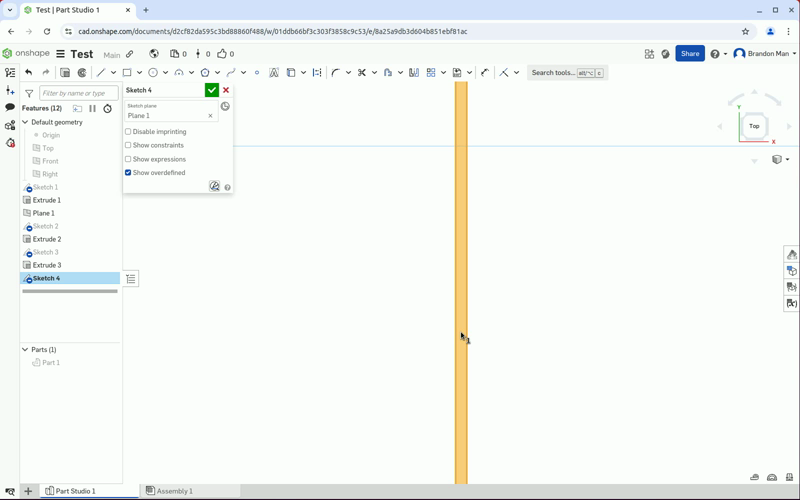
scroll(-6)
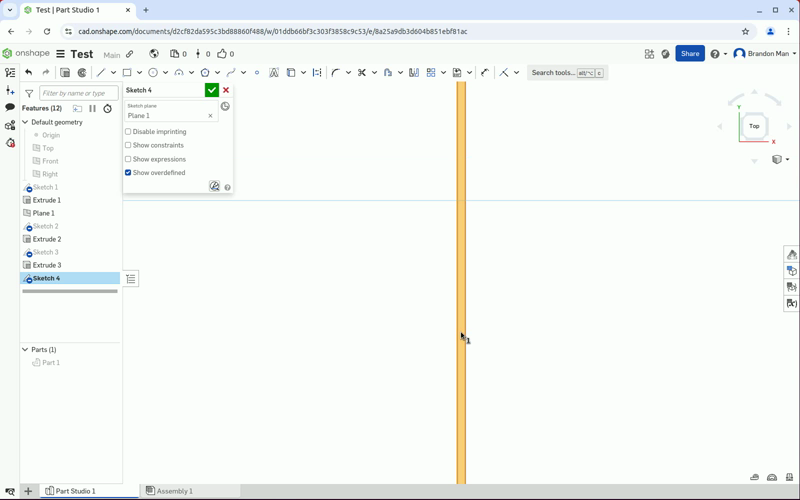
scroll(-6)
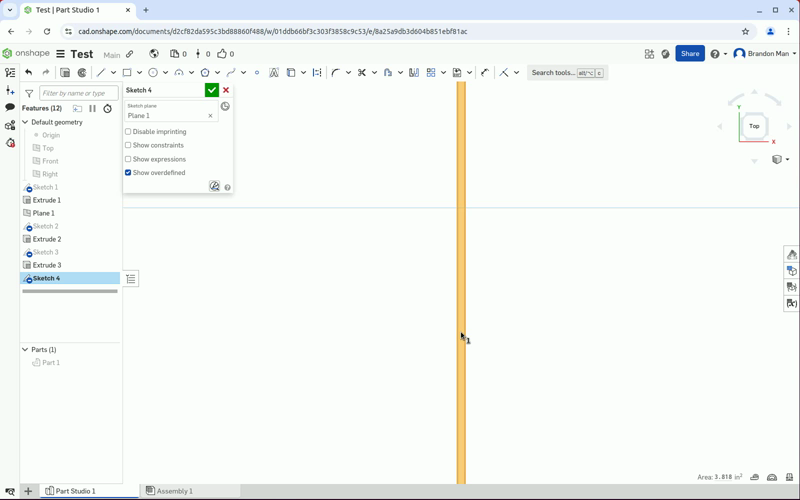
scroll(-6)
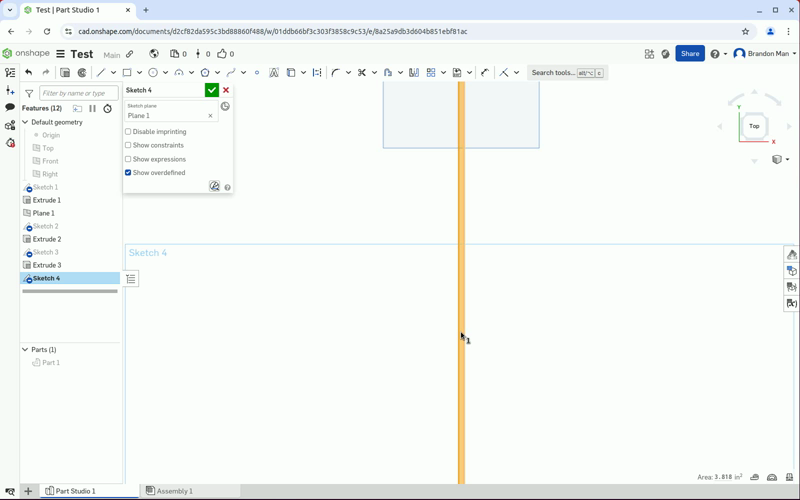
scroll(-6)
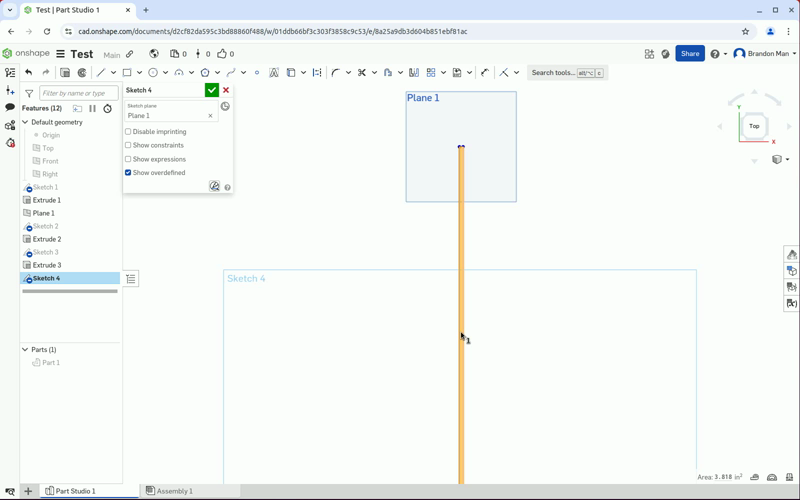
scroll(-6)
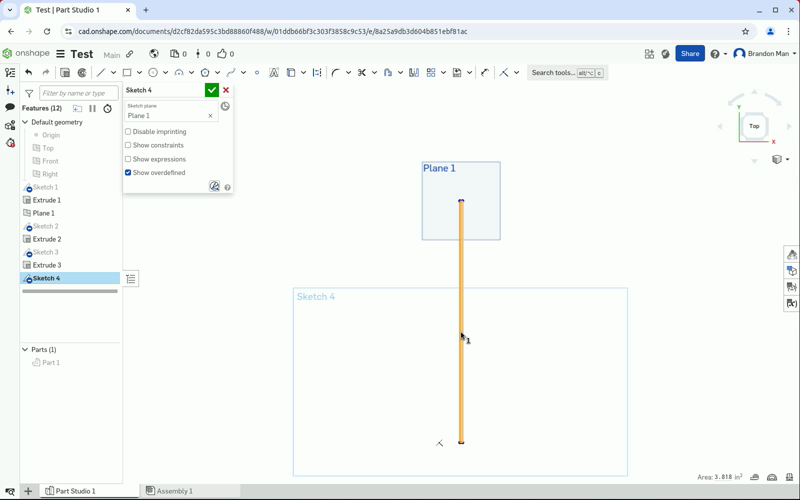
scroll(-6)
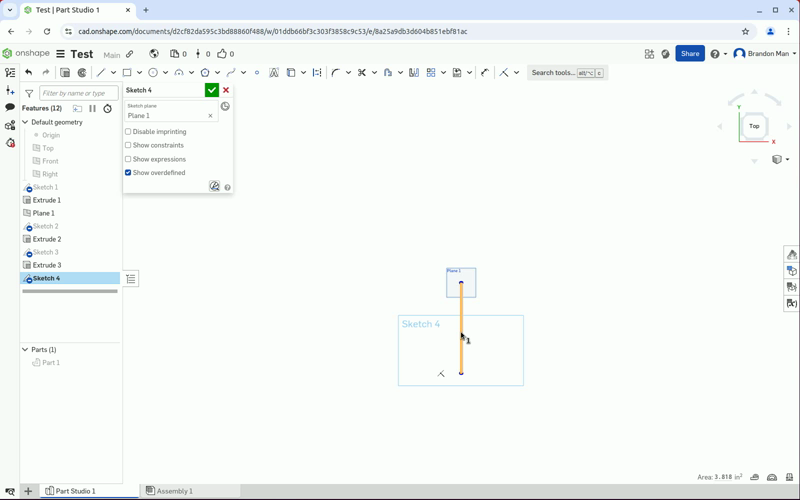
mouse_move(73, 352)
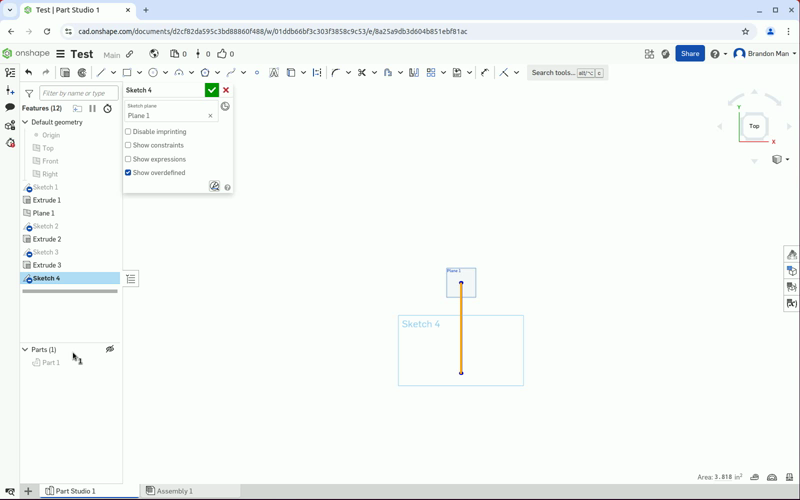
key(shift+y)
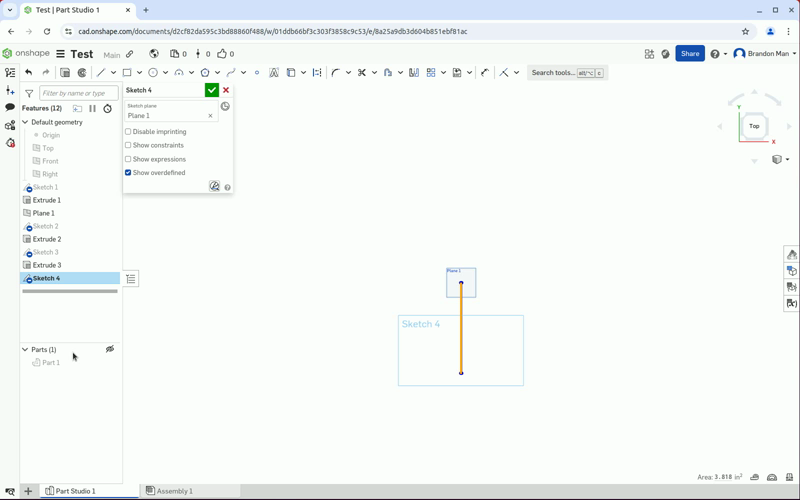
key(shift+e)
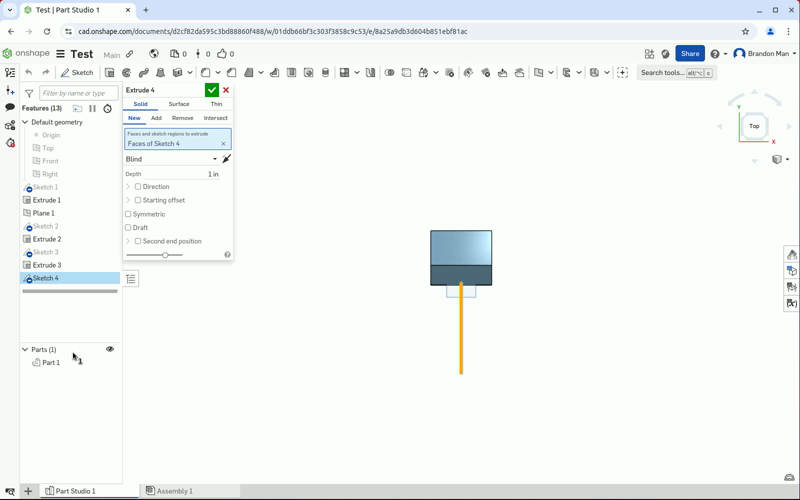
mouse_move(143, 106)
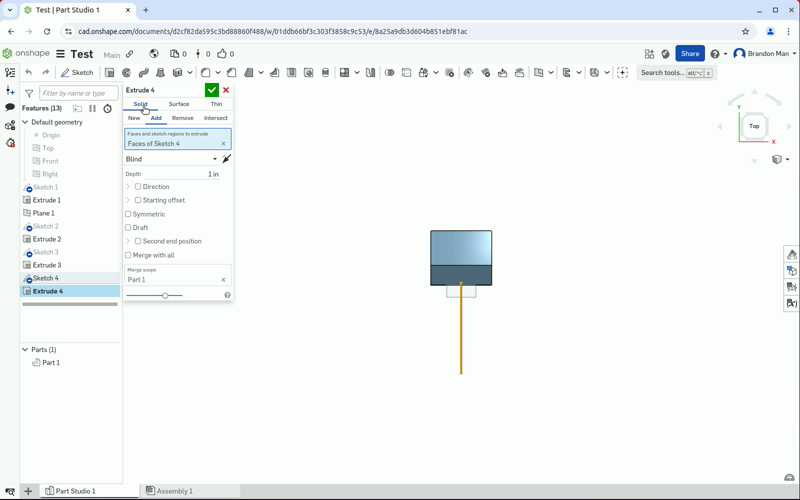
click(143, 106)
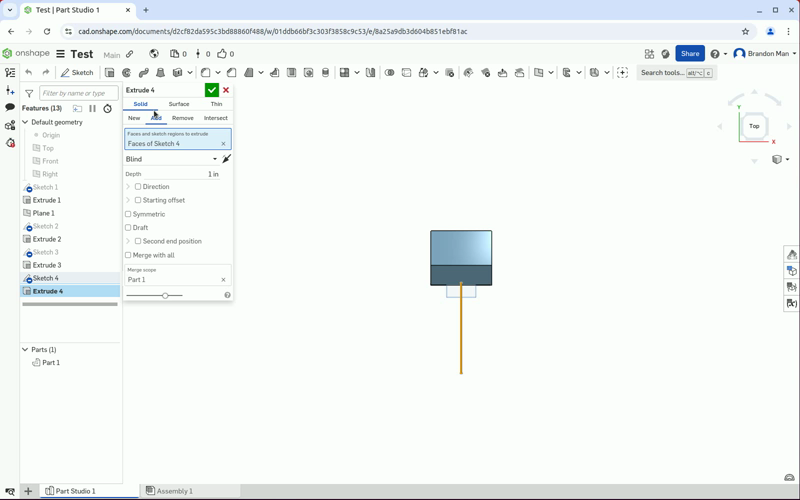
mouse_move(186, 120)
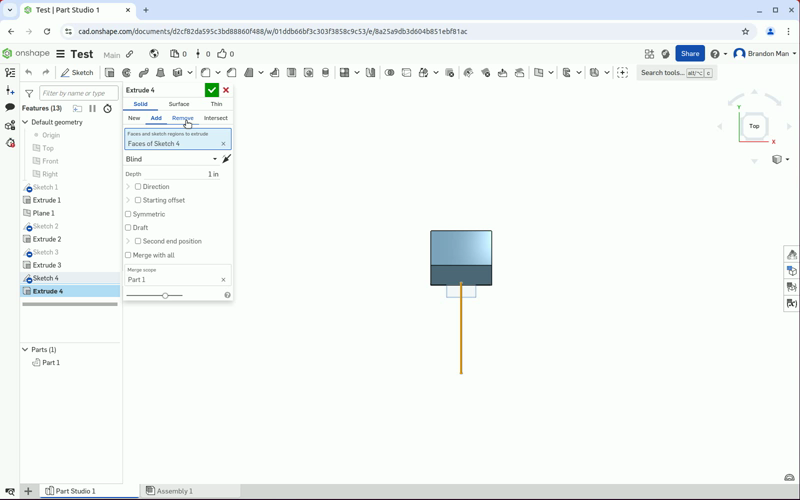
click(186, 120)
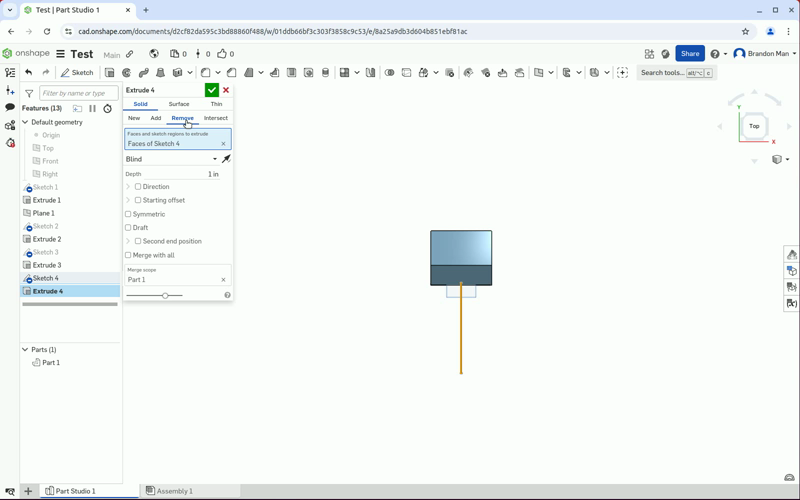
key(tab, 4)
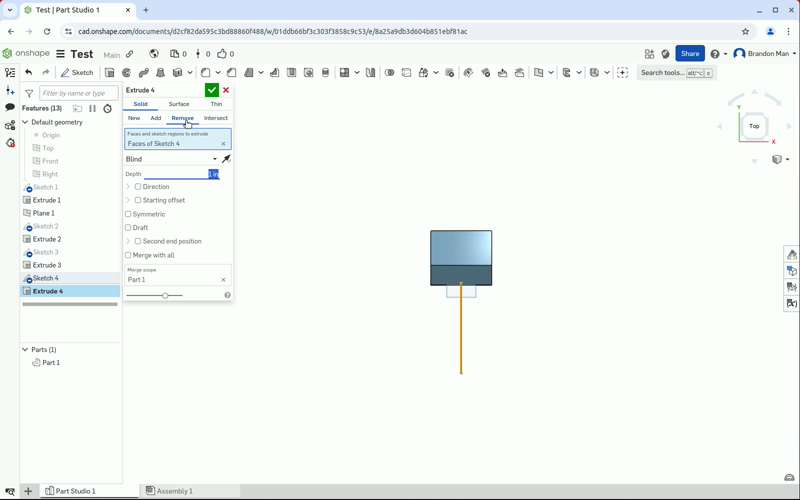
text(0.241)
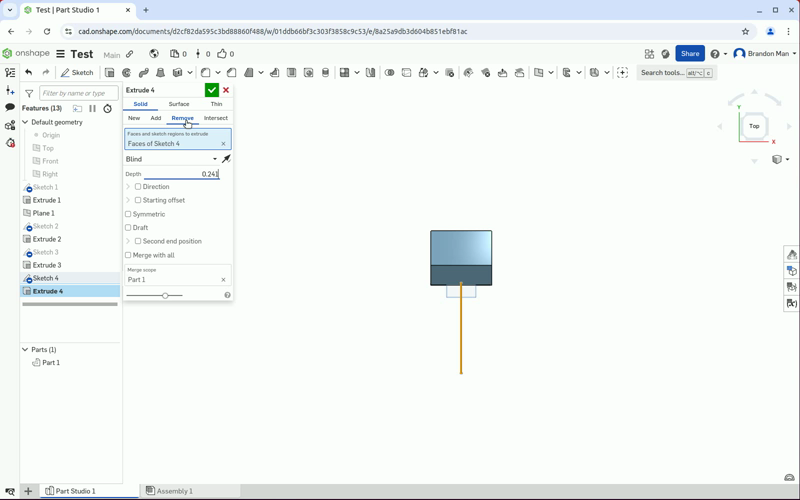
key(tab, 6)
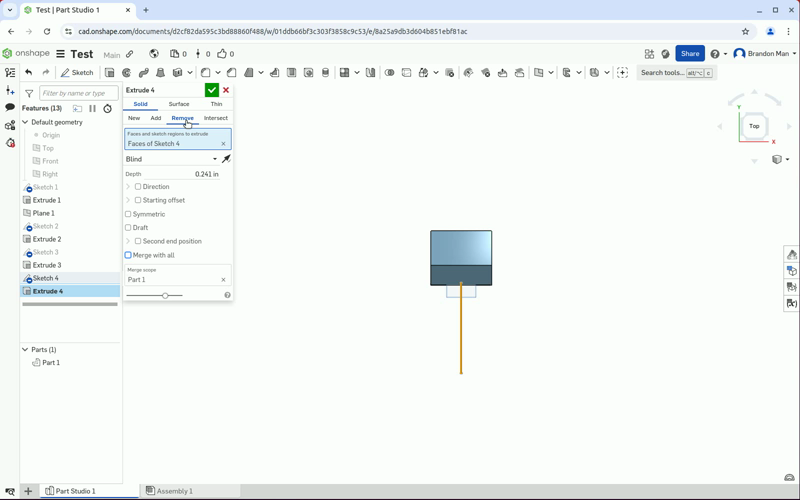
key(space)
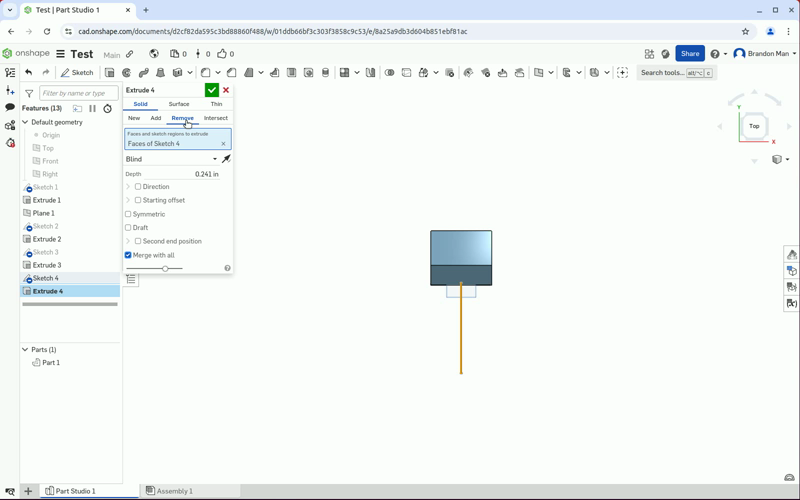
key(enter)
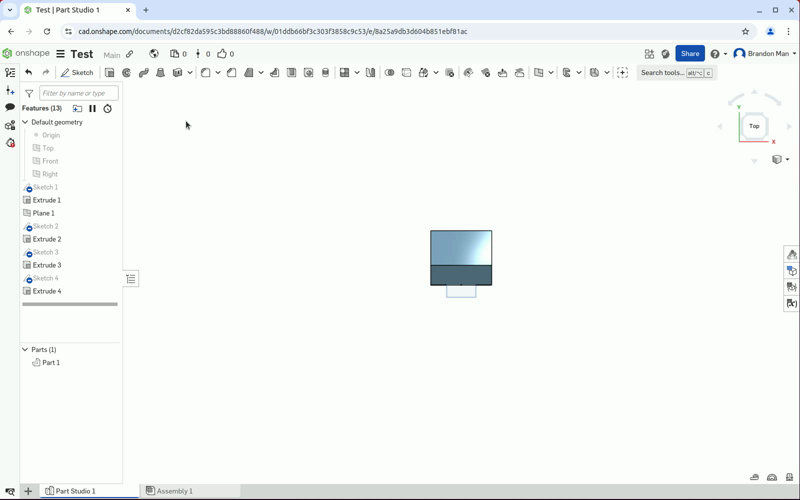
key(shift+h)
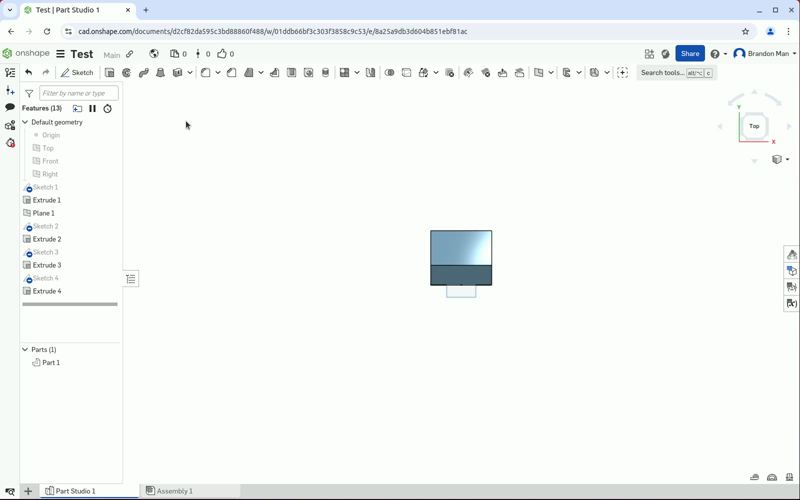
key(shift+h)
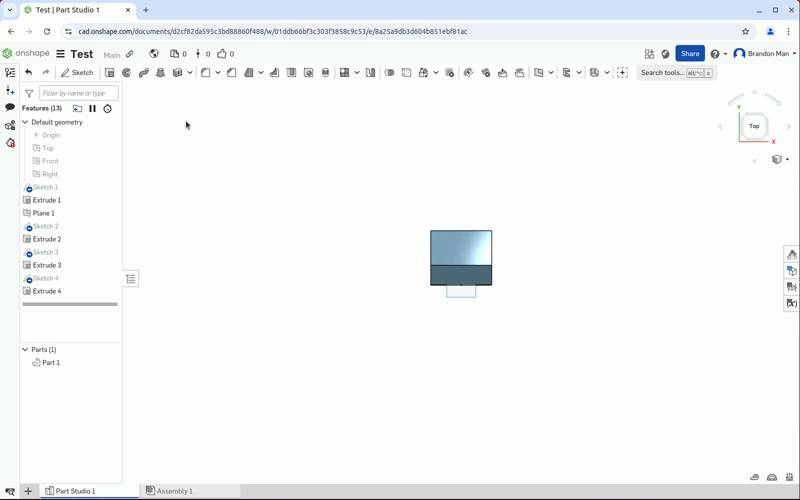
mouse_move(73, 189)
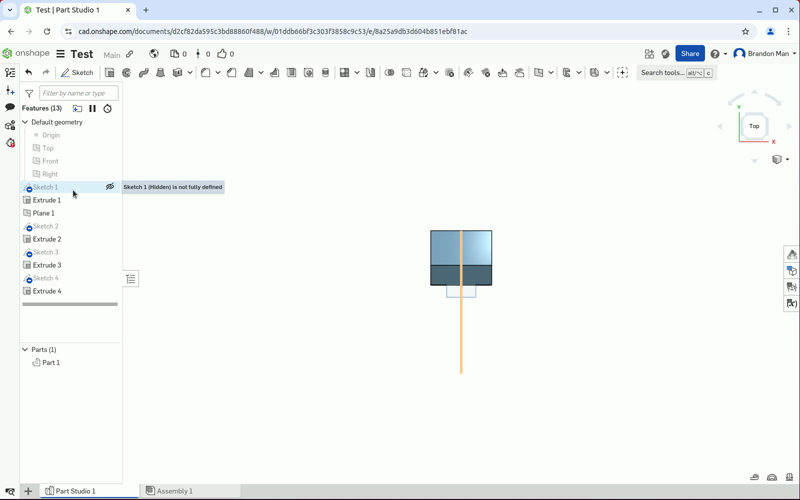
click(73, 189)
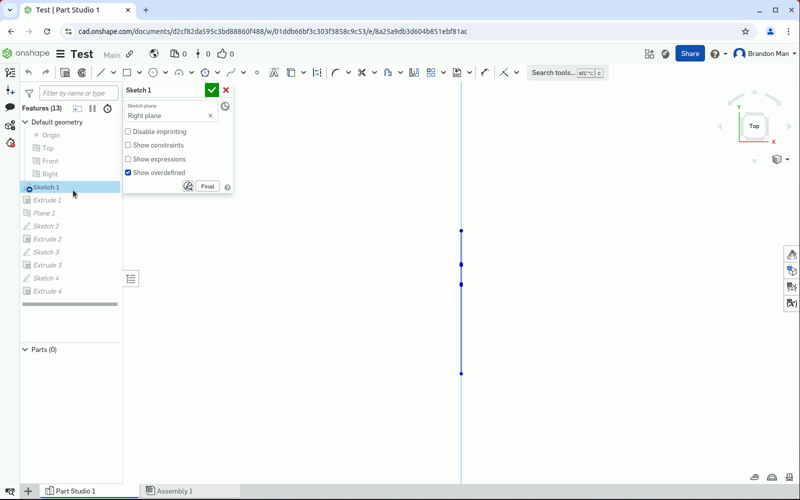
mouse_move(229, 92)
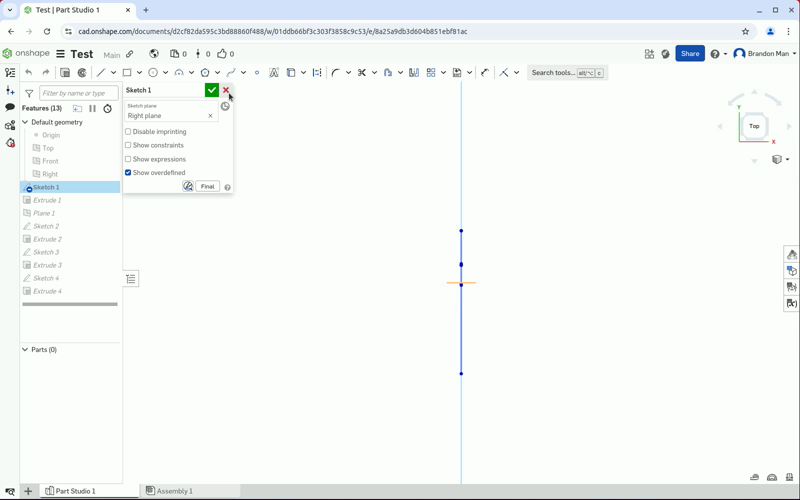
click(229, 92)
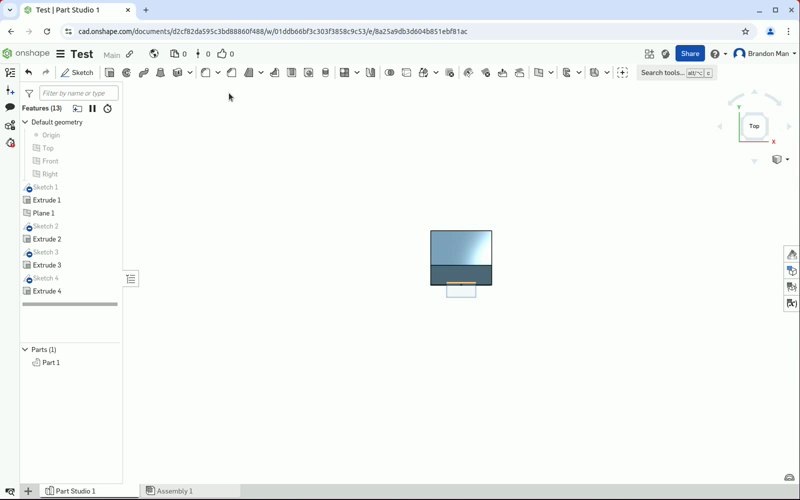
mouse_move(73, 352)
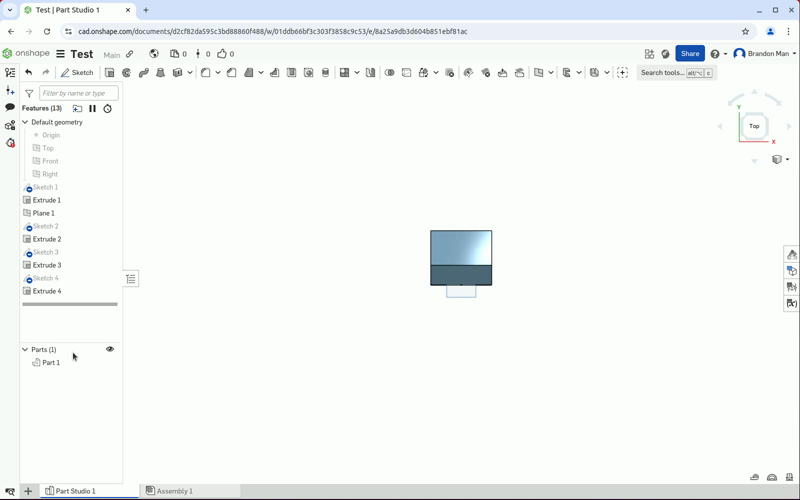
key(y)
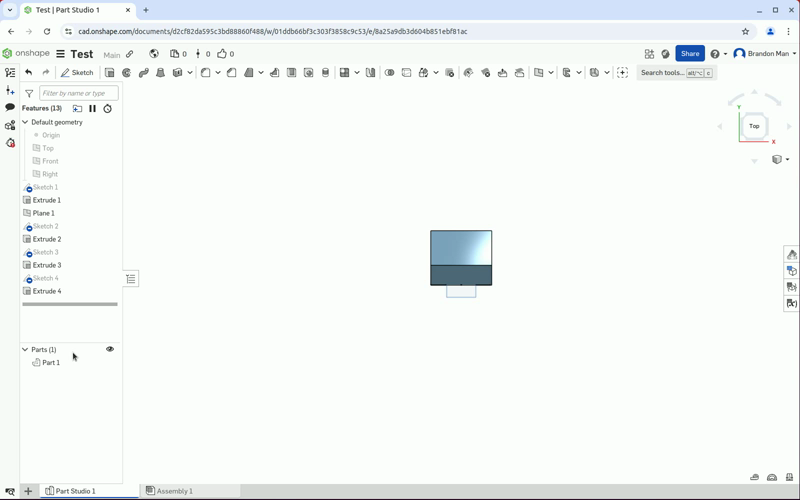
key(shift+p)
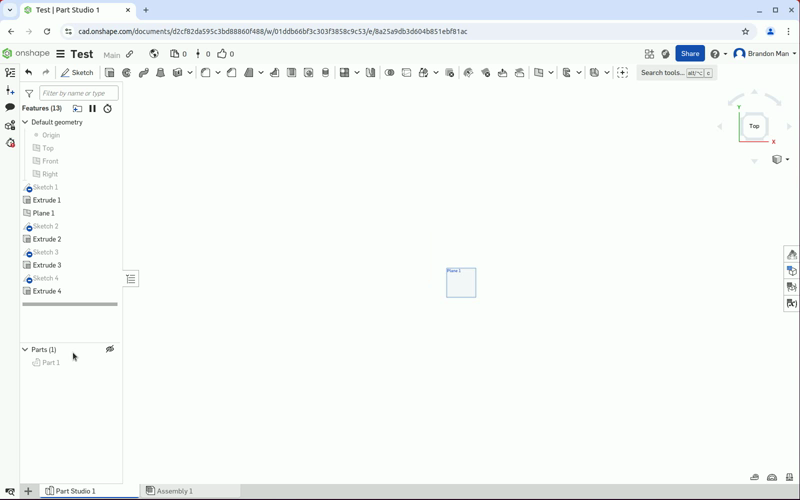
key(space)
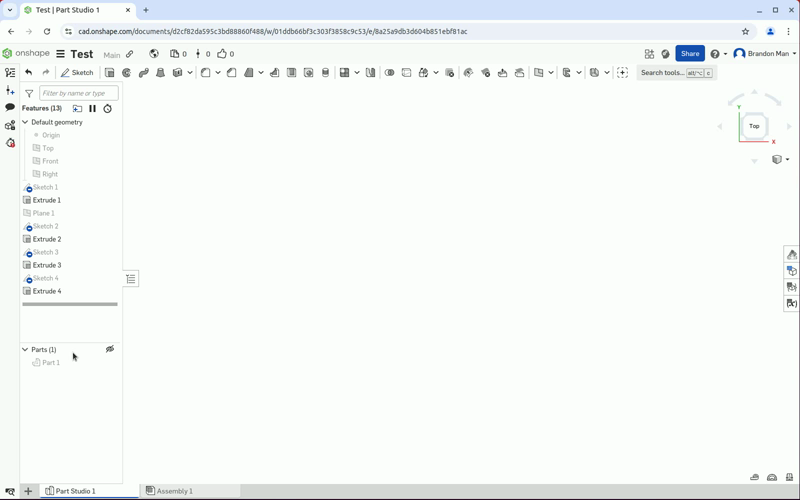
key_down(shift)
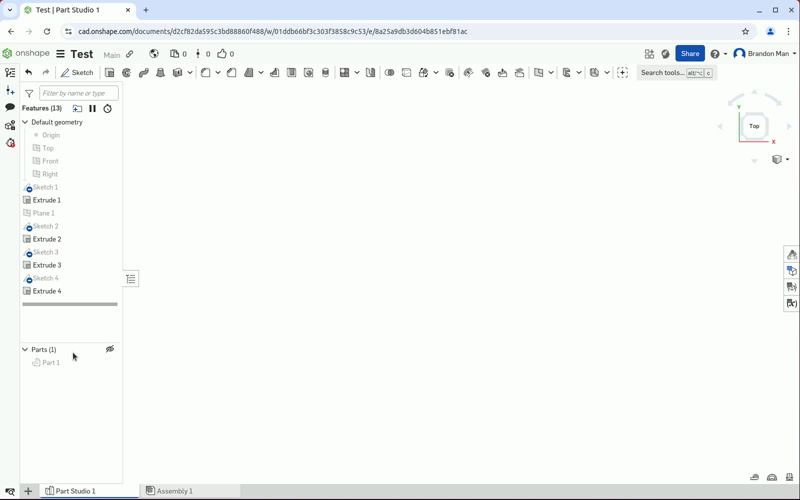
key(up)
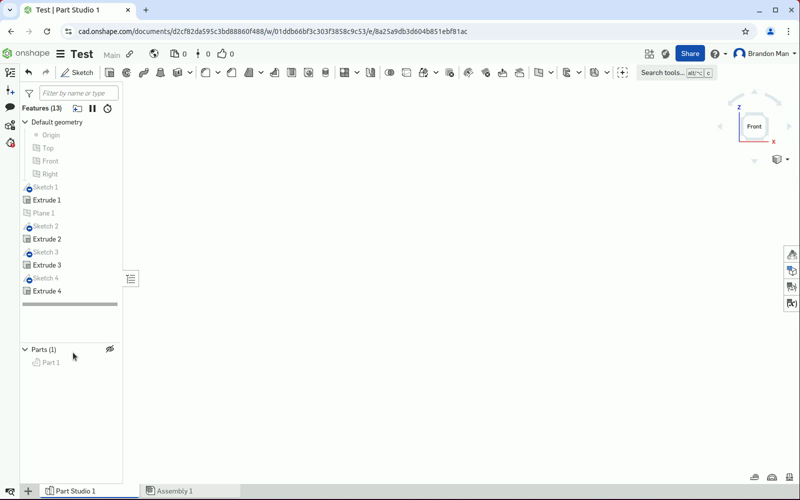
key_up(shift)
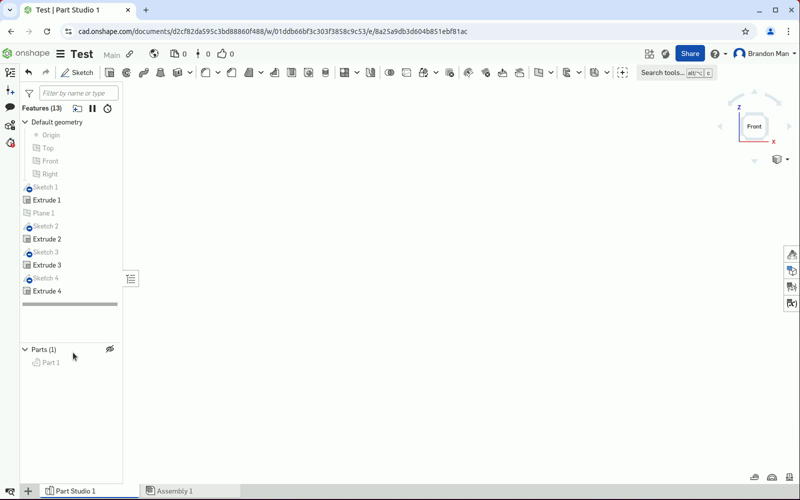
key(space)
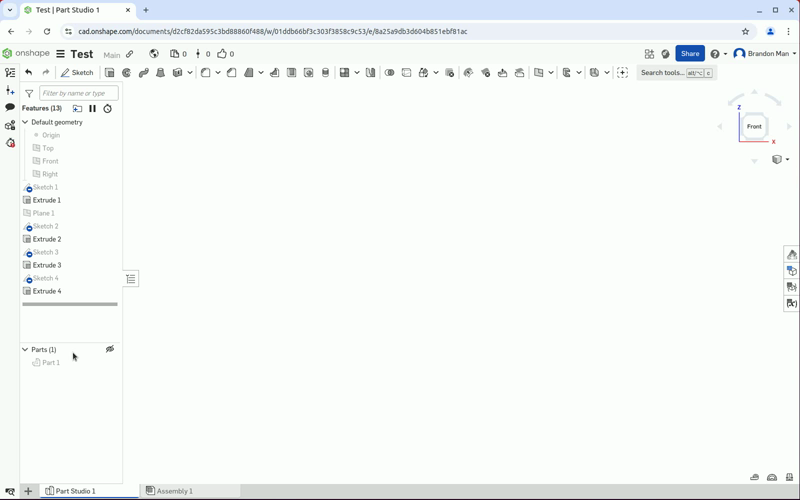
key_down(shift)
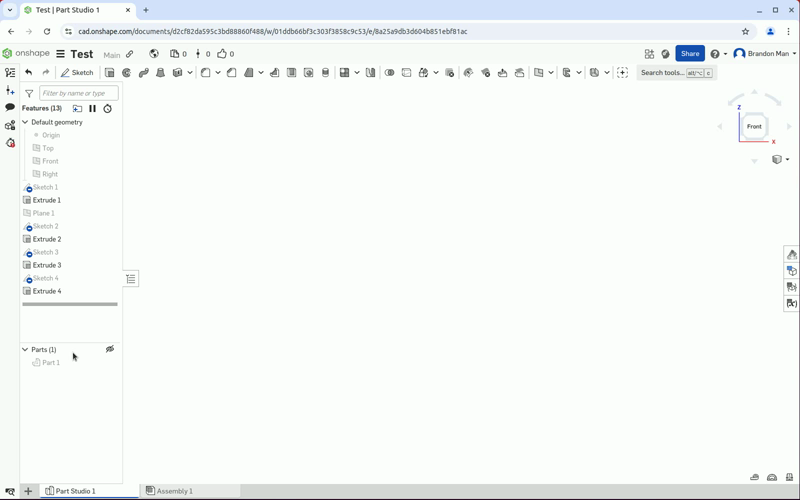
key(left)
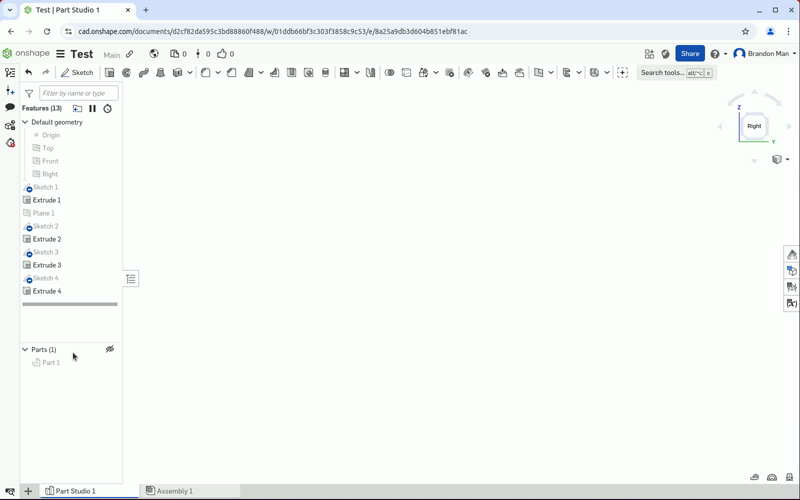
key_up(shift)
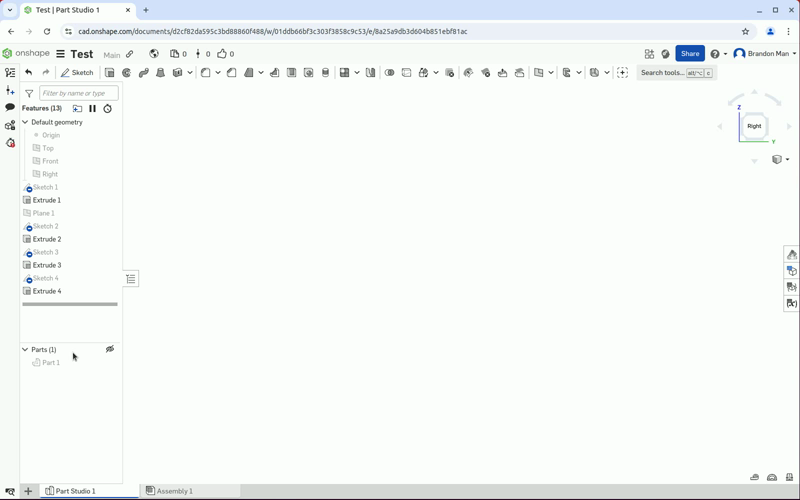
mouse_move(73, 352)
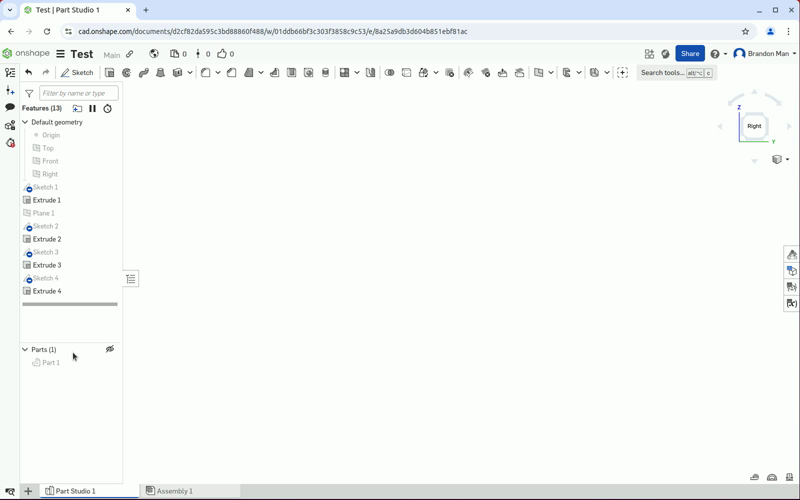
key(shift+y)
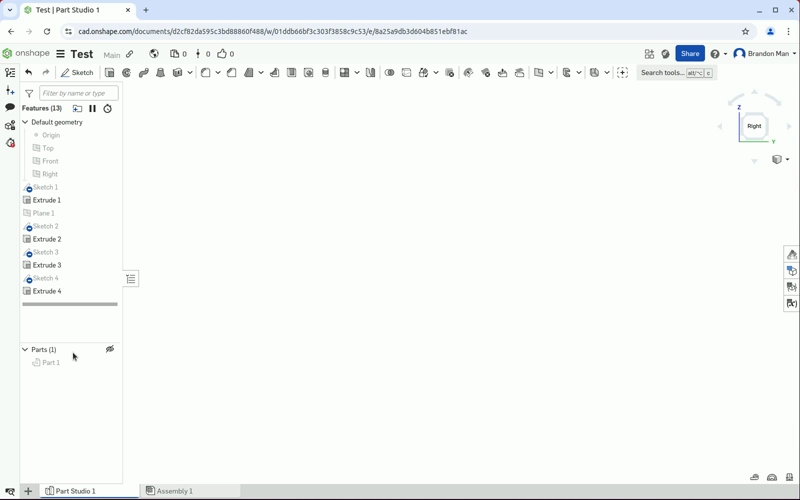
key(shift+s)
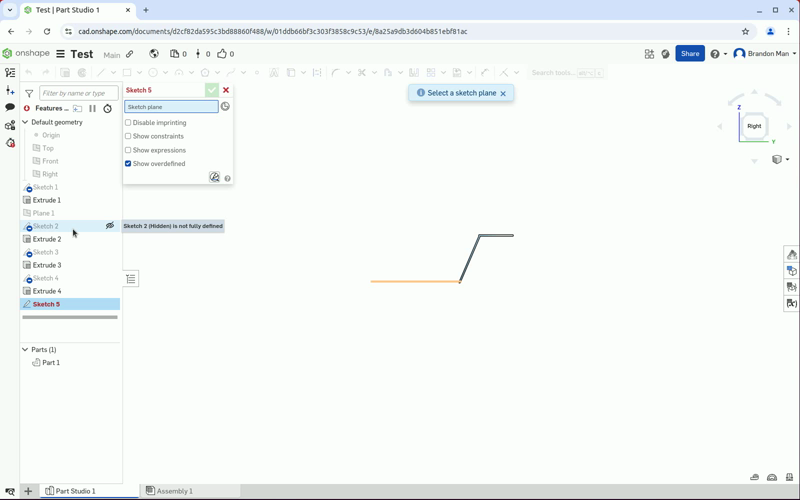
scroll(3)
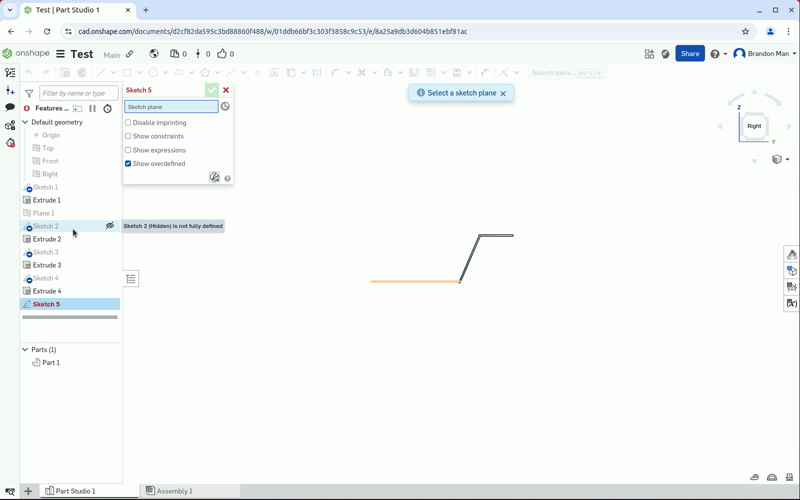
mouse_move(73, 176)
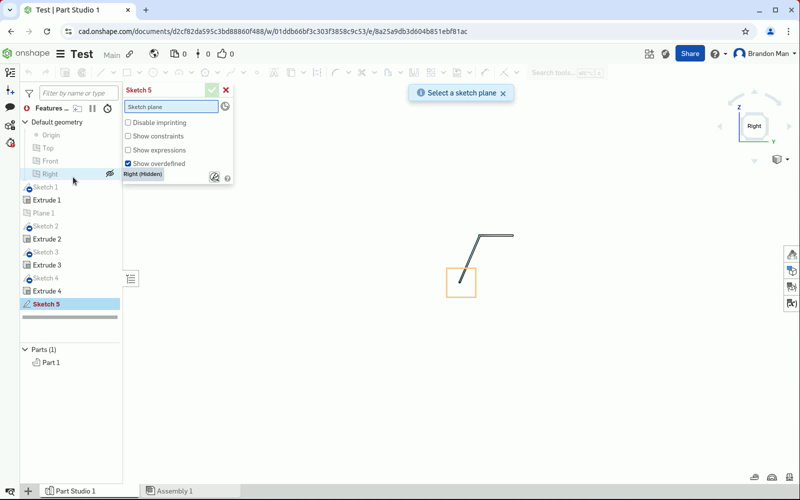
click(73, 176)
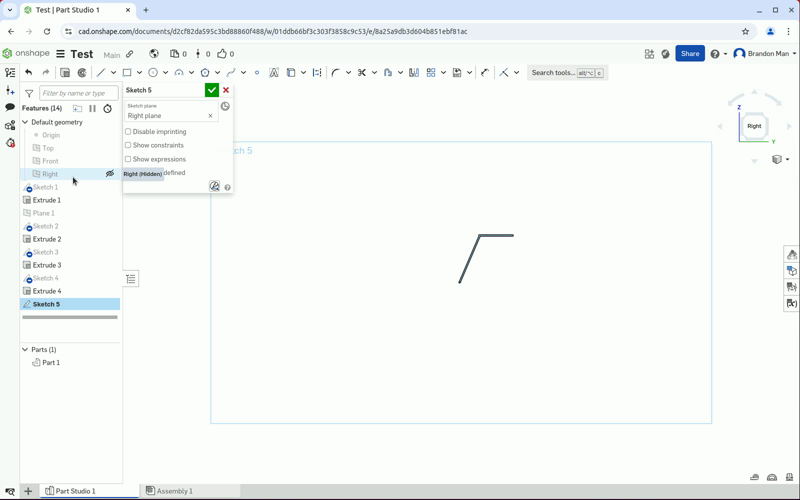
mouse_move(73, 352)
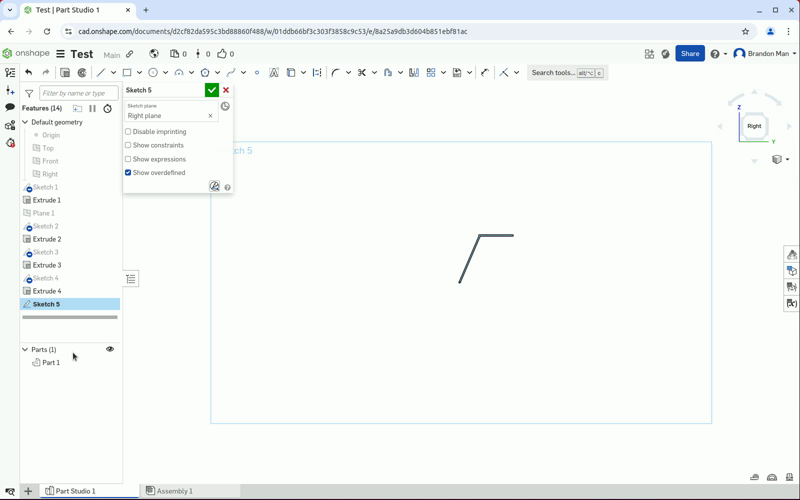
key(y)
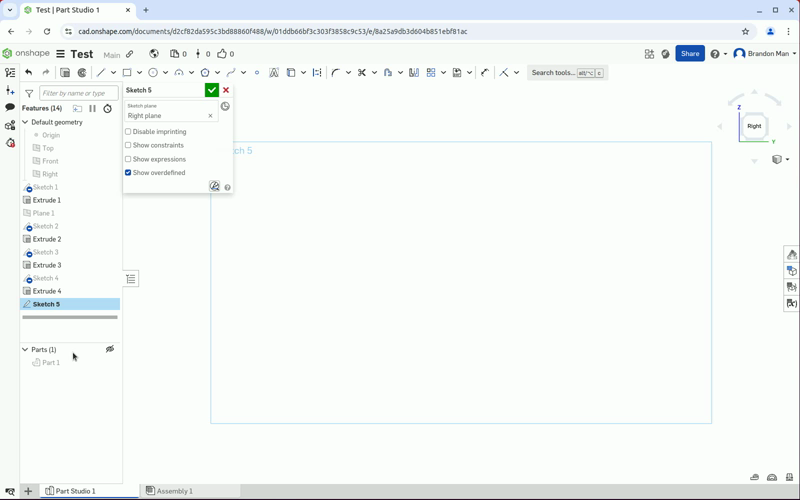
key(l)
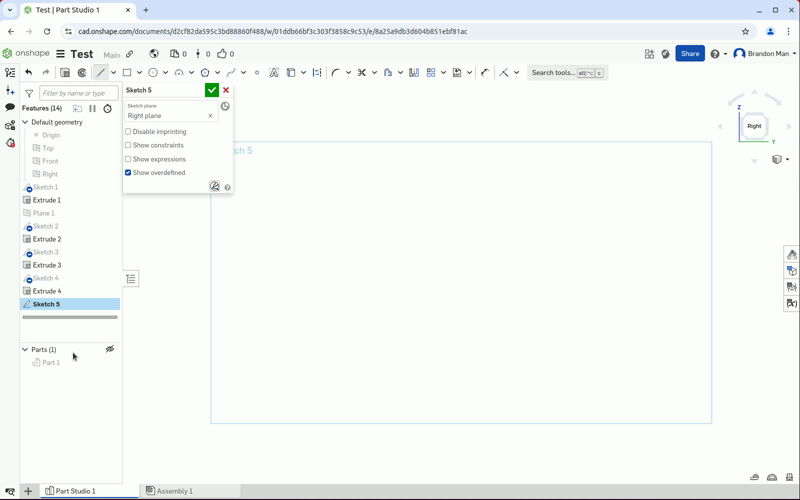
key_down(shift)
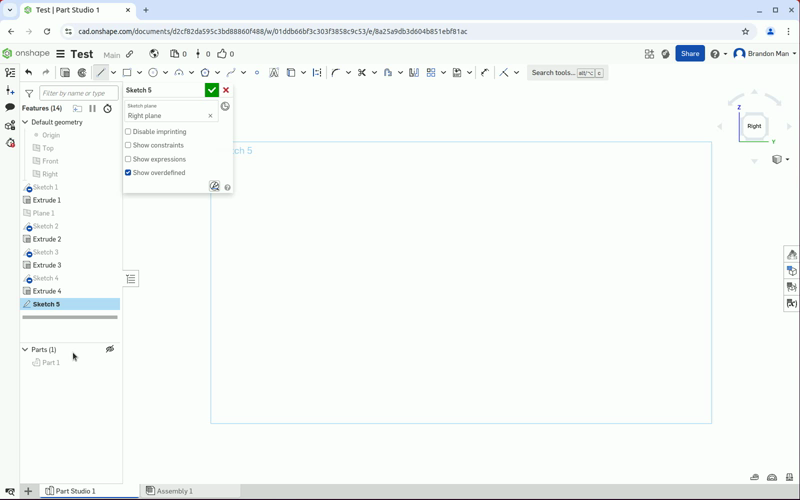
mouse_move(348, 290)
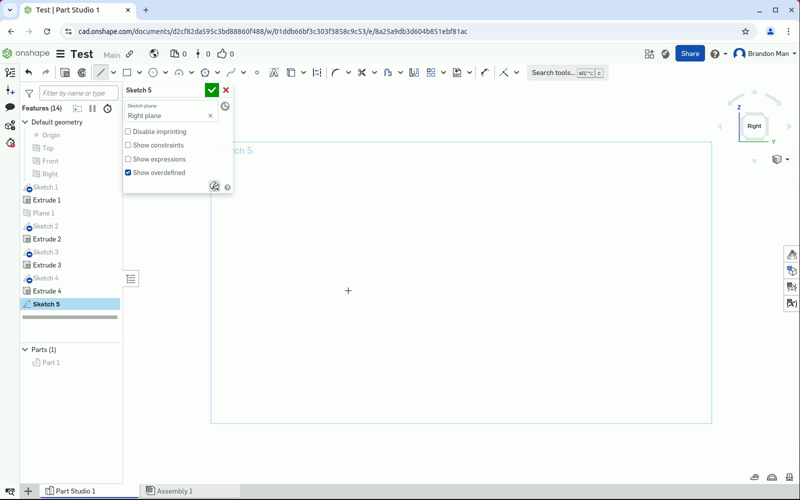
click(348, 290)
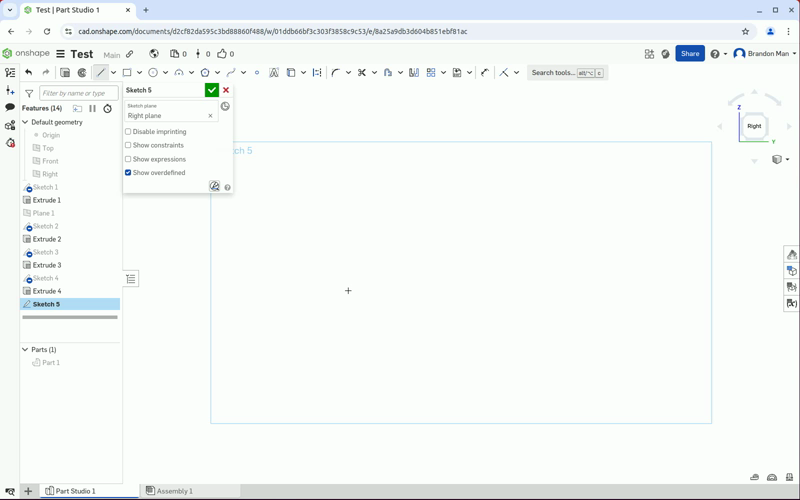
key_up(shift)
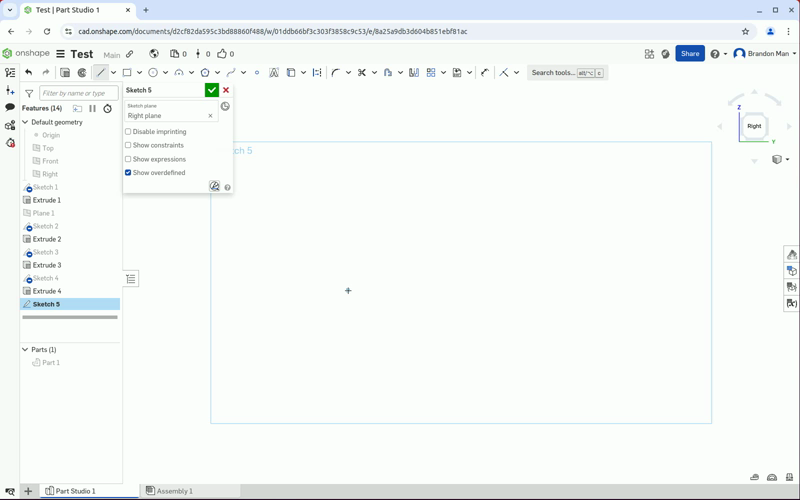
key_down(shift)
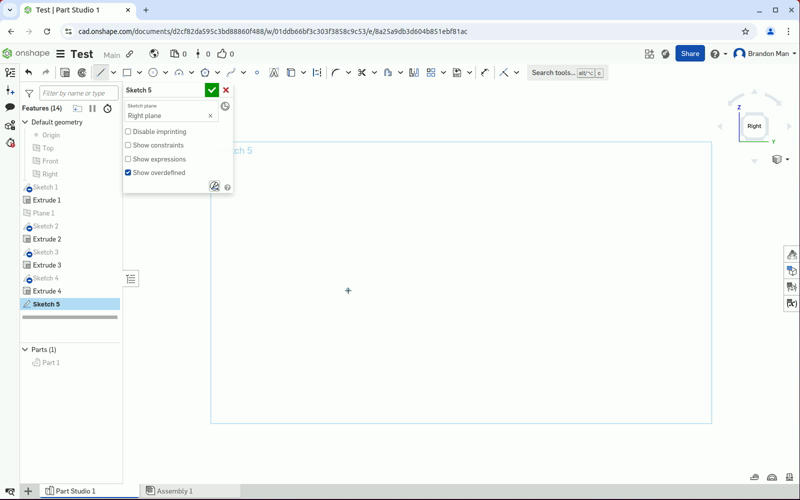
mouse_move(460, 290)
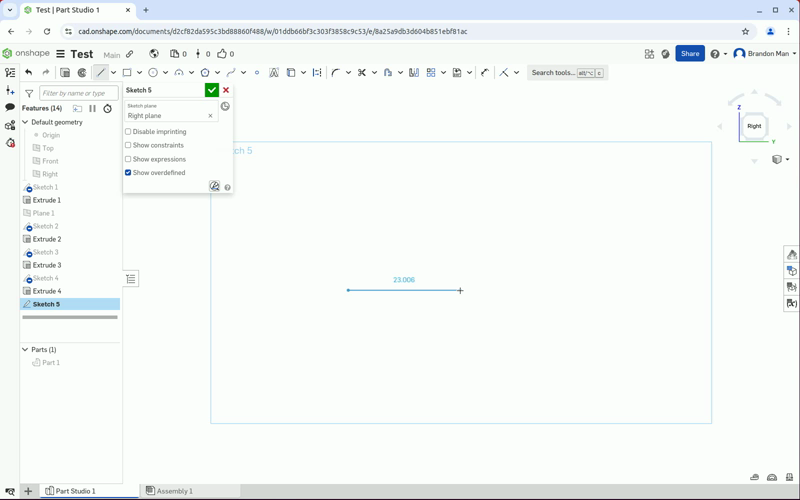
click(460, 290)
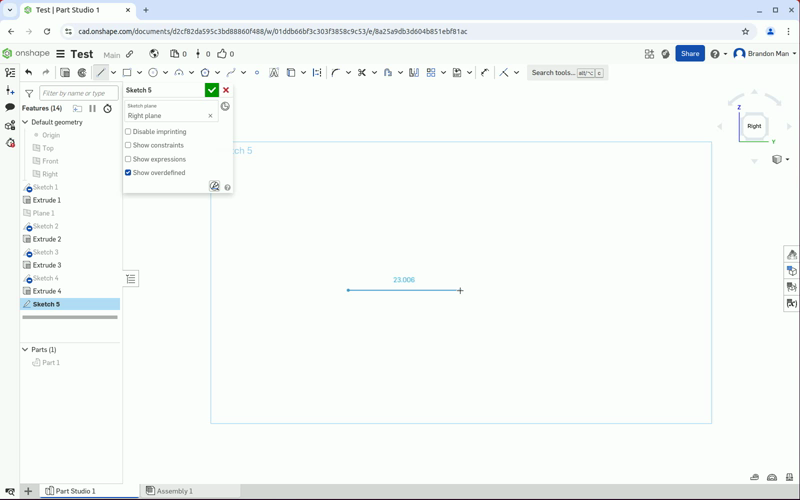
key_up(shift)
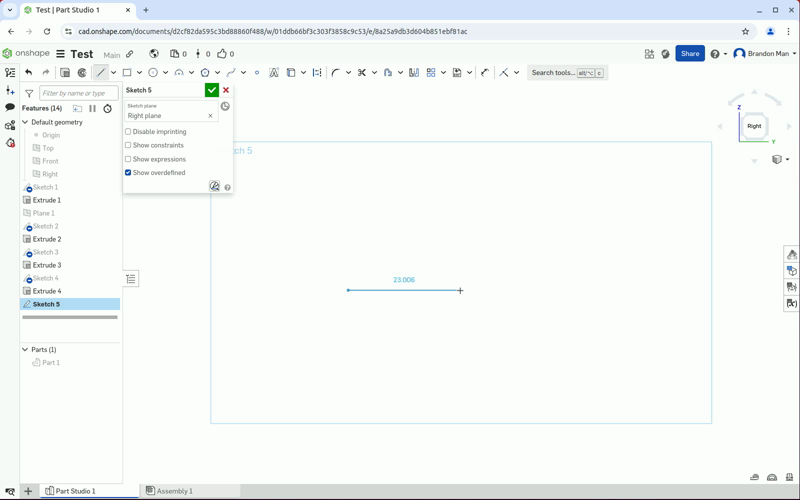
key_down(shift)
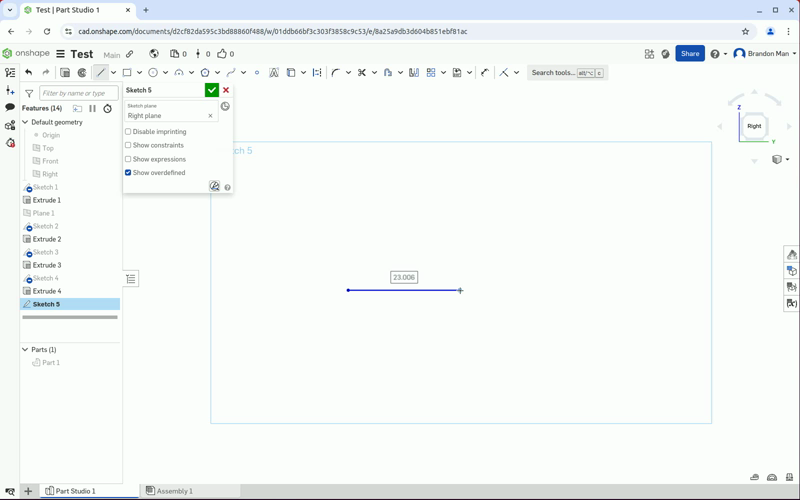
mouse_move(490, 290)
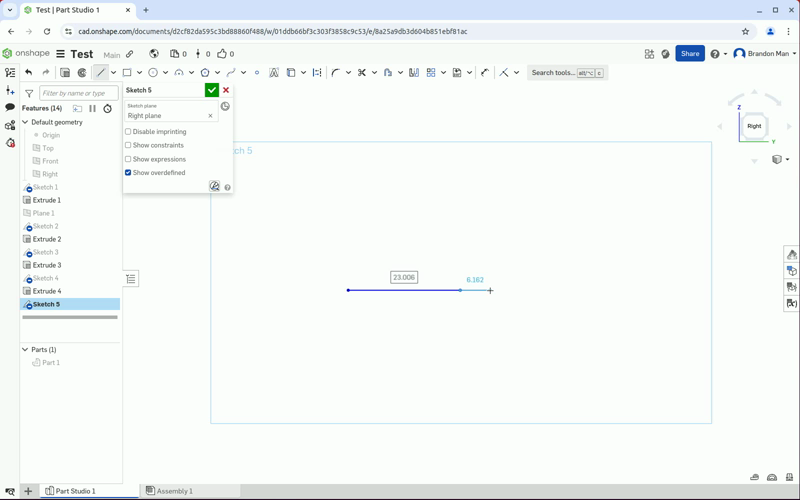
mouse_move(460, 282)
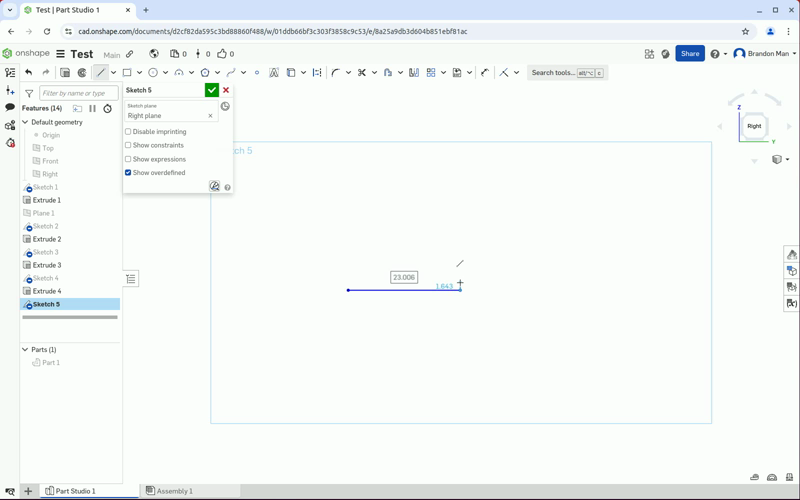
click(460, 282)
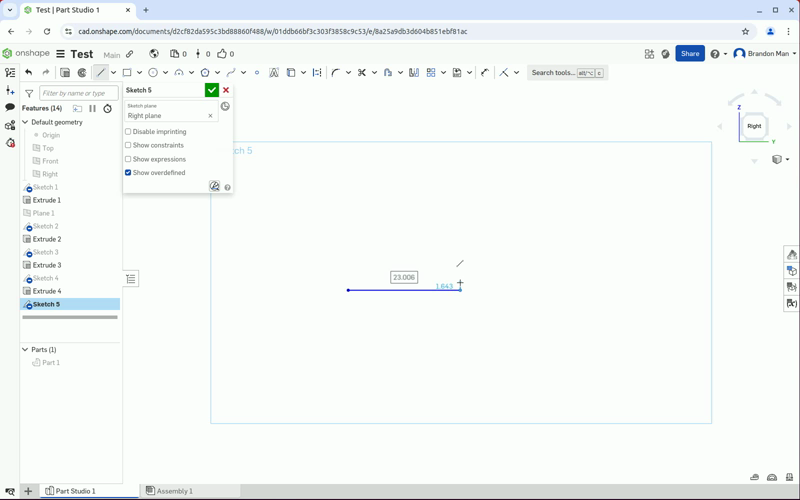
key_up(shift)
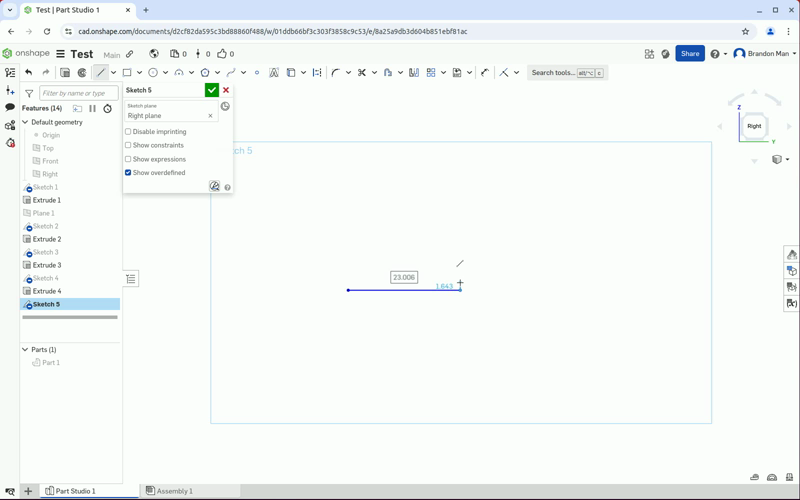
key_down(shift)
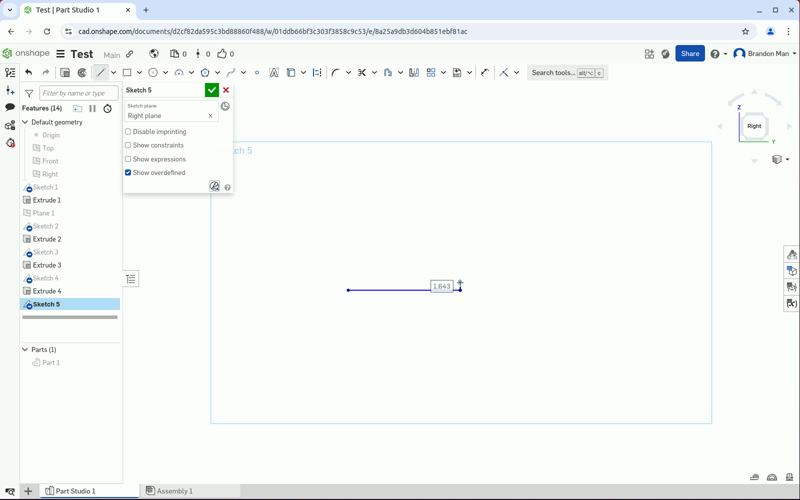
mouse_move(490, 282)
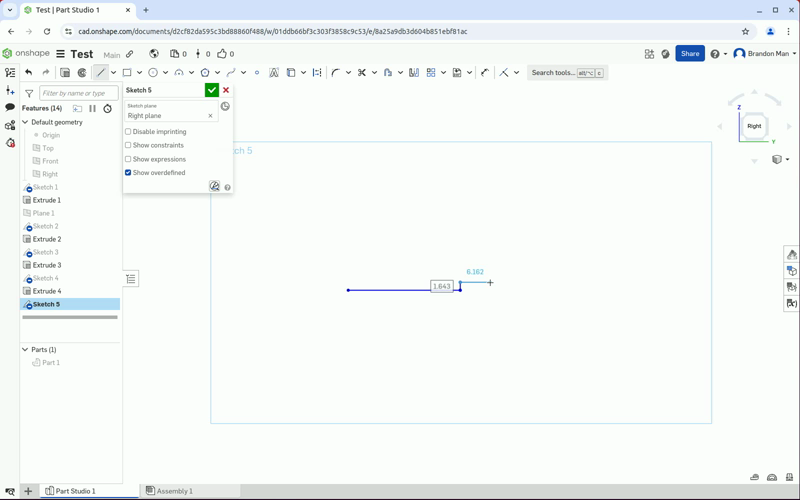
mouse_move(480, 234)
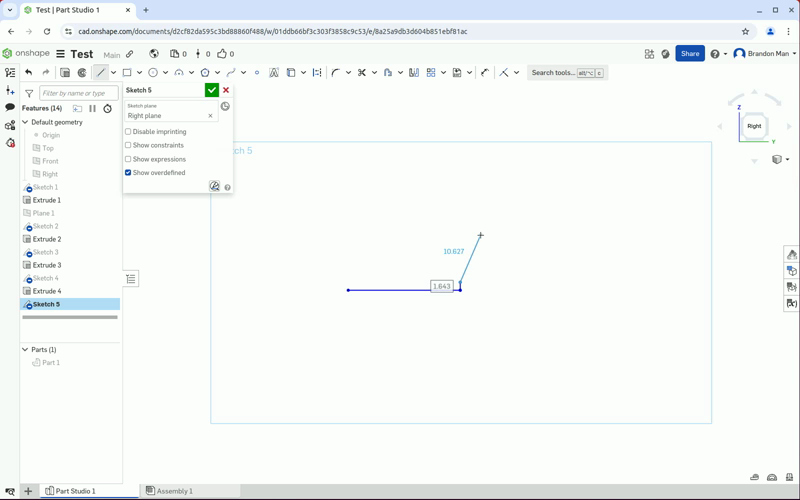
click(480, 234)
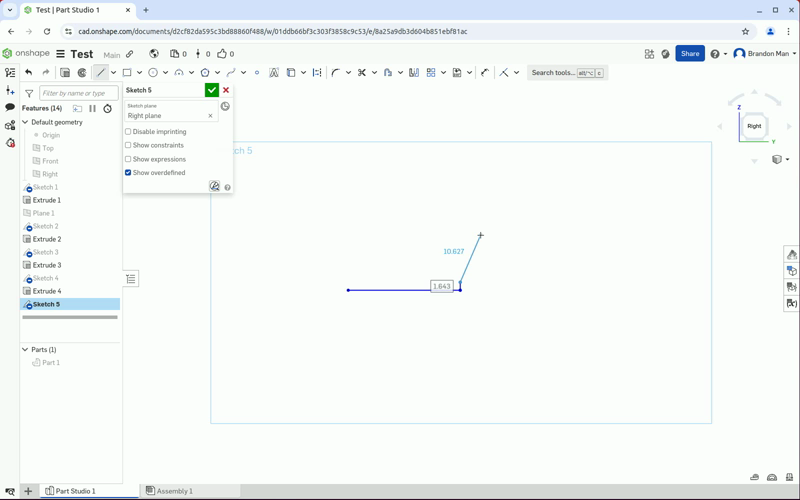
key_up(shift)
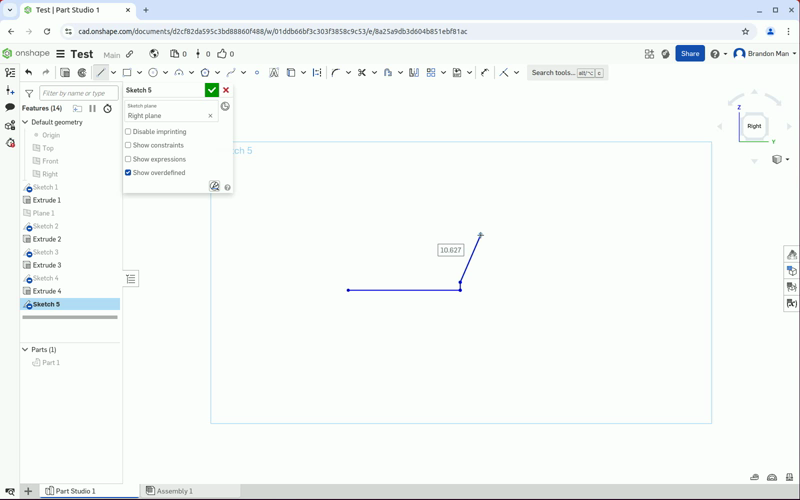
key_down(shift)
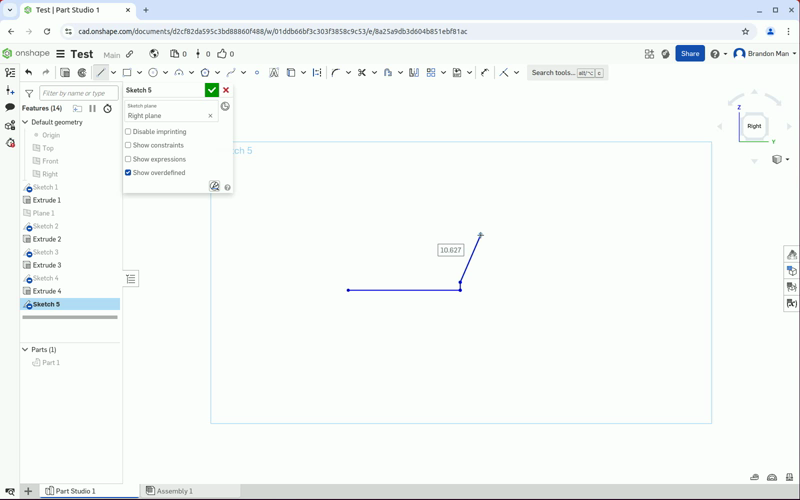
mouse_move(510, 234)
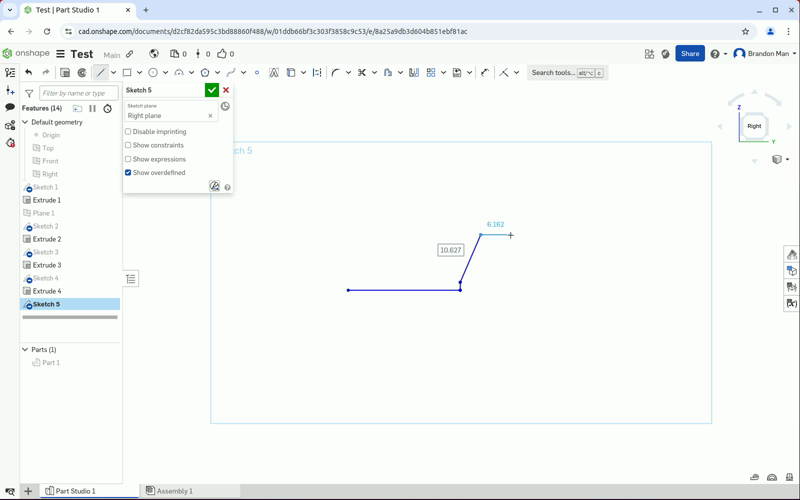
mouse_move(498, 234)
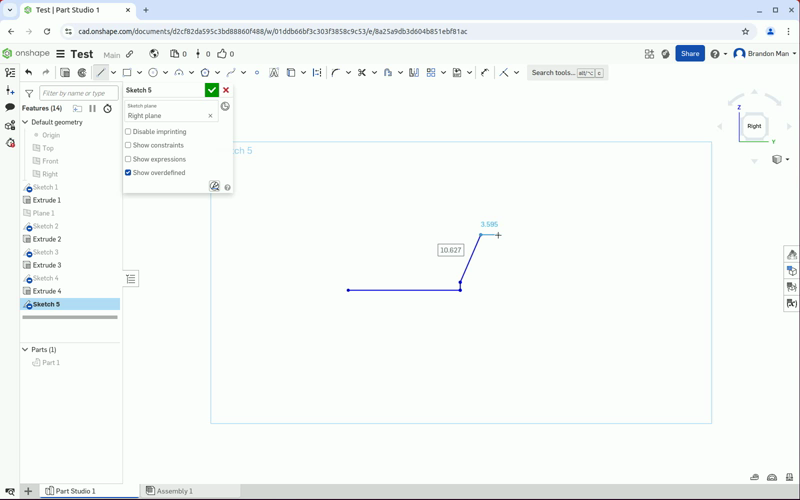
click(498, 234)
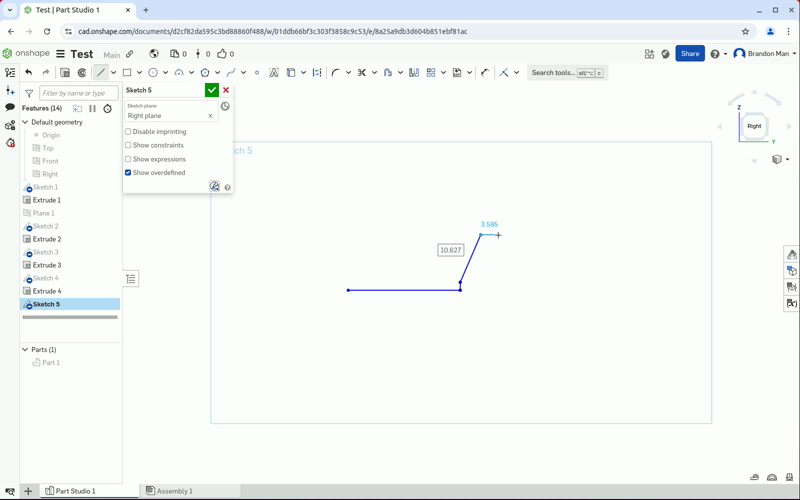
key_up(shift)
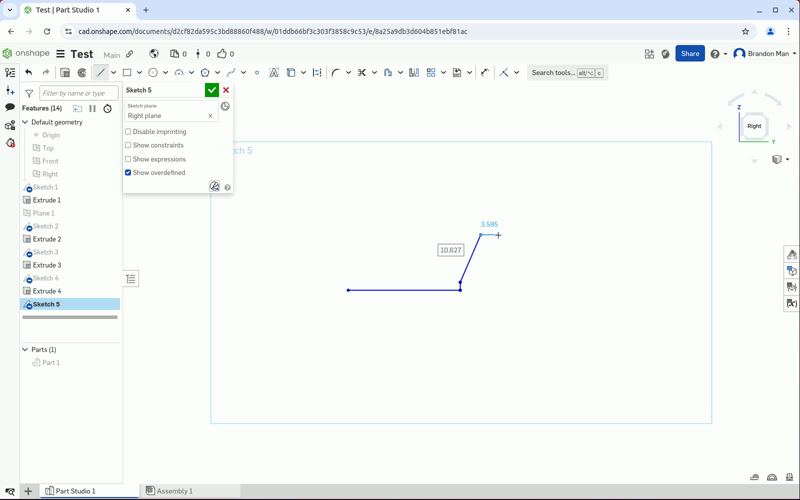
key_down(shift)
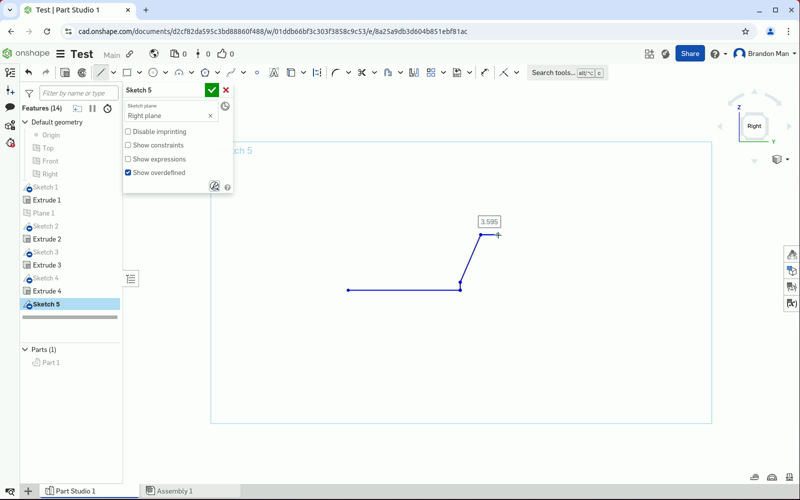
mouse_move(528, 234)
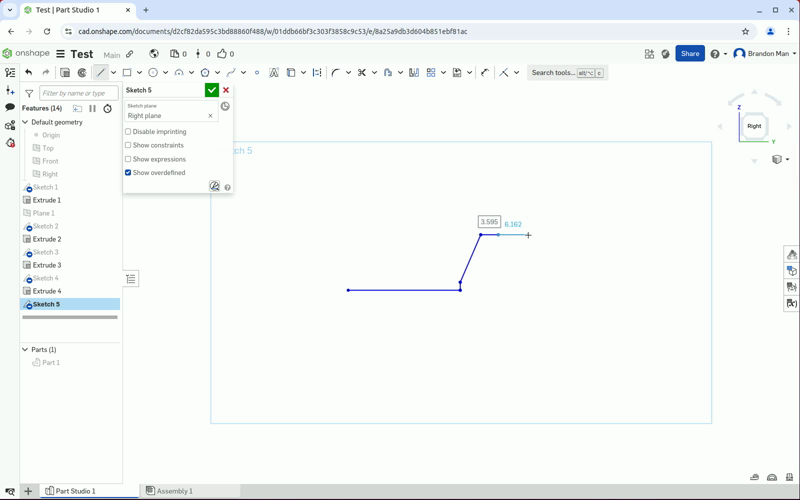
mouse_move(498, 231)
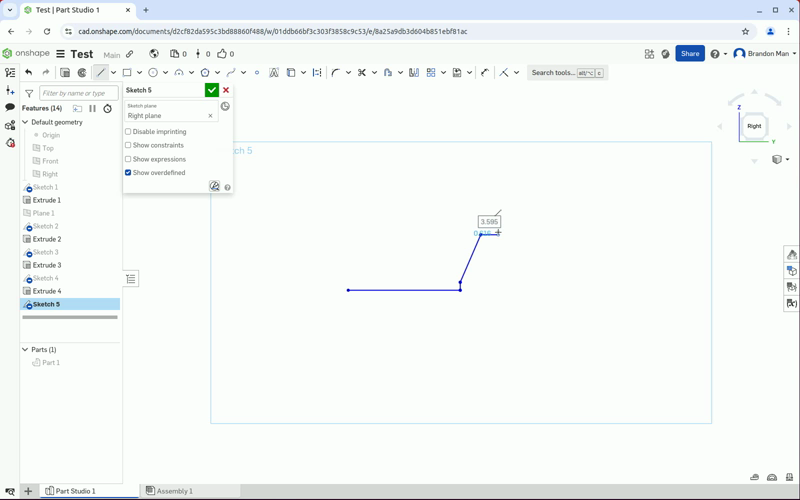
scroll(6)
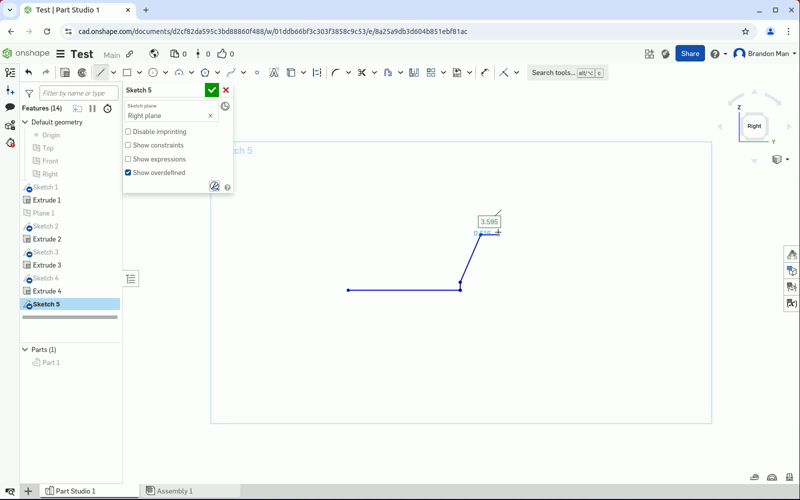
scroll(6)
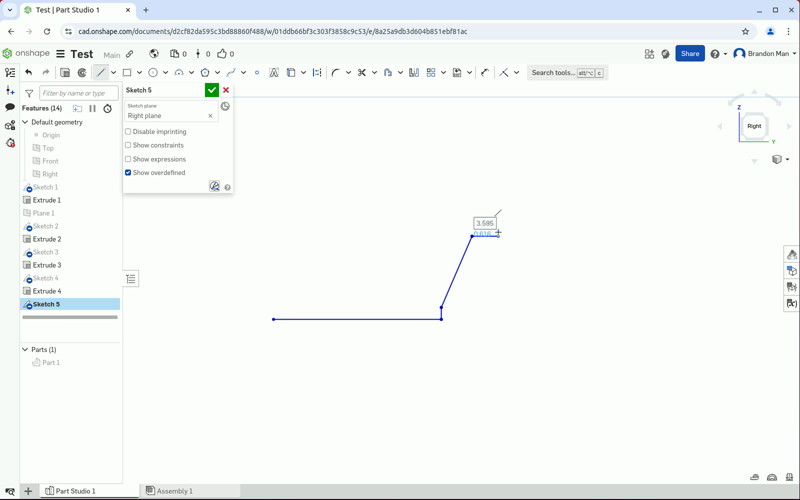
scroll(6)
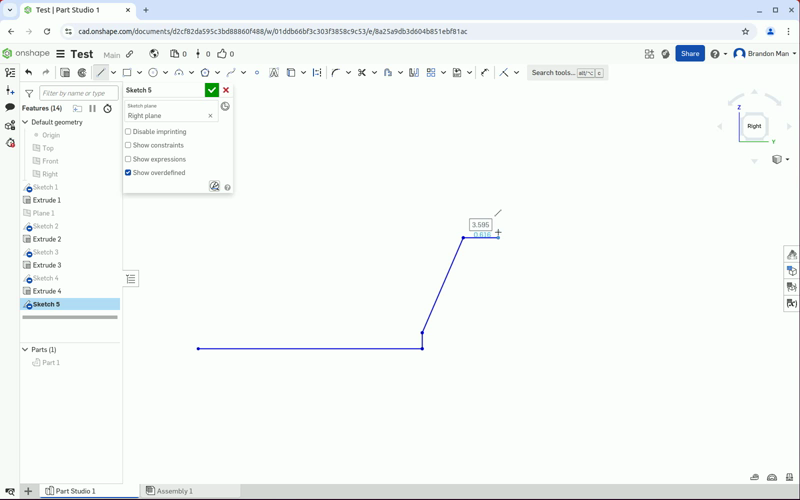
scroll(6)
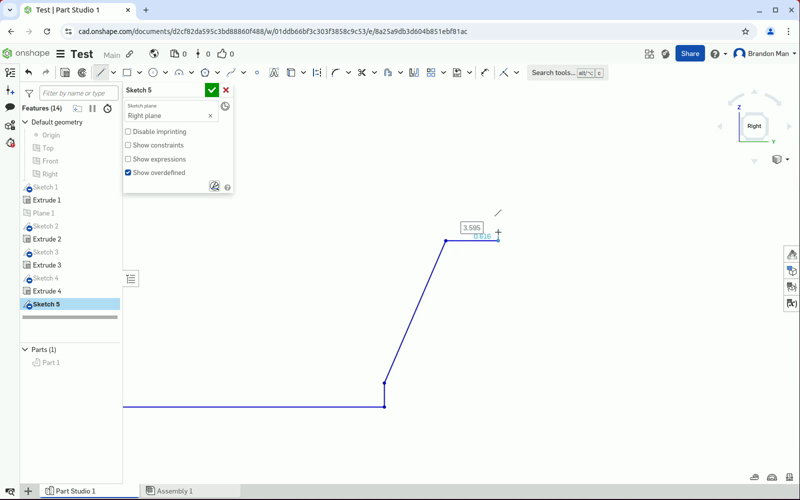
scroll(6)
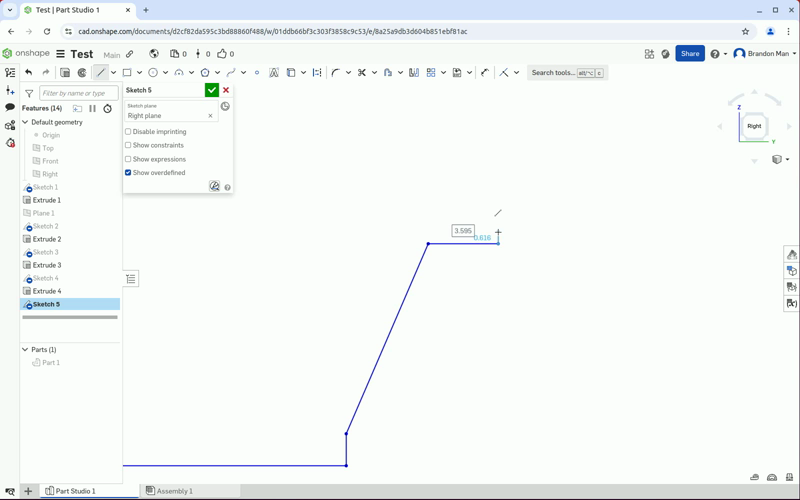
scroll(6)
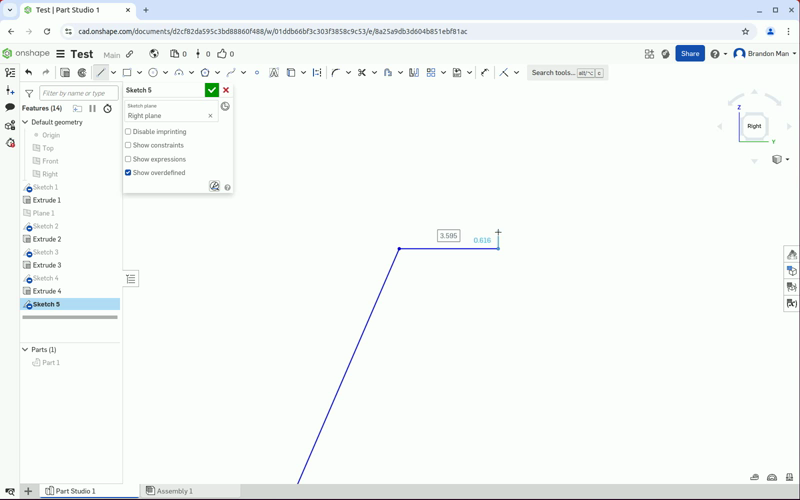
scroll(6)
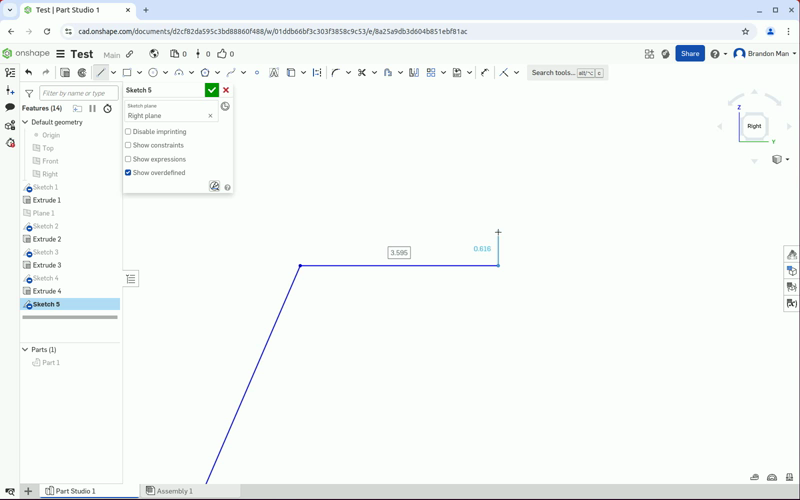
click(498, 231)
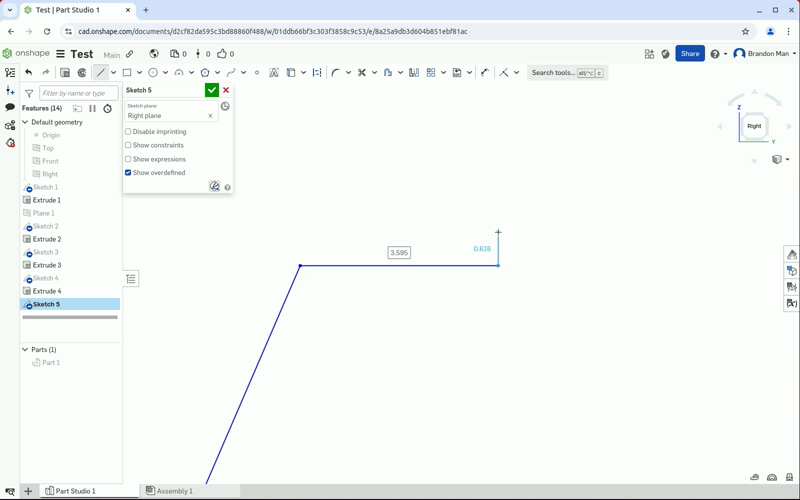
scroll(-6)
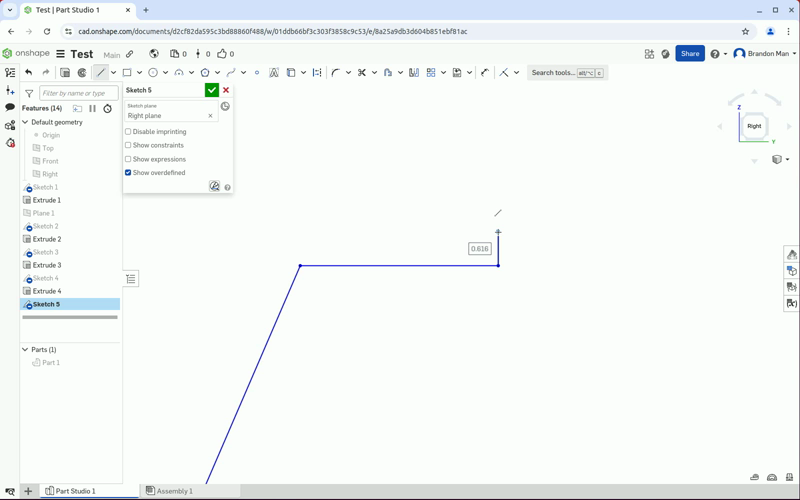
scroll(-6)
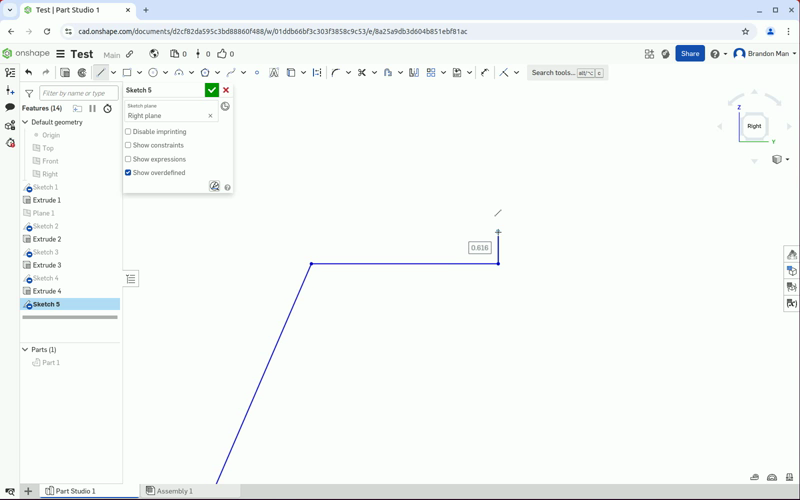
scroll(-6)
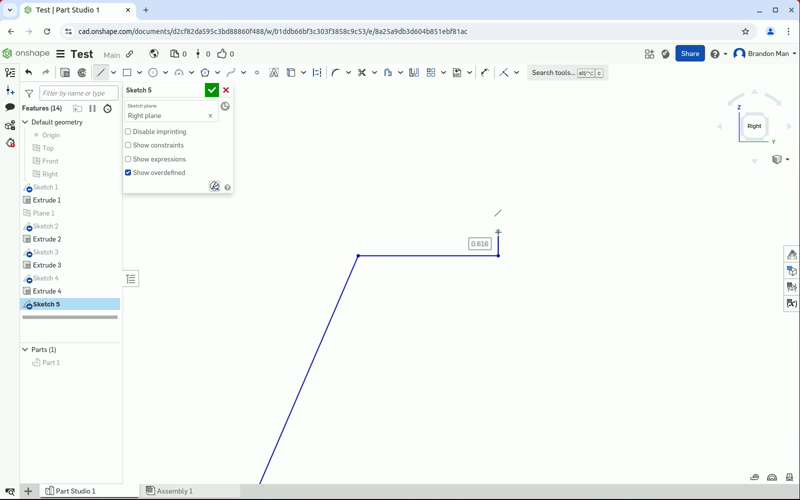
scroll(-6)
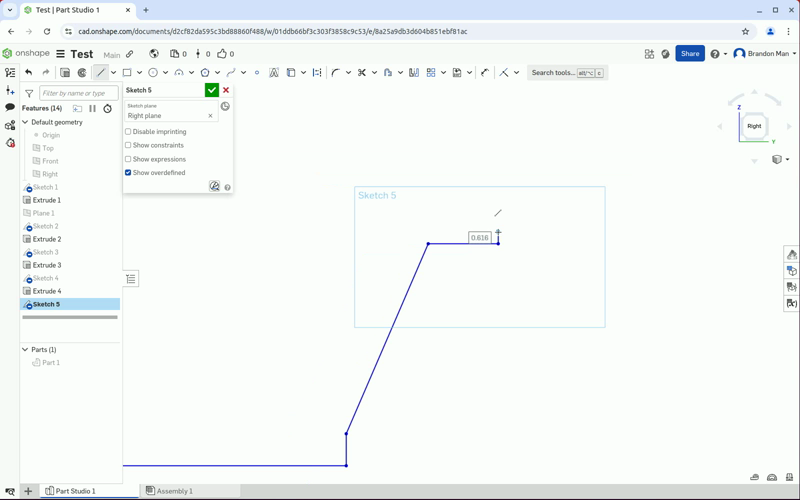
scroll(-6)
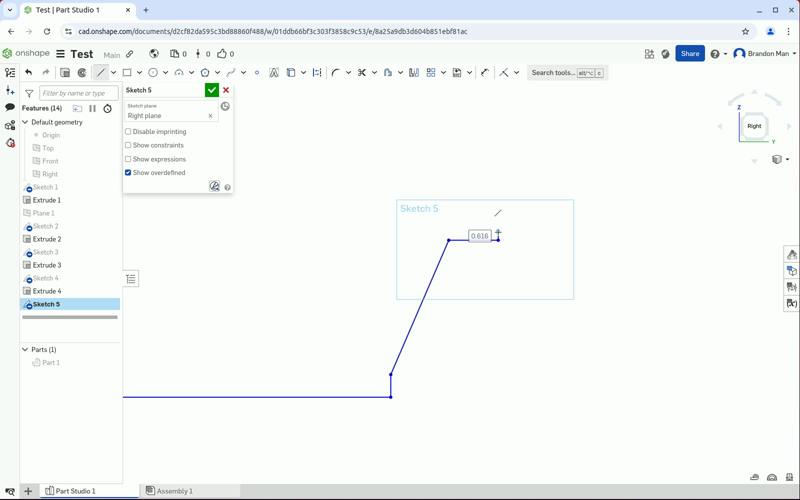
scroll(-6)
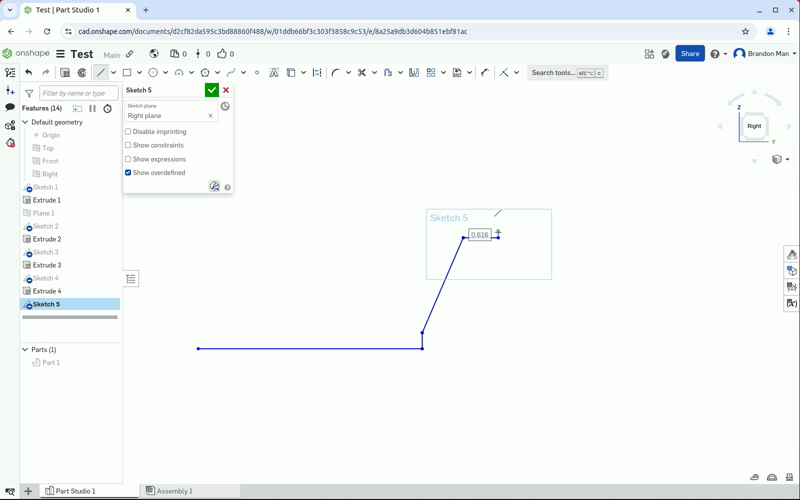
scroll(-6)
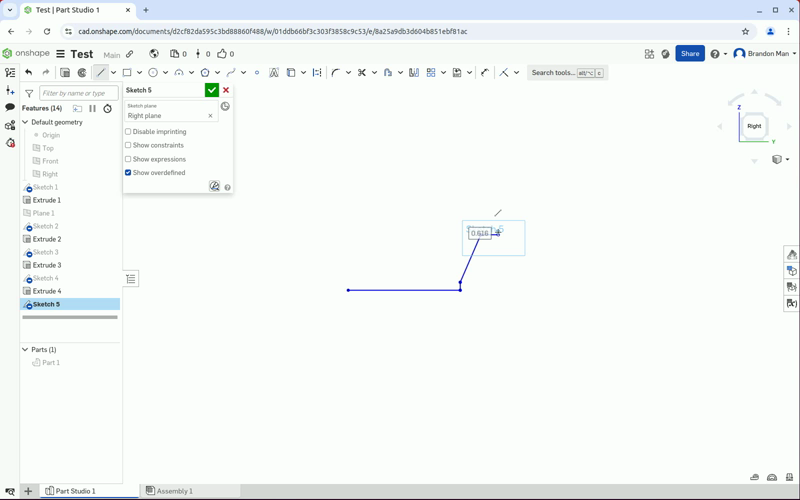
key_up(shift)
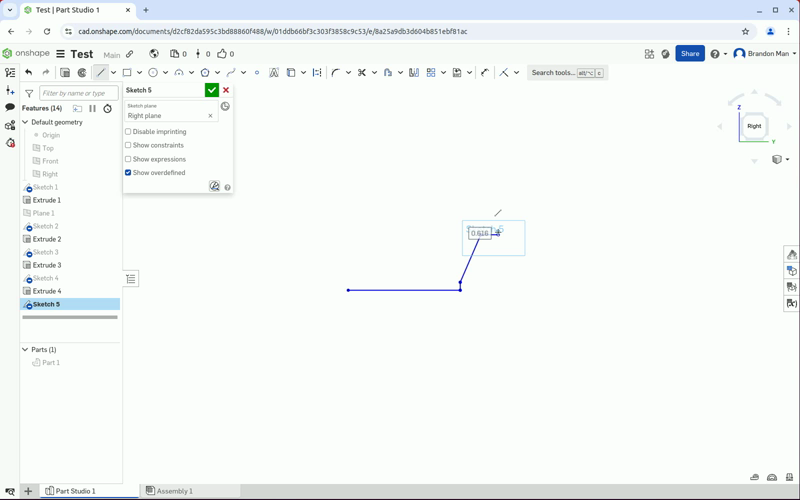
key(esc)
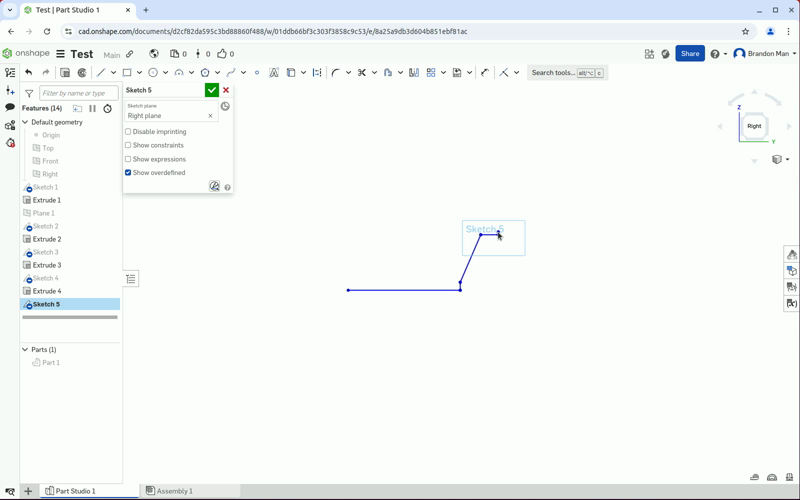
key(a)
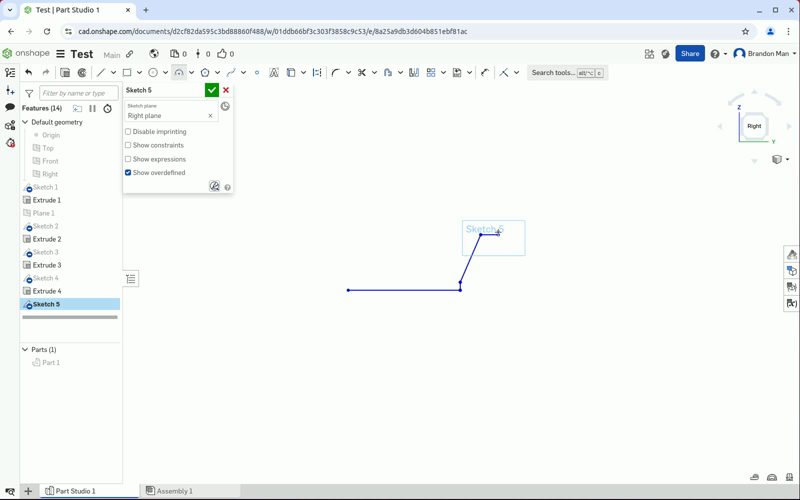
mouse_move(498, 231)
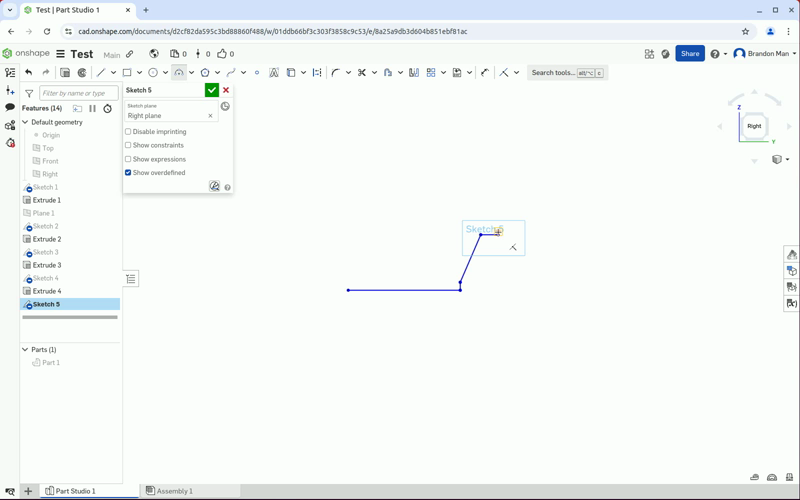
scroll(6)
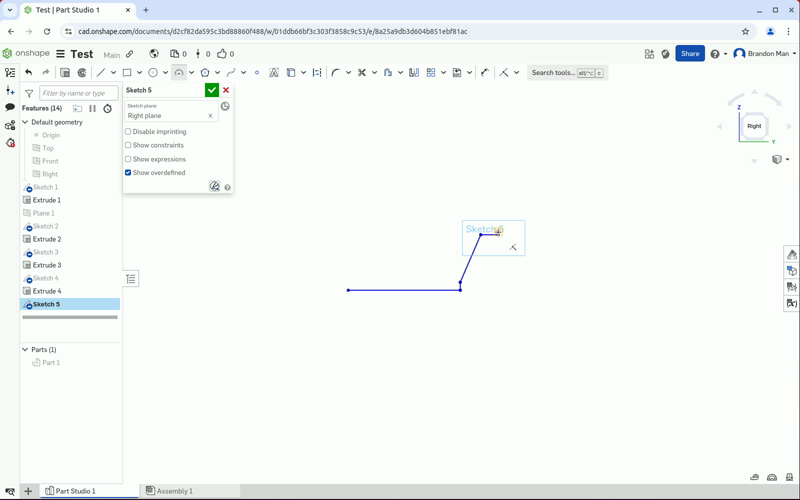
scroll(6)
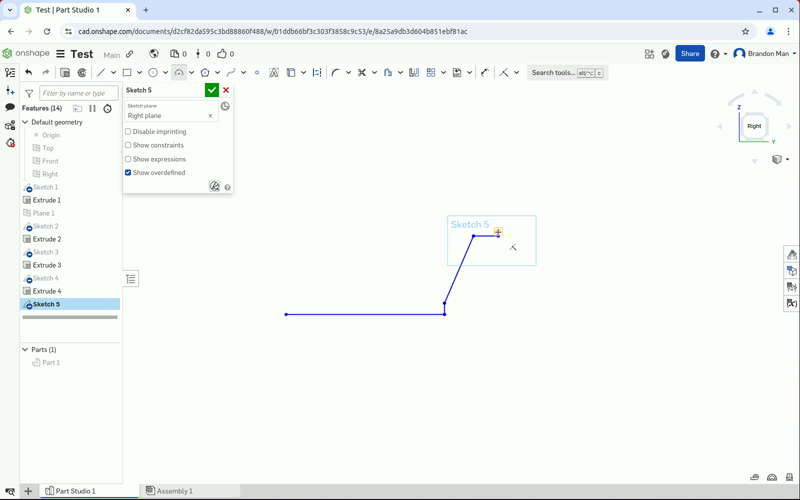
scroll(6)
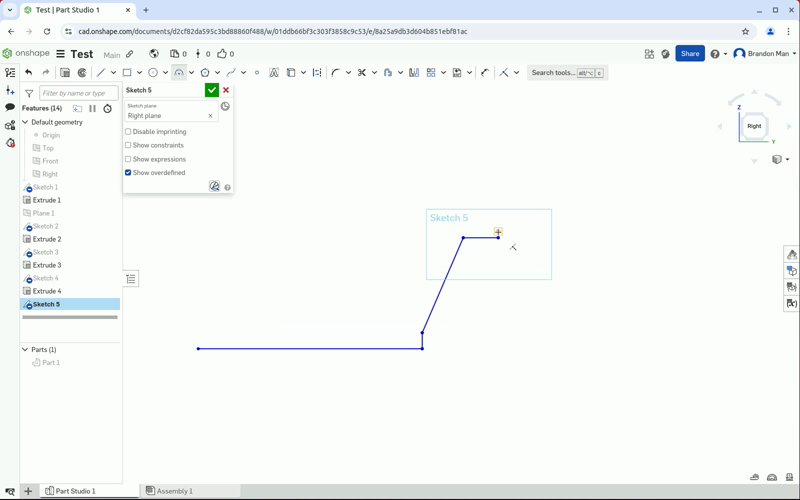
scroll(6)
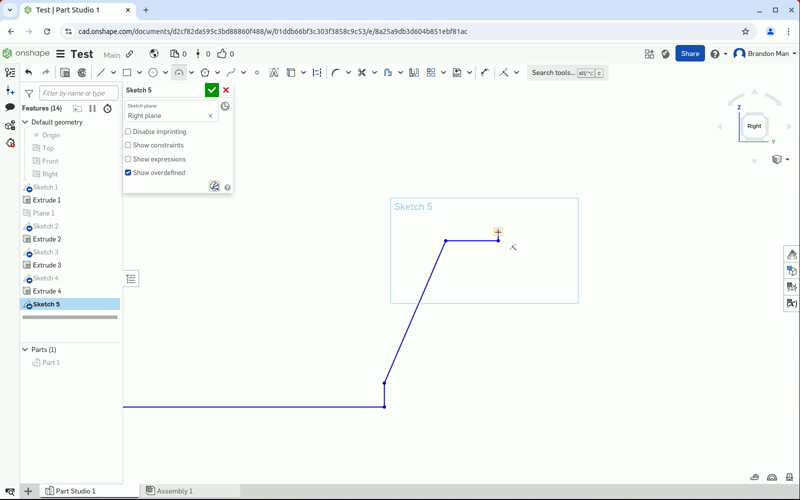
scroll(6)
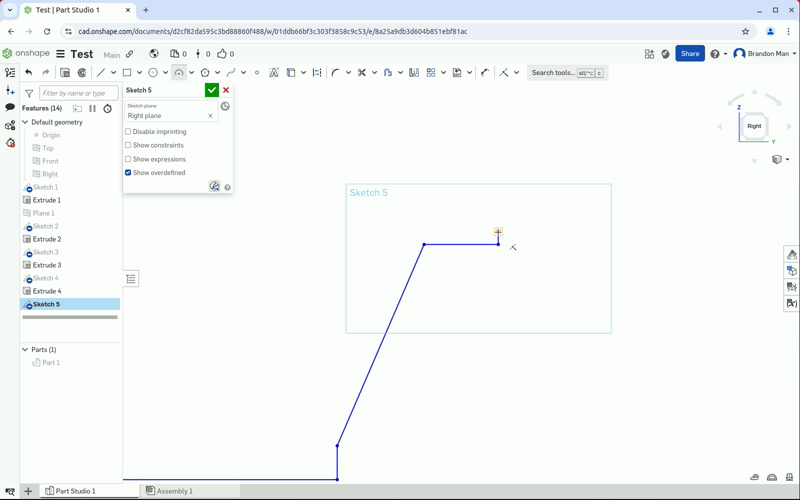
scroll(6)
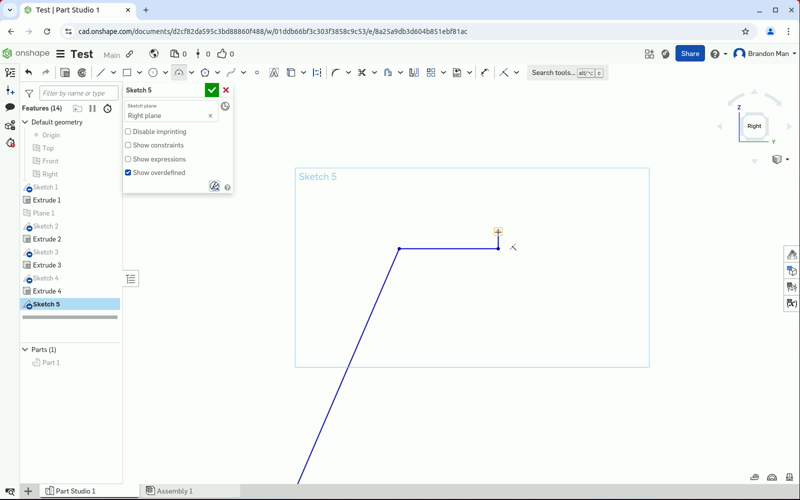
scroll(6)
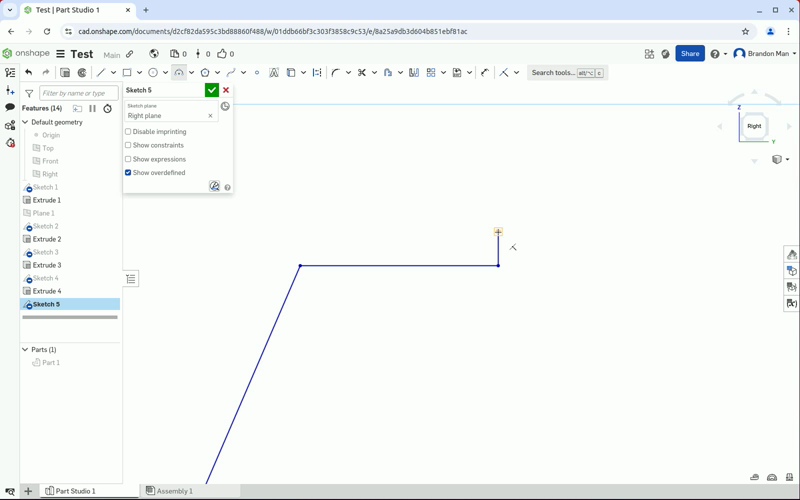
click(498, 231)
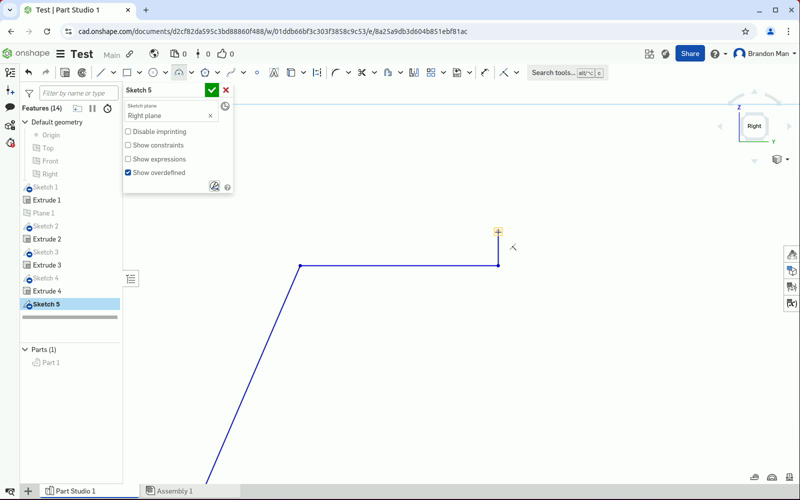
scroll(-6)
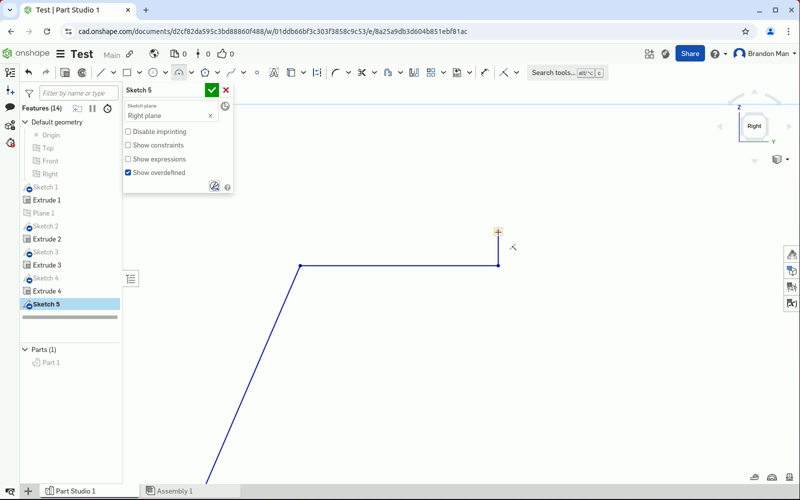
scroll(-6)
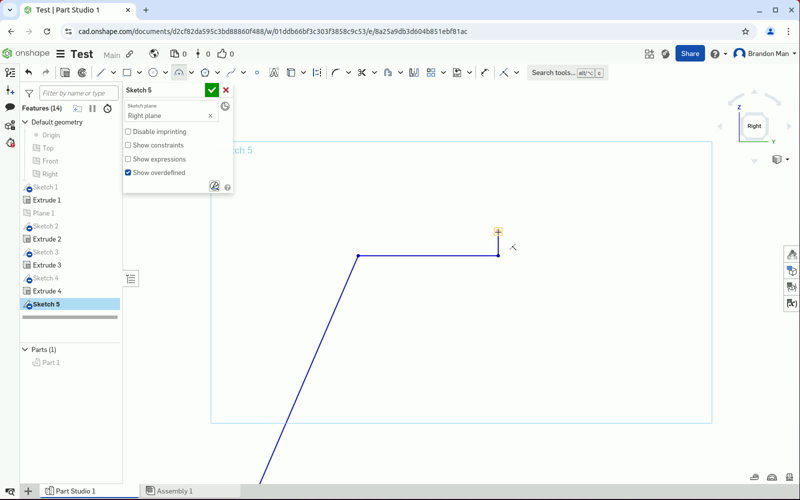
scroll(-6)
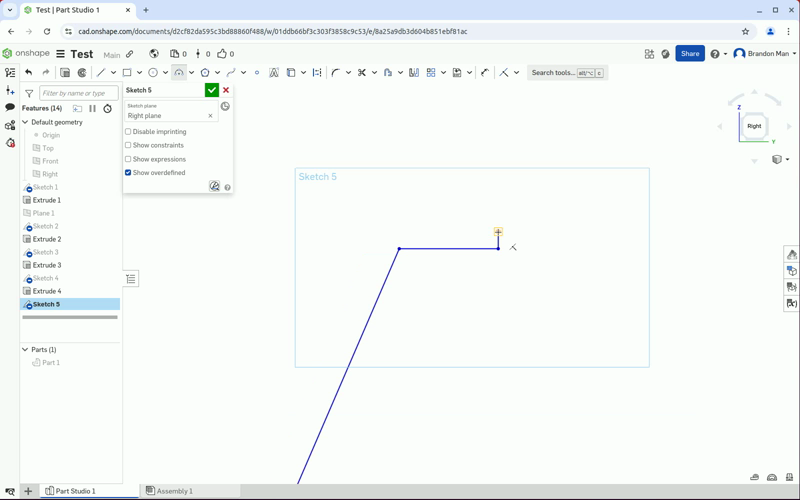
scroll(-6)
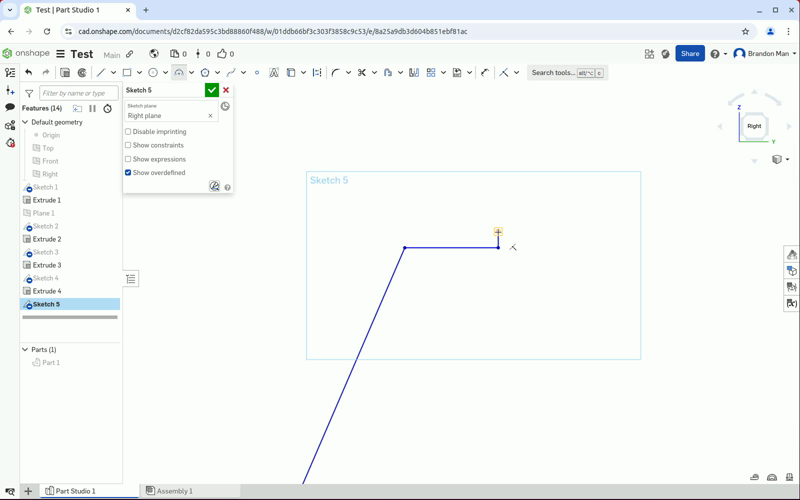
scroll(-6)
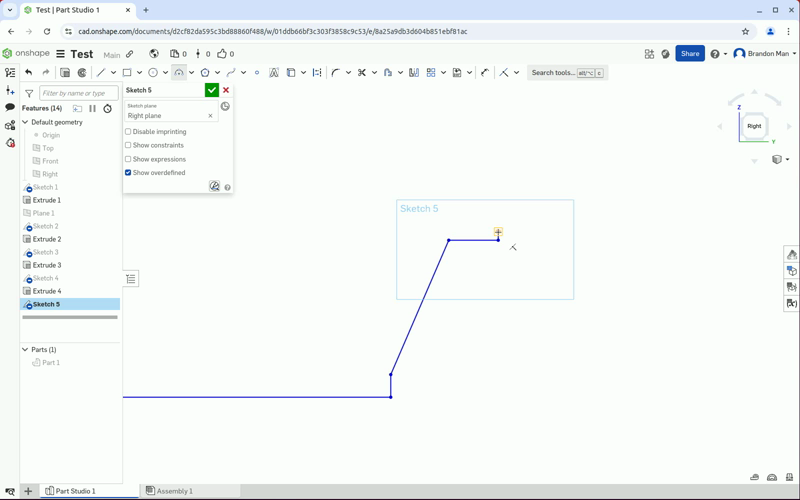
scroll(-6)
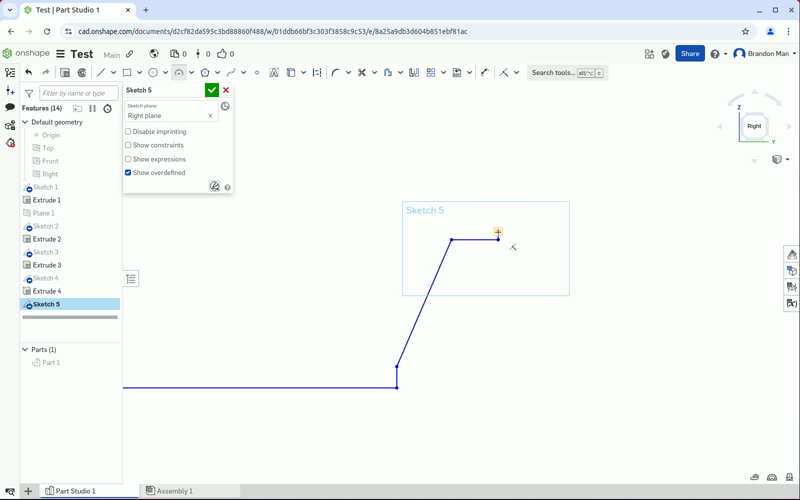
scroll(-6)
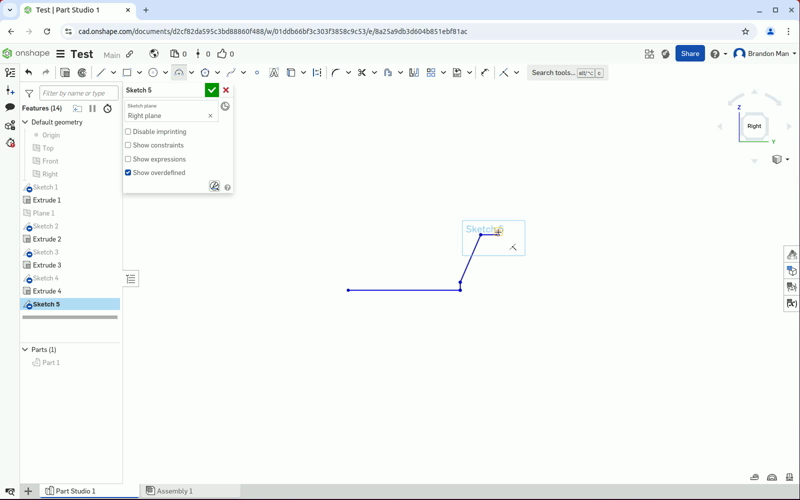
key_down(shift)
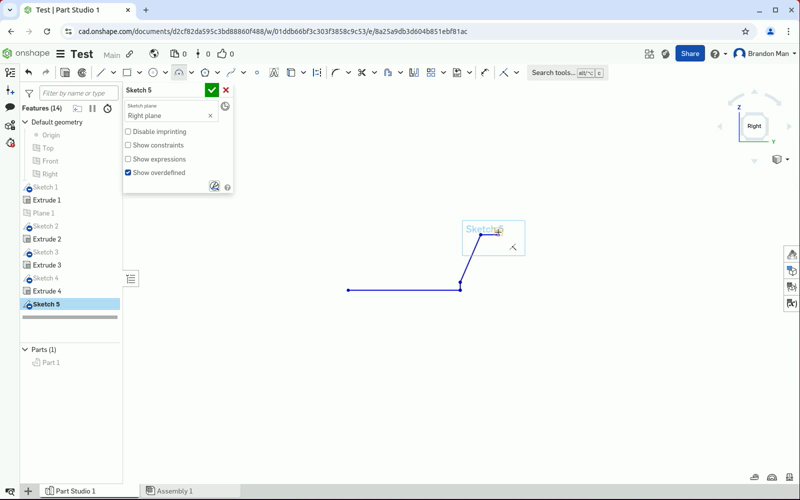
mouse_move(494, 228)
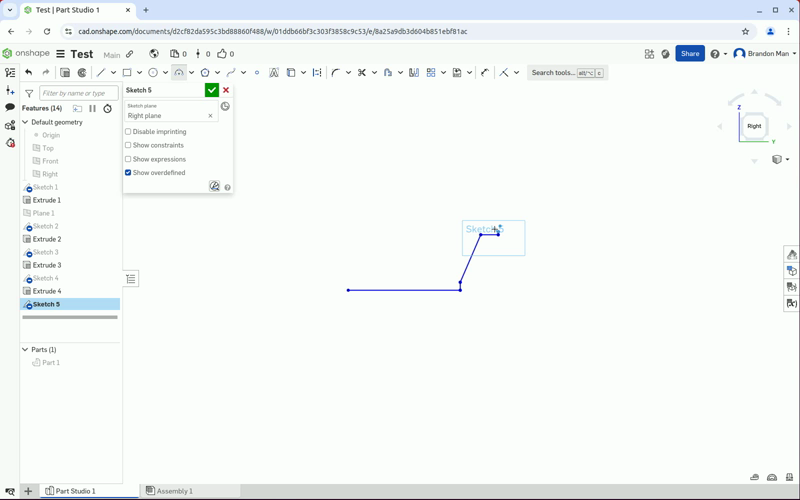
scroll(6)
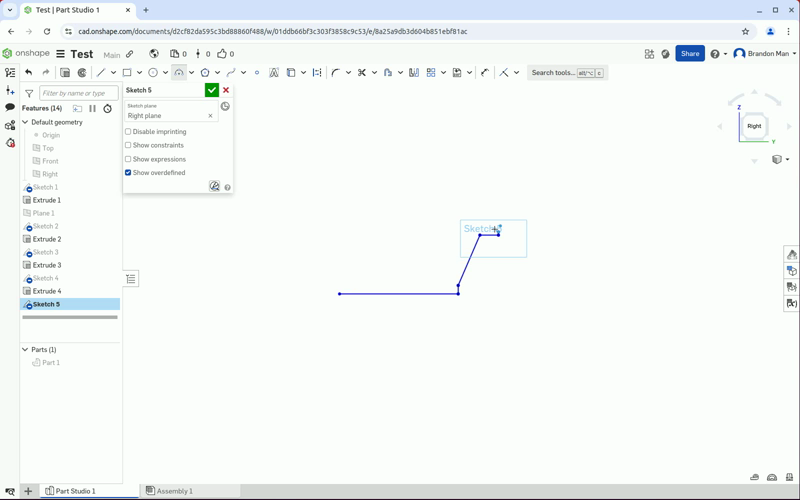
scroll(6)
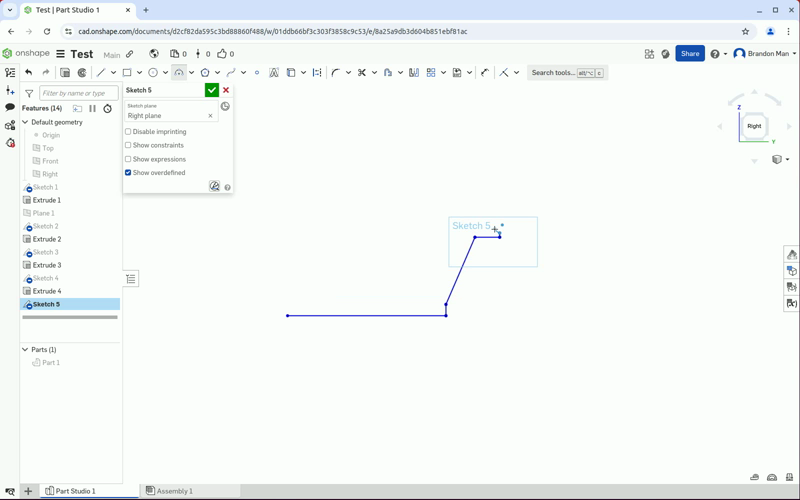
scroll(6)
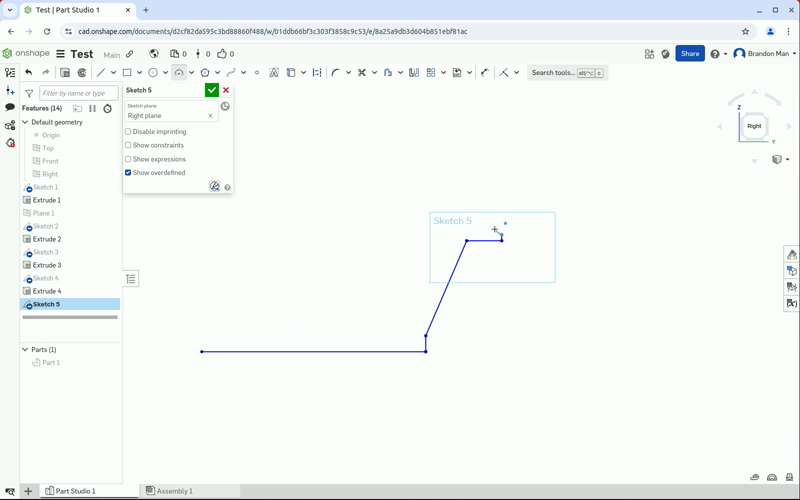
scroll(6)
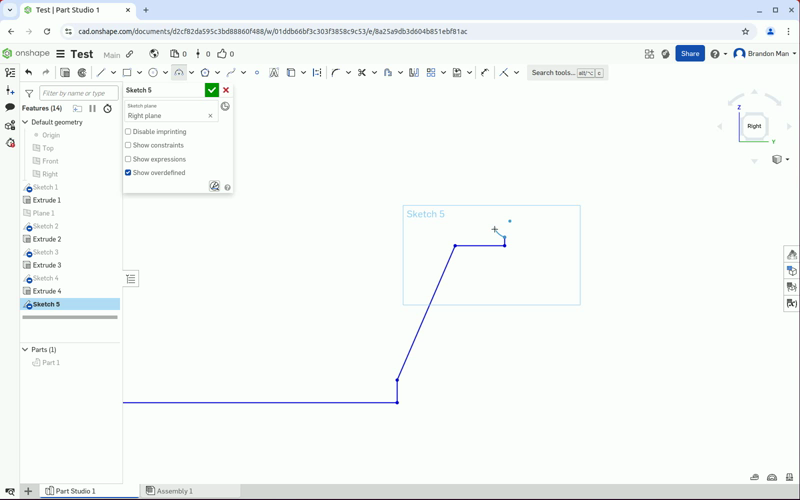
scroll(6)
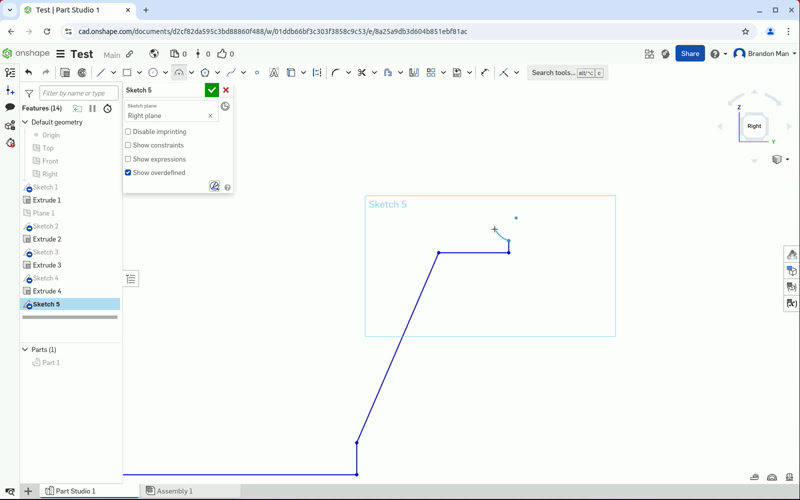
scroll(6)
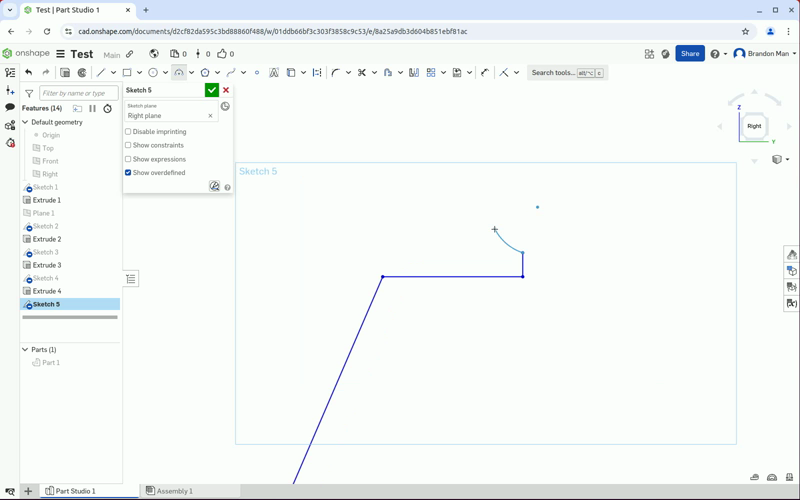
scroll(6)
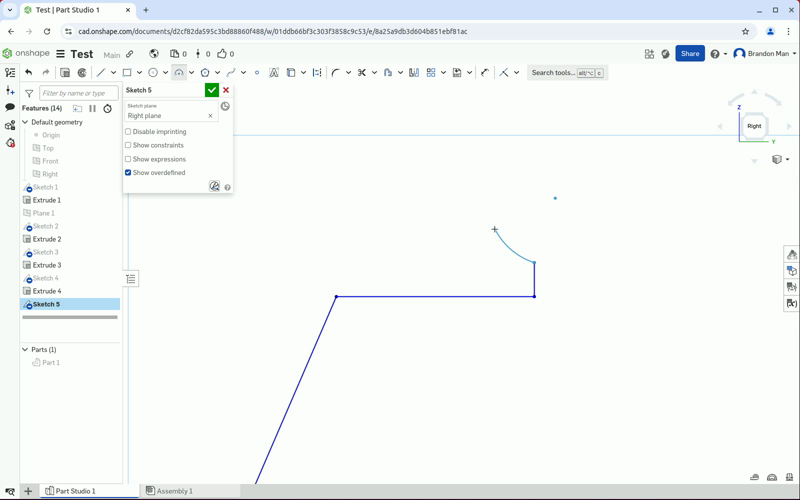
click(494, 228)
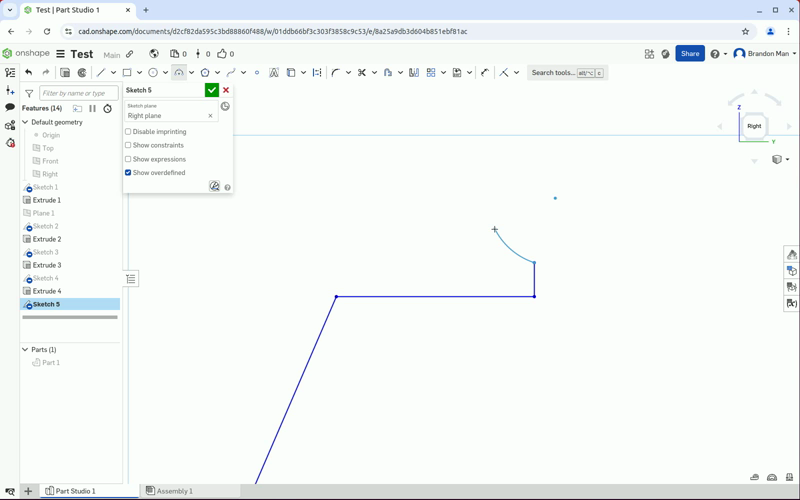
scroll(-6)
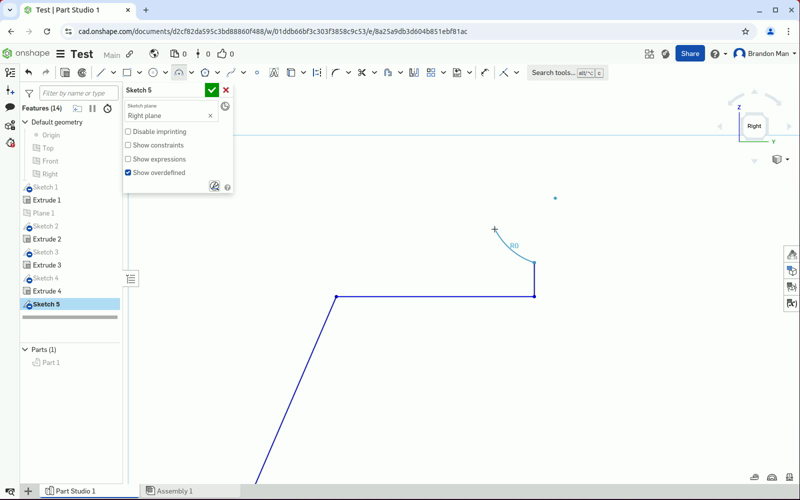
scroll(-6)
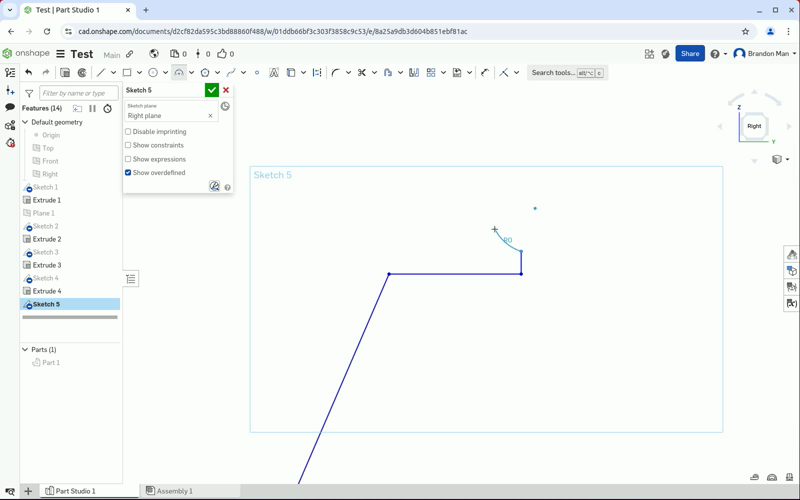
scroll(-6)
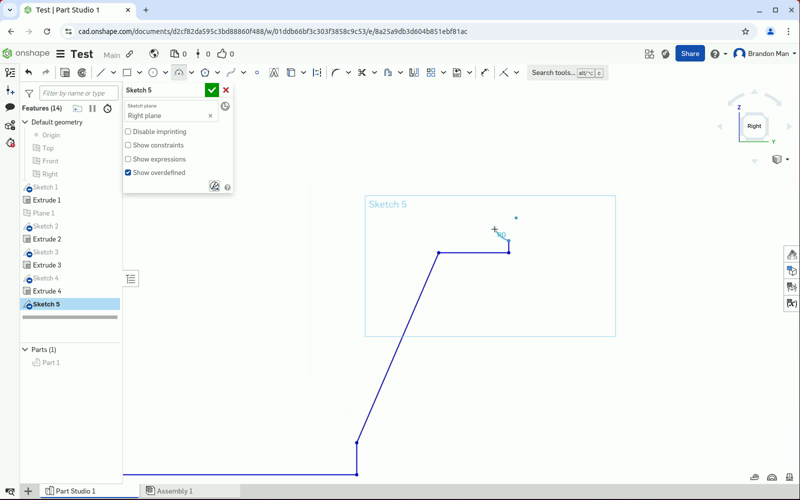
scroll(-6)
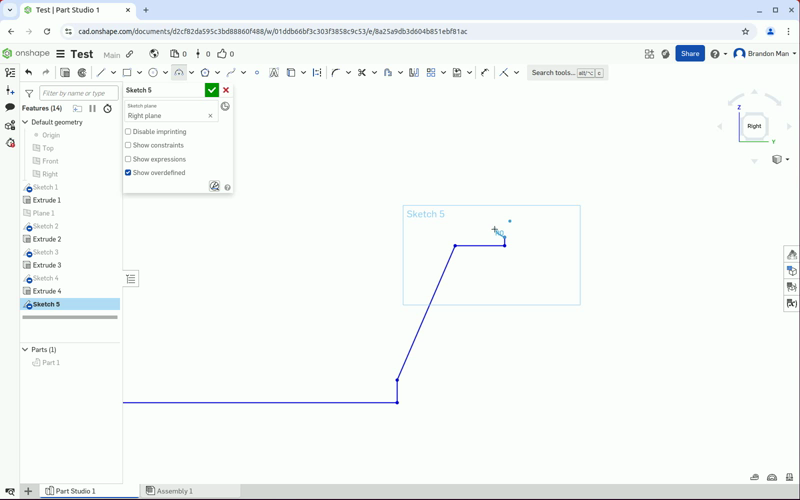
scroll(-6)
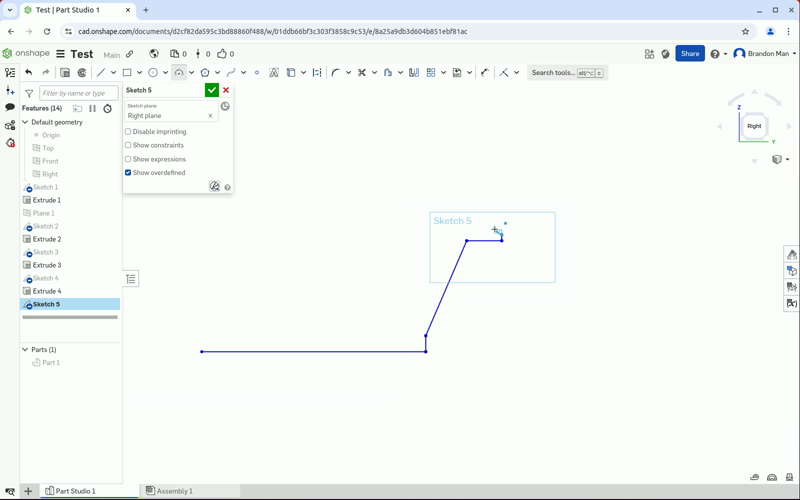
scroll(-6)
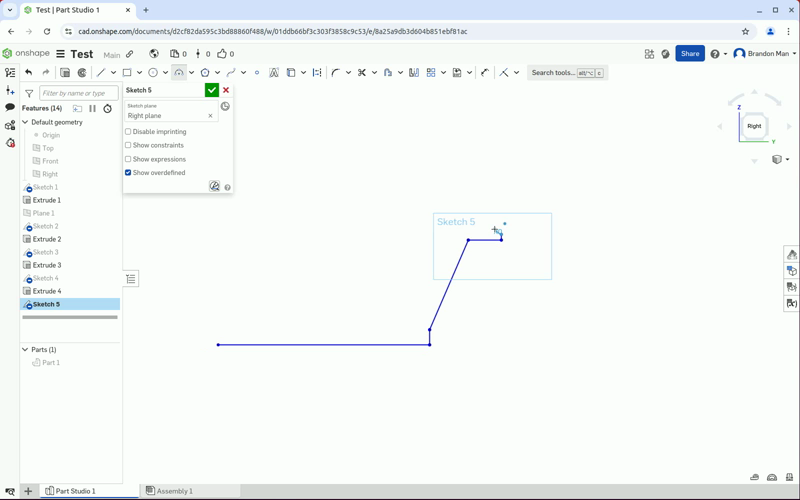
scroll(-6)
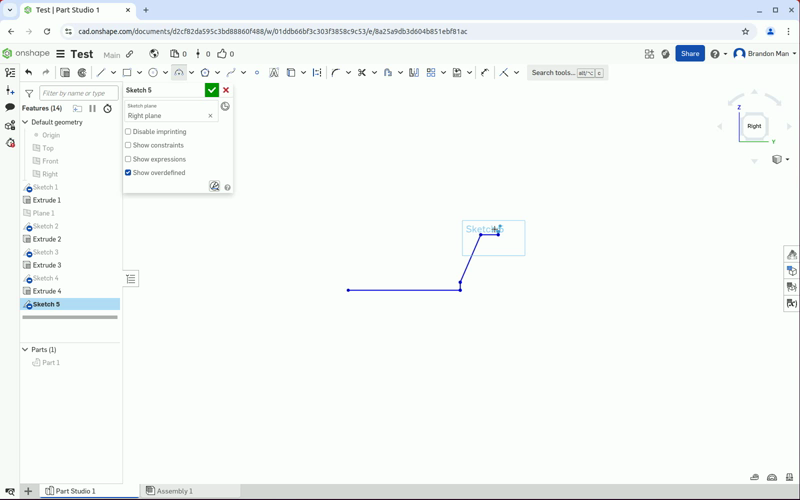
mouse_move(497, 229)
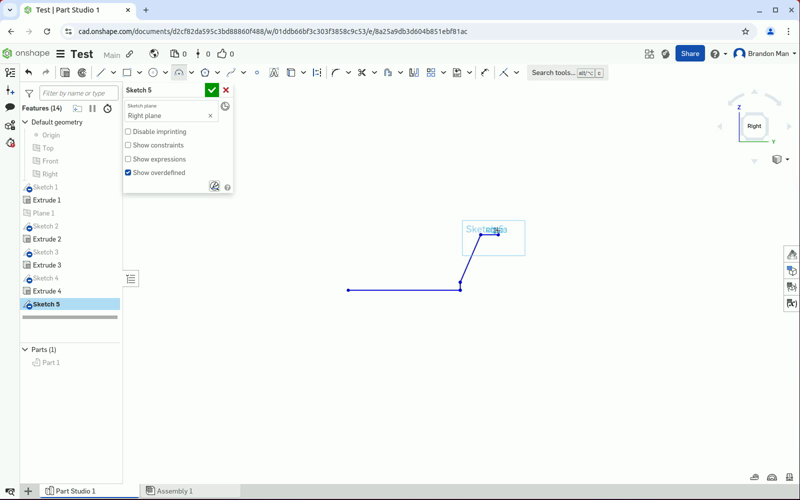
scroll(6)
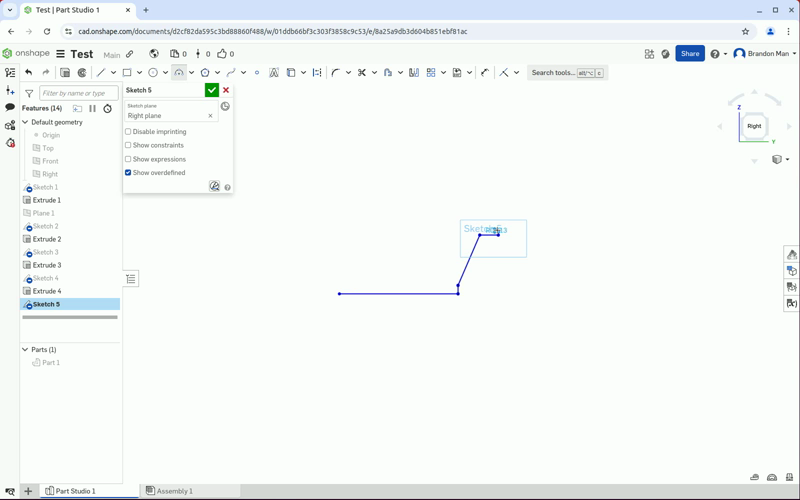
scroll(6)
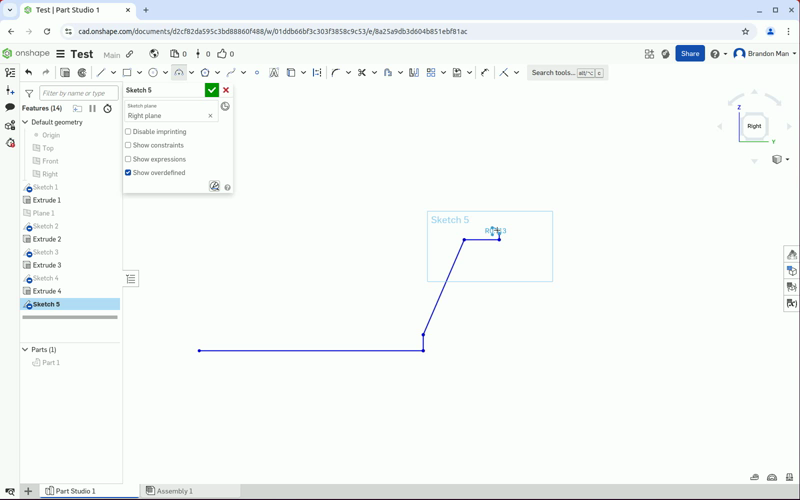
scroll(6)
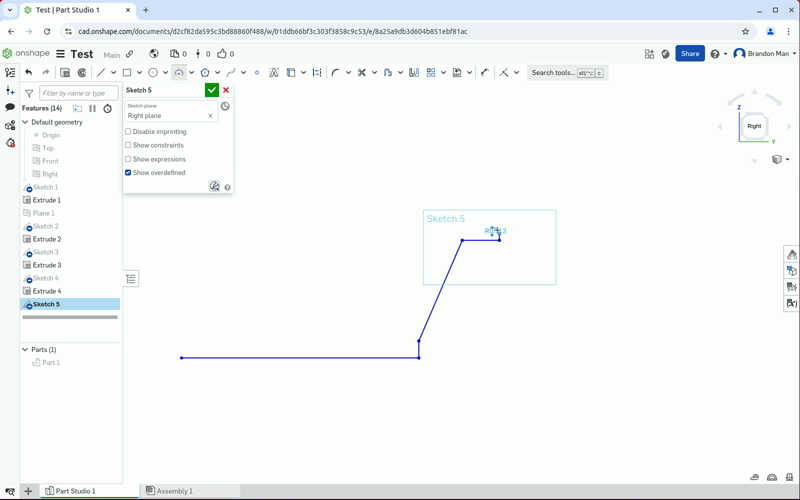
scroll(6)
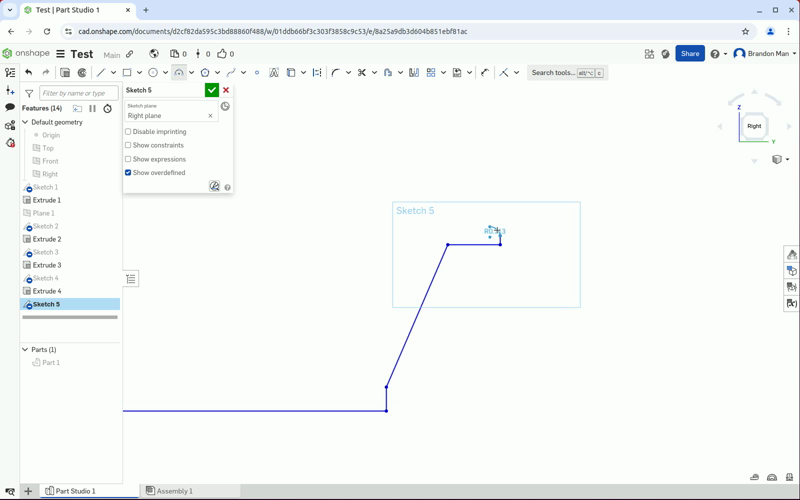
scroll(6)
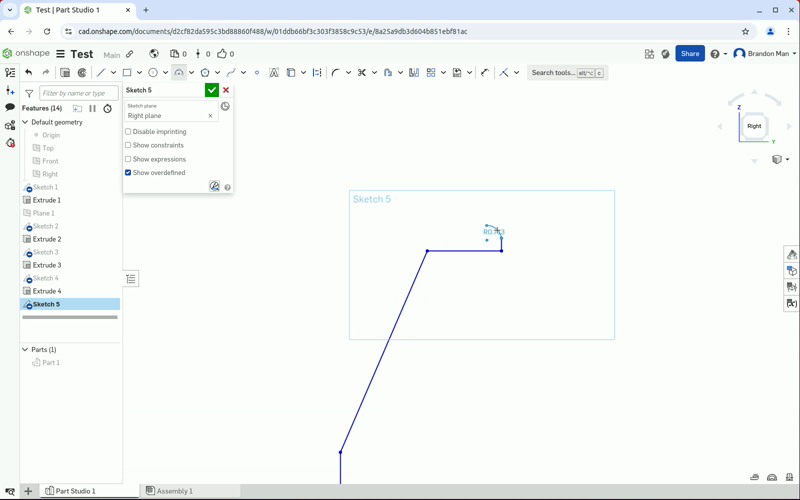
scroll(6)
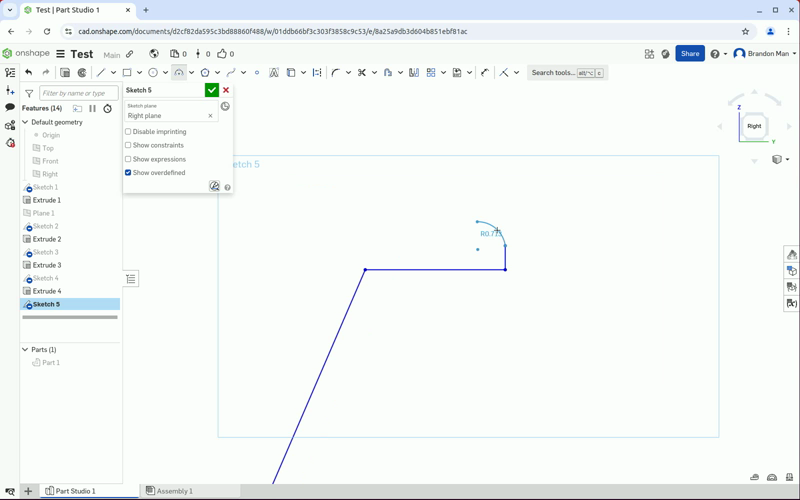
scroll(6)
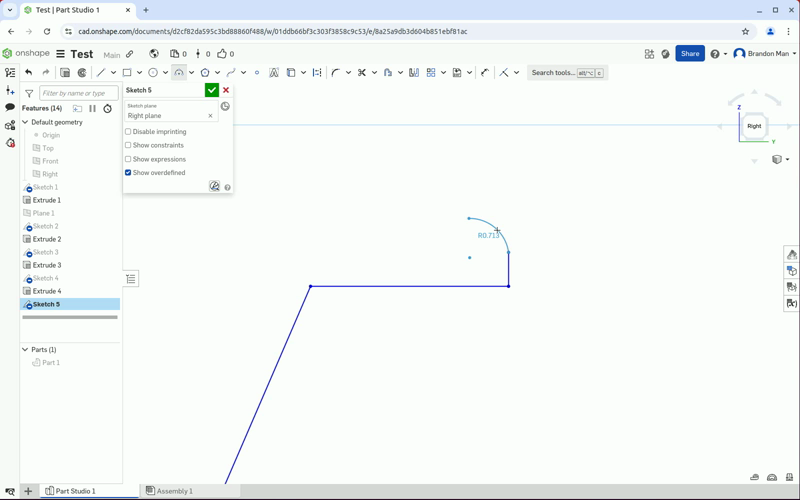
click(497, 229)
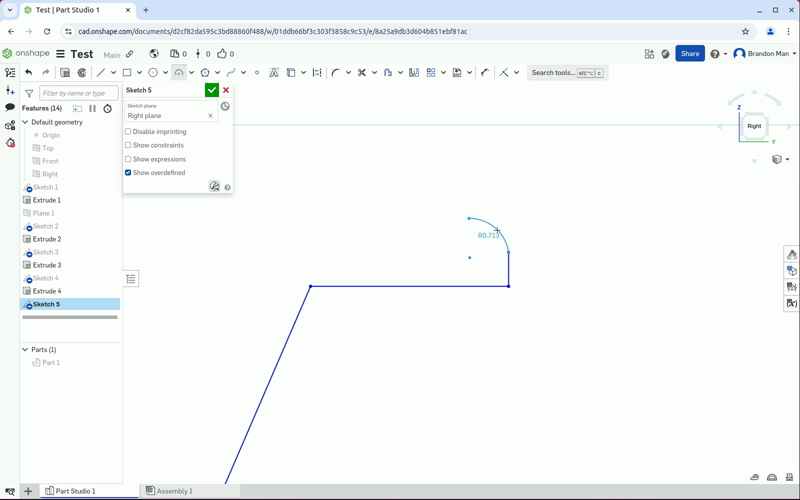
scroll(-6)
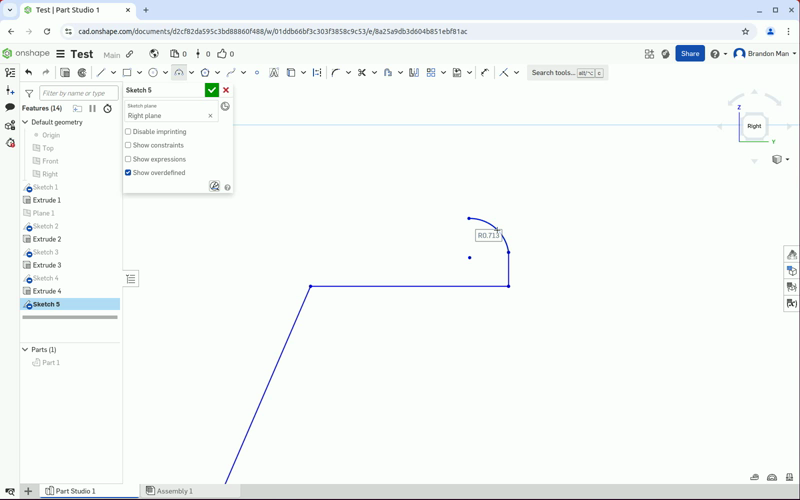
scroll(-6)
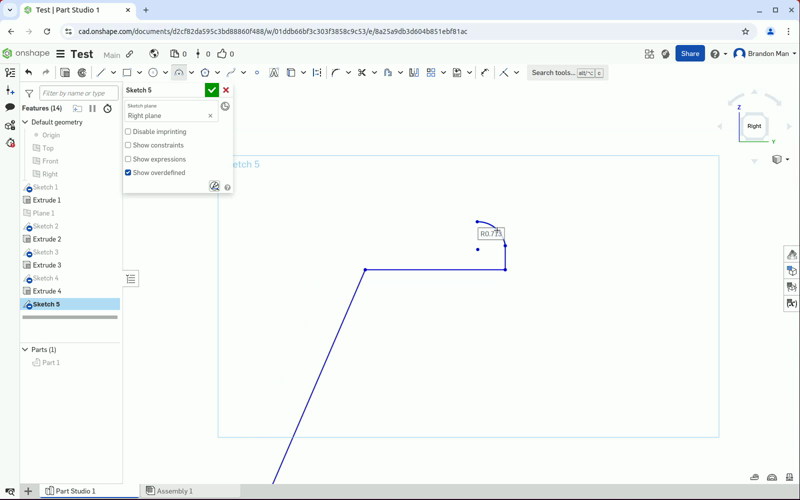
scroll(-6)
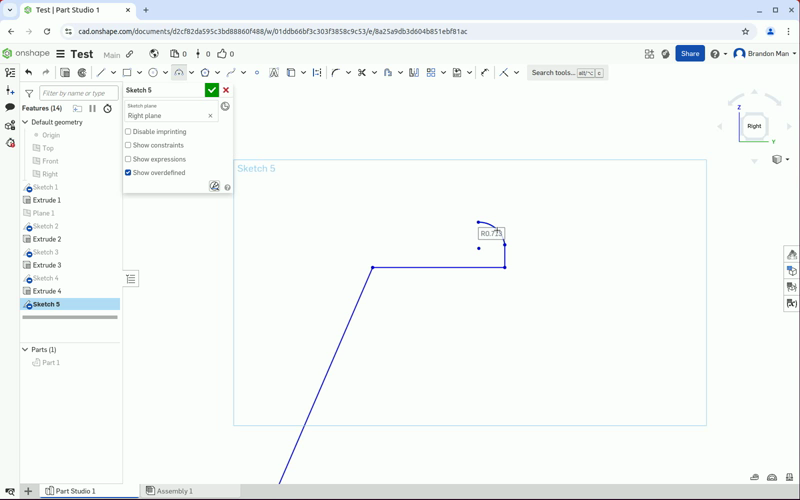
scroll(-6)
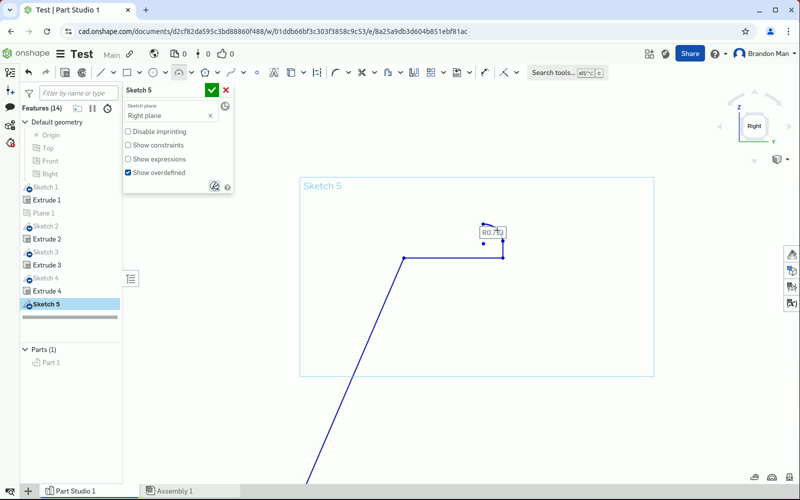
scroll(-6)
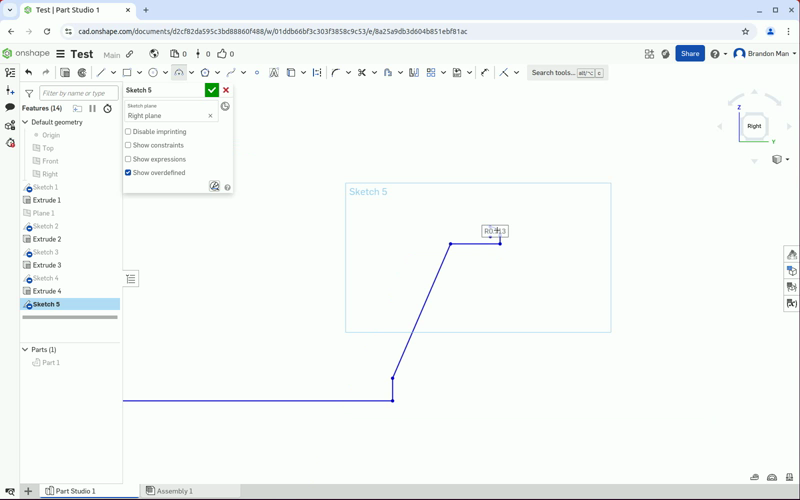
scroll(-6)
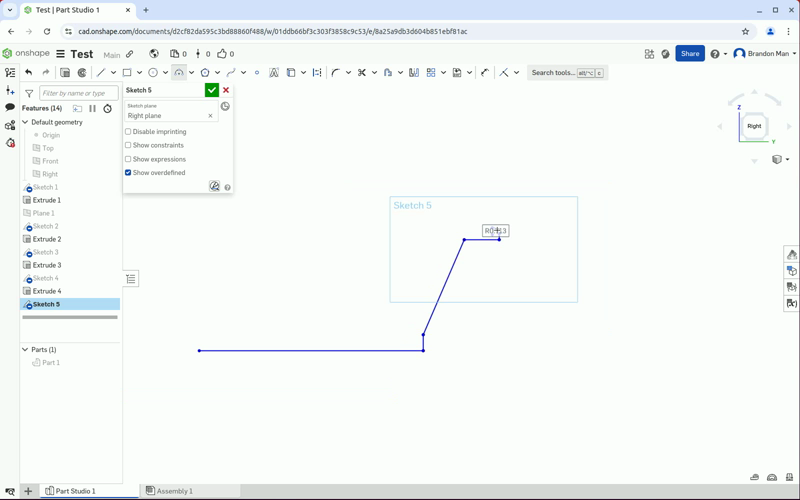
scroll(-6)
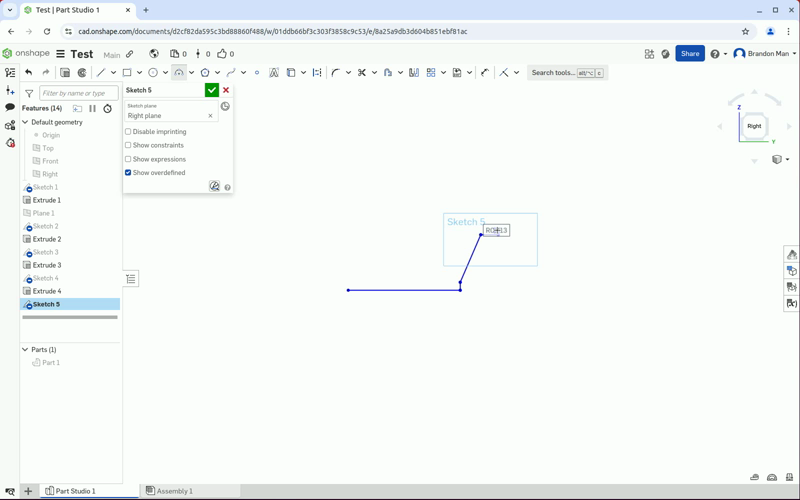
key_up(shift)
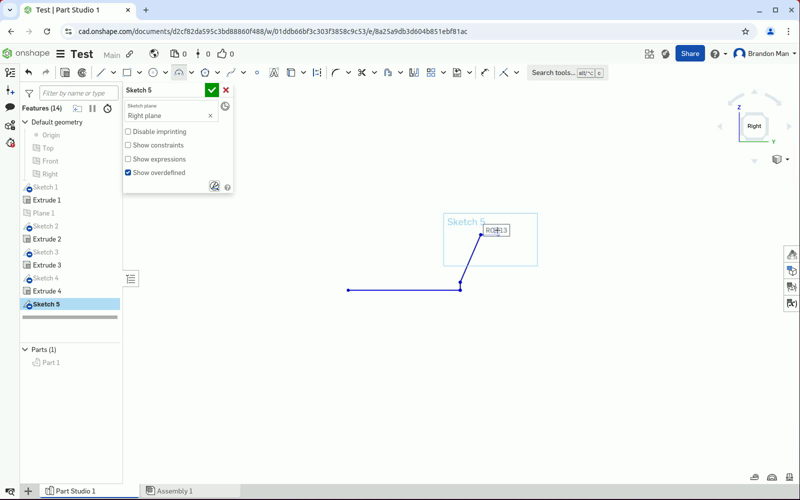
key(esc)
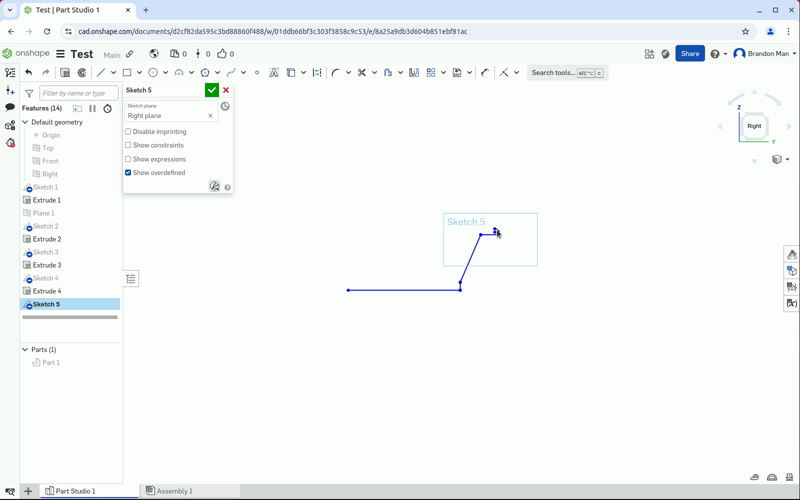
key(l)
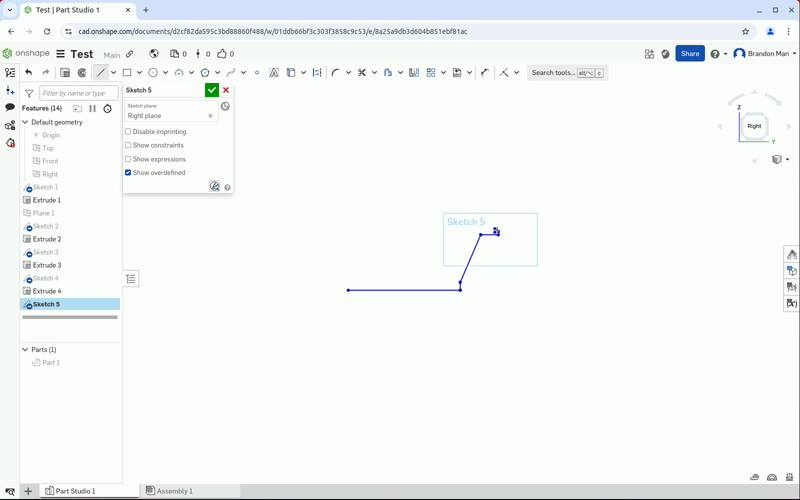
mouse_move(494, 228)
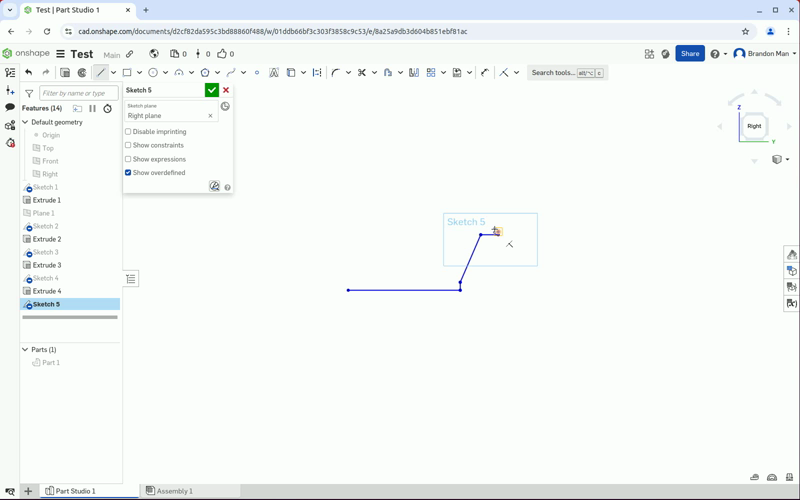
scroll(6)
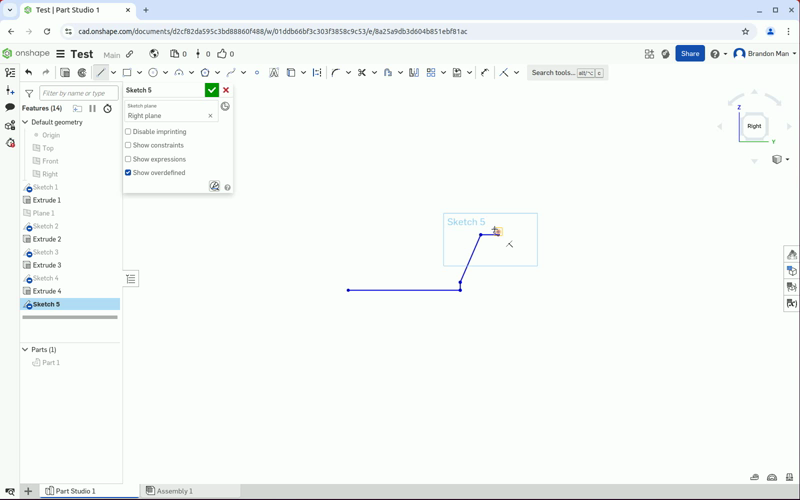
scroll(6)
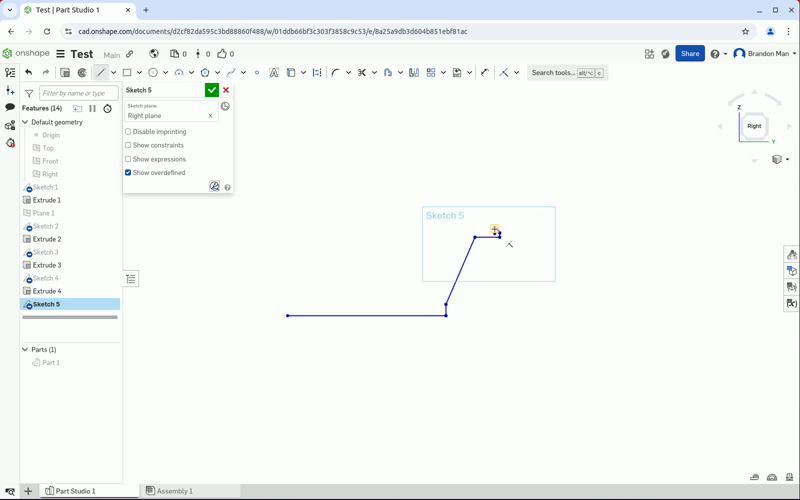
scroll(6)
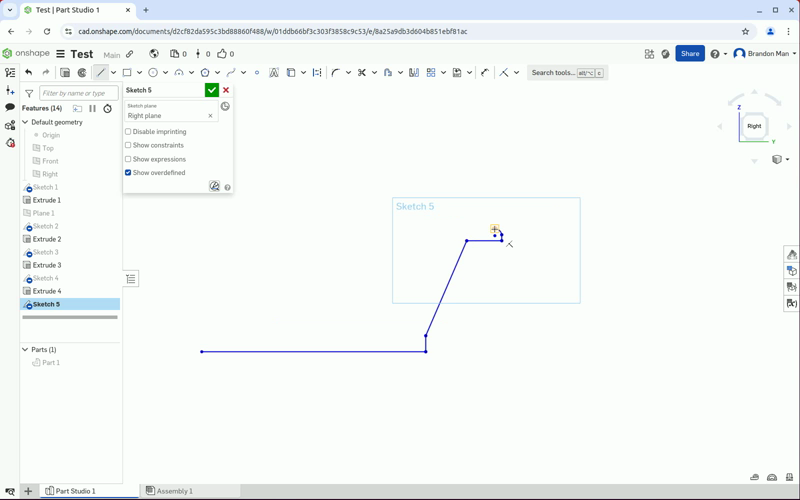
scroll(6)
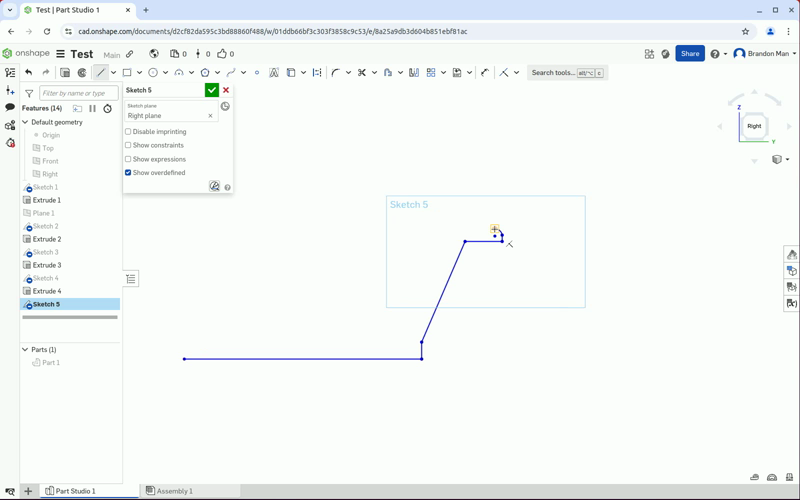
scroll(6)
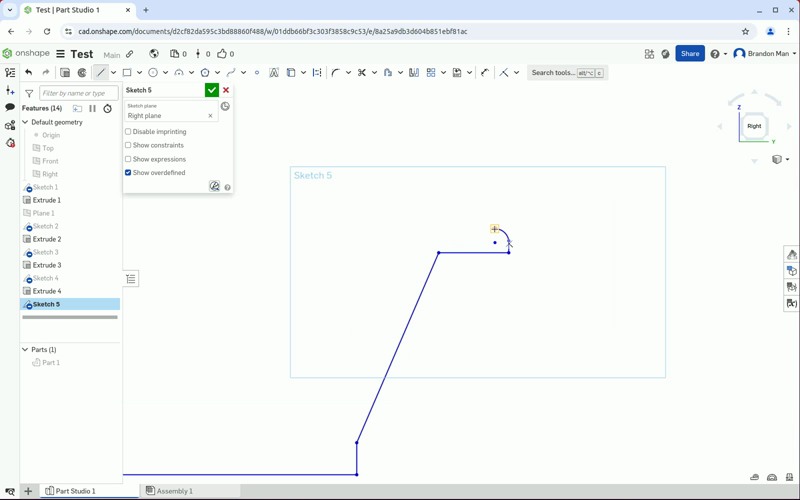
scroll(6)
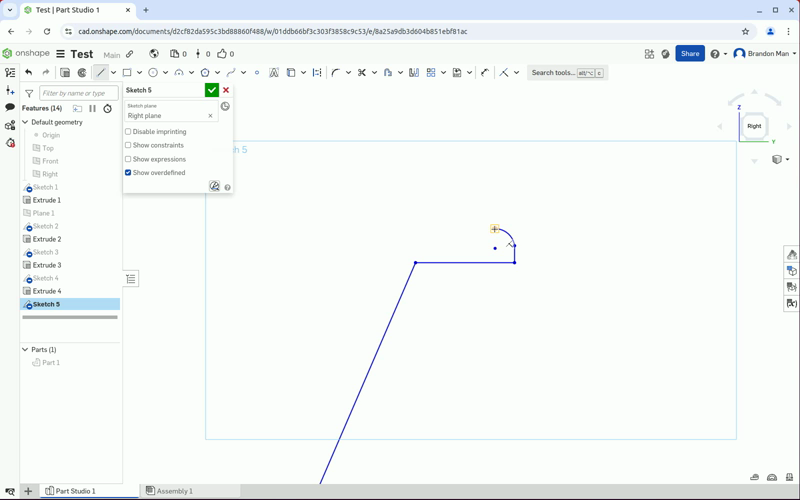
scroll(6)
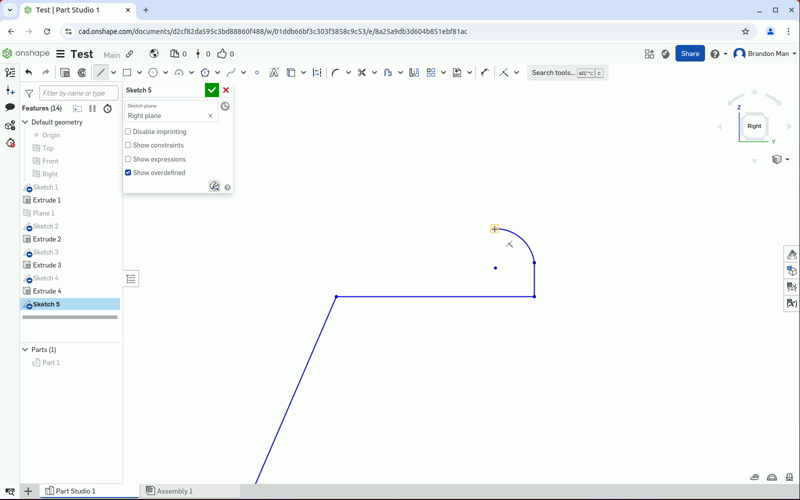
click(494, 228)
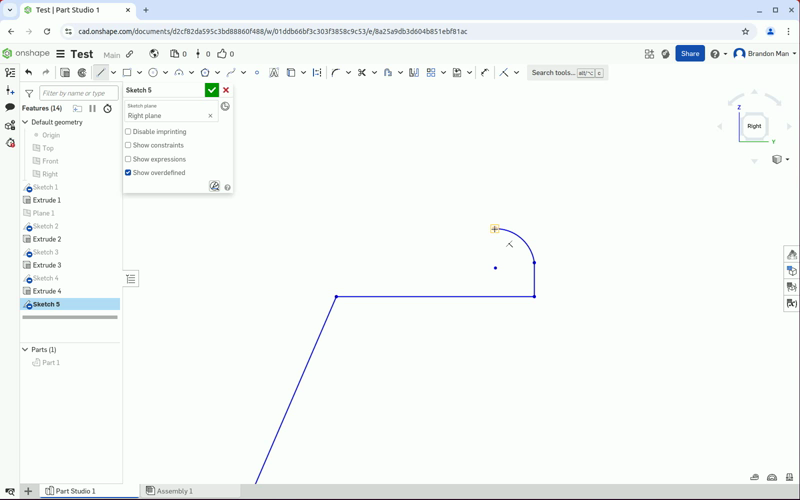
scroll(-6)
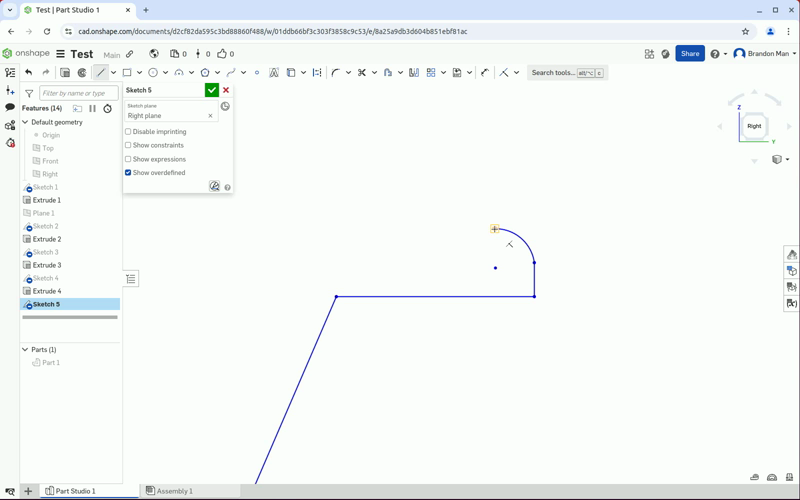
scroll(-6)
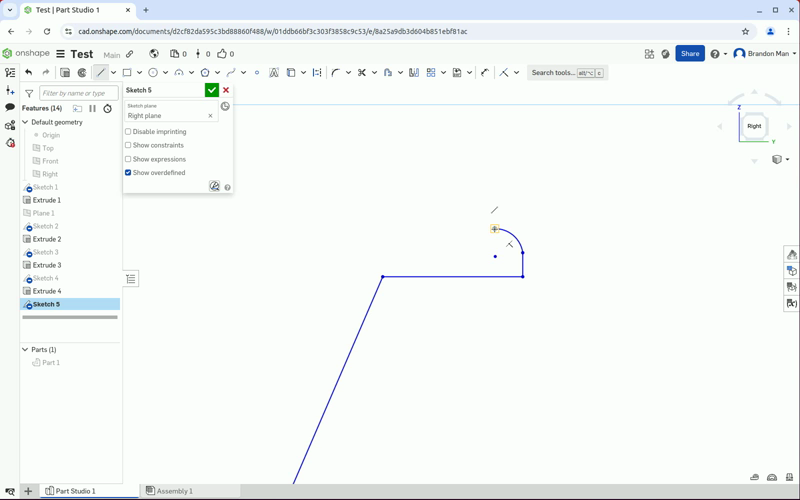
scroll(-6)
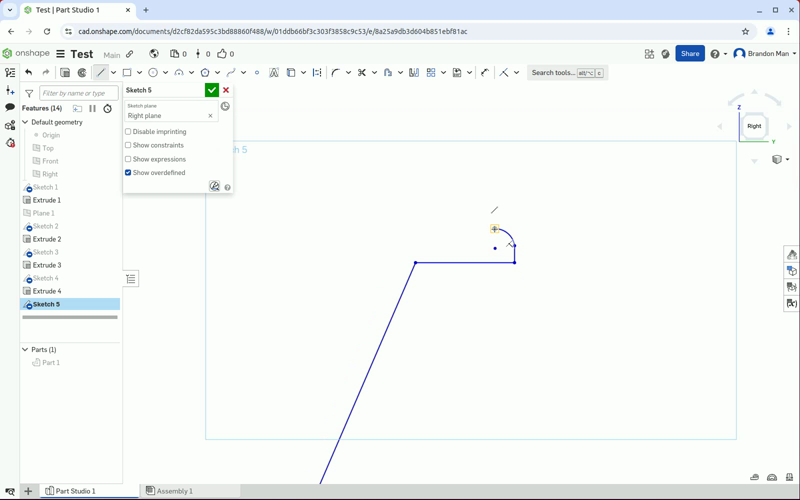
scroll(-6)
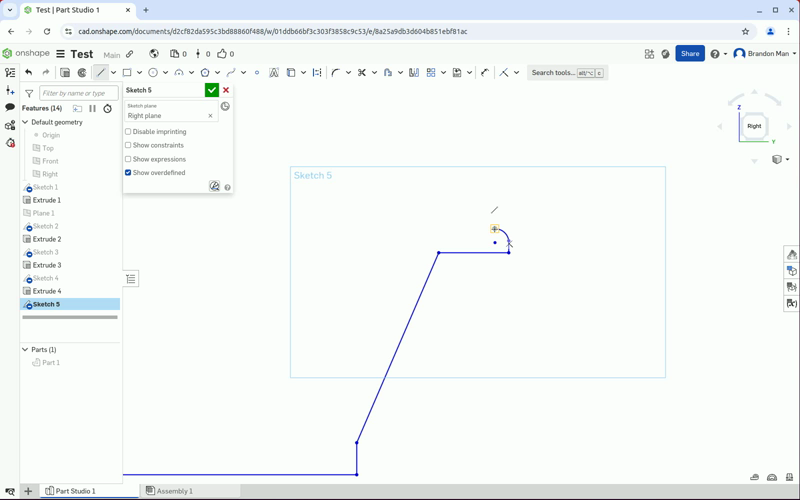
scroll(-6)
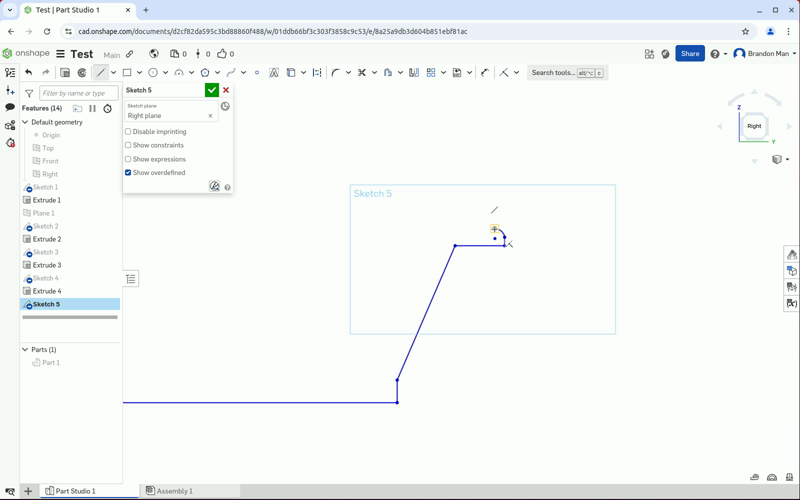
scroll(-6)
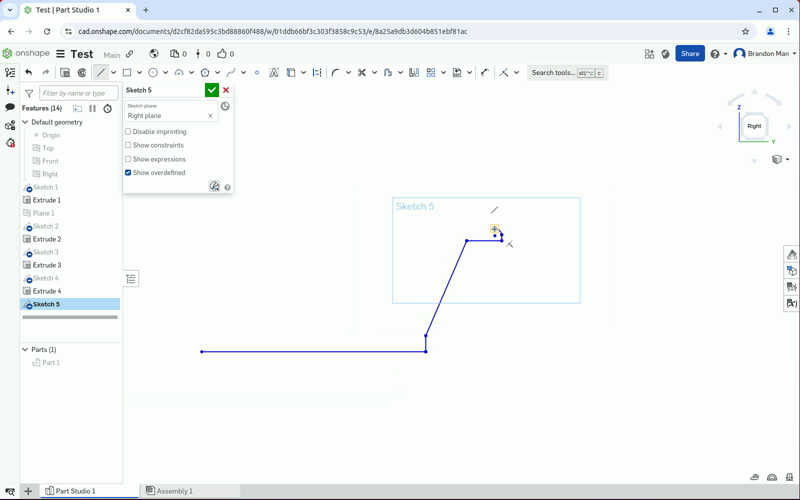
scroll(-6)
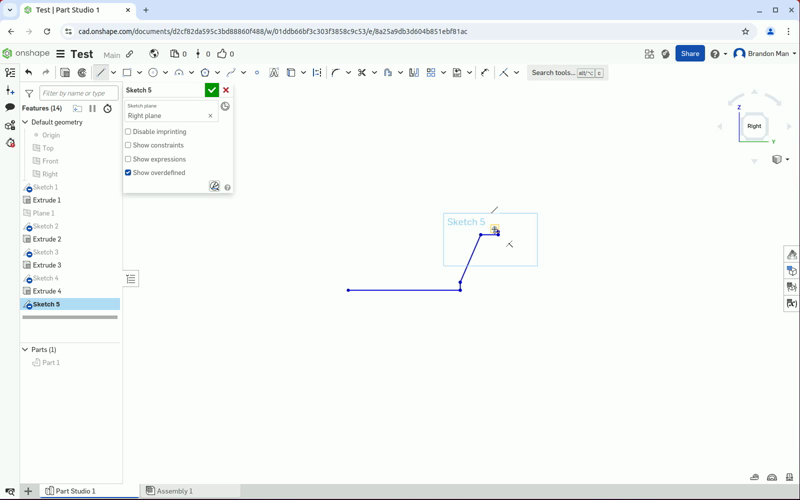
key_down(shift)
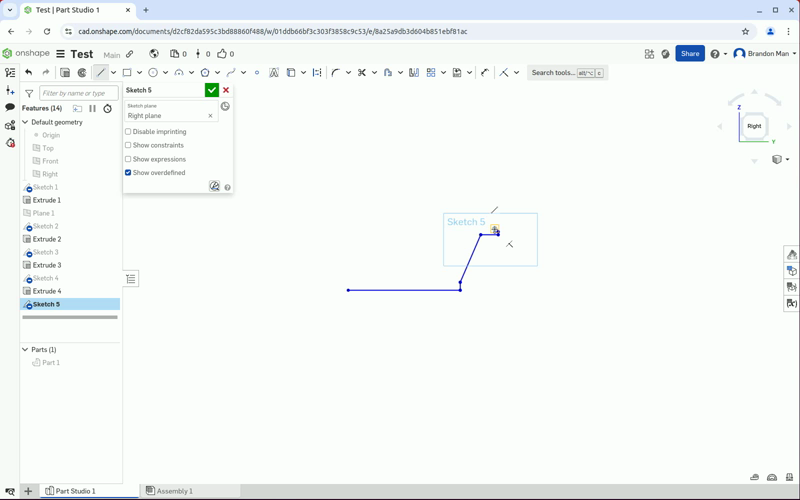
mouse_move(524, 228)
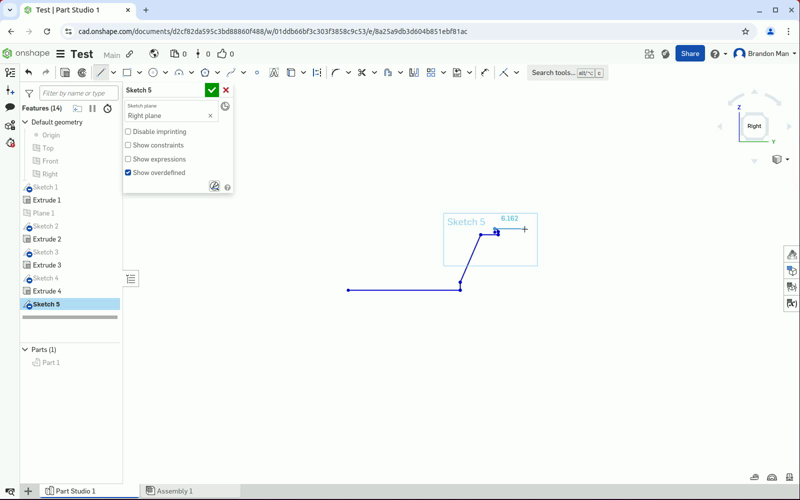
mouse_move(467, 228)
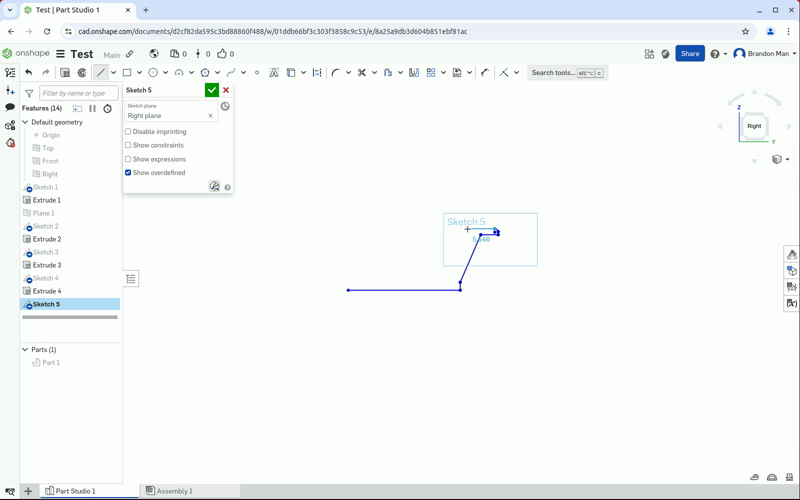
click(467, 228)
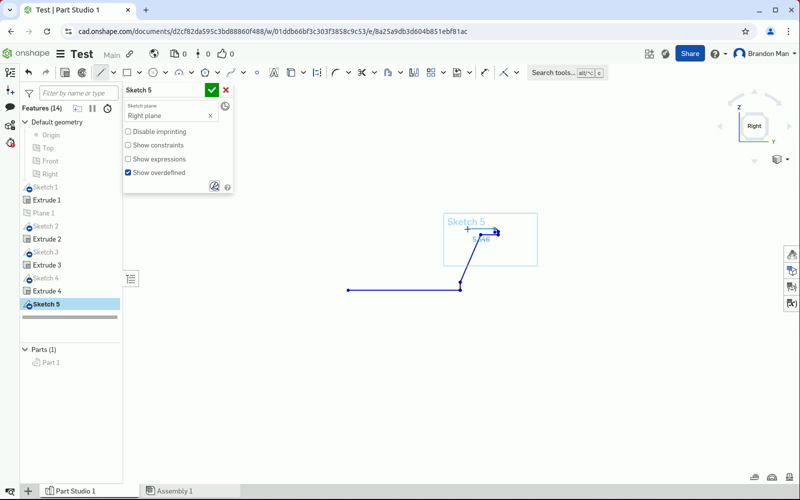
key_up(shift)
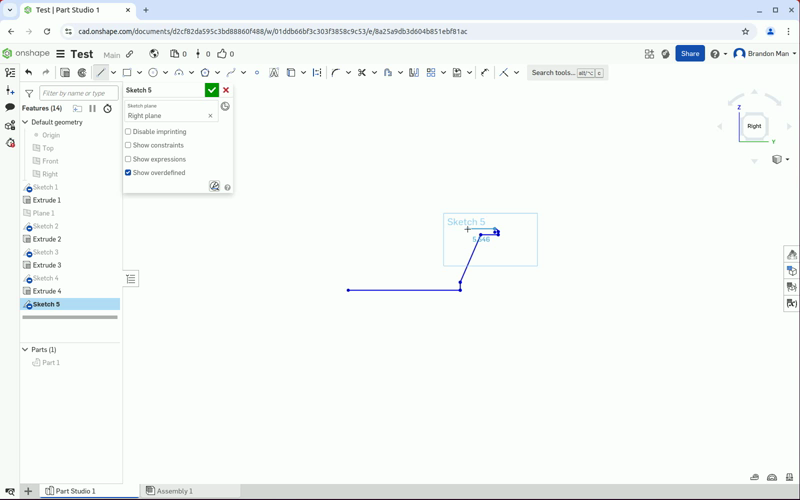
key(esc)
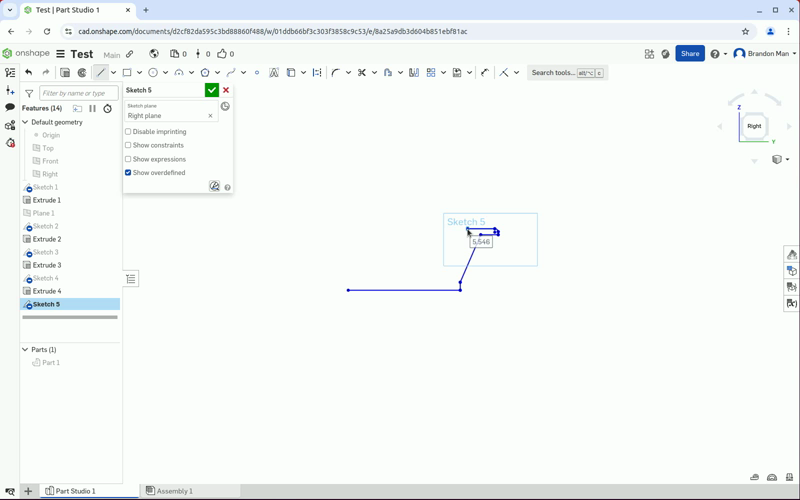
key(a)
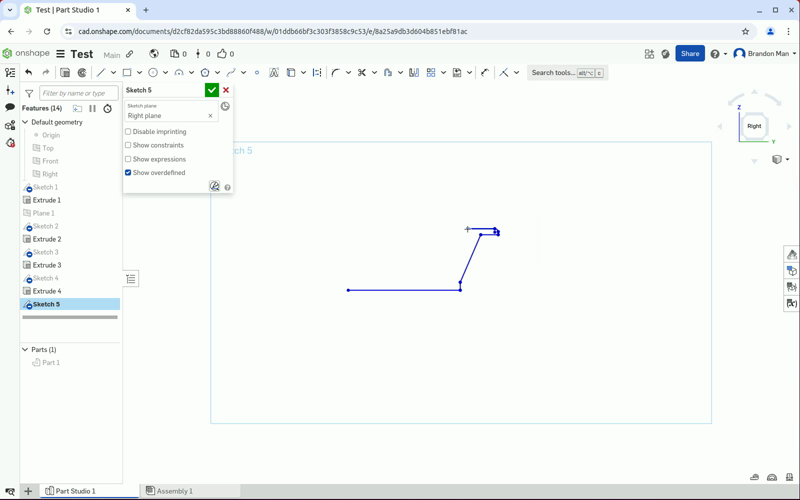
mouse_move(467, 228)
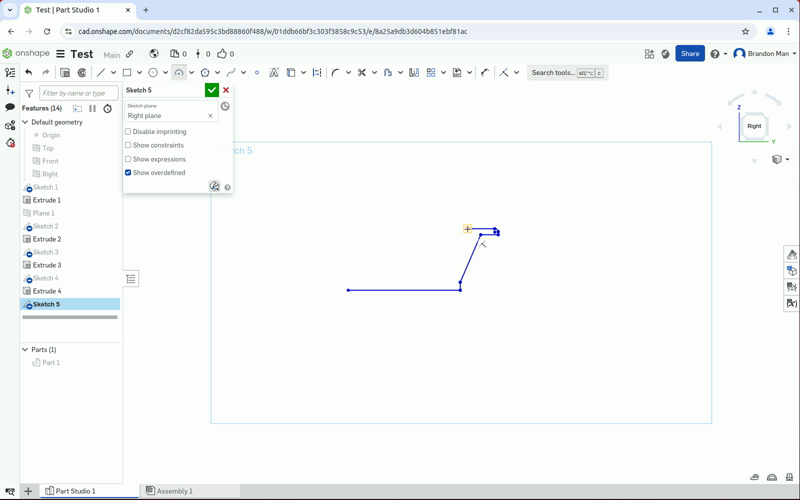
click(467, 228)
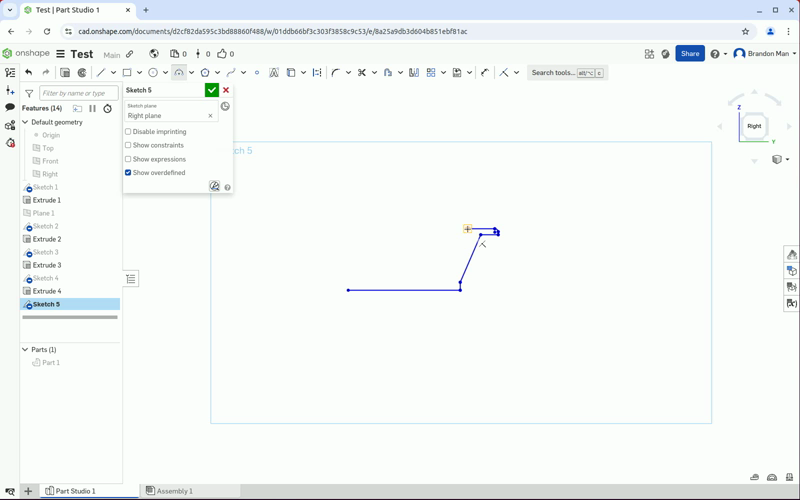
key_down(shift)
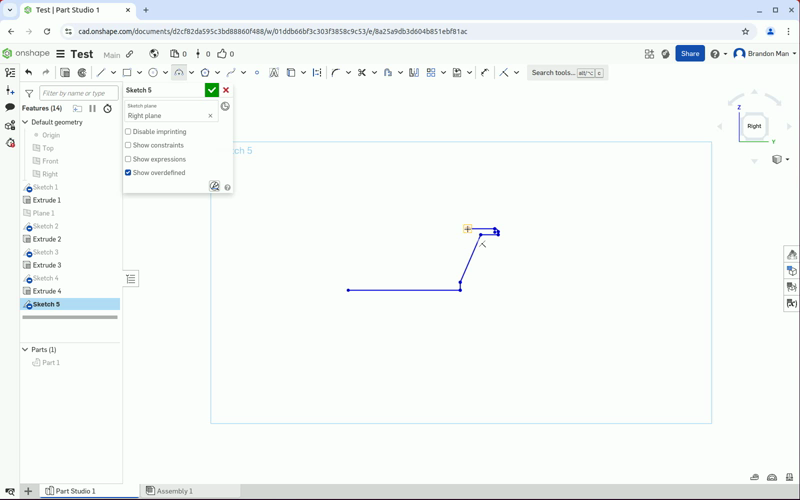
mouse_move(464, 230)
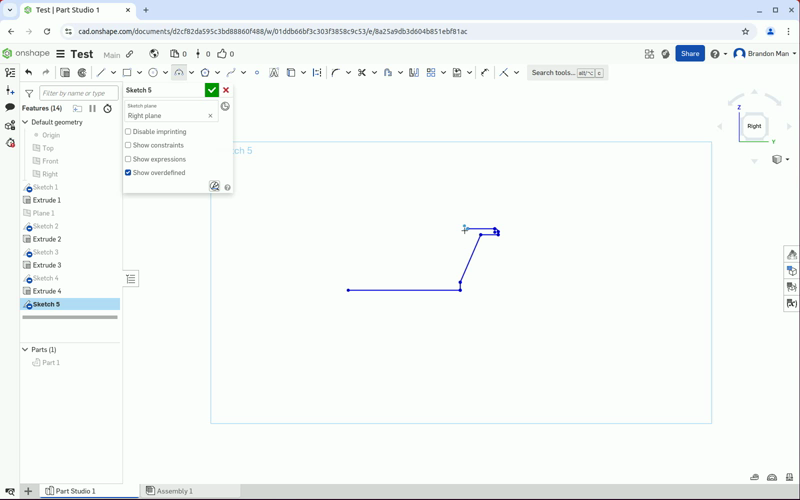
scroll(6)
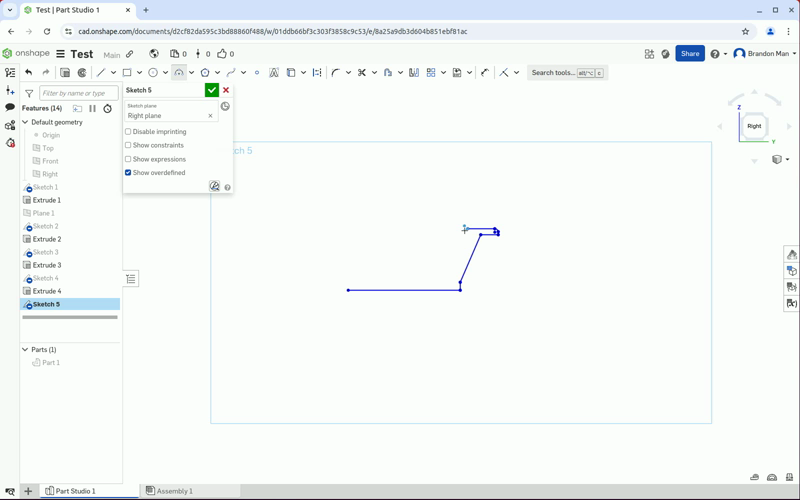
scroll(6)
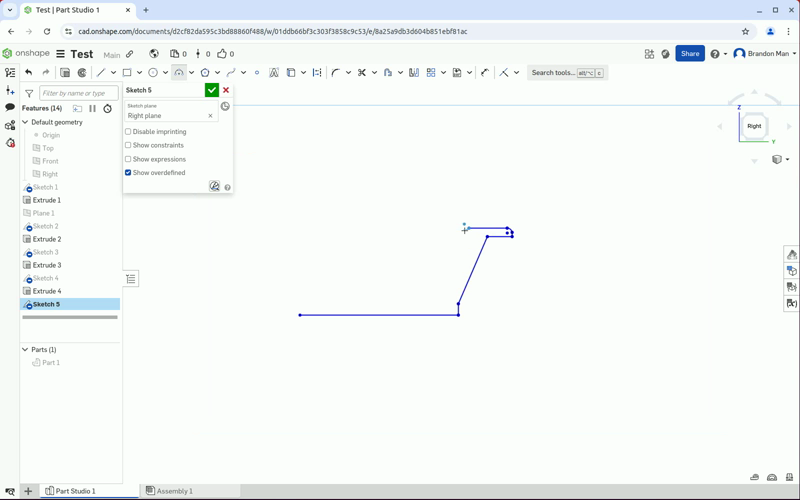
scroll(6)
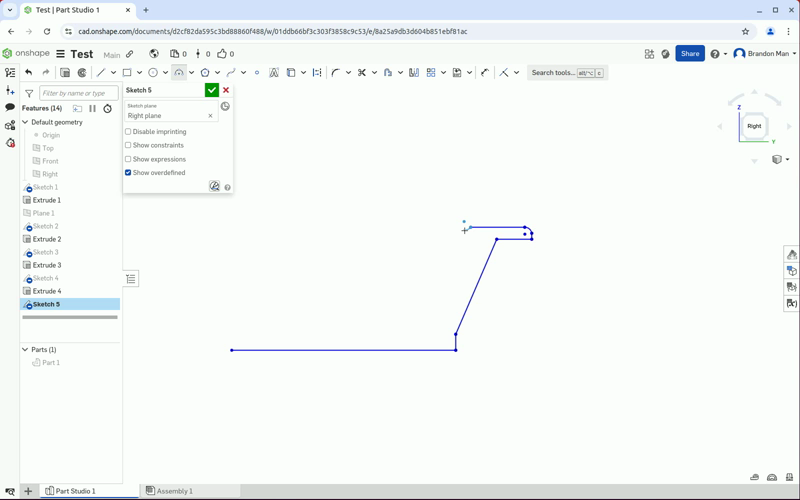
scroll(6)
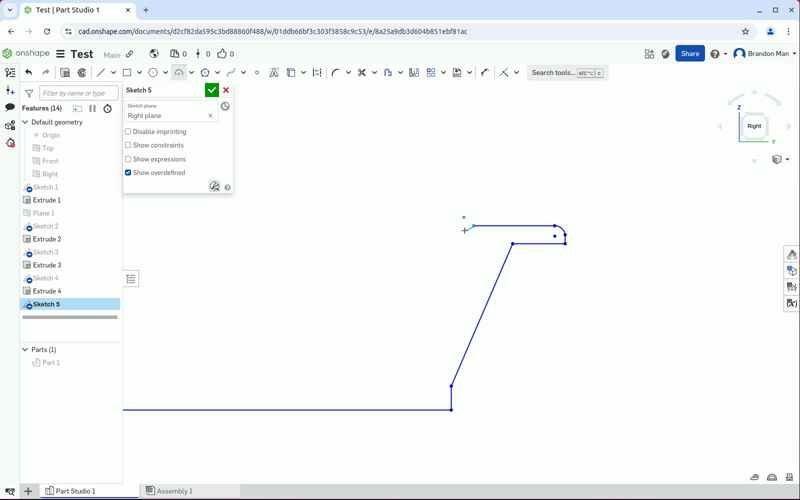
scroll(6)
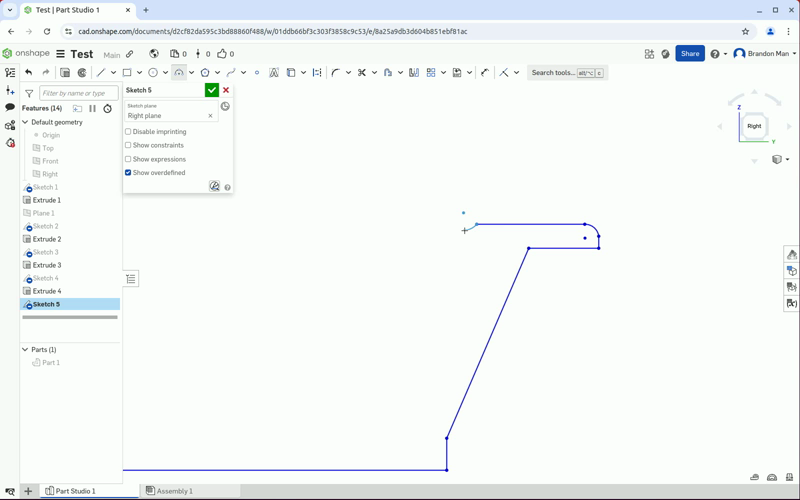
scroll(6)
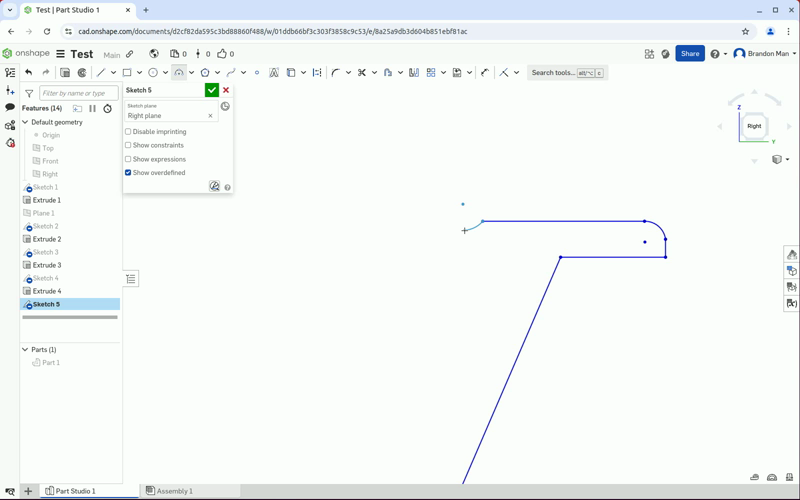
scroll(6)
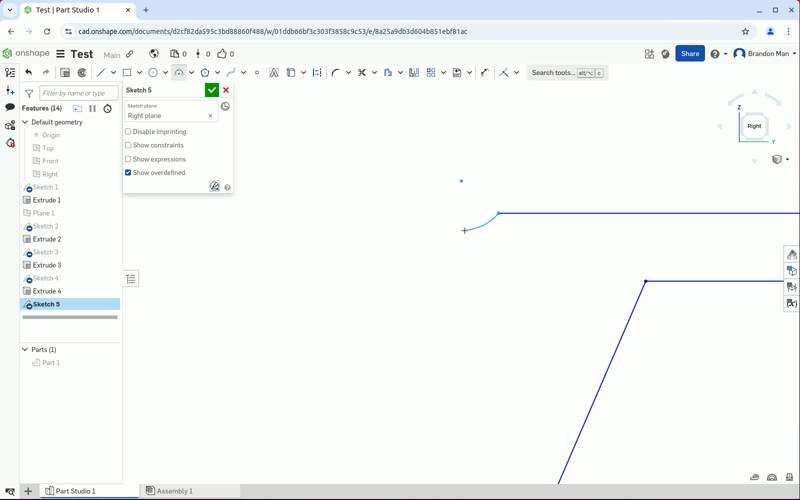
click(464, 230)
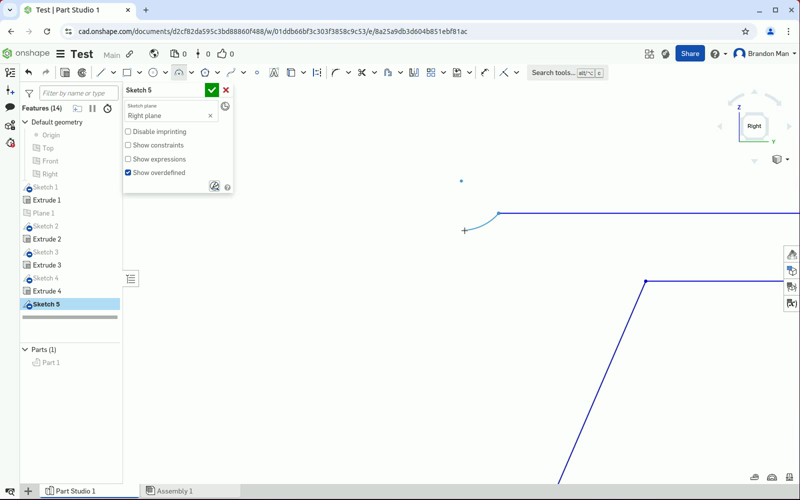
scroll(-6)
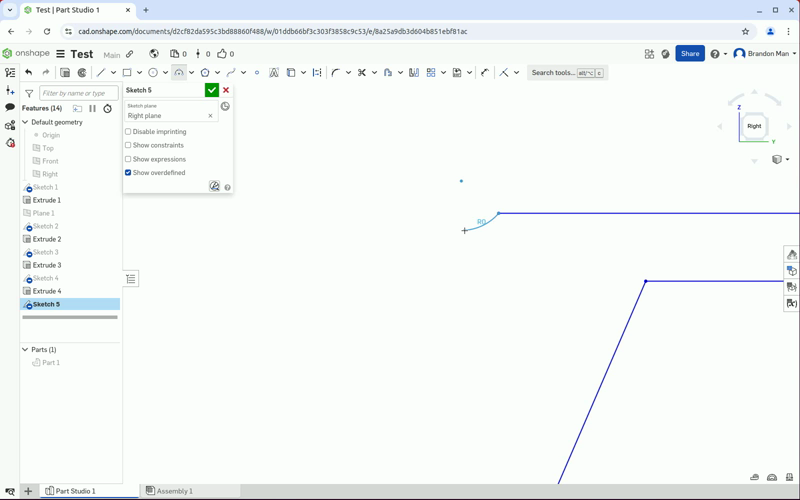
scroll(-6)
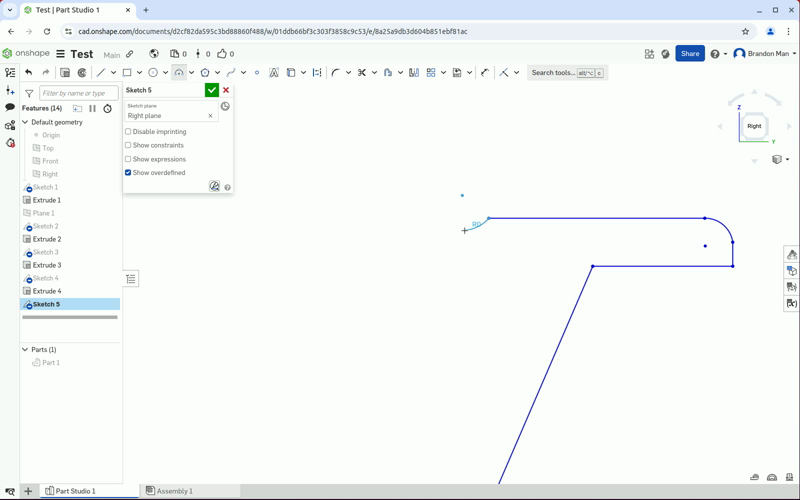
scroll(-6)
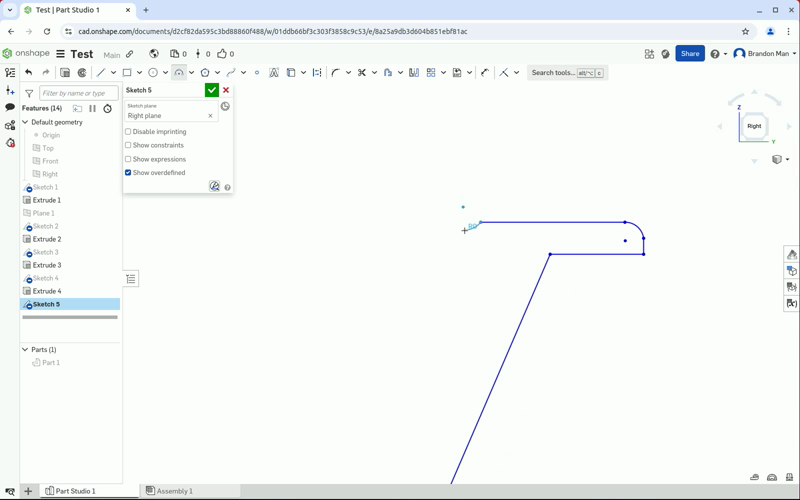
scroll(-6)
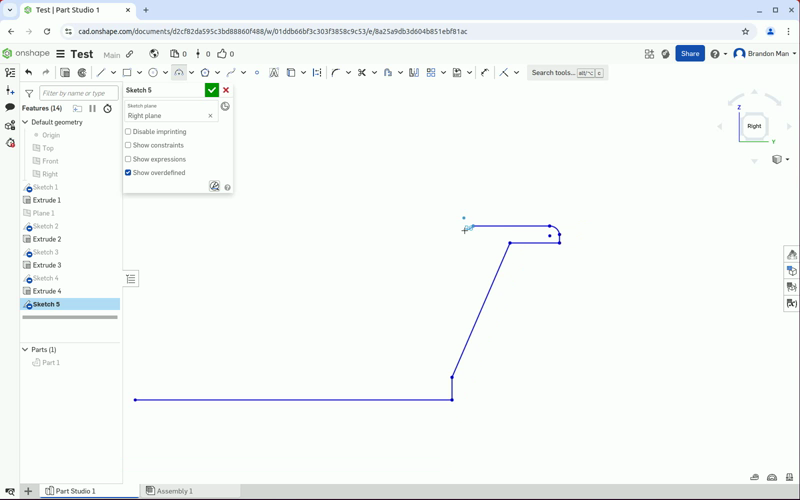
scroll(-6)
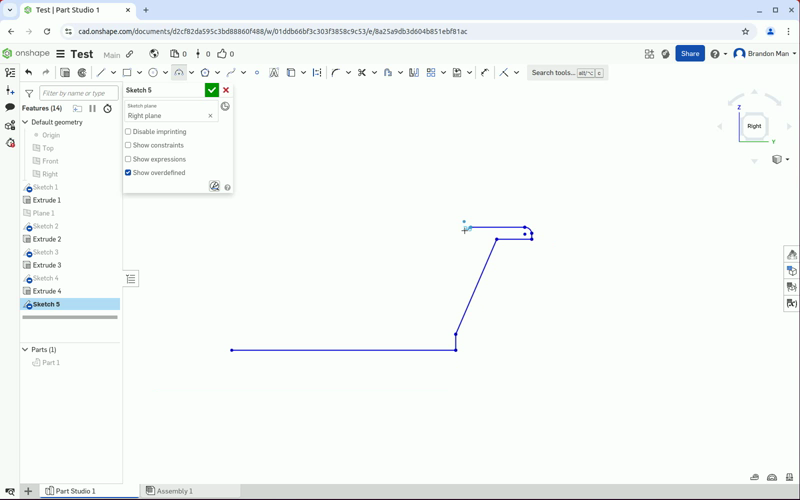
scroll(-6)
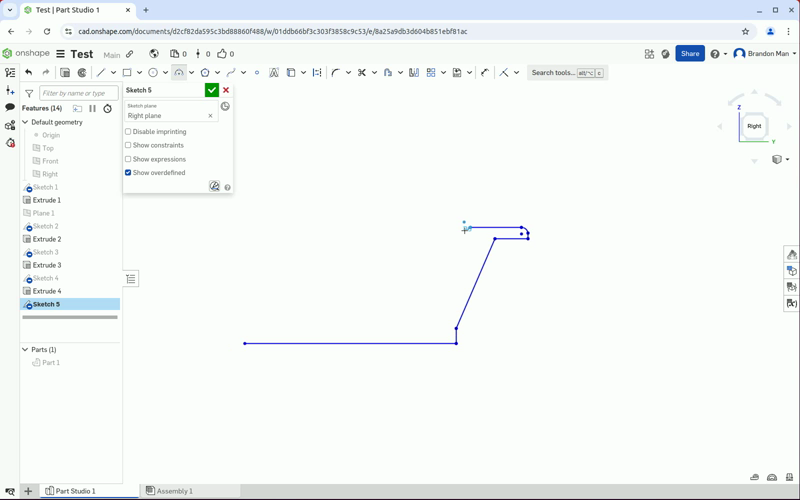
scroll(-6)
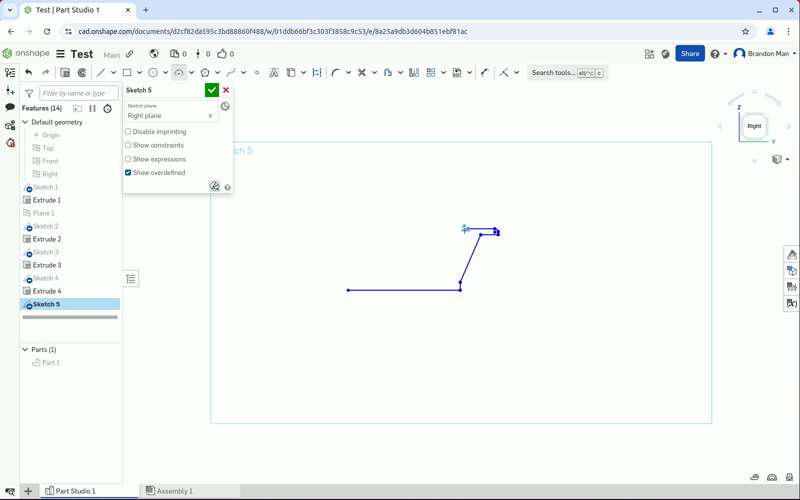
mouse_move(466, 228)
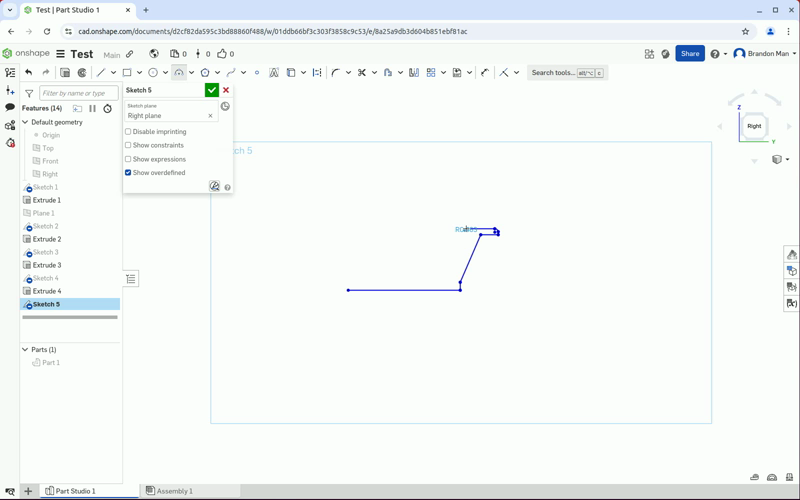
scroll(6)
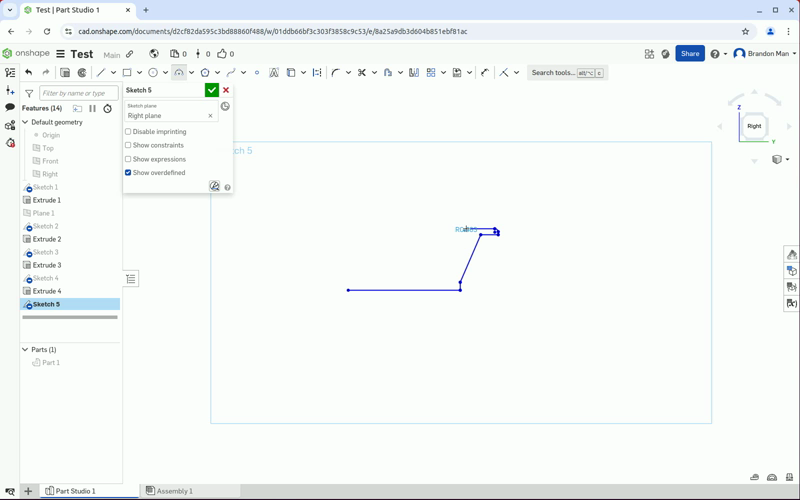
scroll(6)
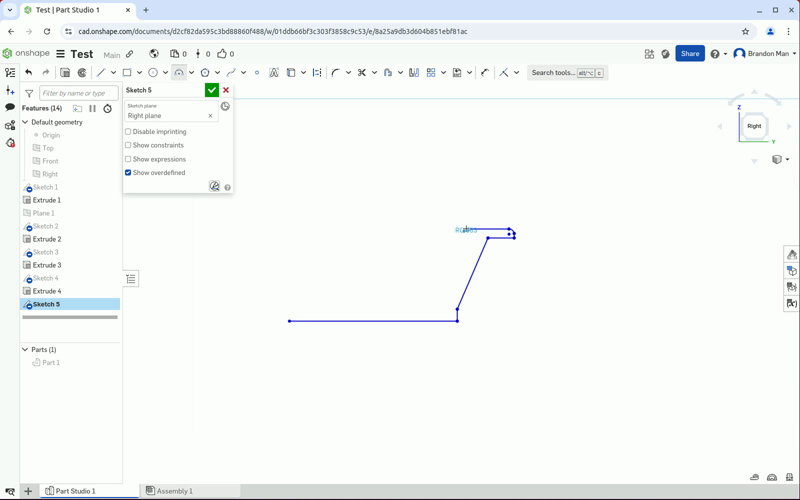
scroll(6)
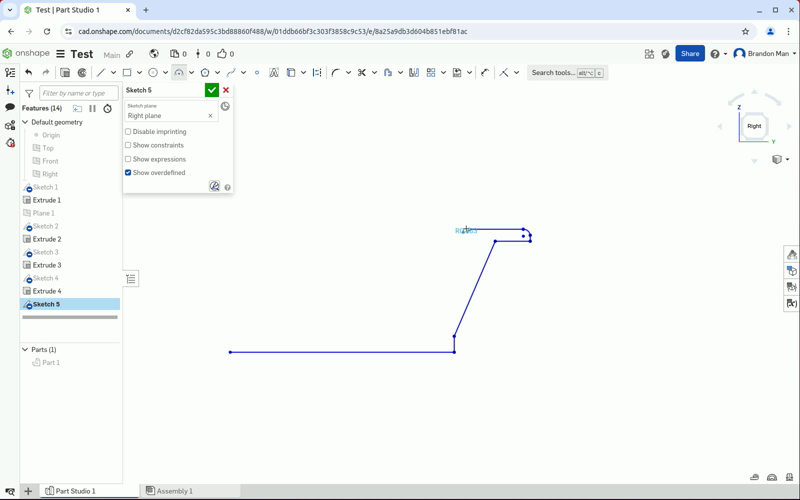
scroll(6)
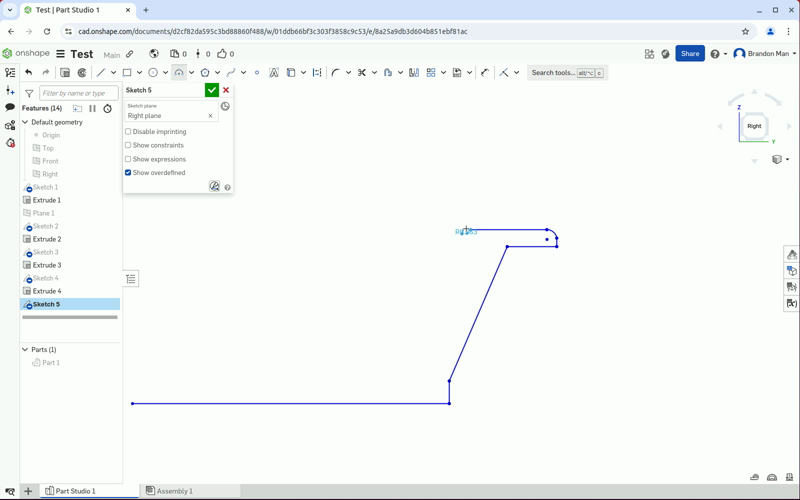
scroll(6)
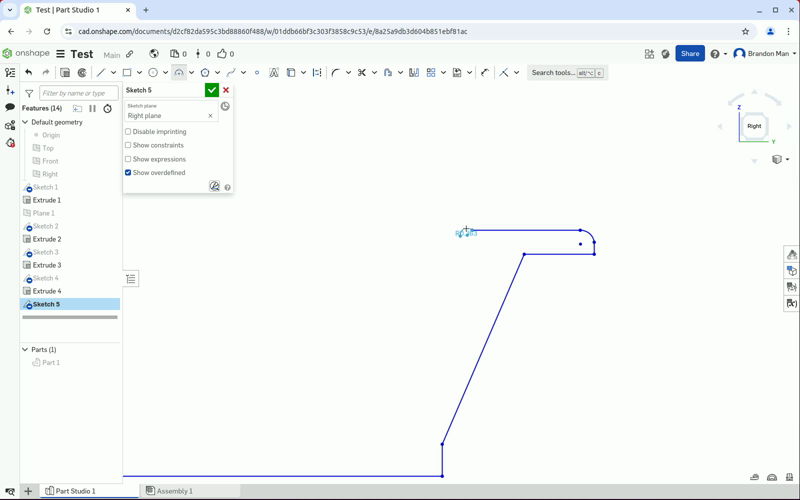
scroll(6)
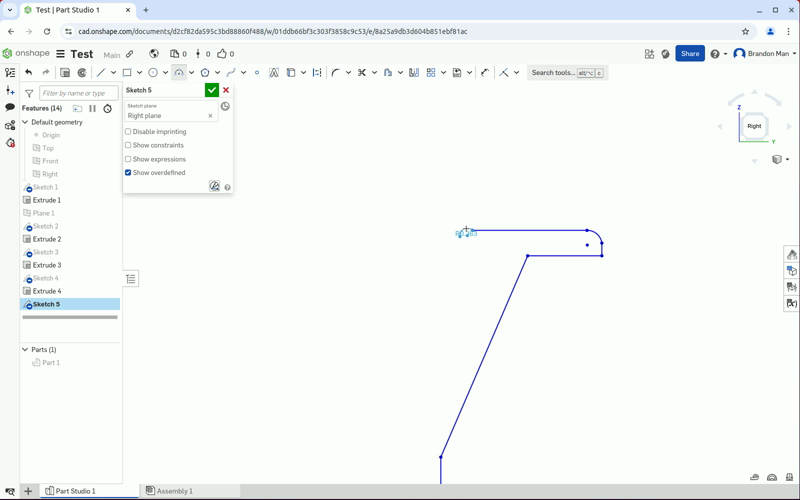
scroll(6)
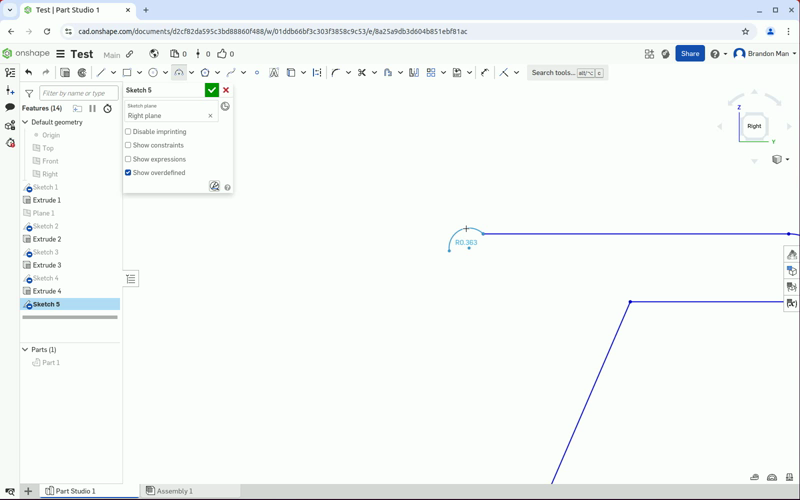
click(466, 228)
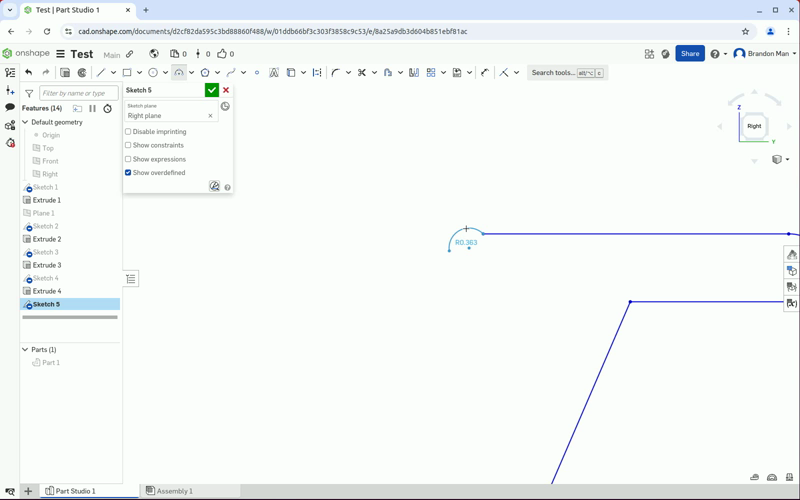
scroll(-6)
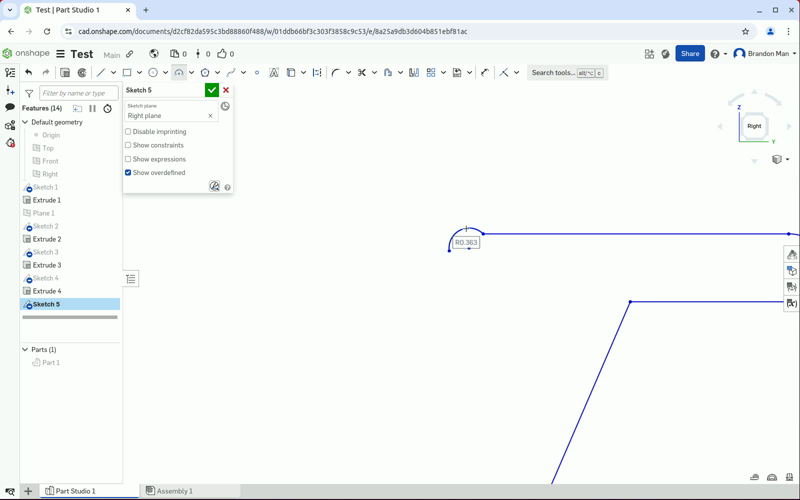
scroll(-6)
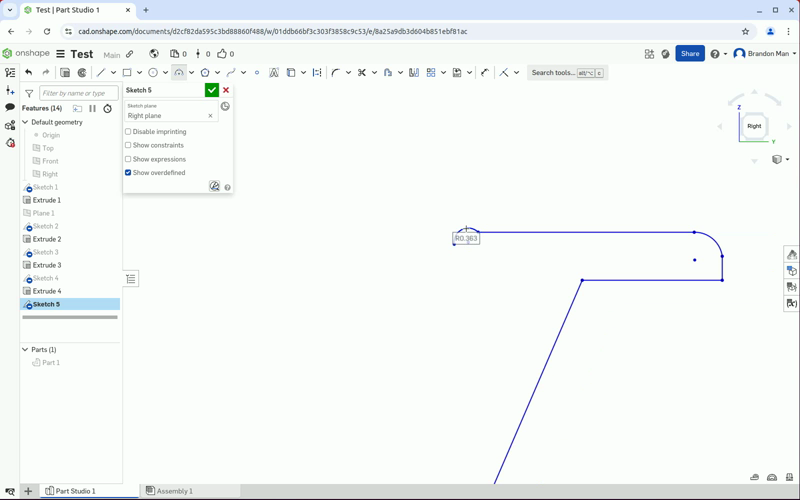
scroll(-6)
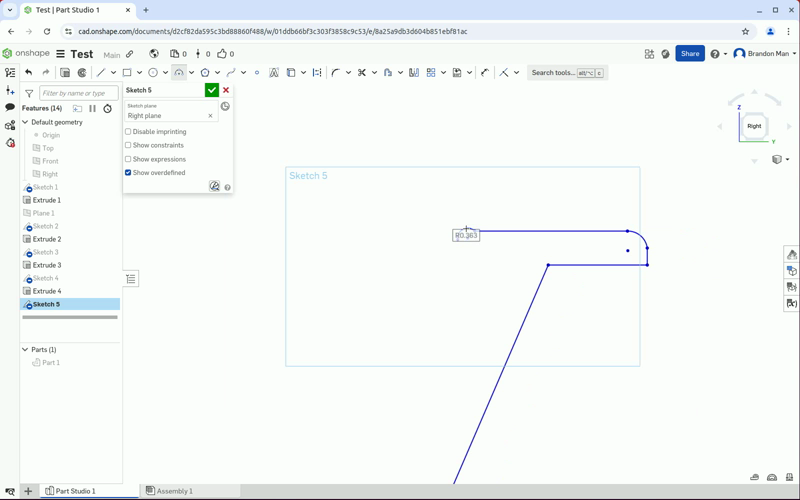
scroll(-6)
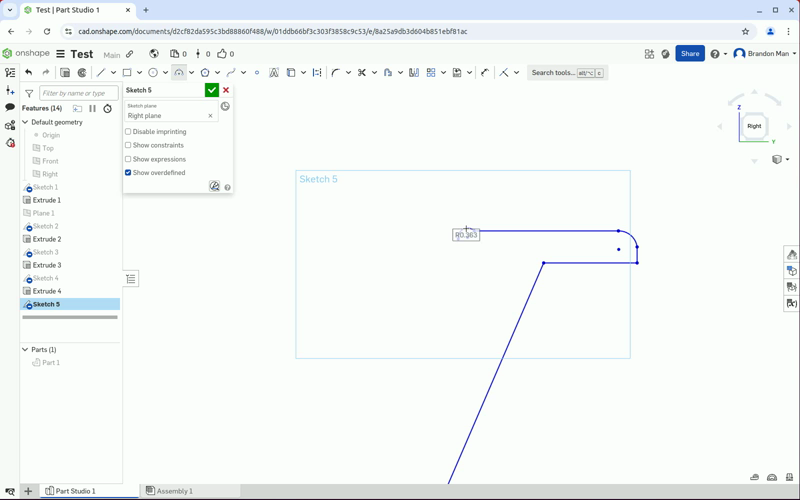
scroll(-6)
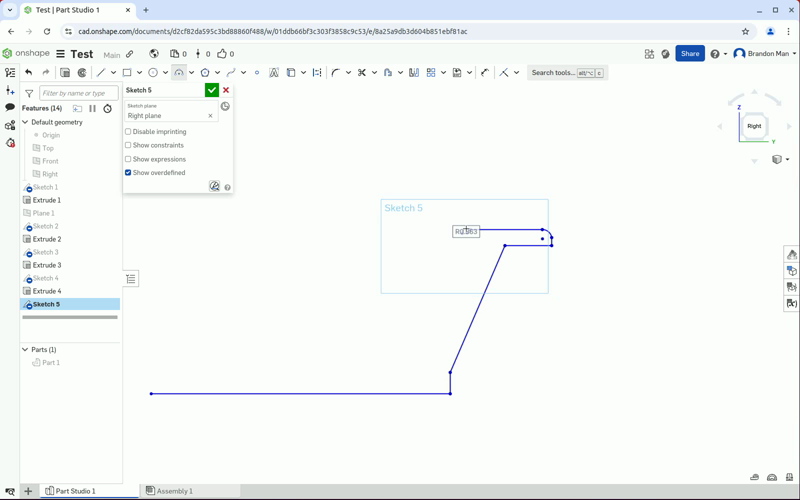
scroll(-6)
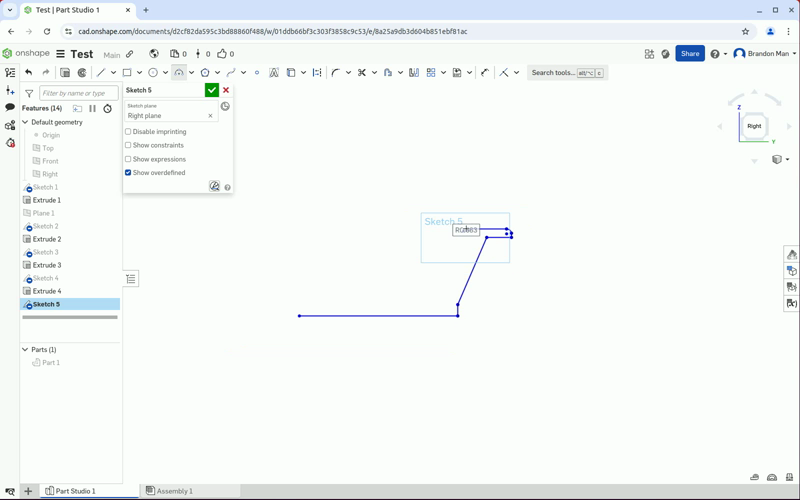
scroll(-6)
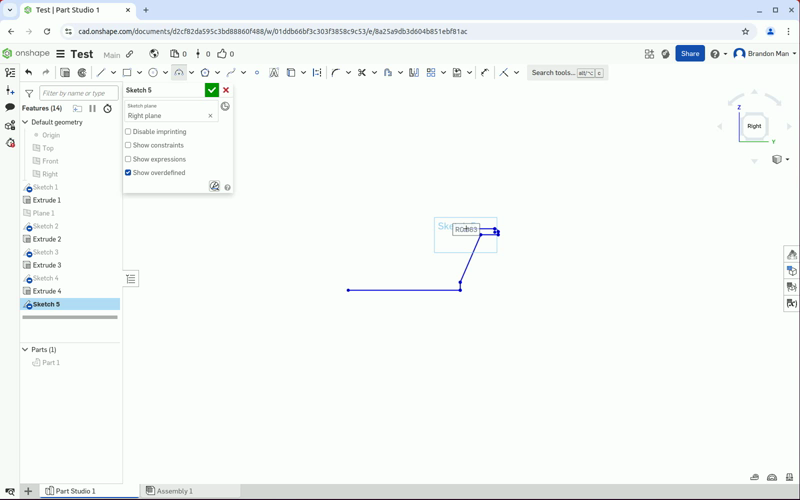
key_up(shift)
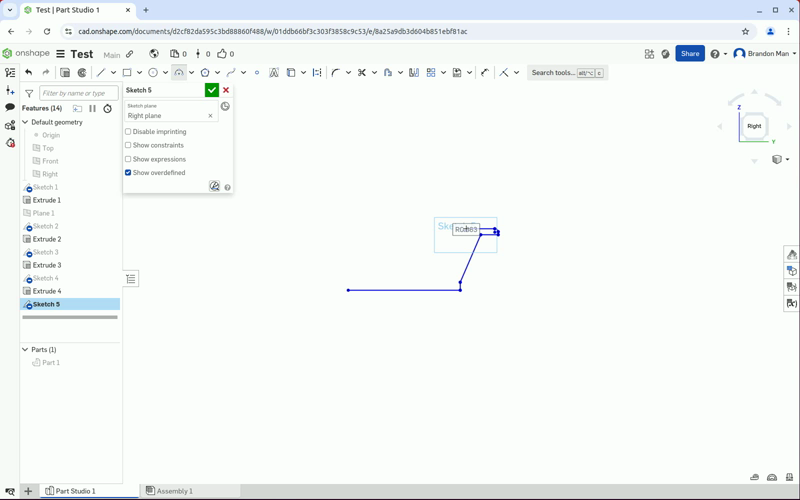
key(esc)
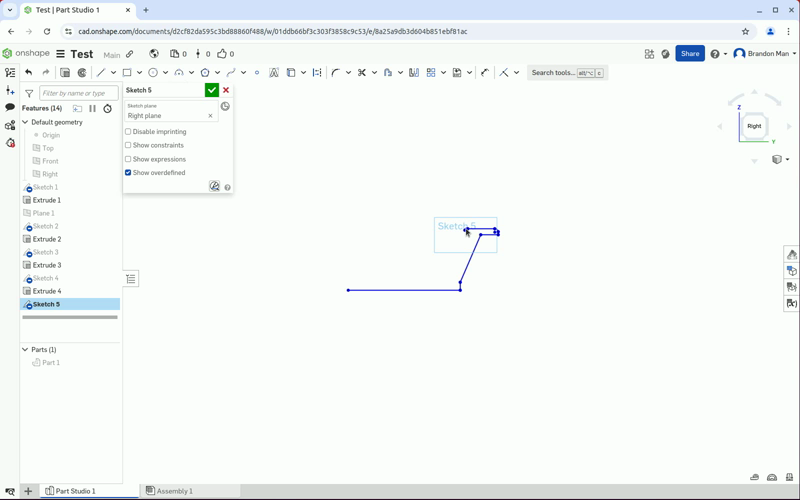
key(l)
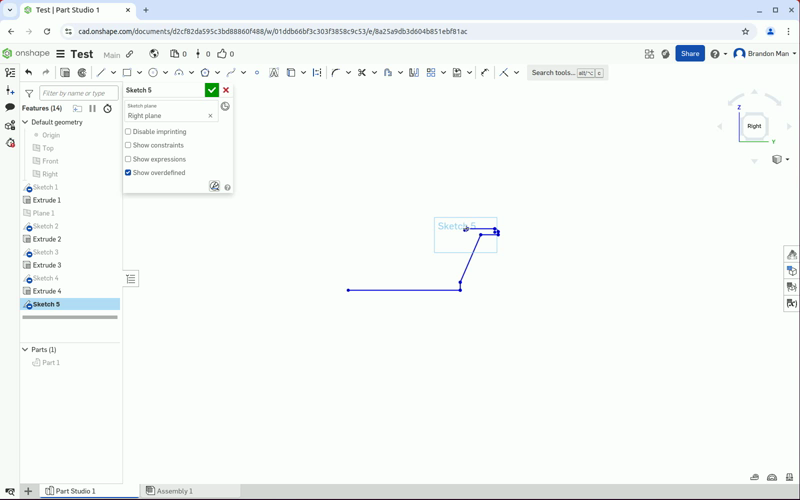
mouse_move(464, 230)
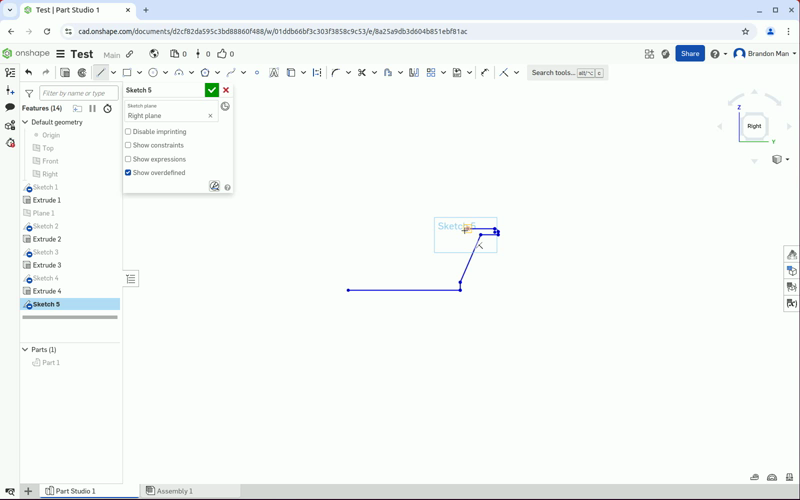
scroll(6)
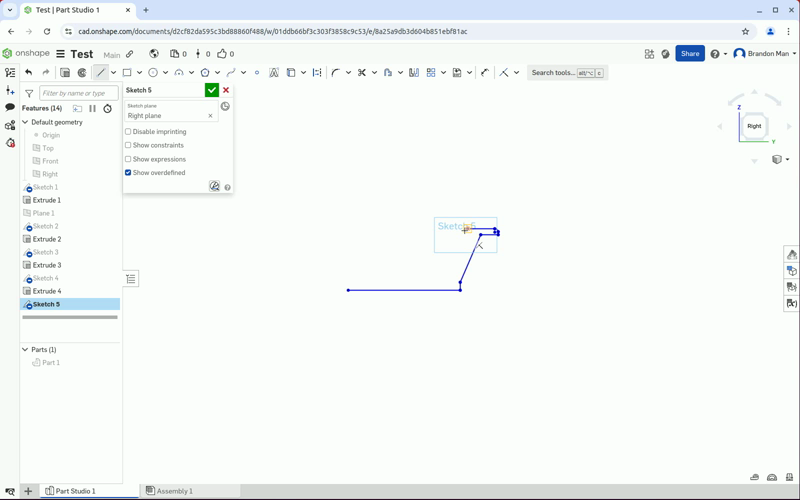
scroll(6)
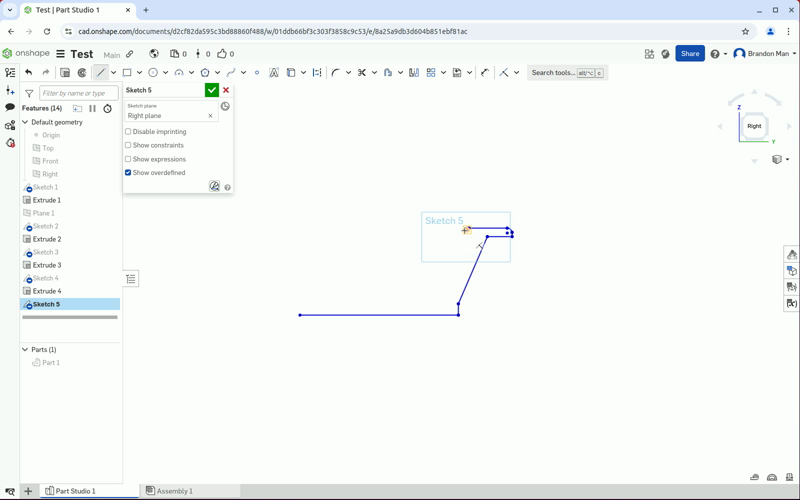
scroll(6)
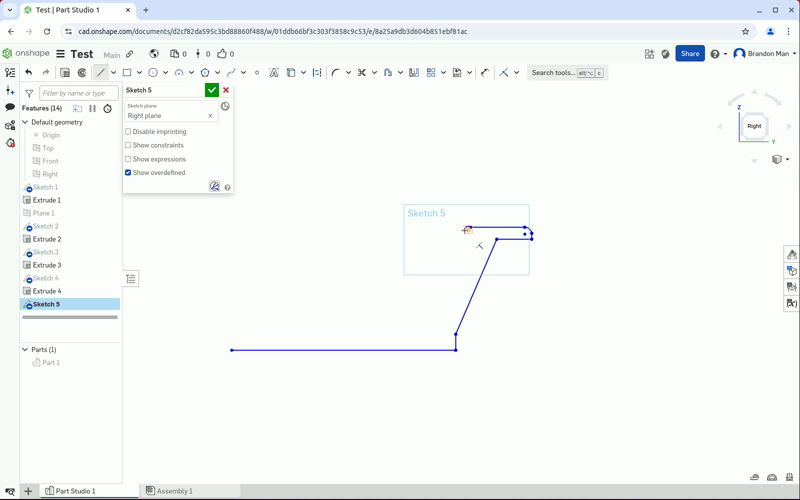
scroll(6)
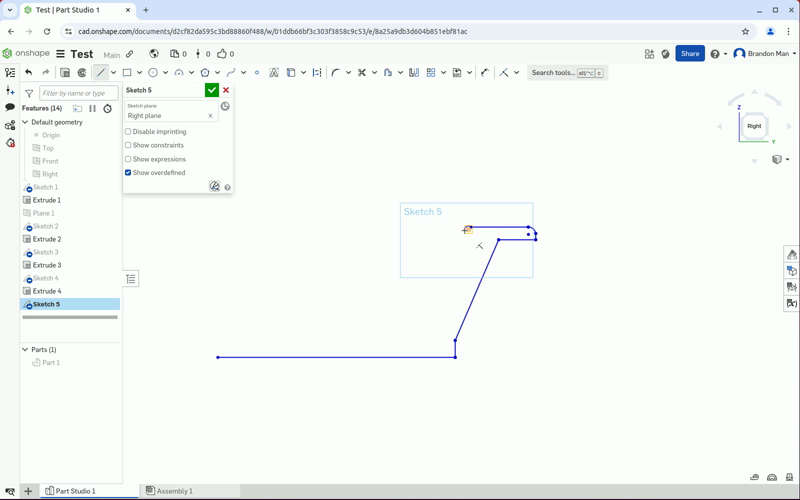
scroll(6)
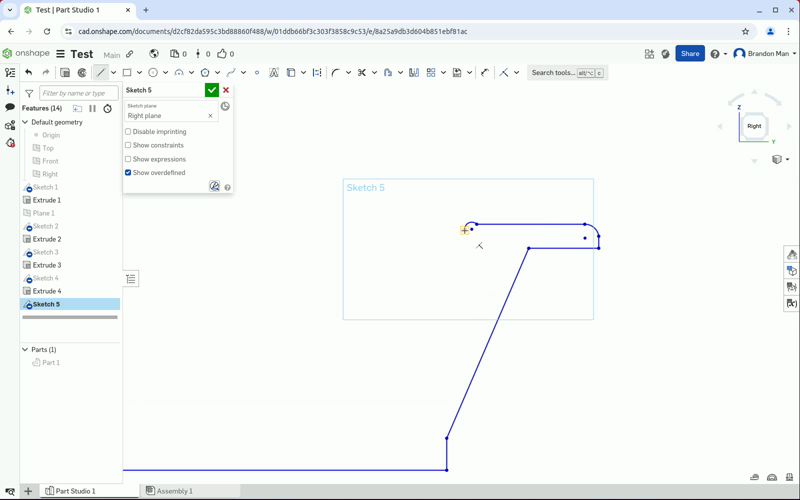
scroll(6)
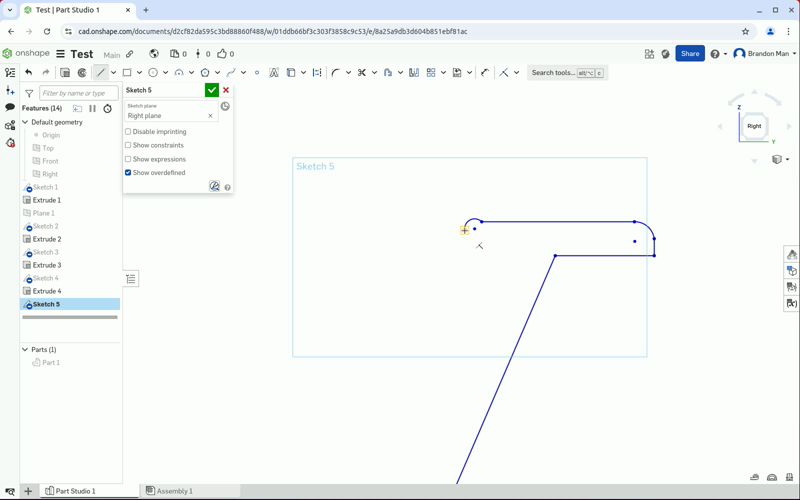
scroll(6)
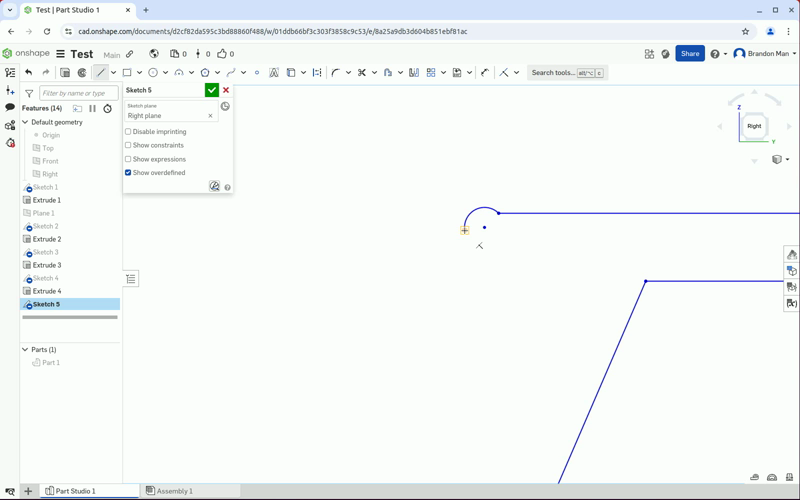
click(464, 230)
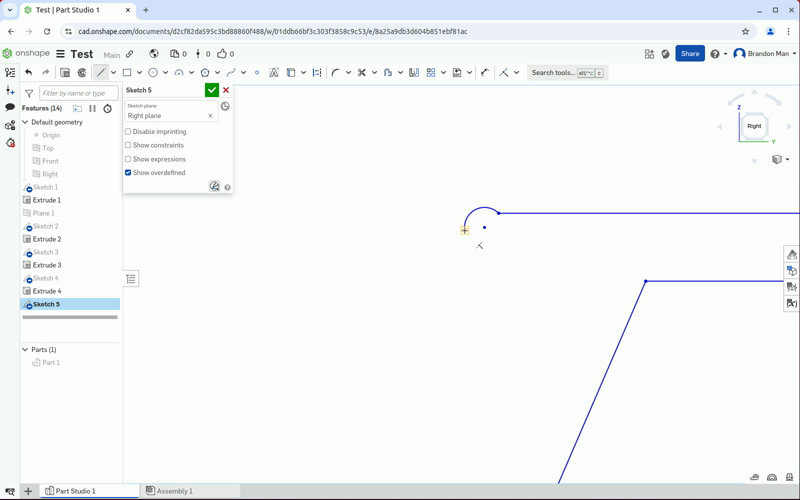
scroll(-6)
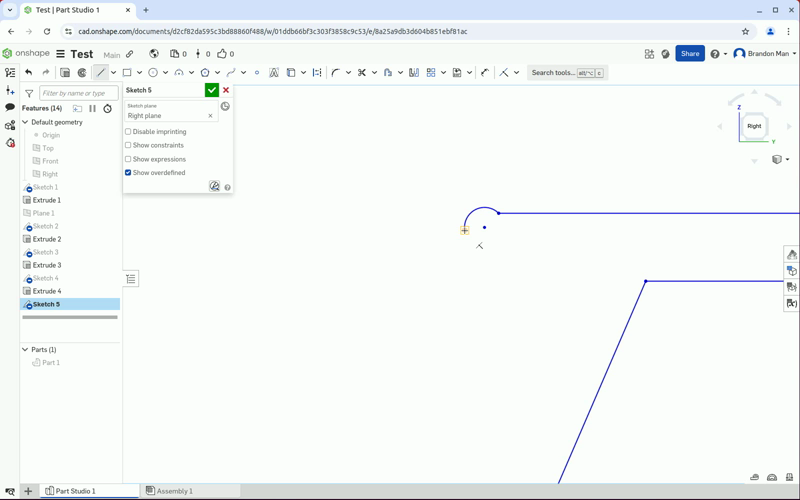
scroll(-6)
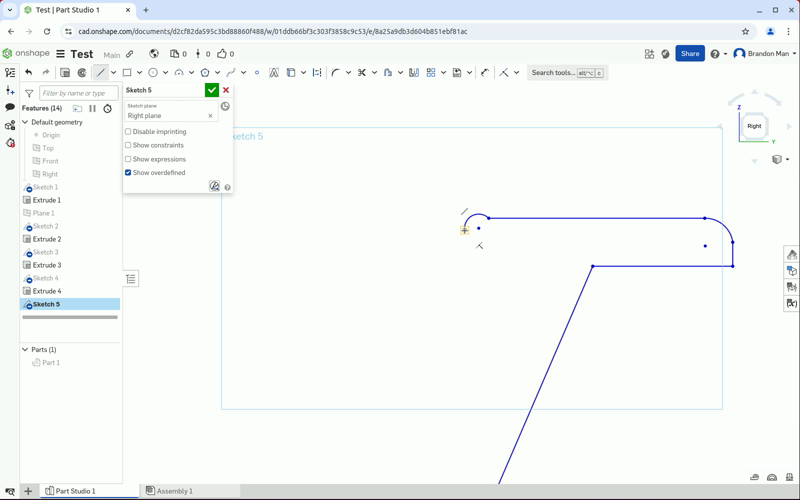
scroll(-6)
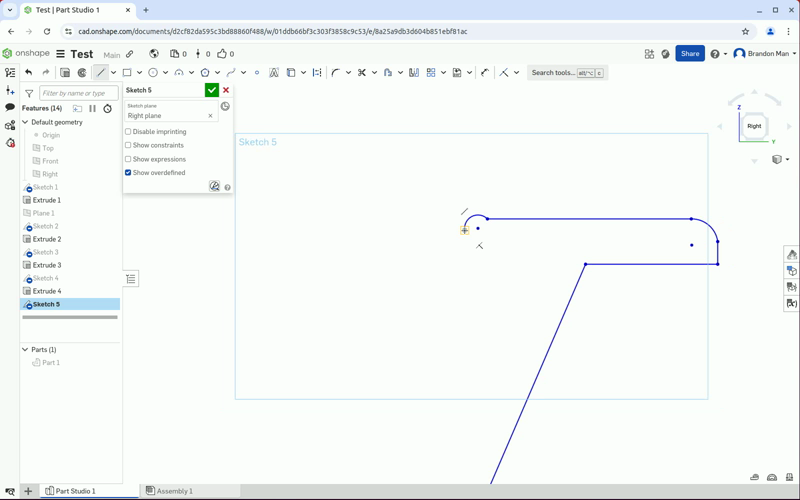
scroll(-6)
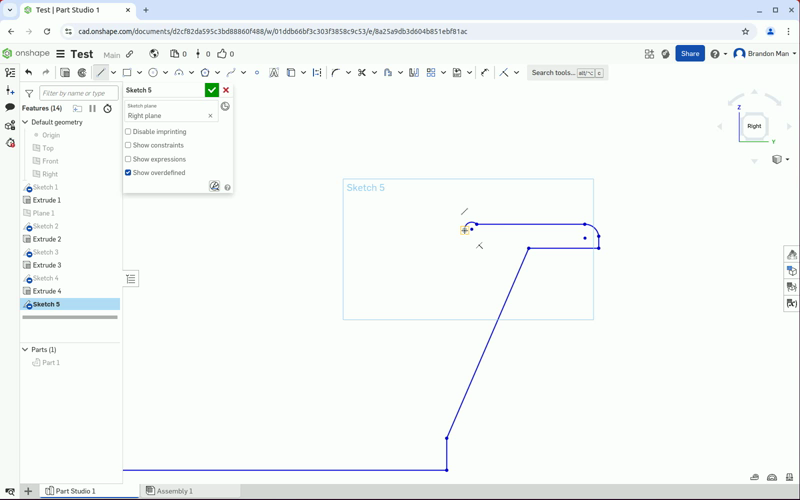
scroll(-6)
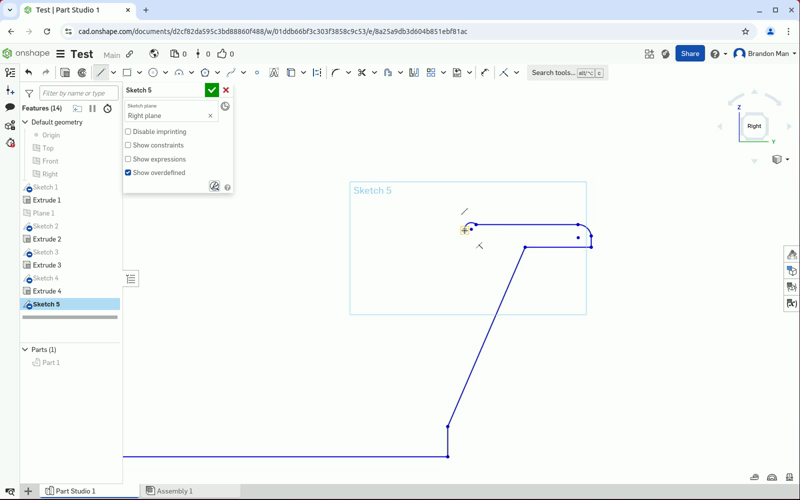
scroll(-6)
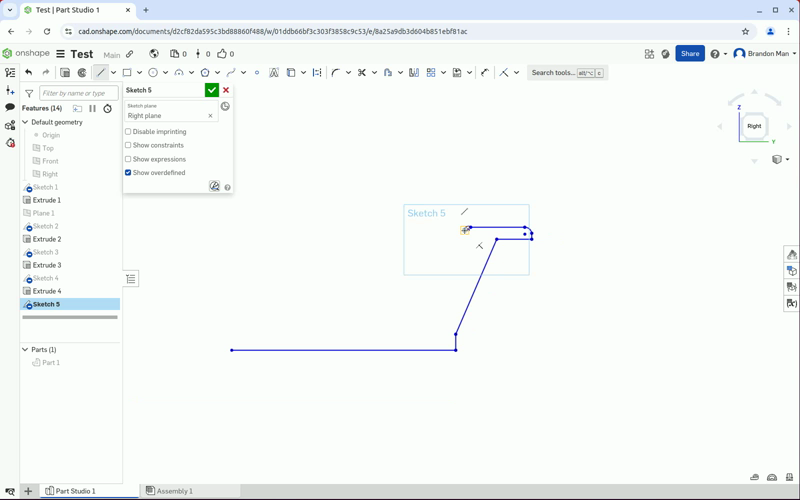
scroll(-6)
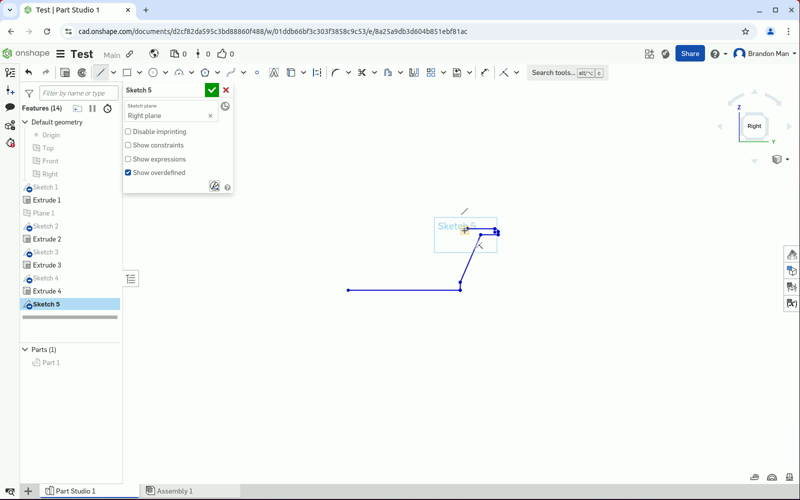
key_down(shift)
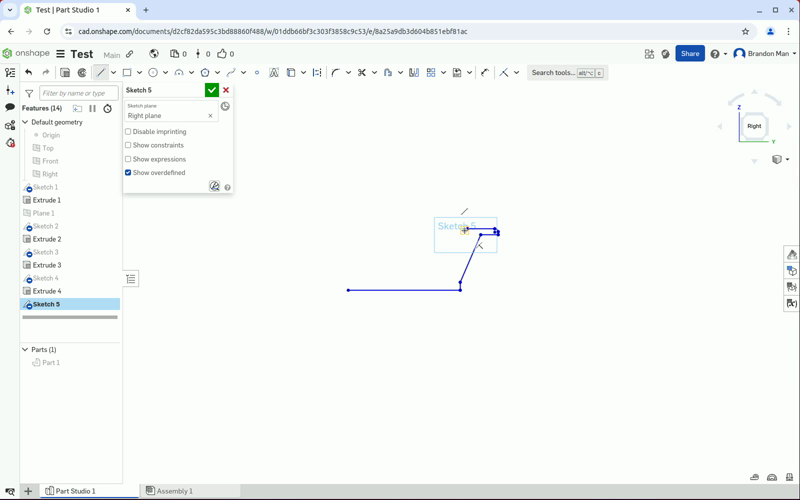
mouse_move(494, 230)
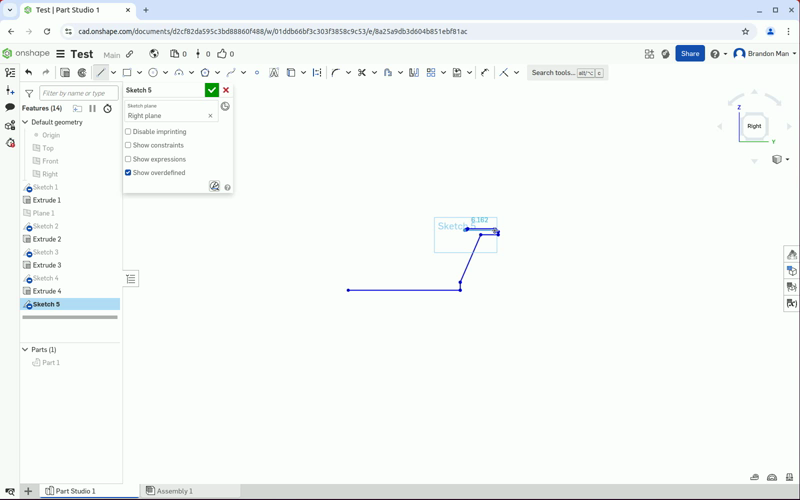
mouse_move(453, 258)
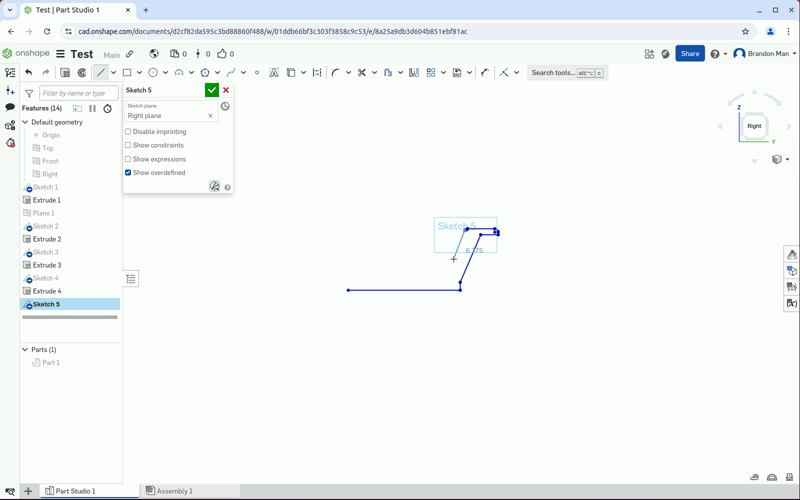
click(453, 258)
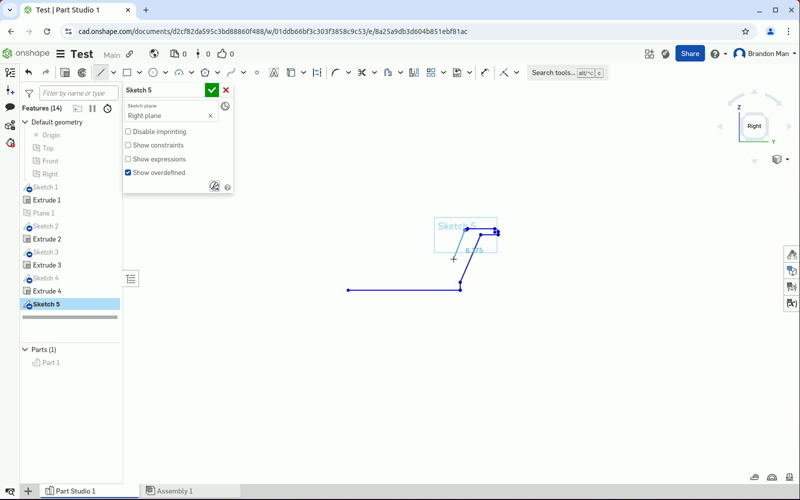
key_up(shift)
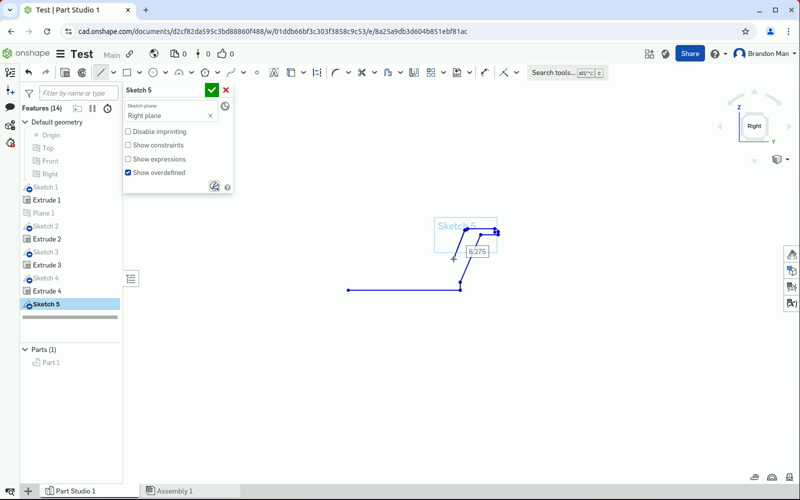
key(esc)
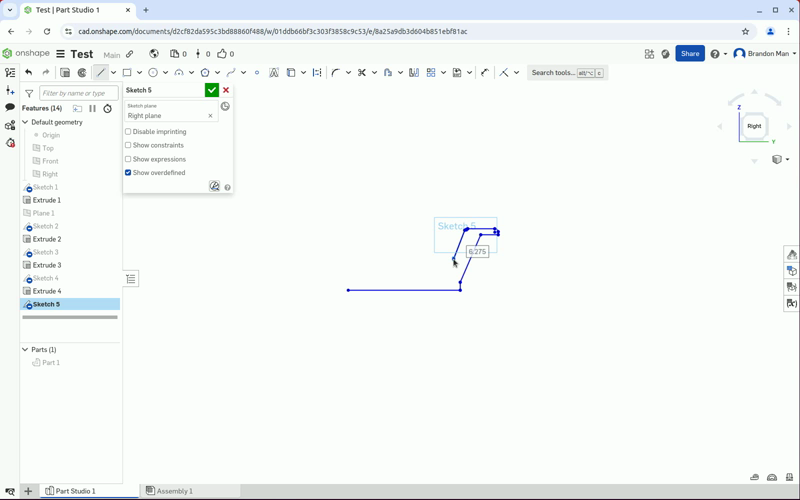
key(a)
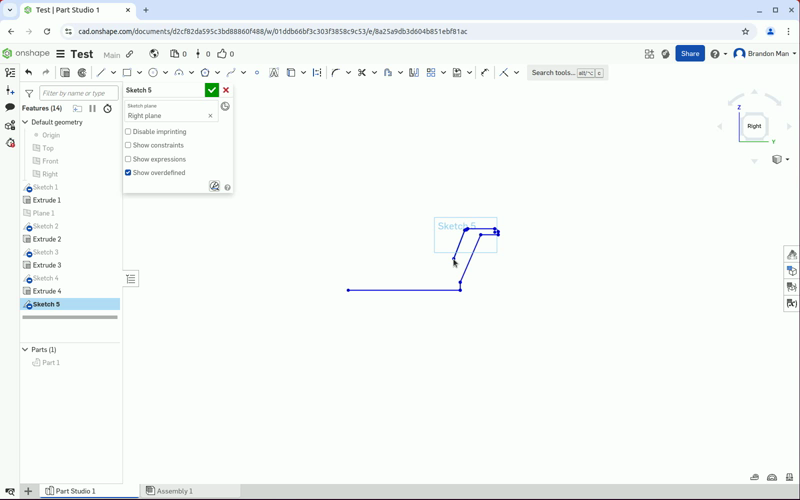
mouse_move(453, 258)
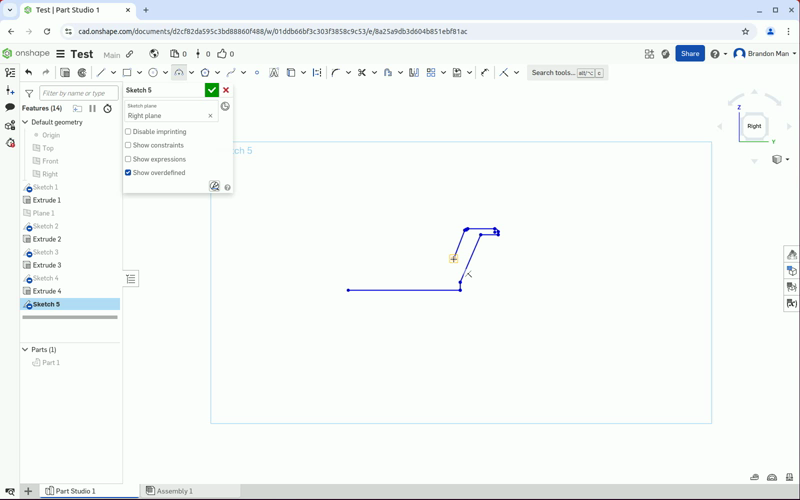
click(453, 258)
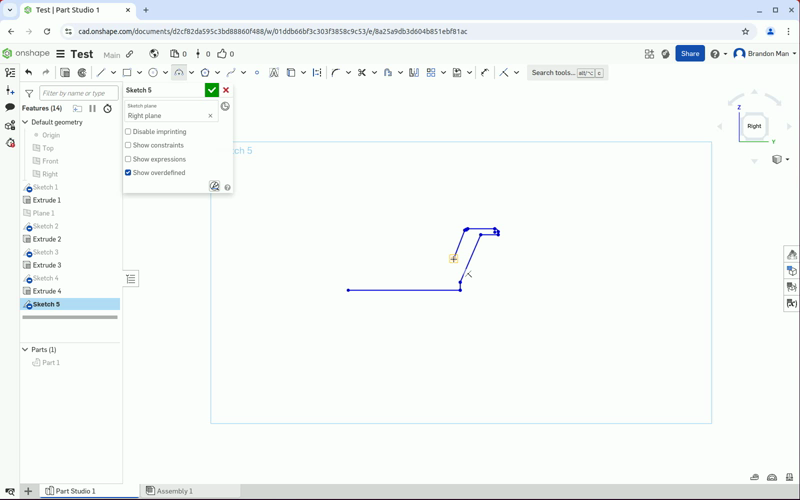
key_down(shift)
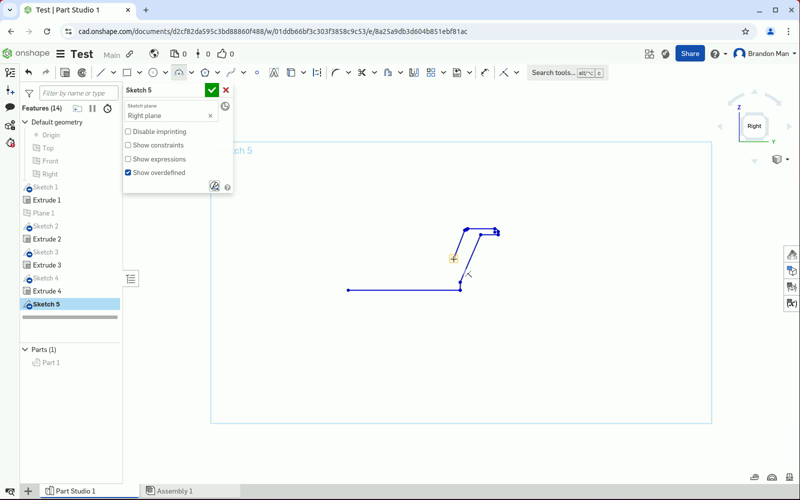
mouse_move(450, 260)
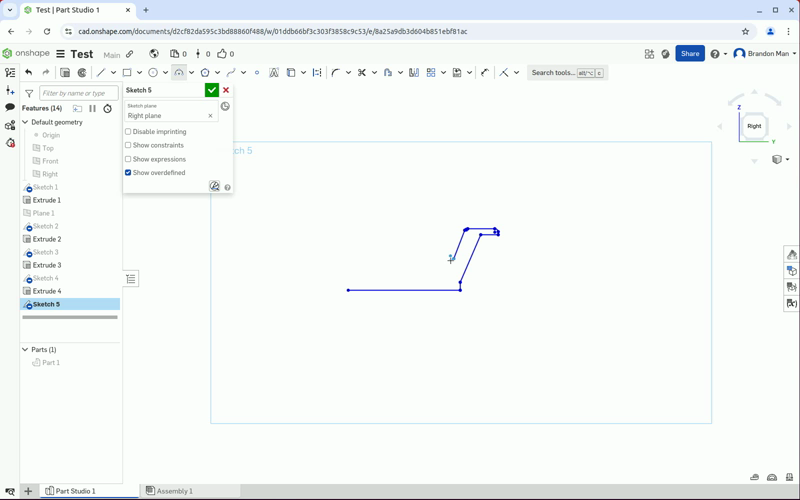
scroll(6)
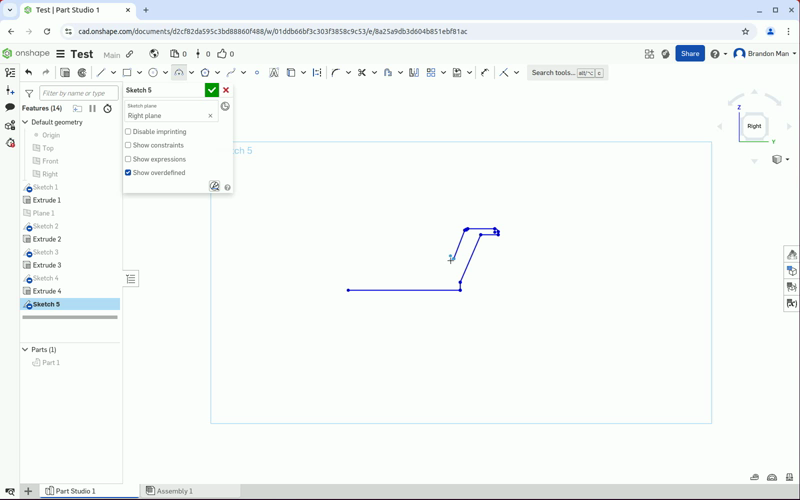
scroll(6)
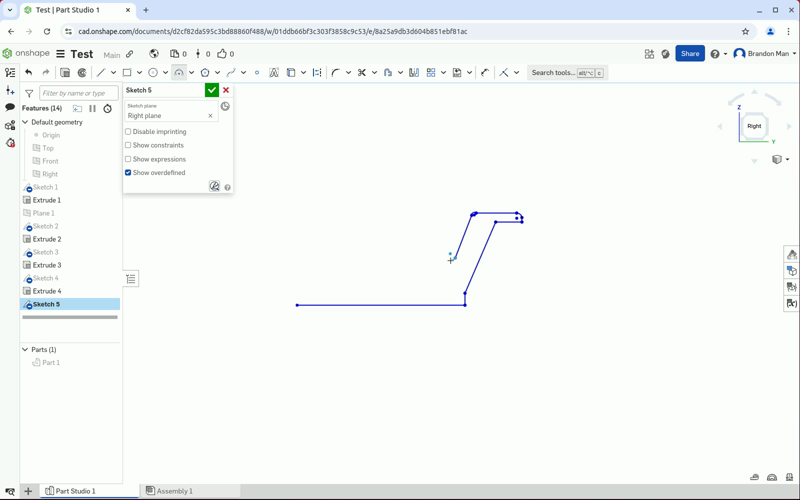
scroll(6)
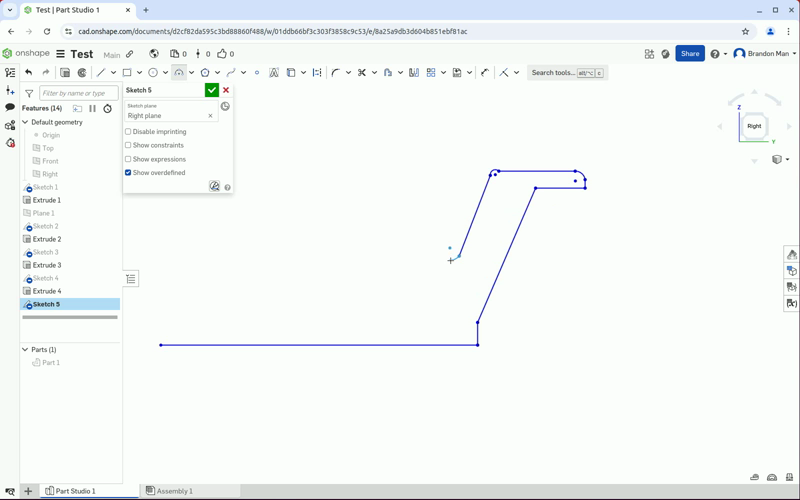
scroll(6)
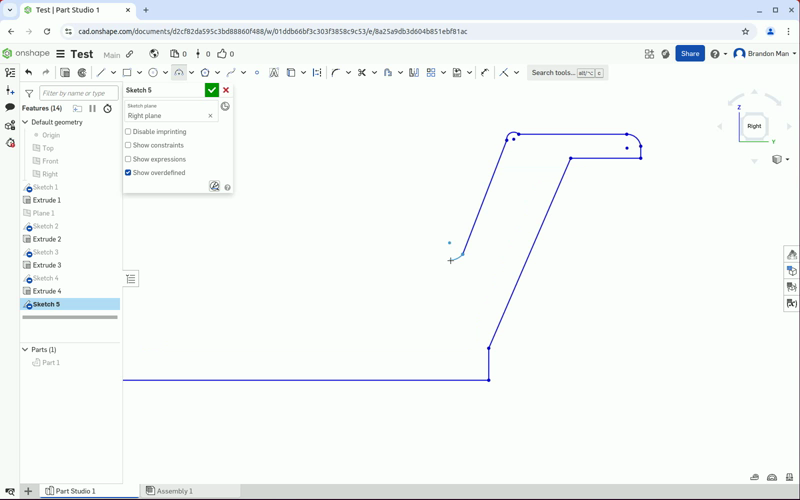
scroll(6)
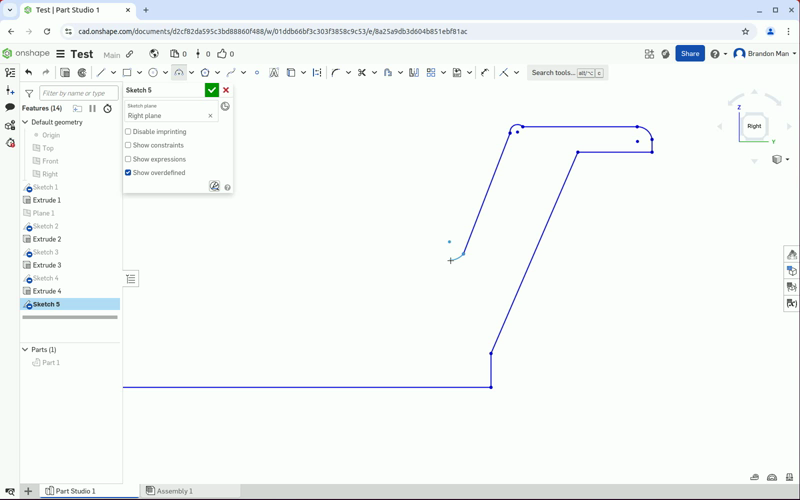
scroll(6)
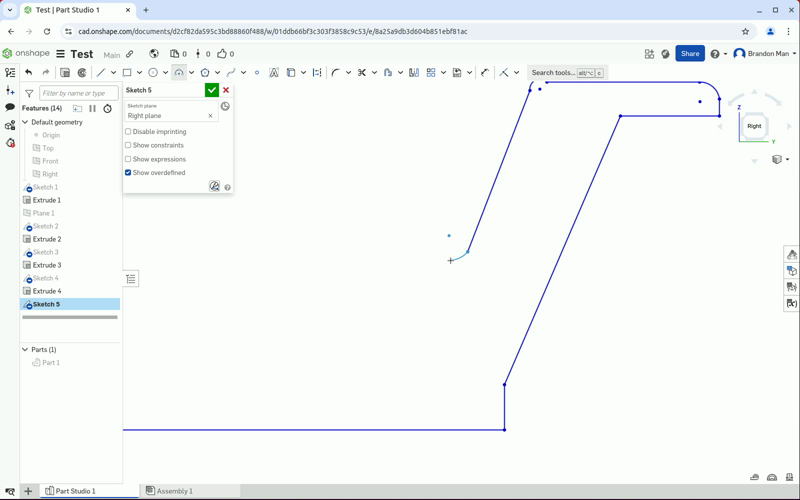
scroll(6)
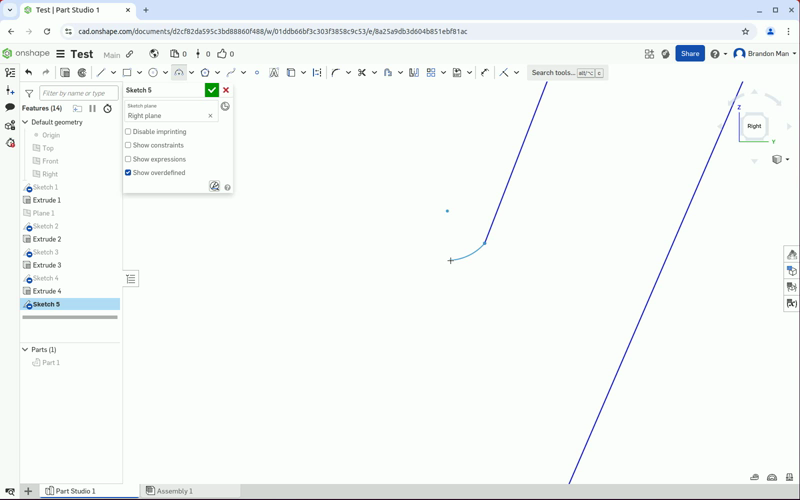
click(450, 260)
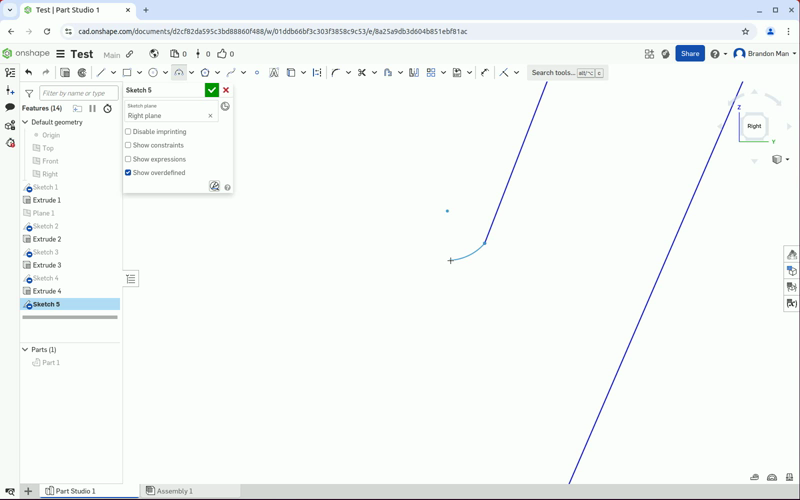
scroll(-6)
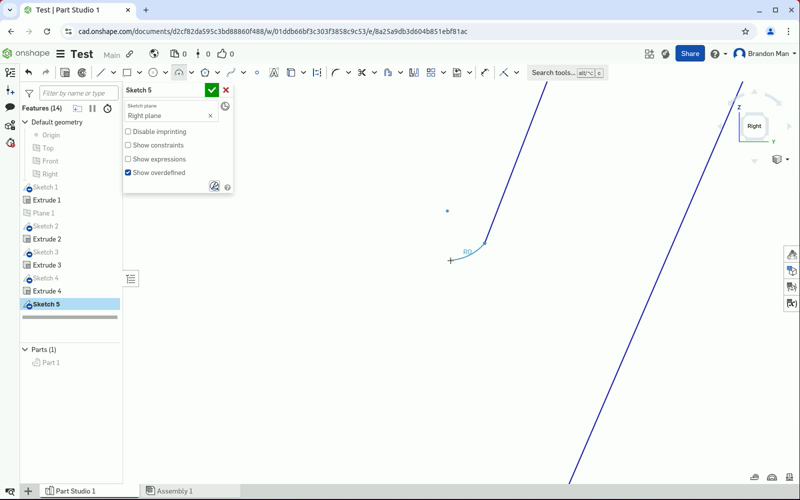
scroll(-6)
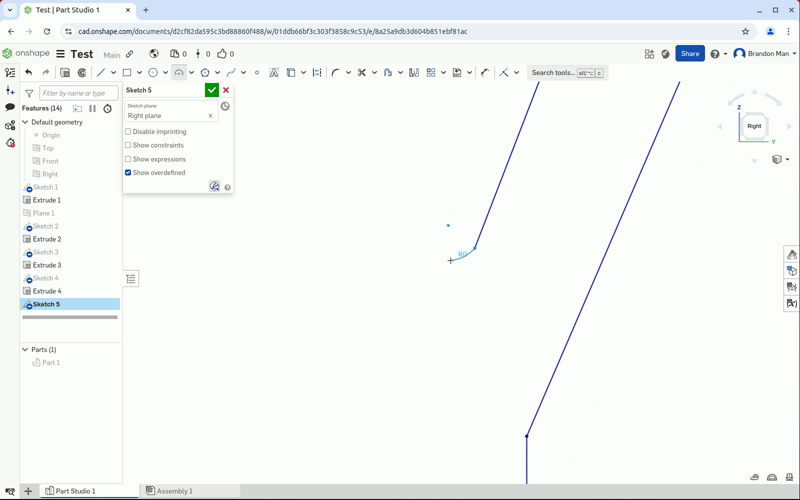
scroll(-6)
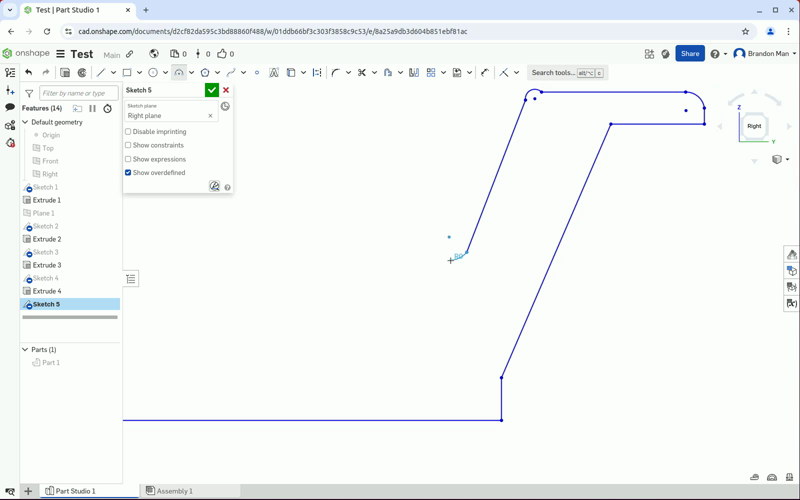
scroll(-6)
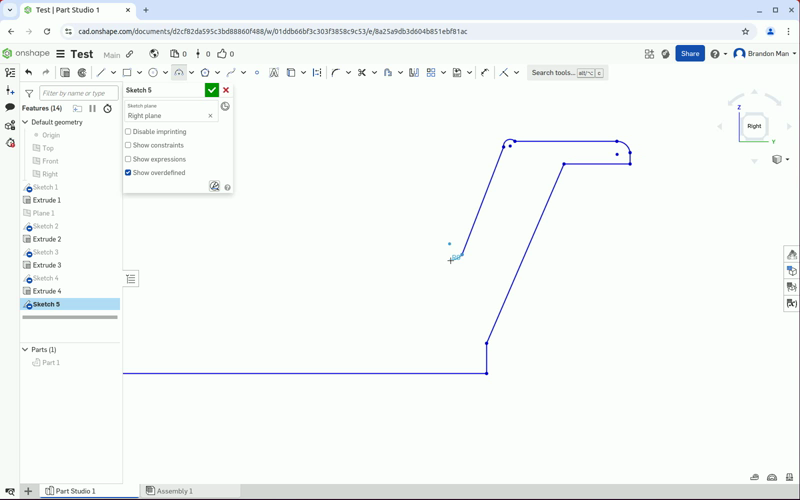
scroll(-6)
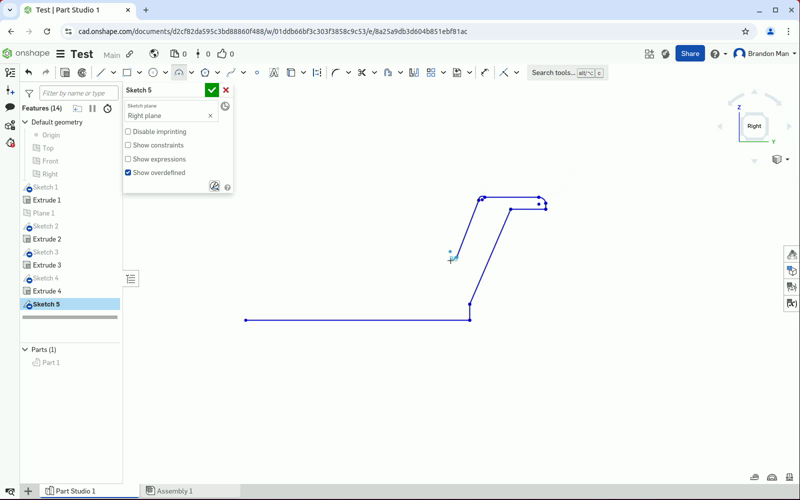
scroll(-6)
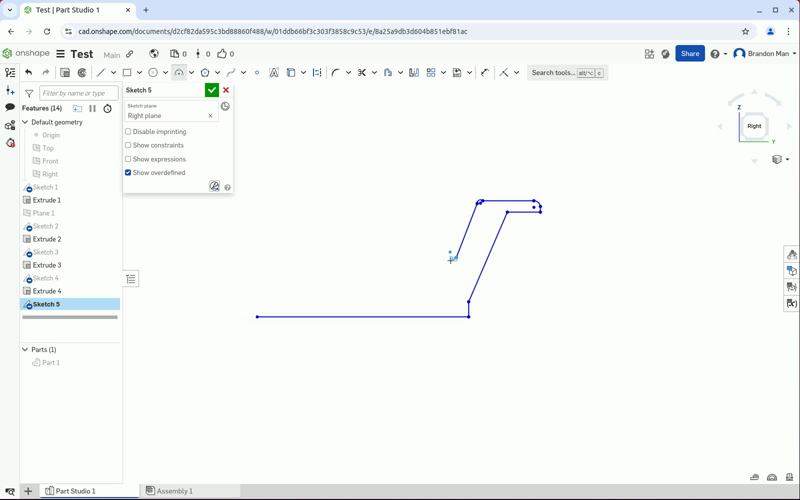
scroll(-6)
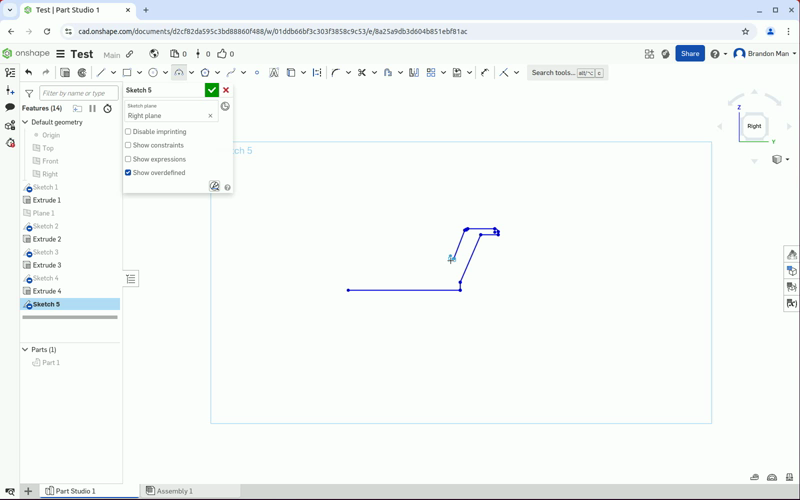
mouse_move(452, 260)
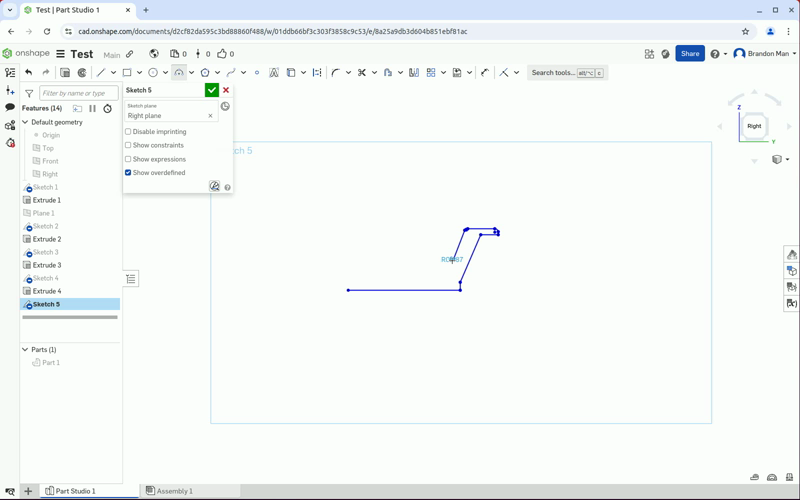
scroll(6)
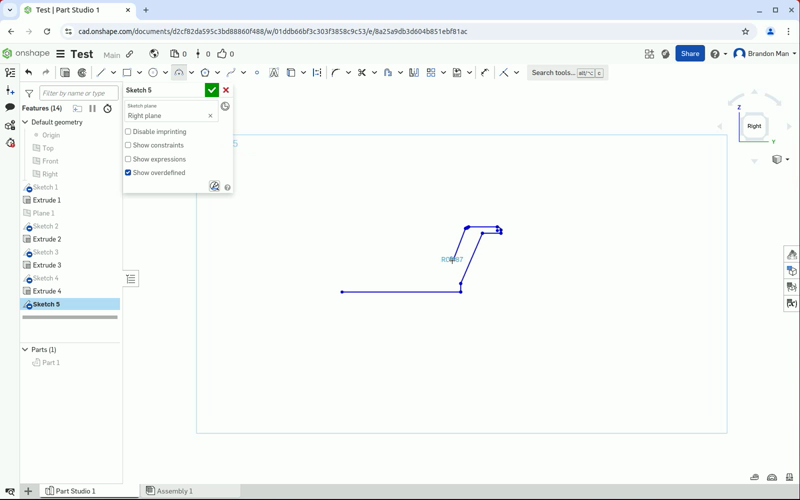
scroll(6)
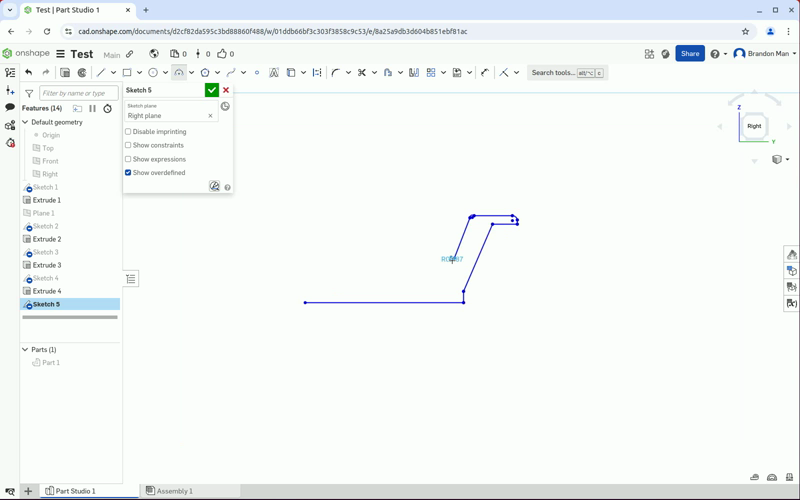
scroll(6)
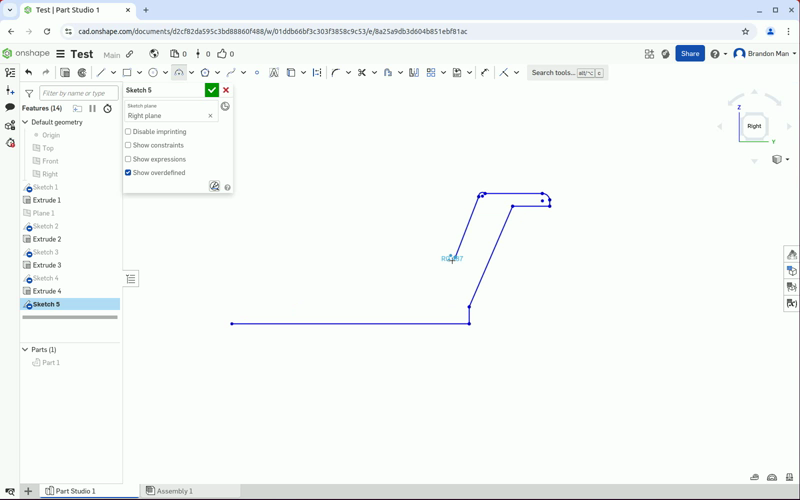
scroll(6)
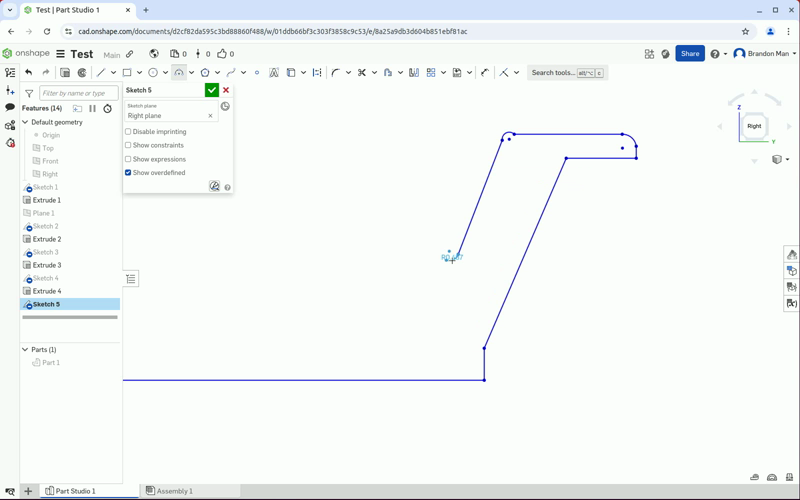
scroll(6)
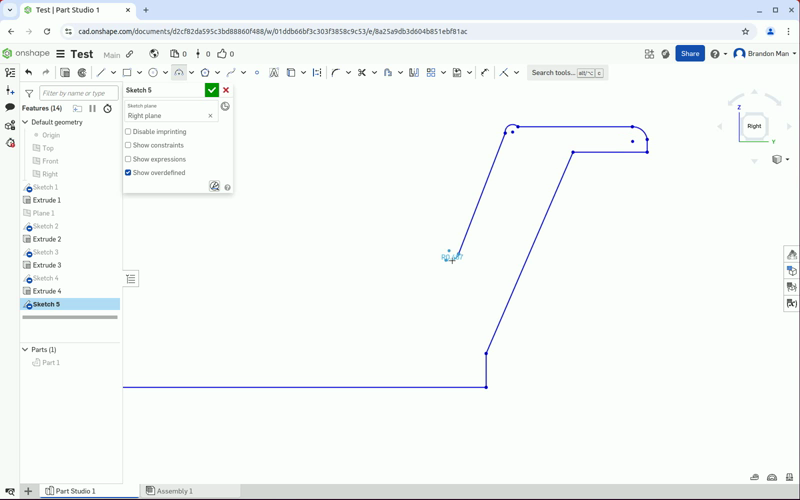
scroll(6)
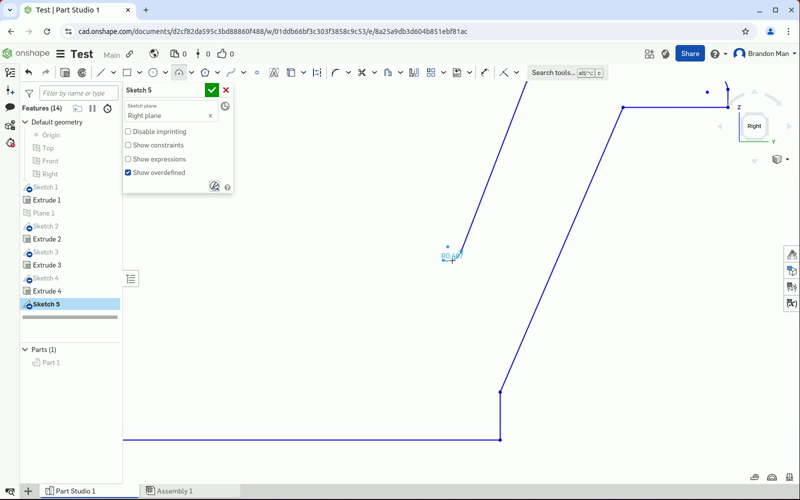
scroll(6)
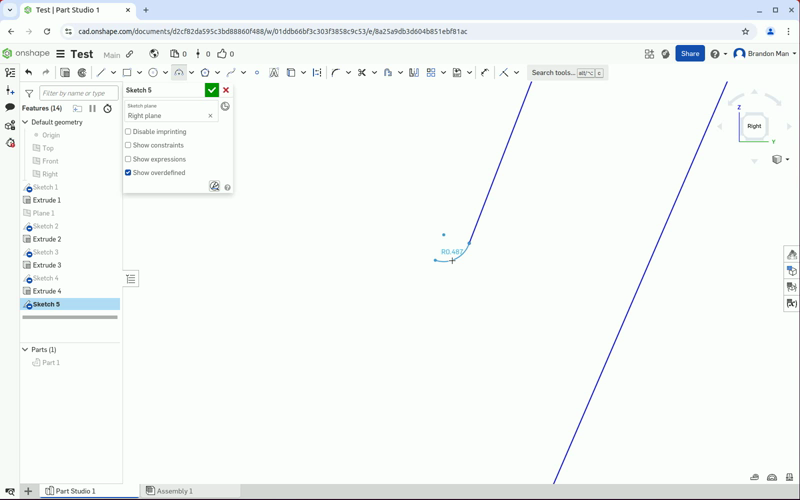
click(452, 260)
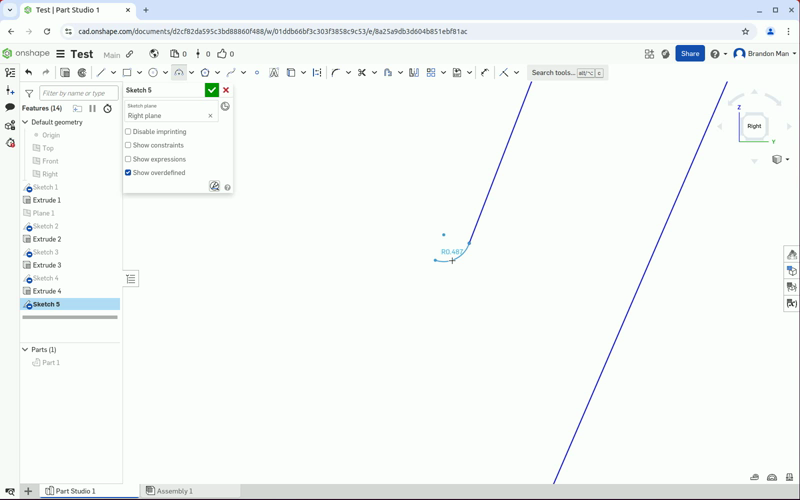
scroll(-6)
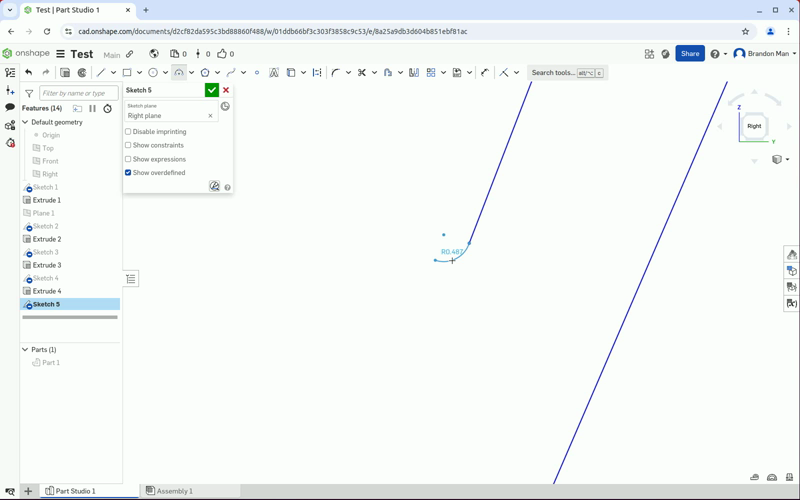
scroll(-6)
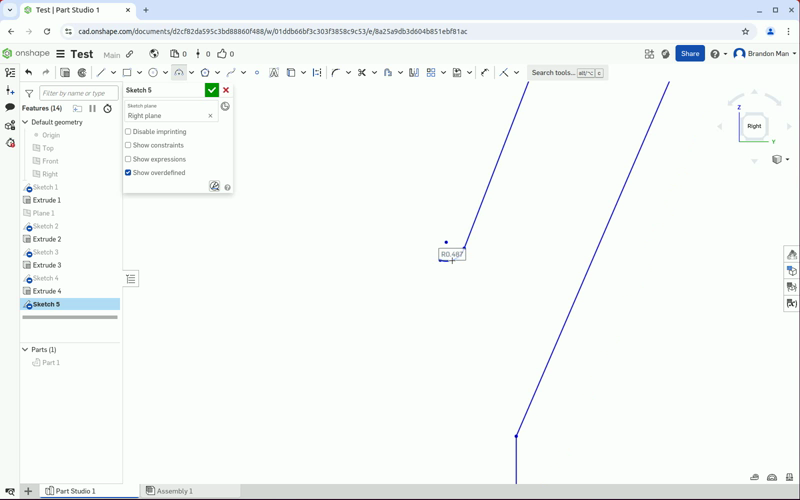
scroll(-6)
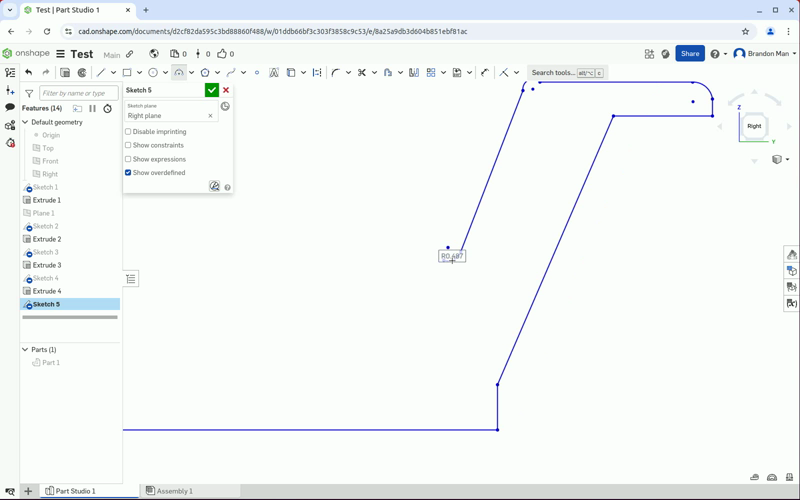
scroll(-6)
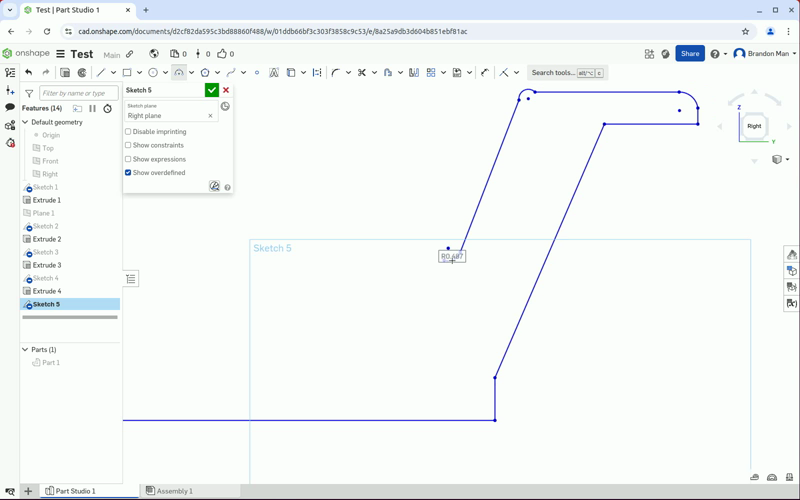
scroll(-6)
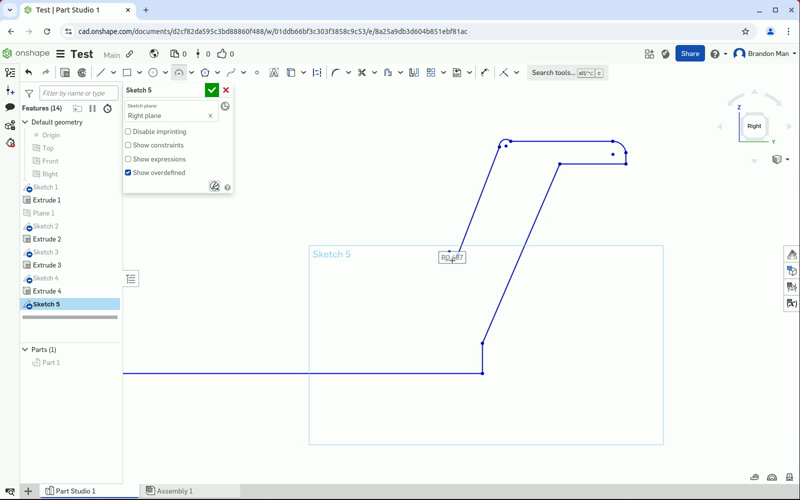
scroll(-6)
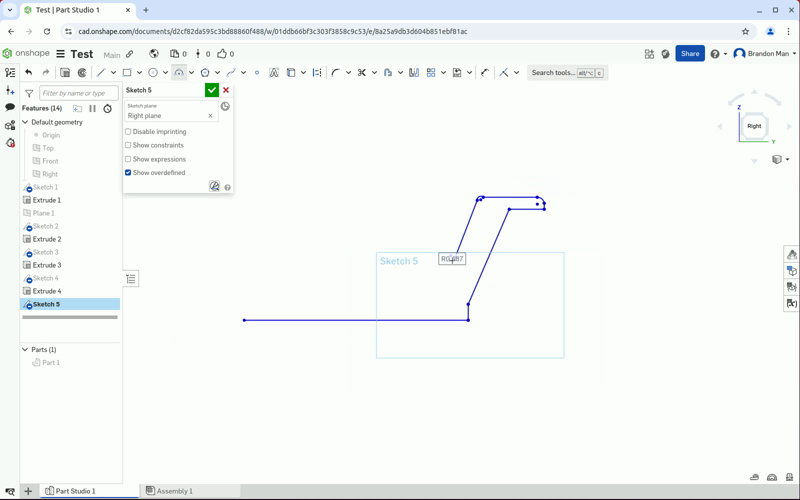
scroll(-6)
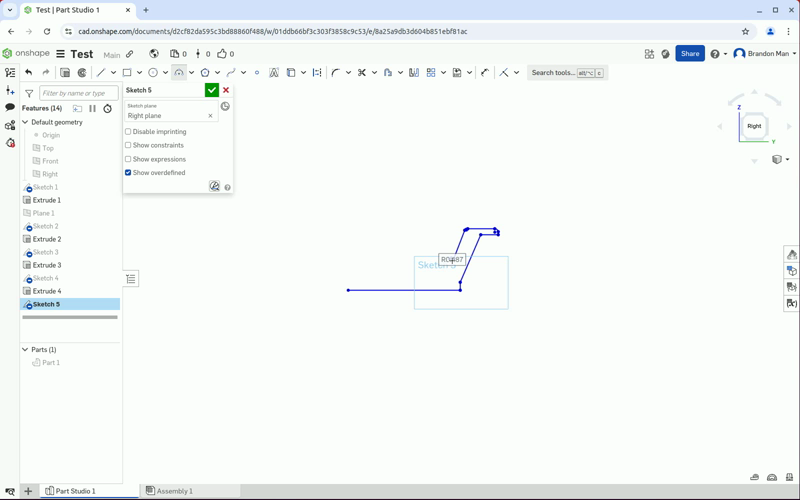
key_up(shift)
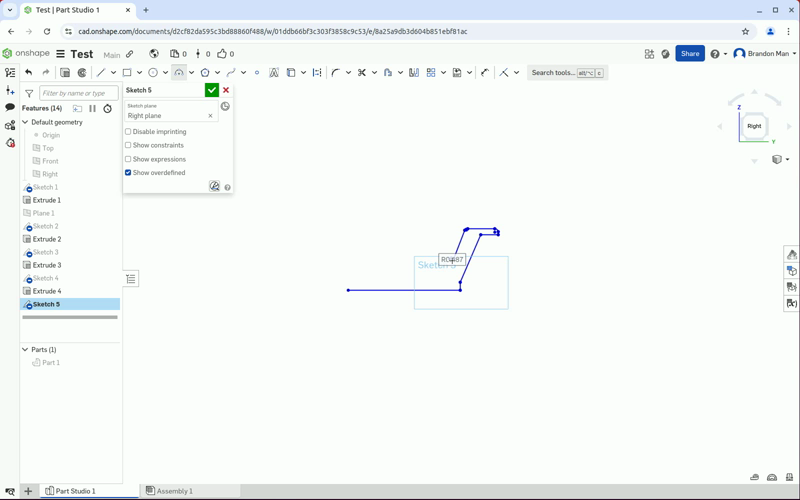
key(esc)
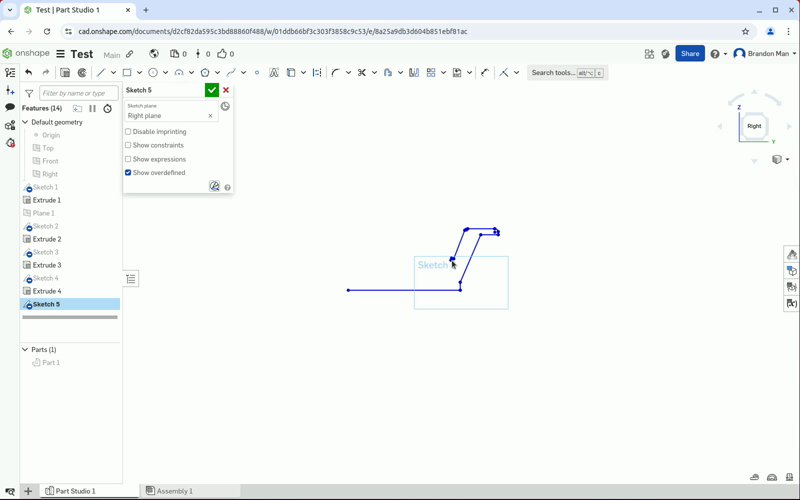
key(l)
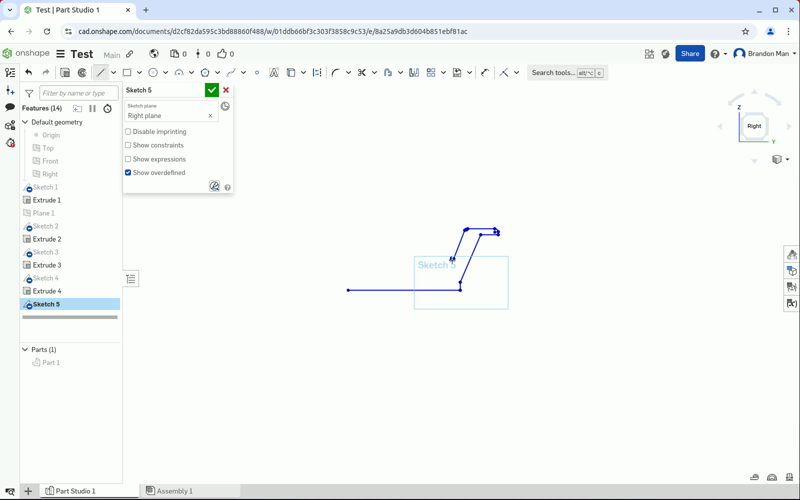
mouse_move(450, 260)
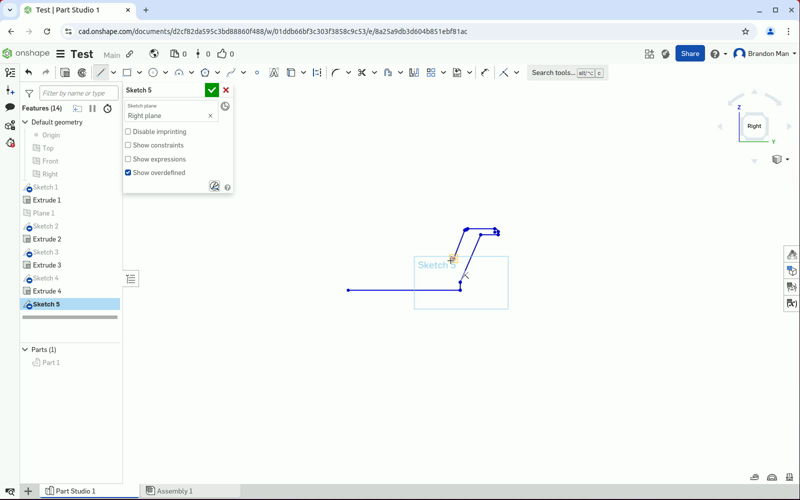
scroll(6)
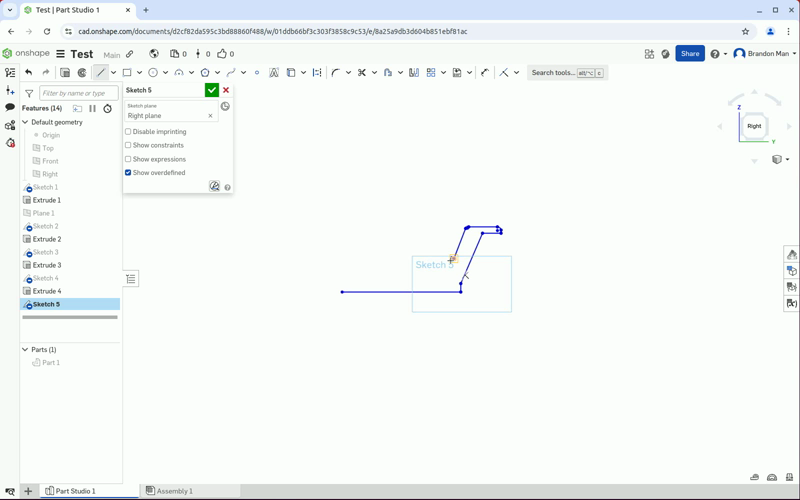
scroll(6)
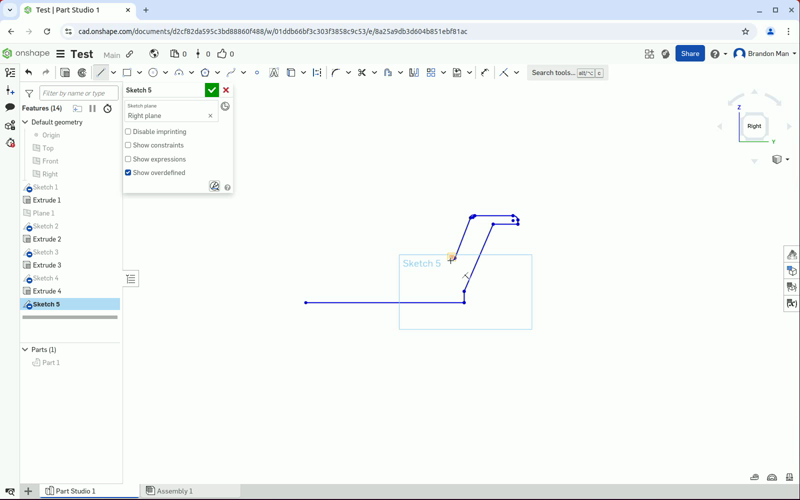
scroll(6)
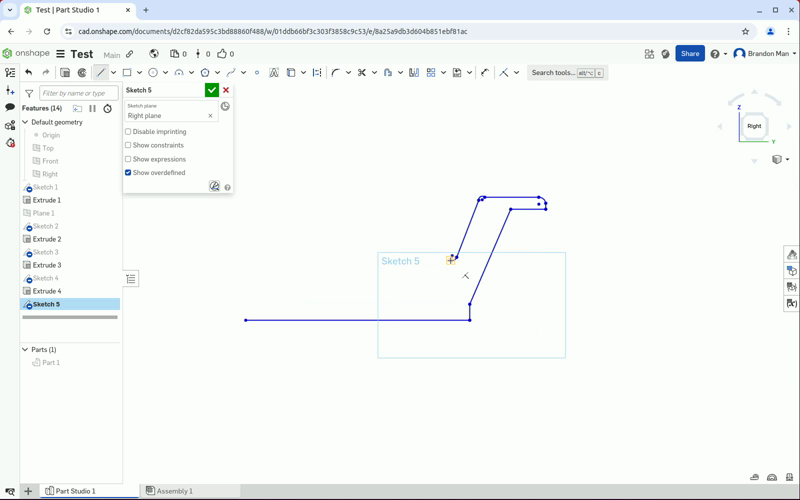
scroll(6)
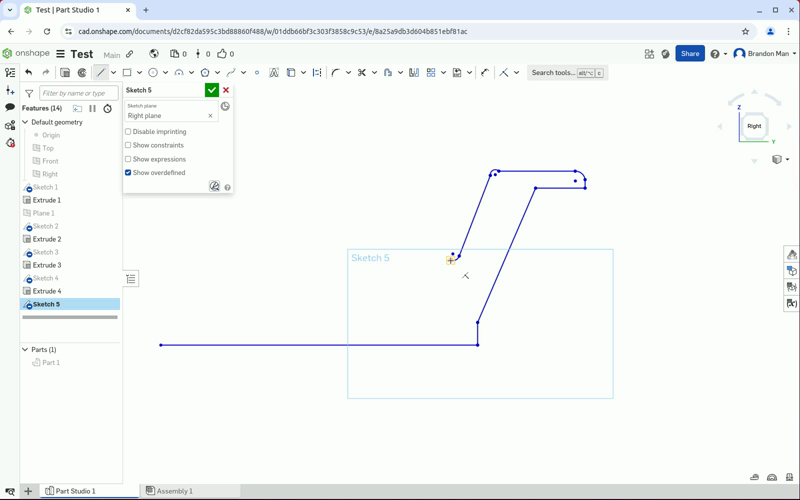
scroll(6)
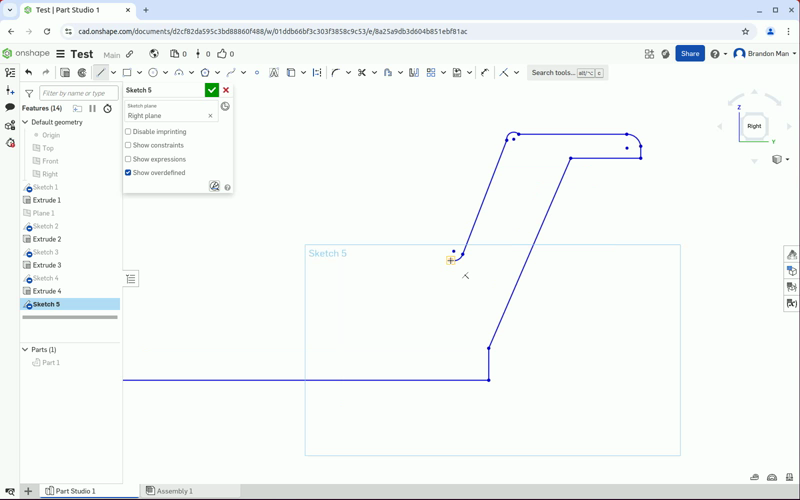
scroll(6)
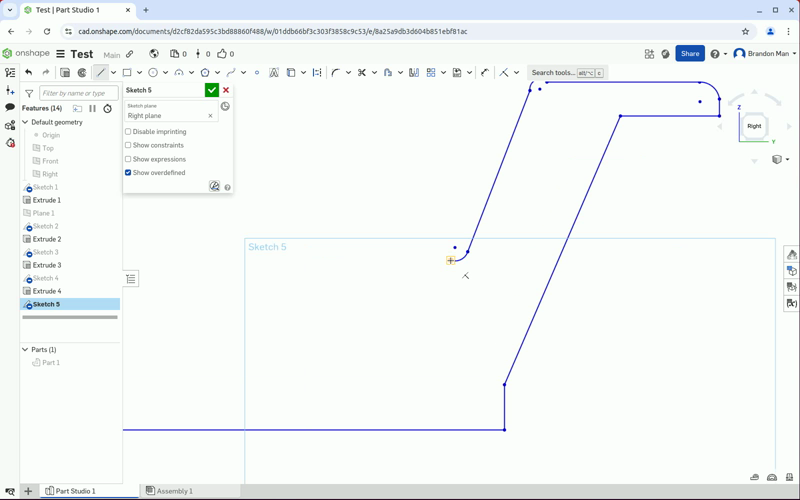
scroll(6)
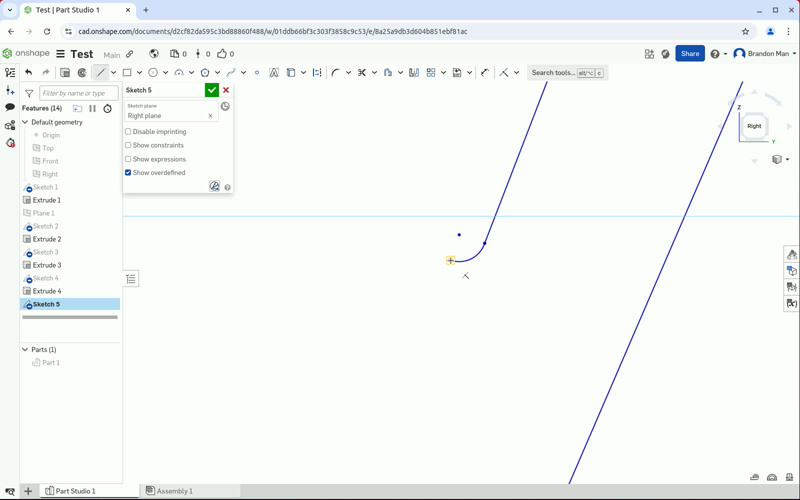
click(450, 260)
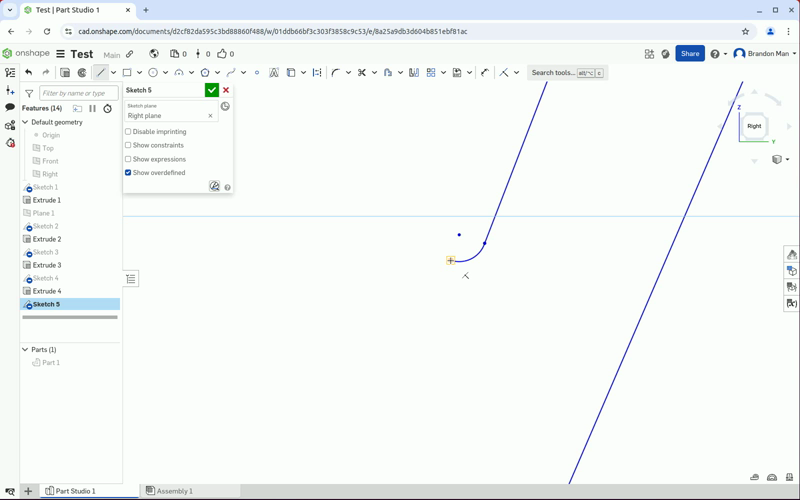
scroll(-6)
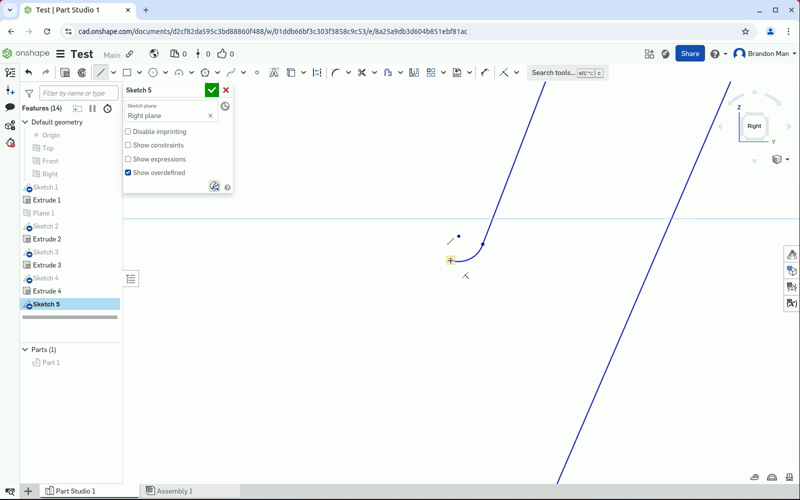
scroll(-6)
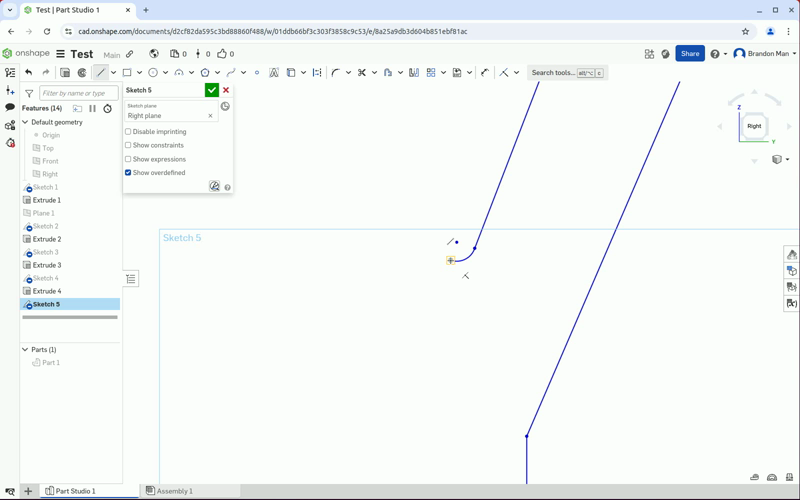
scroll(-6)
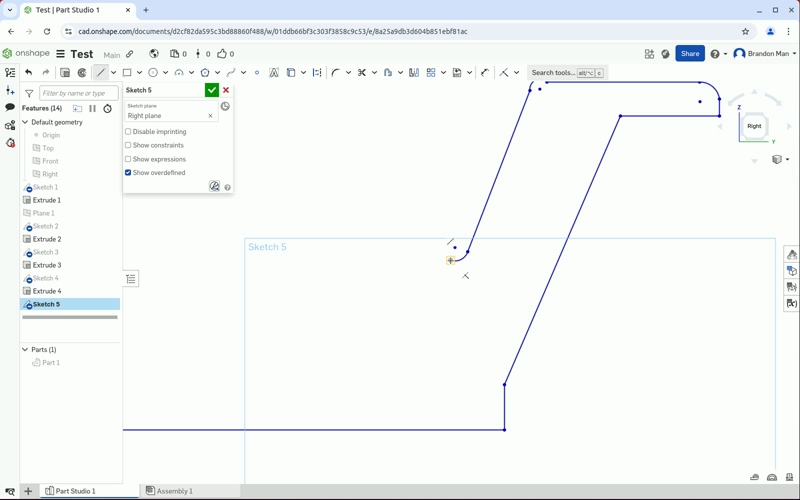
scroll(-6)
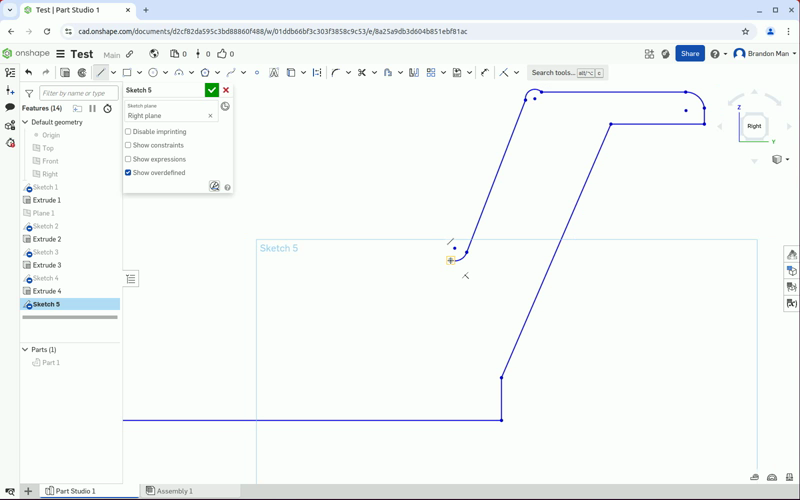
scroll(-6)
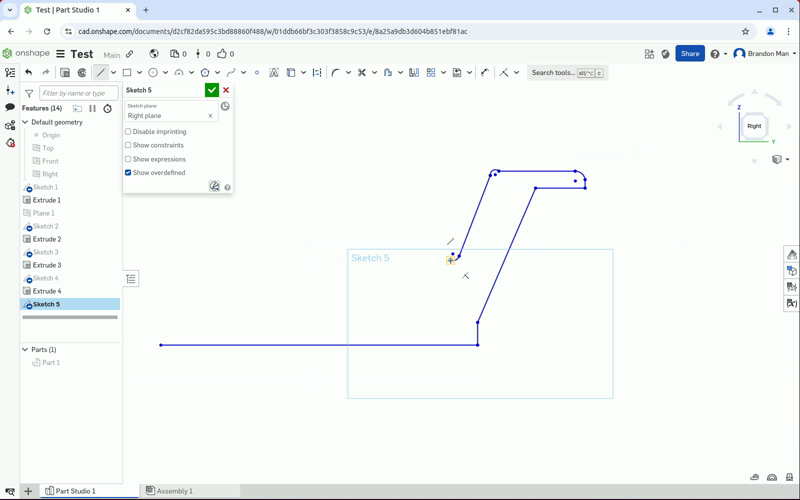
scroll(-6)
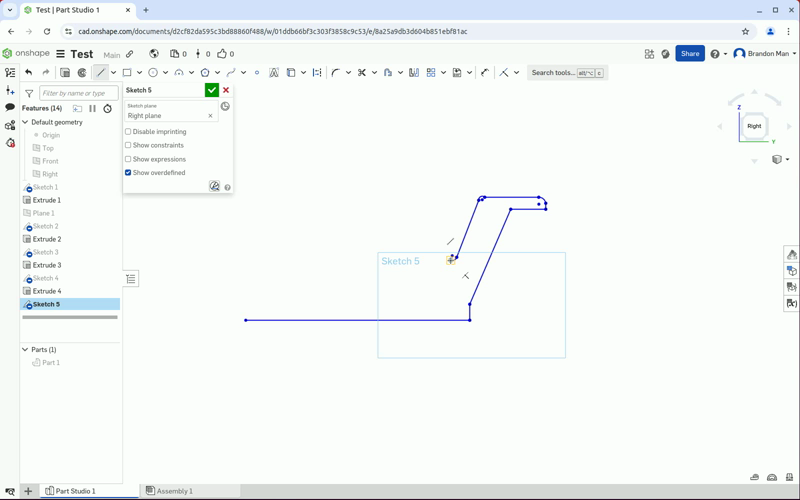
scroll(-6)
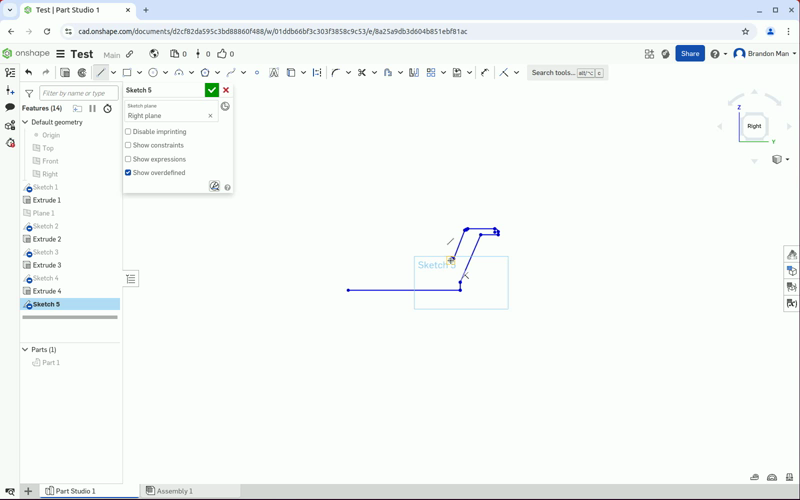
key_down(shift)
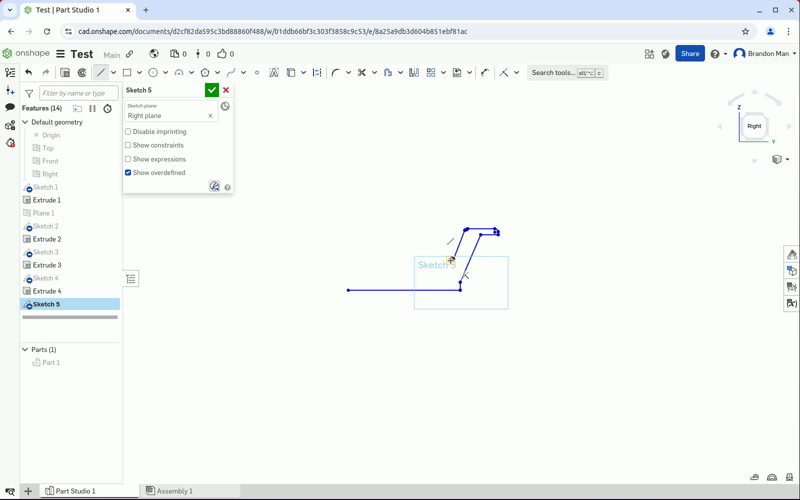
mouse_move(348, 260)
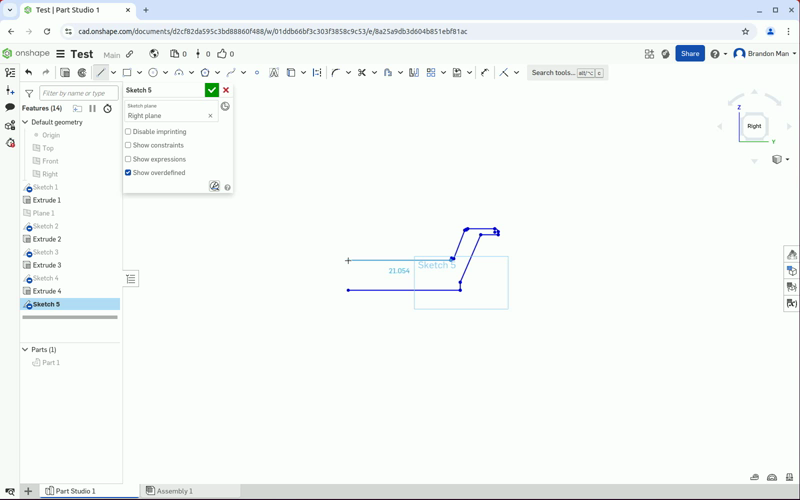
click(348, 260)
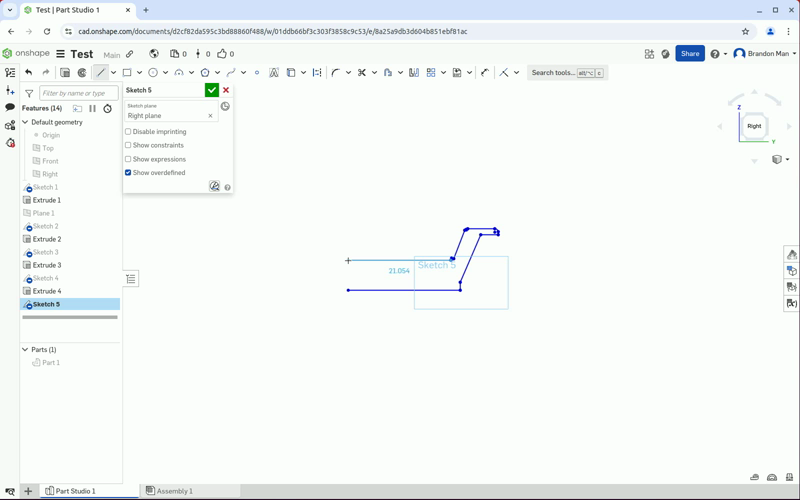
key_up(shift)
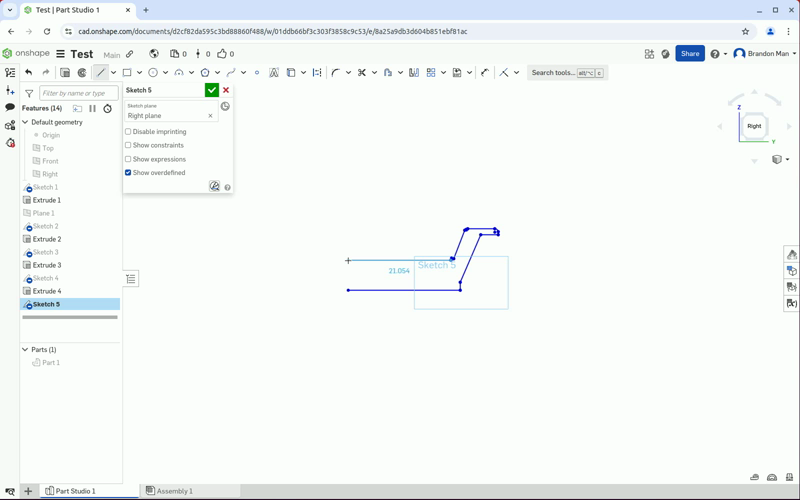
mouse_move(378, 260)
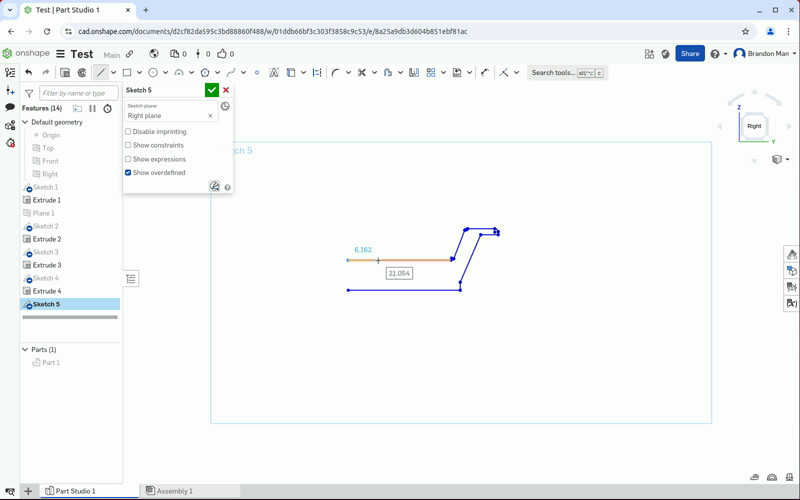
key_down(shift)
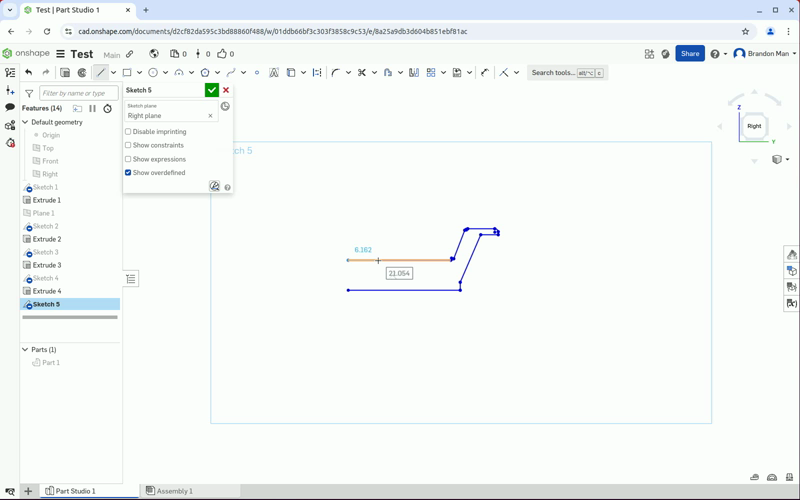
mouse_move(348, 290)
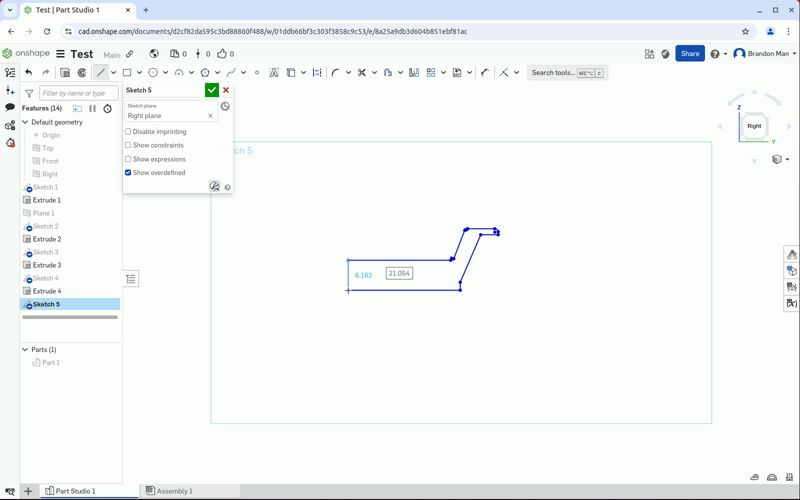
key_up(shift)
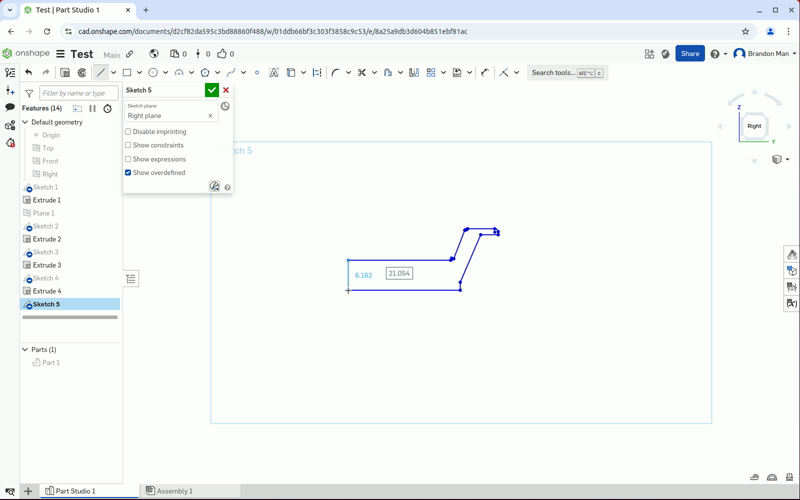
click(348, 290)
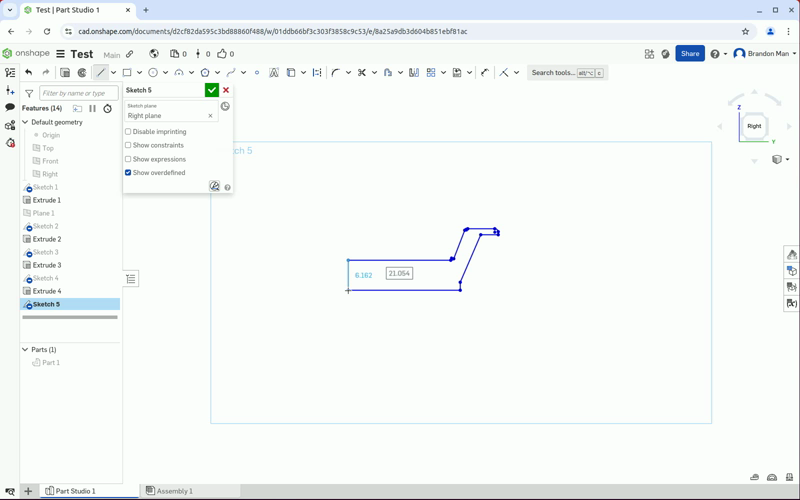
key(esc)
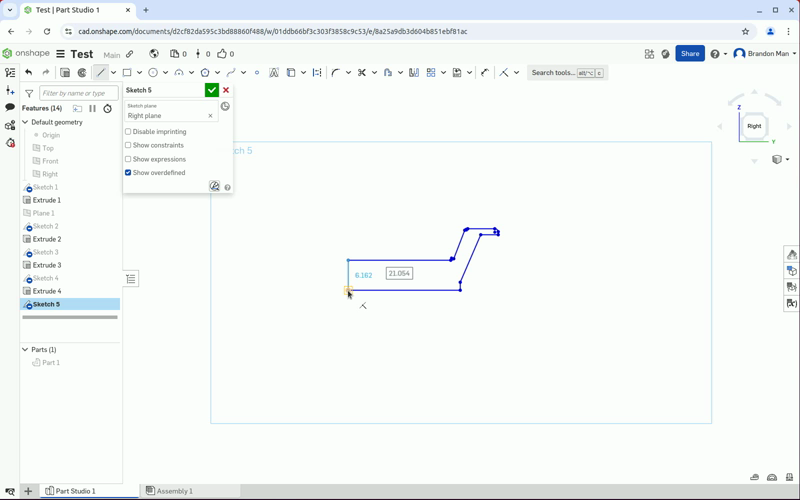
mouse_move(382, 284)
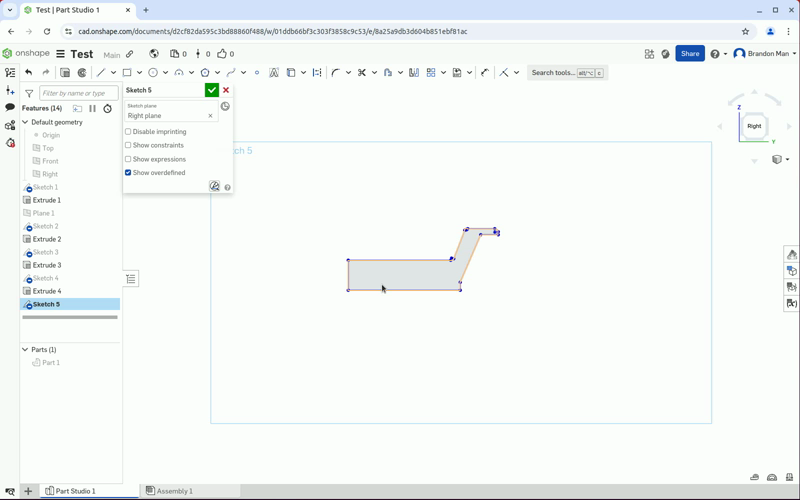
click(382, 284)
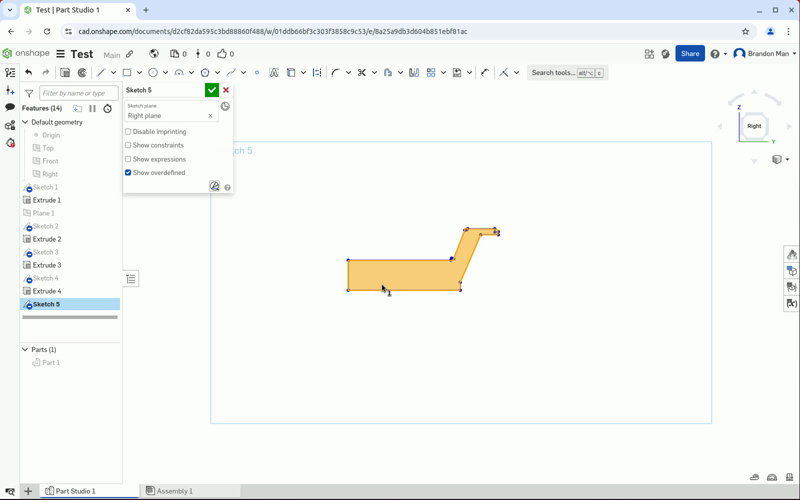
mouse_move(73, 352)
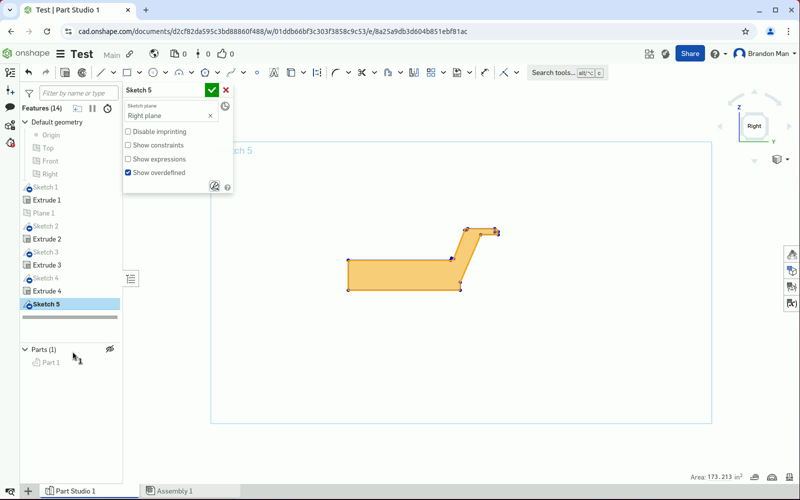
key(shift+y)
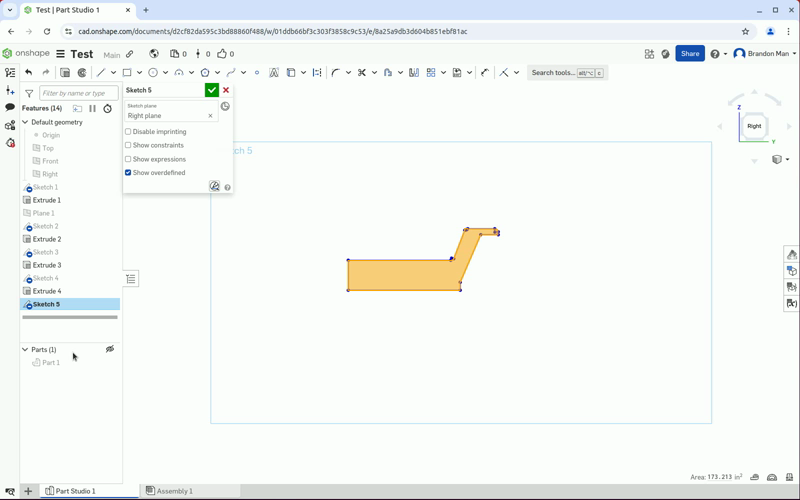
key(shift+e)
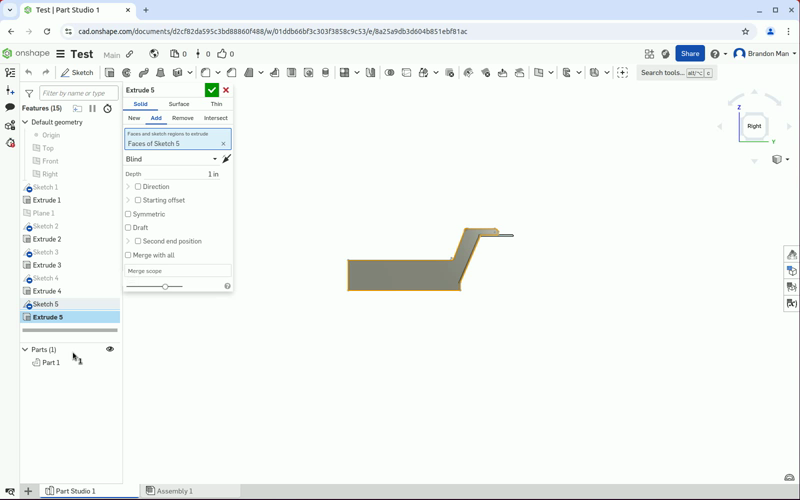
mouse_move(143, 106)
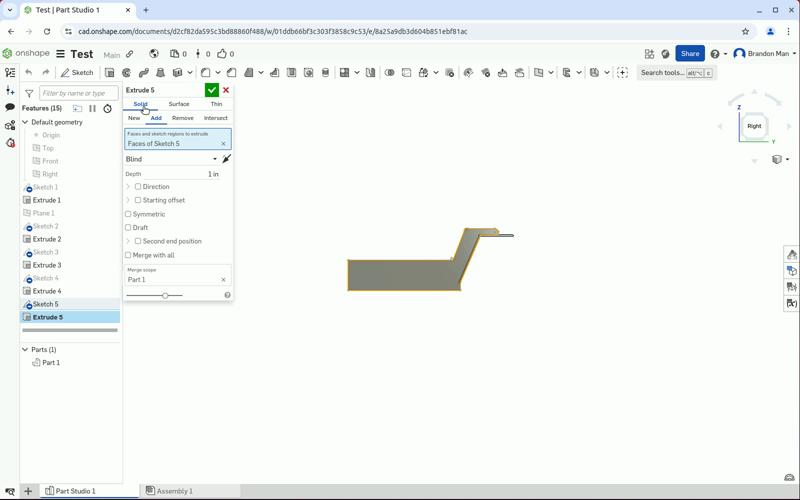
click(143, 106)
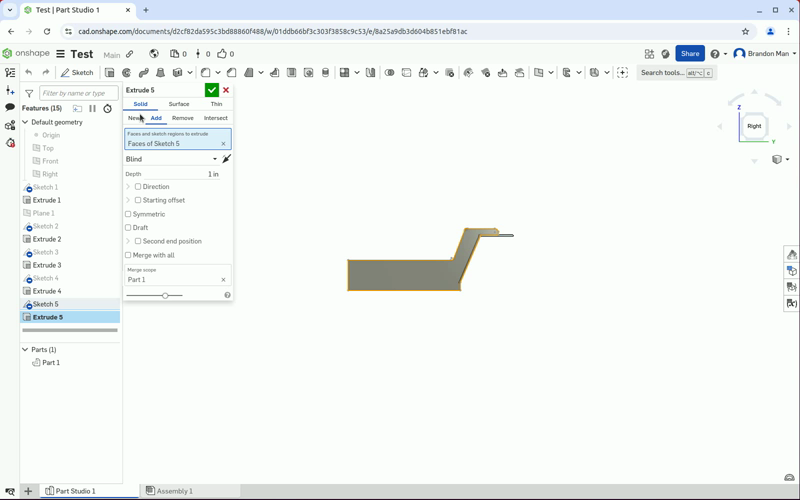
mouse_move(137, 120)
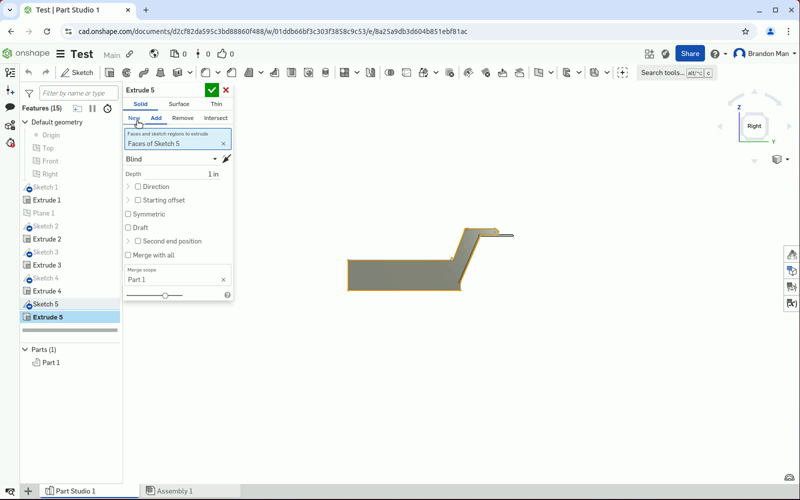
click(137, 120)
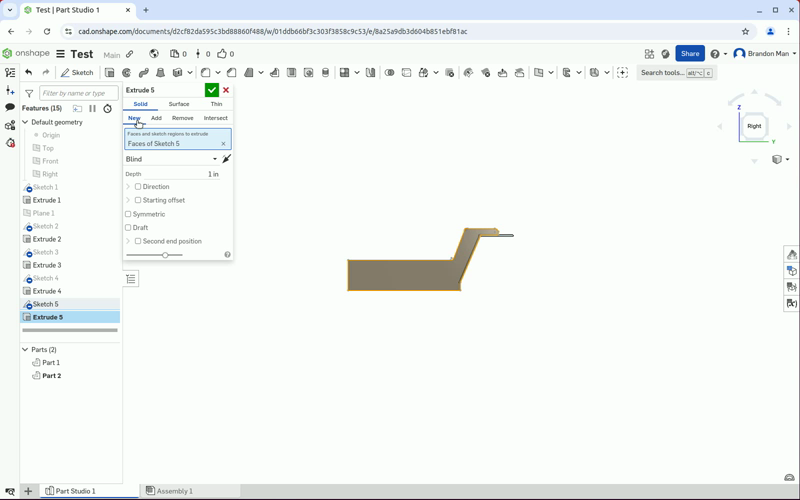
key(tab, 4)
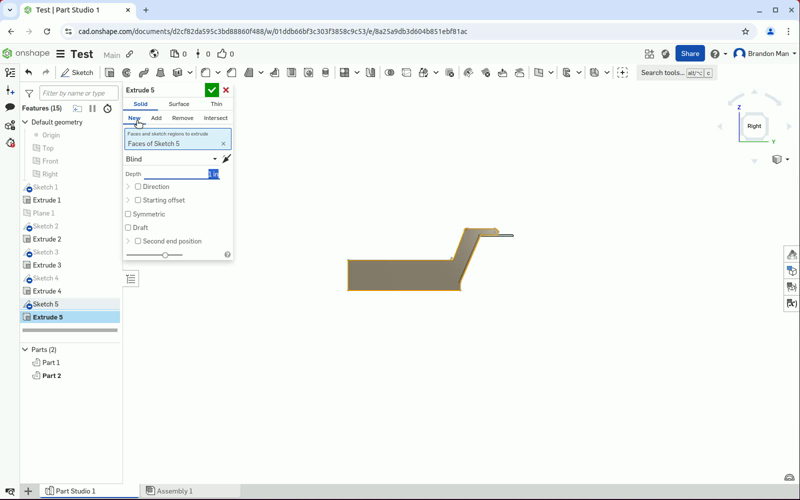
text(-0.482)
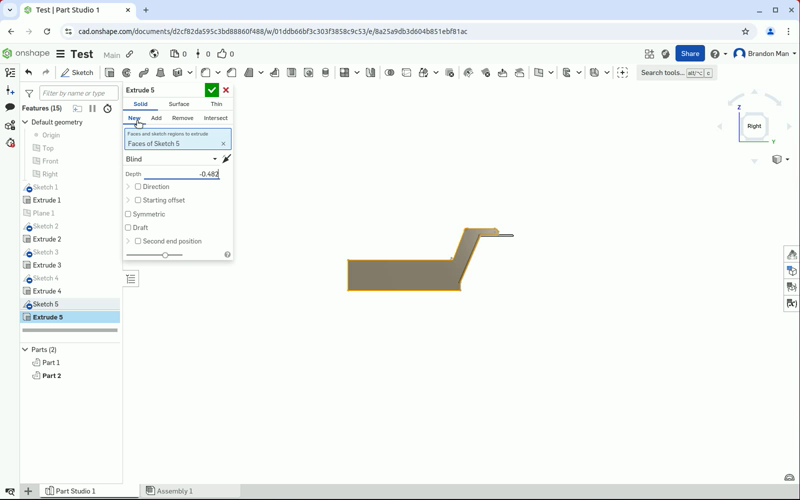
key(tab, 3)
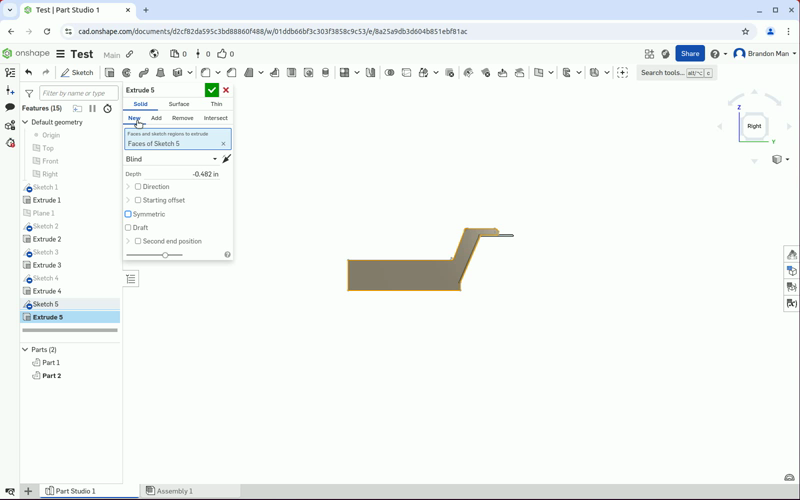
key(space)
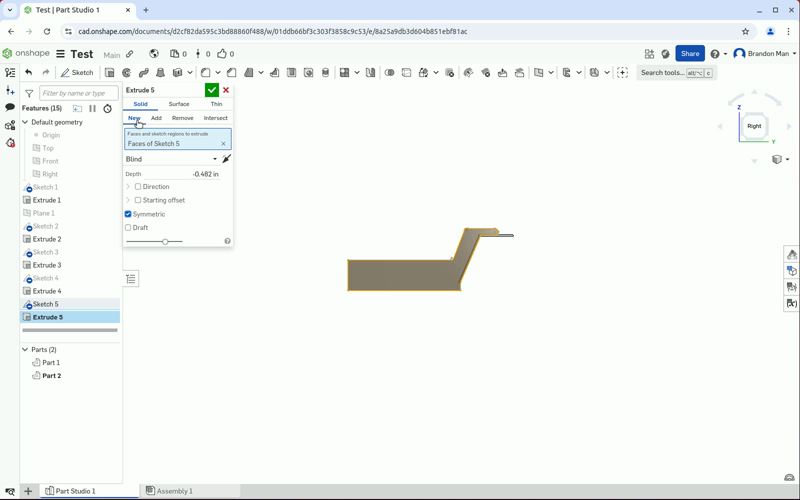
key(enter)
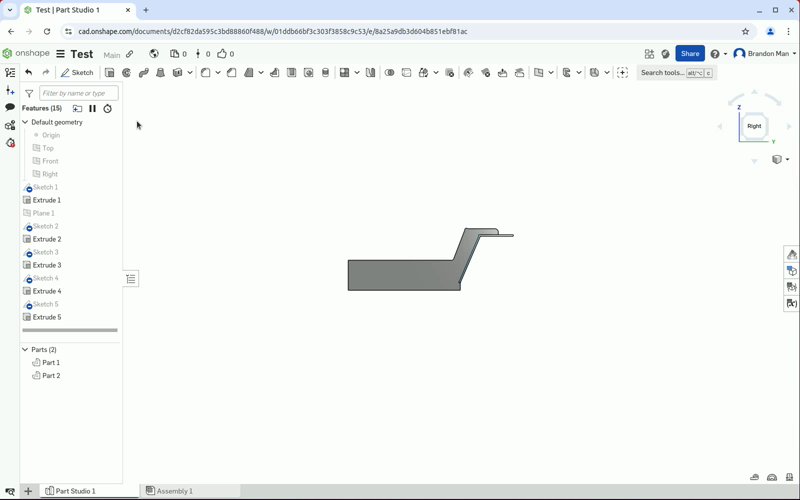
key(shift+h)
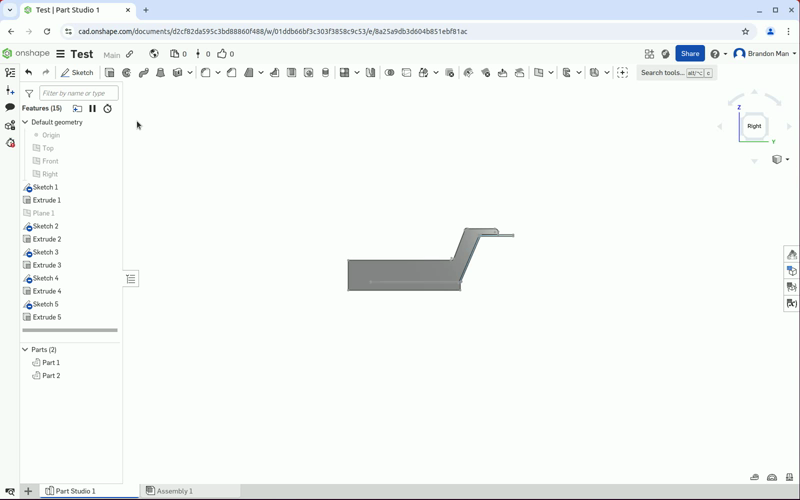
key(shift+h)
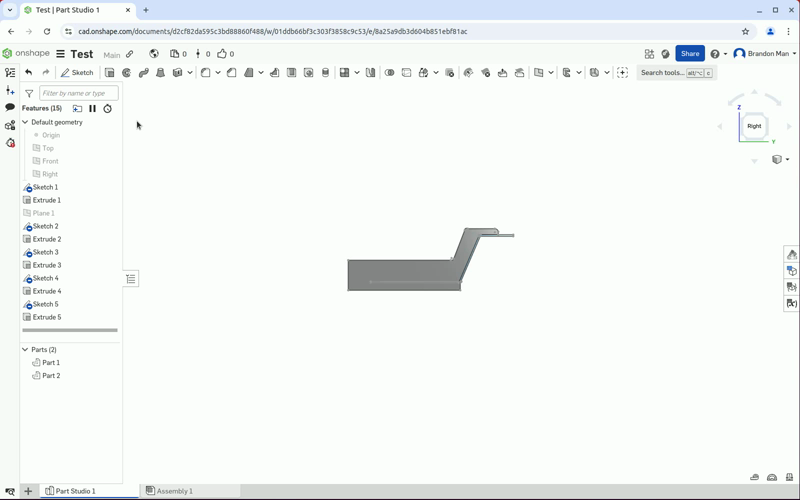
key(shift+7)
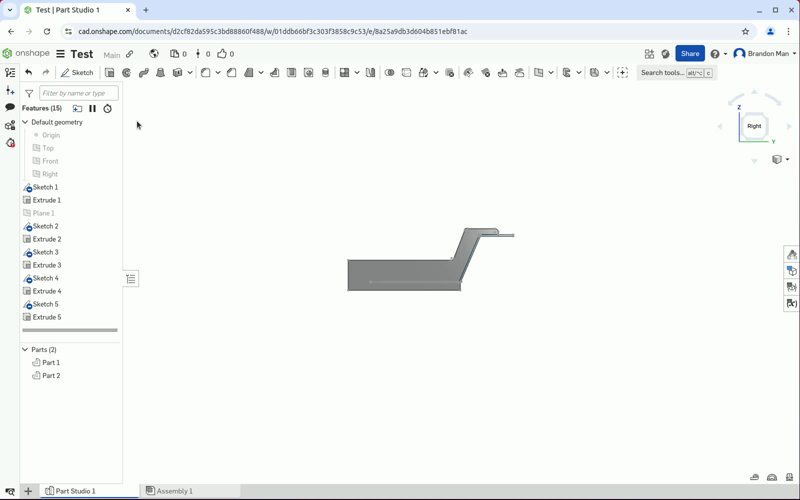
key(right, 2)
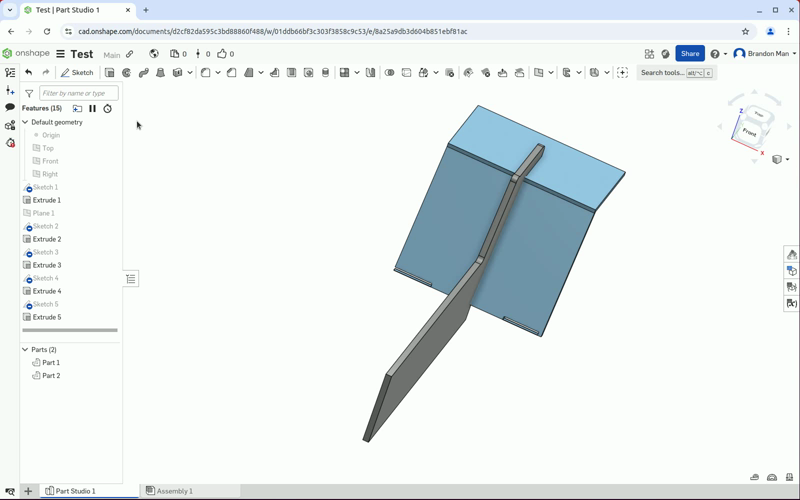
key(down, 2)
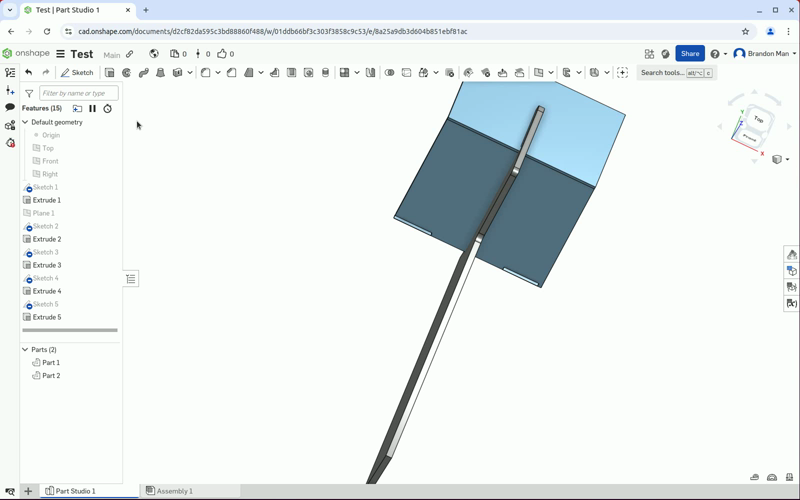
key(up, 2)
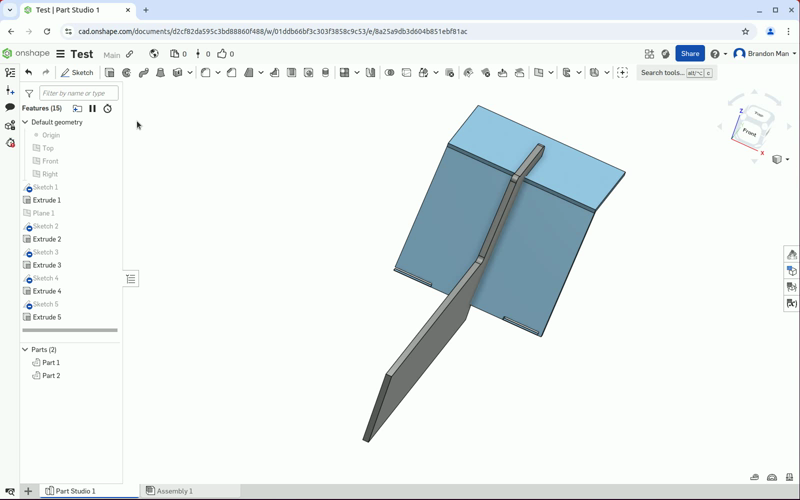
key(left, 2)
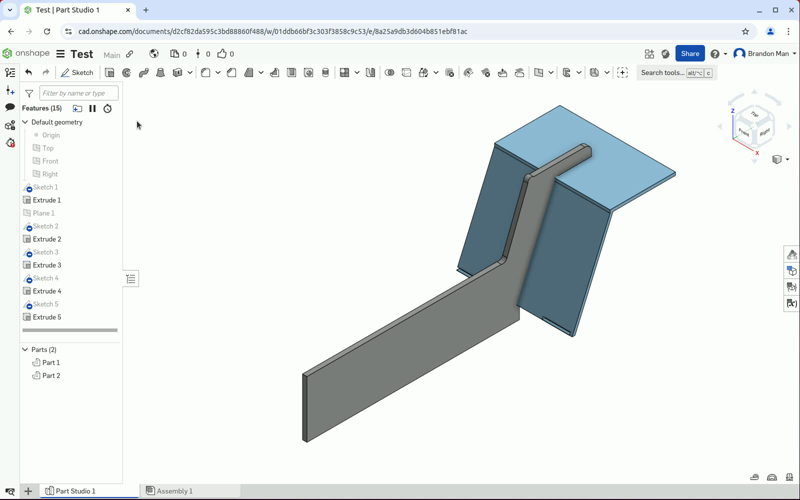
mouse_move(73, 189)
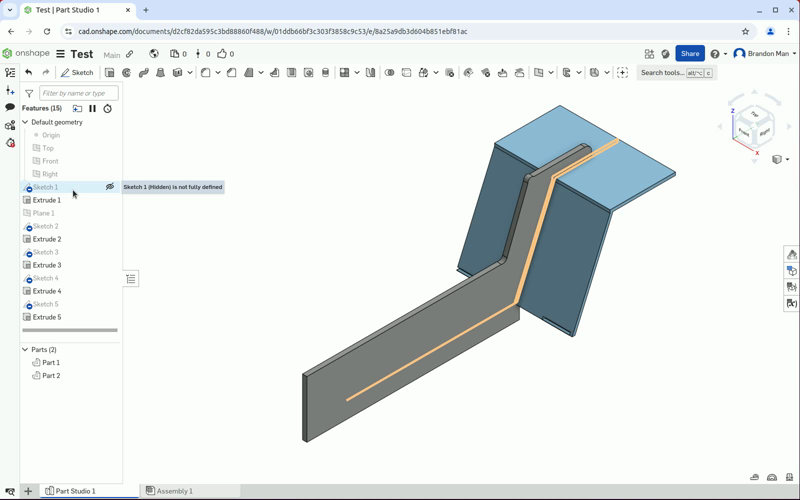
click(73, 189)